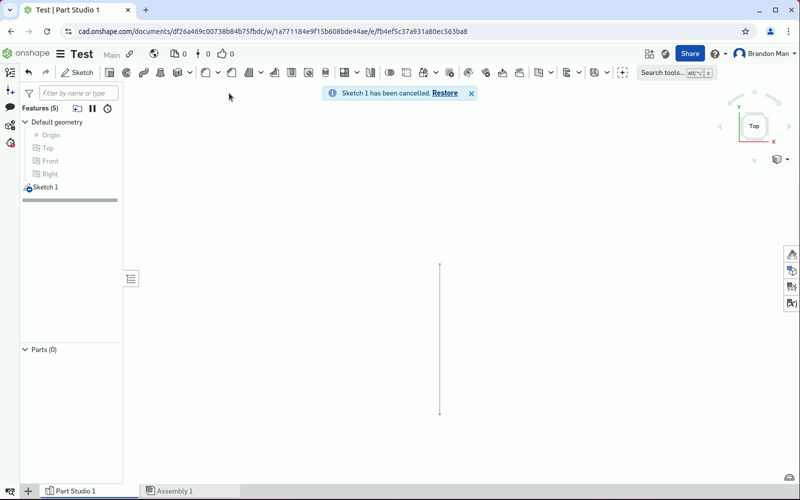
key(shift+h)
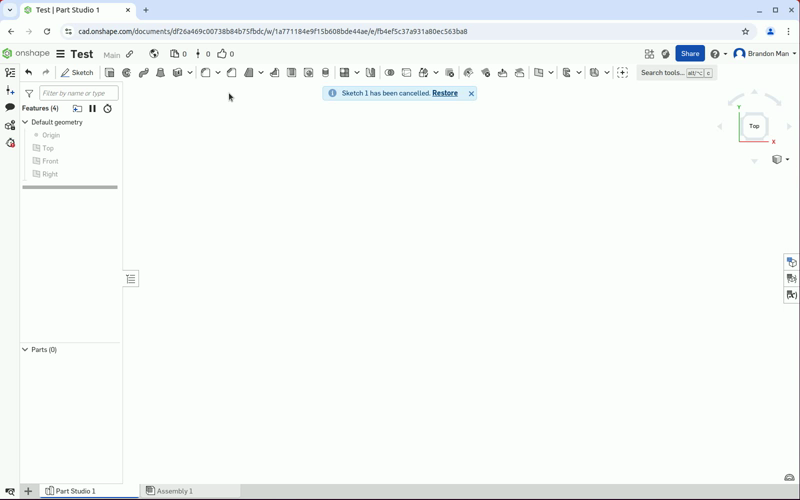
mouse_move(73, 352)
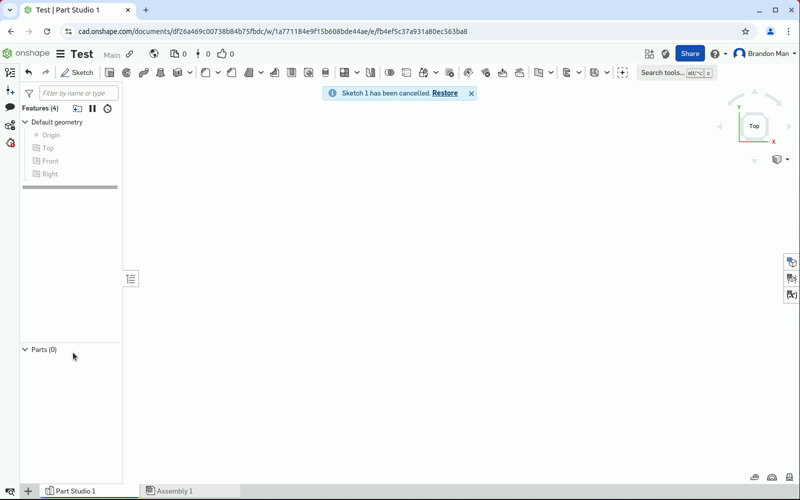
key(y)
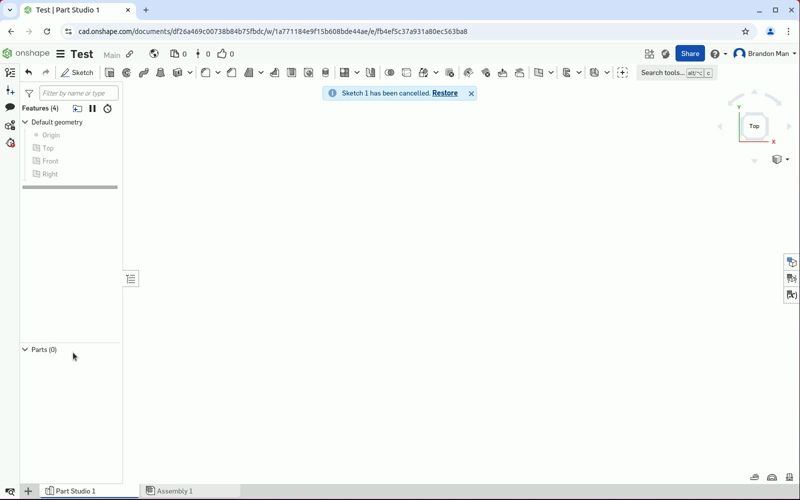
key(shift+p)
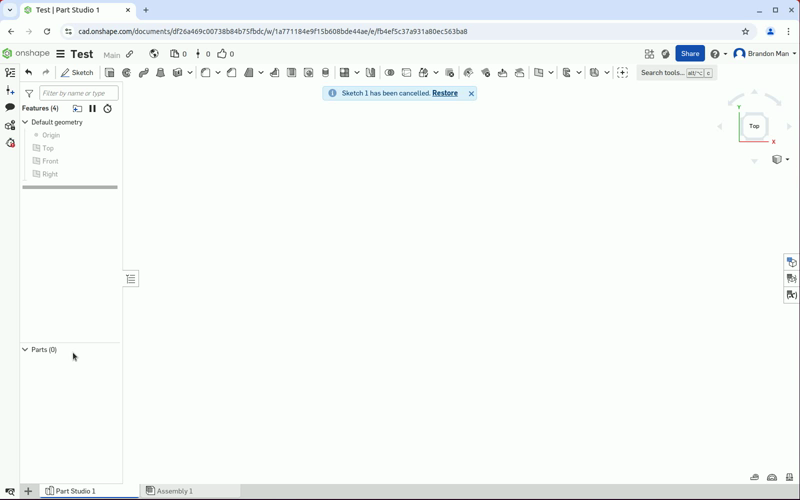
key(space)
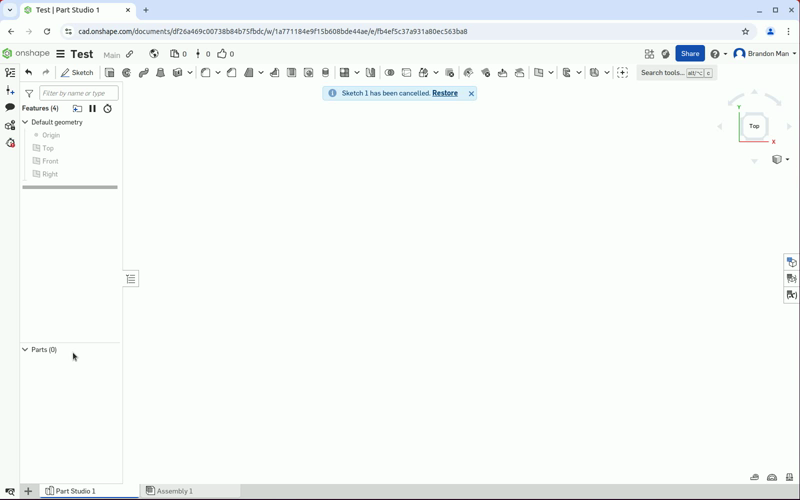
key_down(shift)
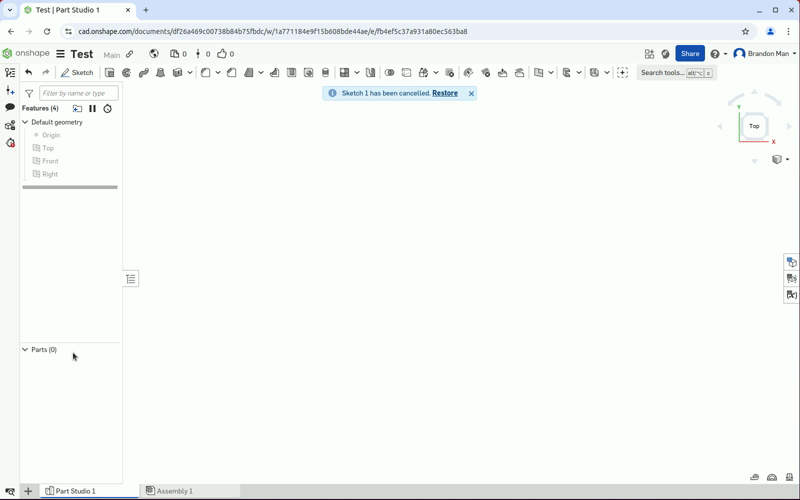
key(up)
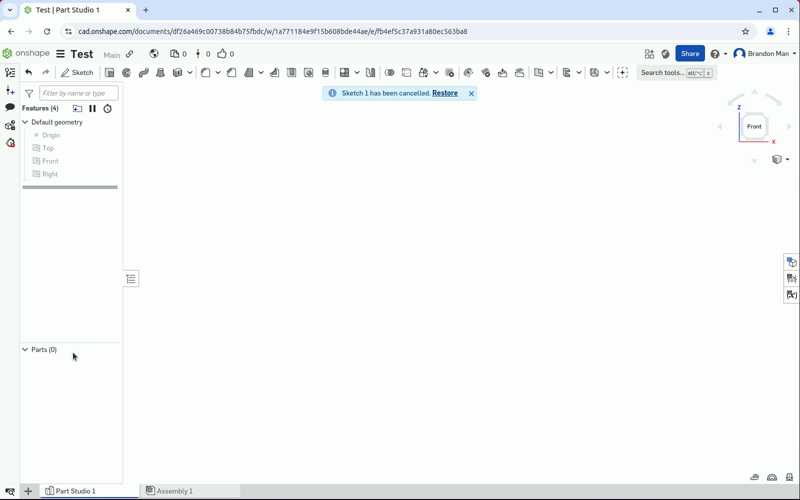
key_up(shift)
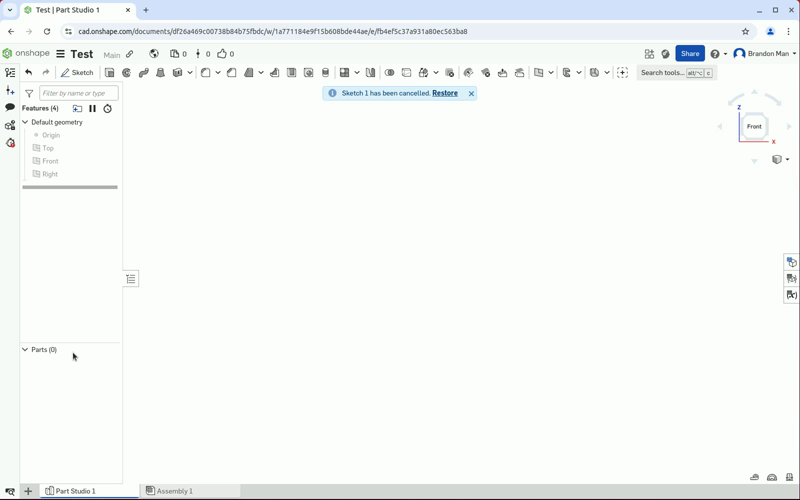
mouse_move(73, 352)
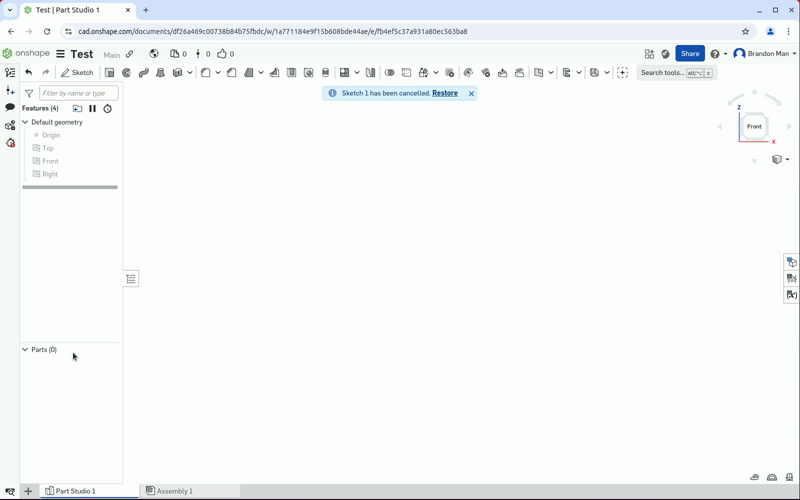
key(shift+y)
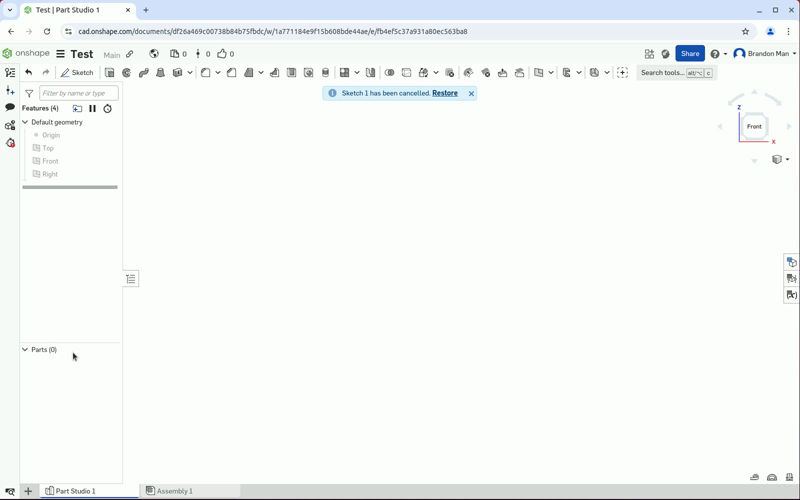
key(shift+s)
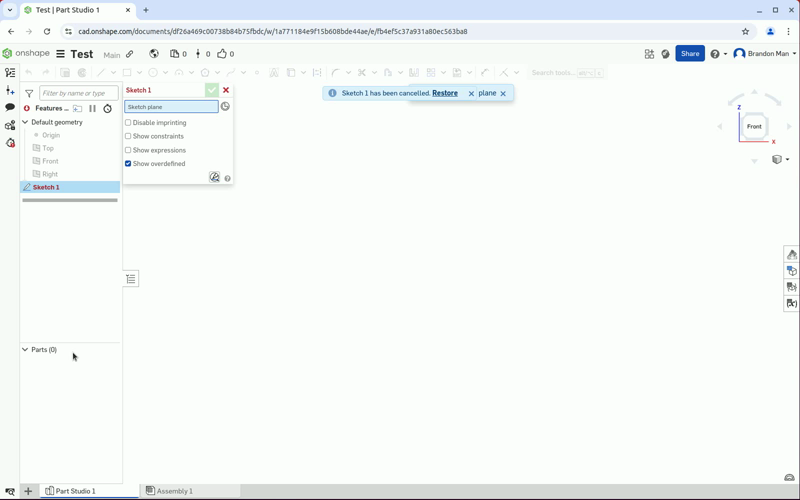
mouse_move(73, 163)
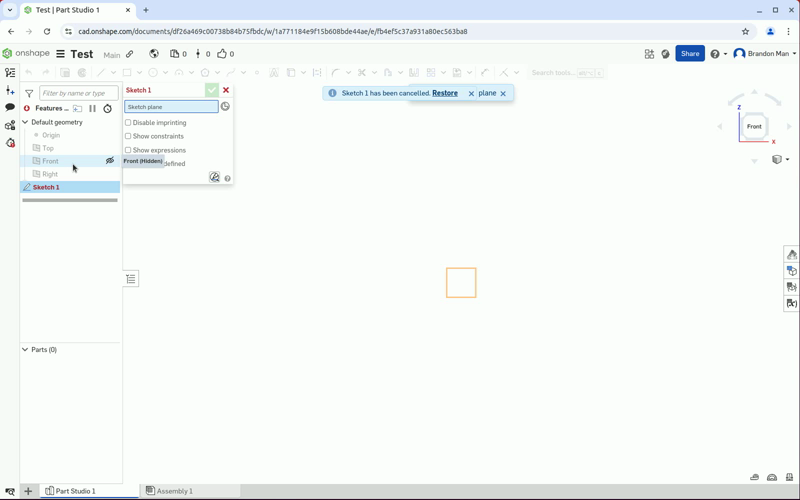
click(73, 163)
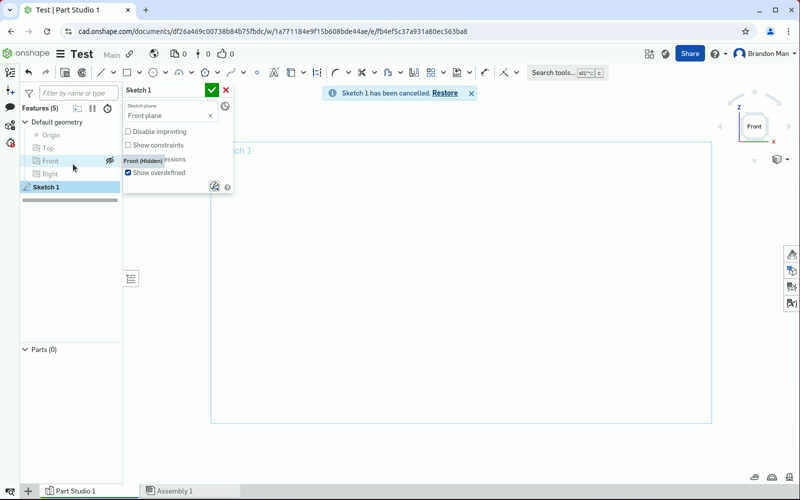
mouse_move(73, 352)
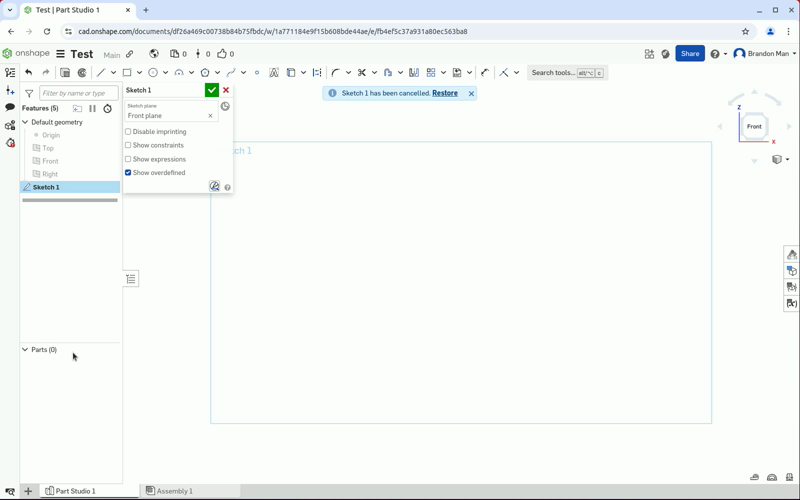
key(y)
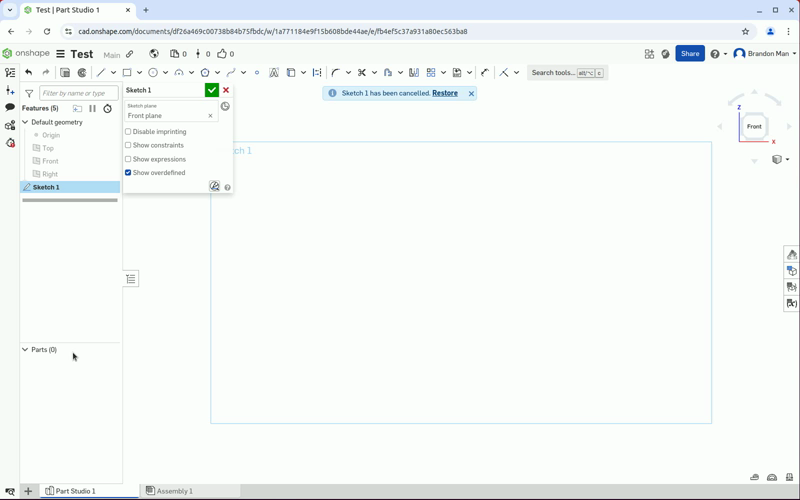
key(l)
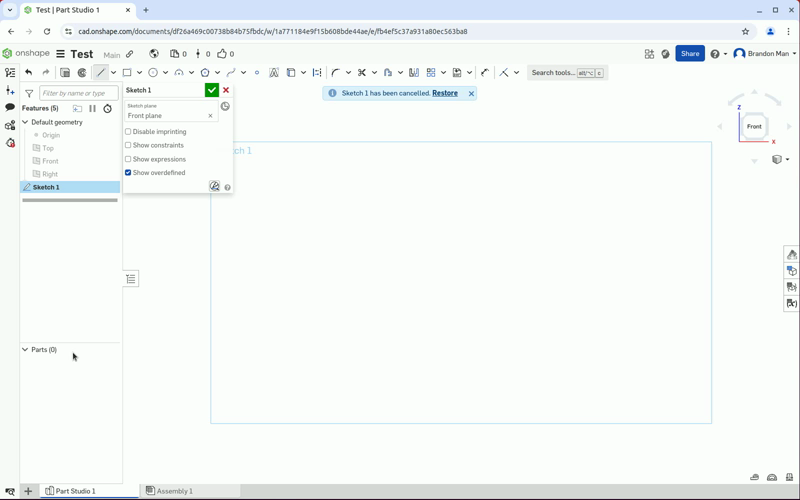
key_down(shift)
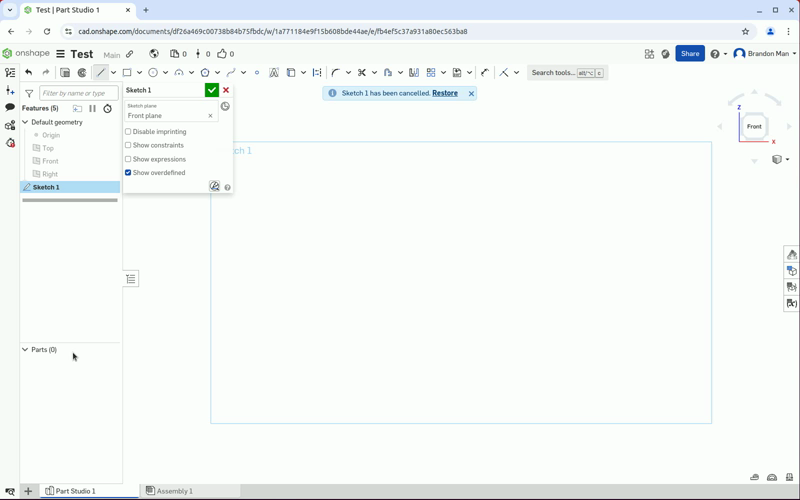
mouse_move(460, 294)
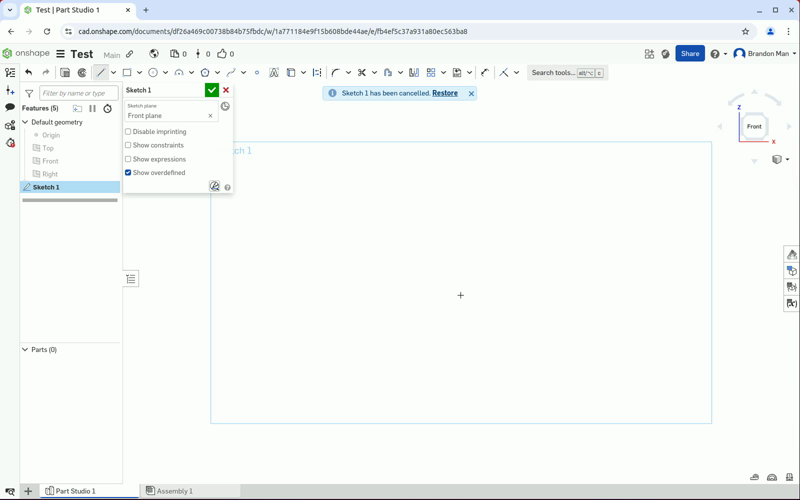
click(460, 294)
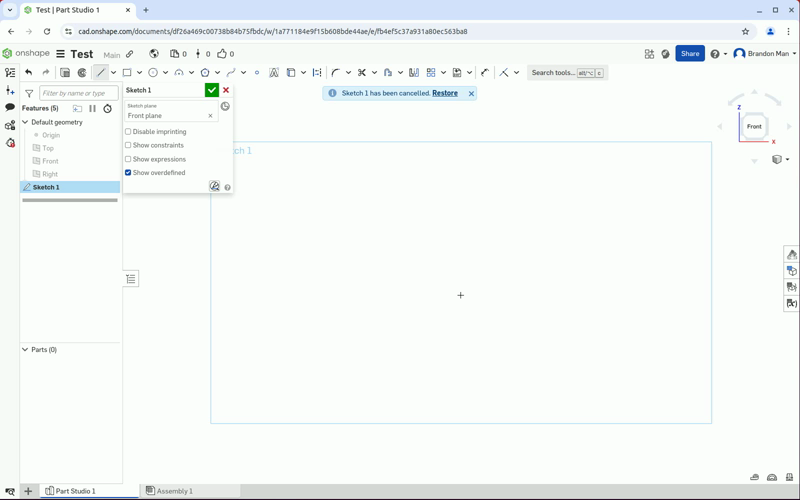
key_up(shift)
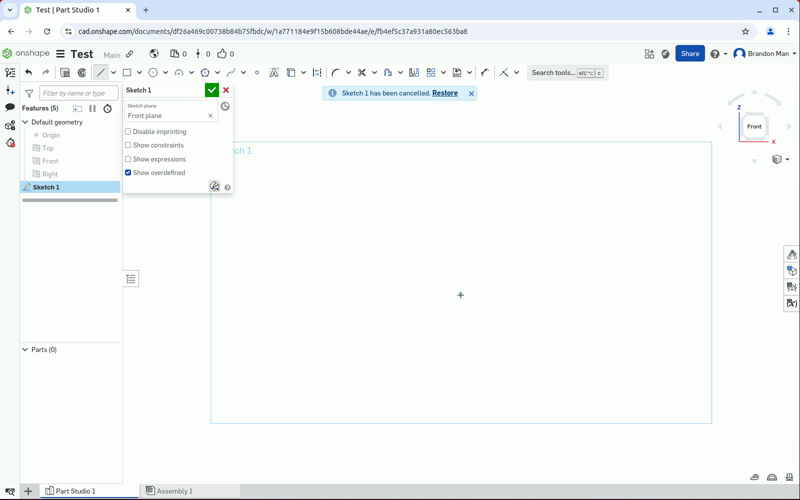
key_down(shift)
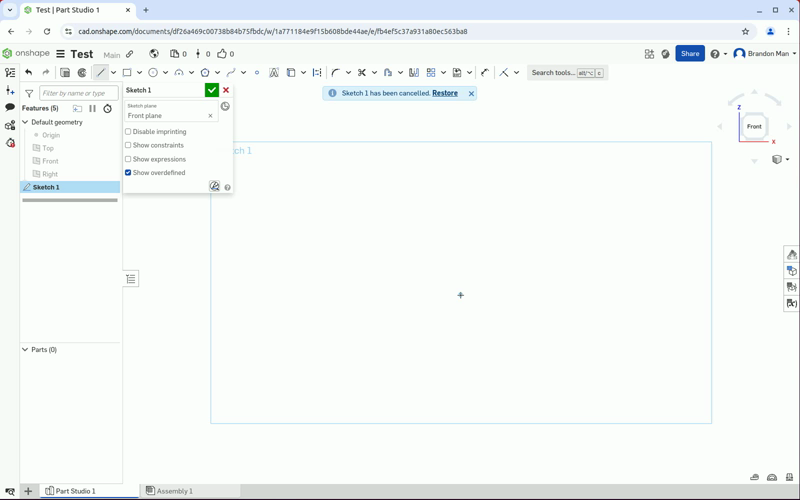
mouse_move(531, 294)
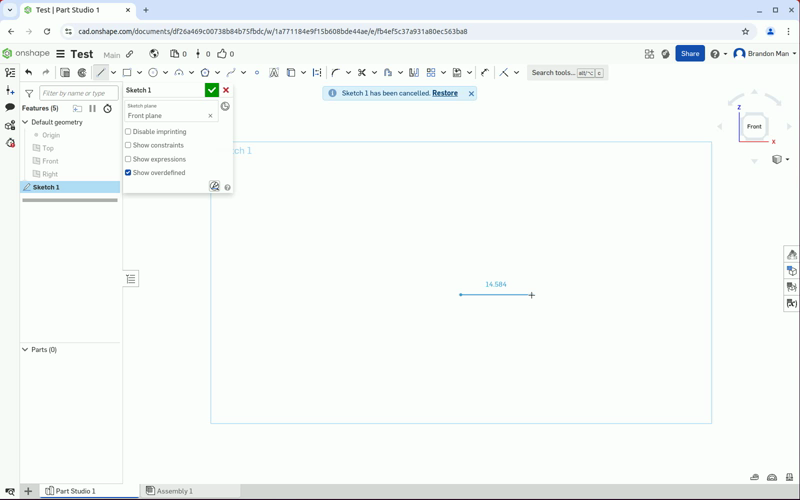
click(531, 294)
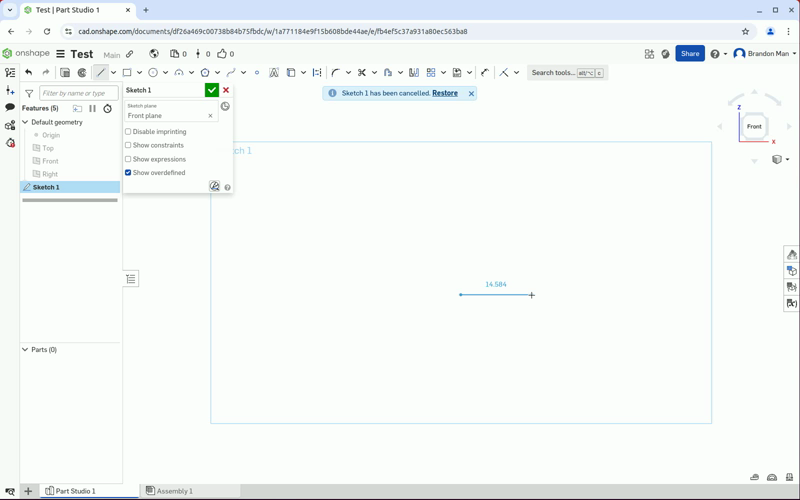
key_up(shift)
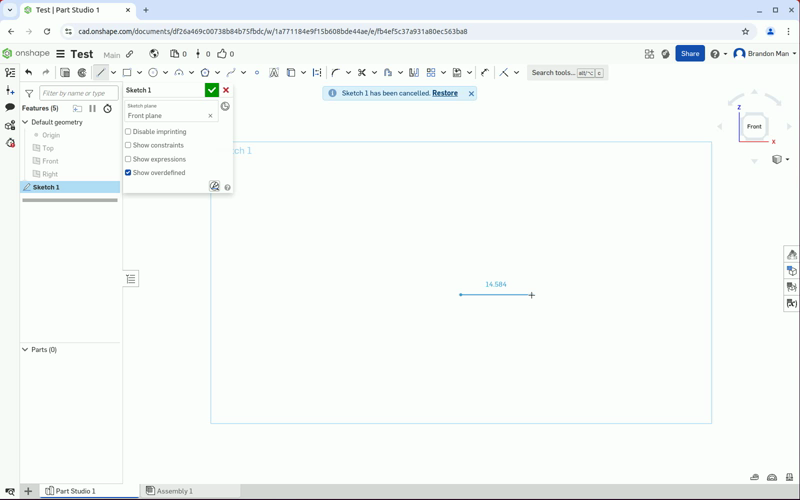
key_down(shift)
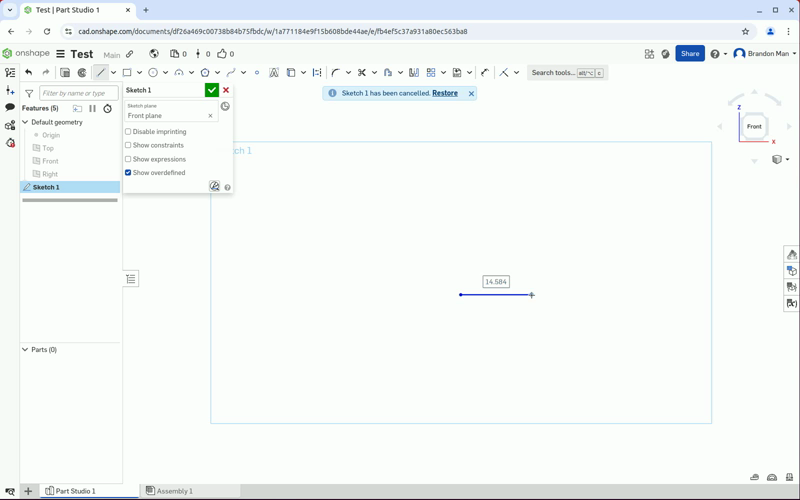
mouse_move(561, 294)
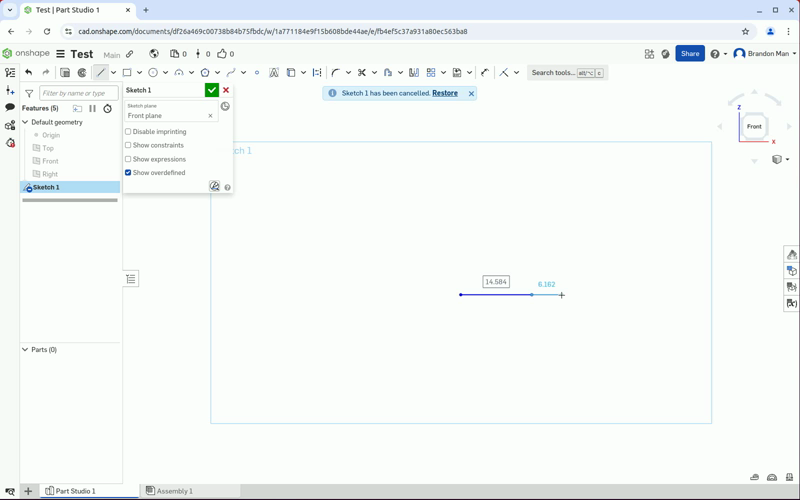
mouse_move(531, 283)
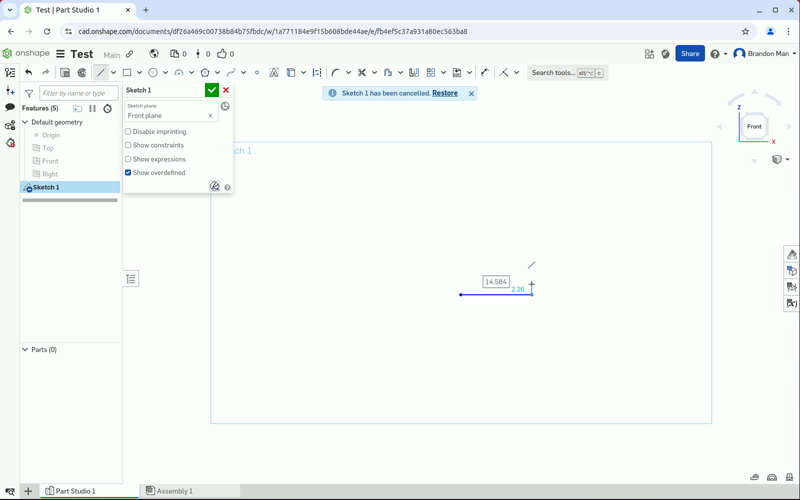
click(531, 283)
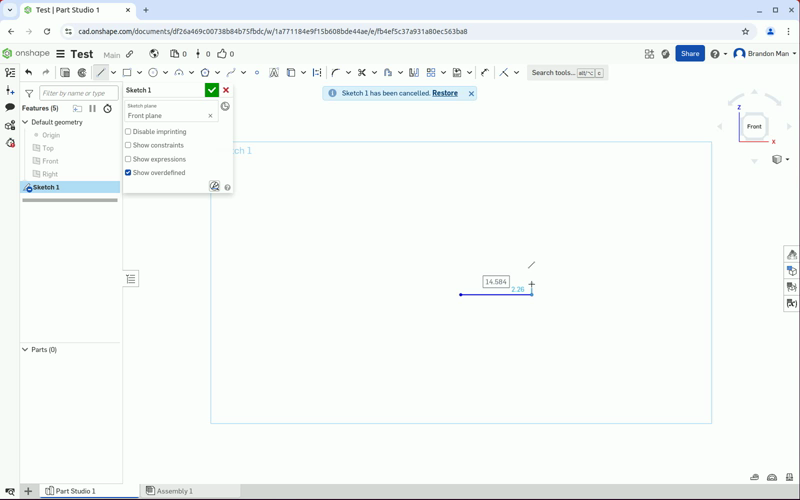
key_up(shift)
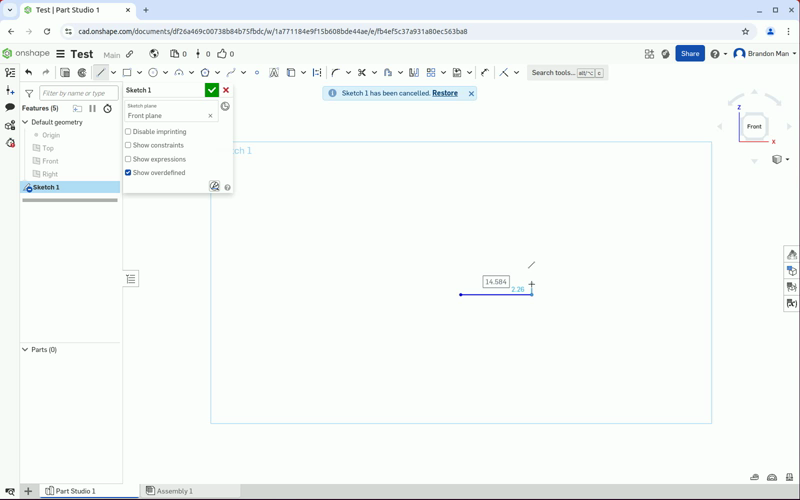
key_down(shift)
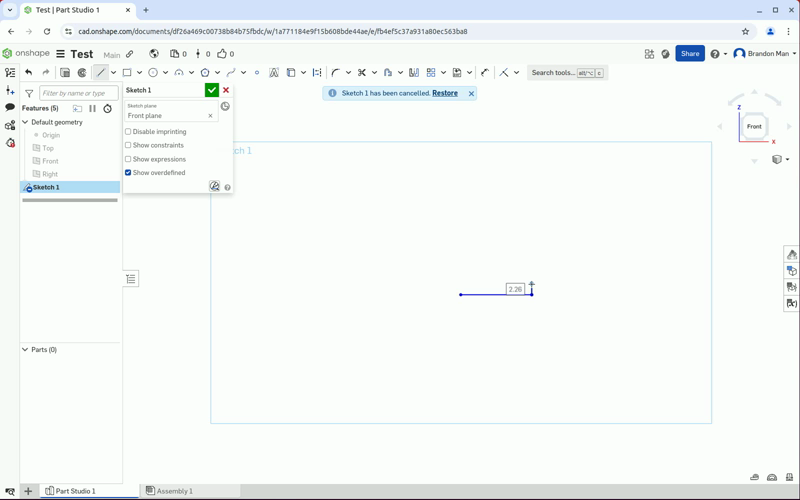
mouse_move(460, 283)
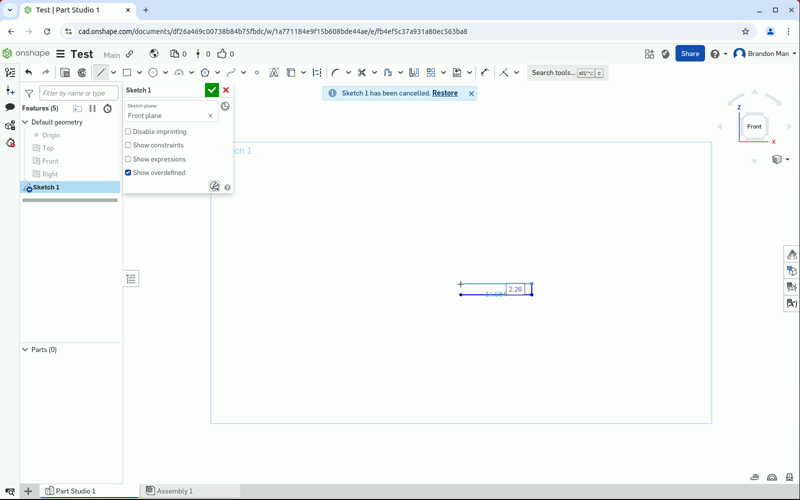
click(460, 283)
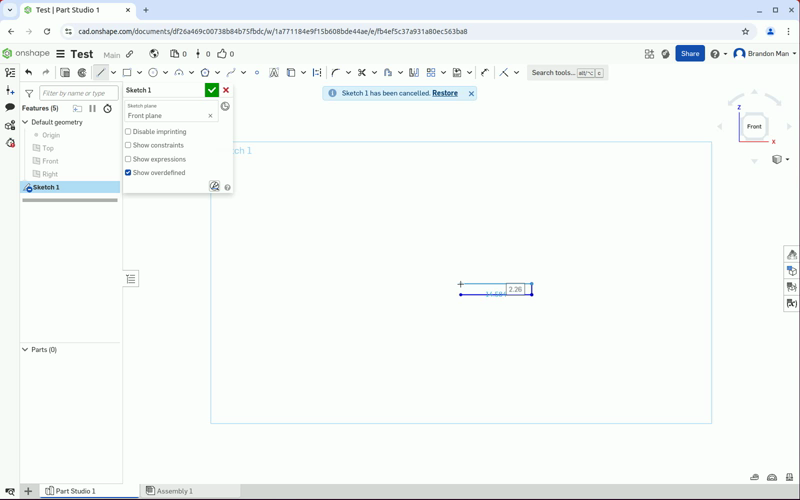
key_up(shift)
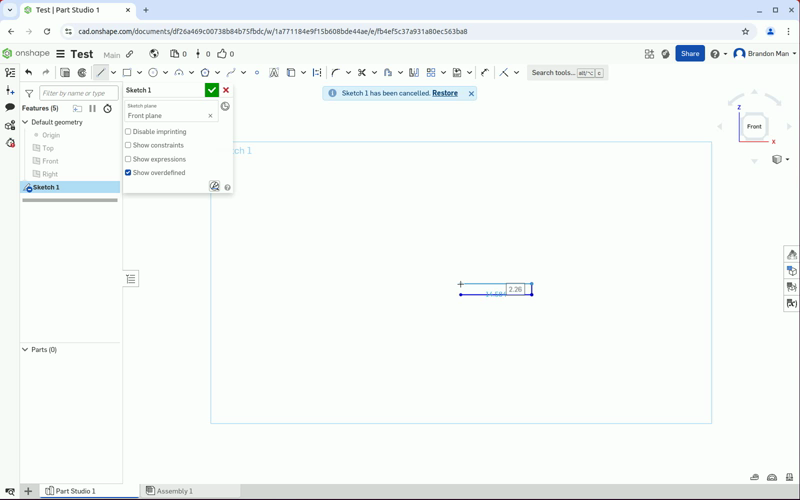
mouse_move(490, 283)
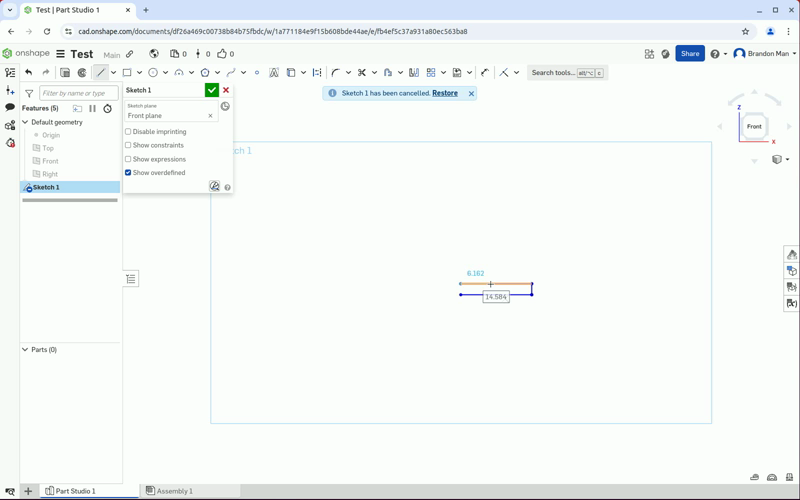
key_down(shift)
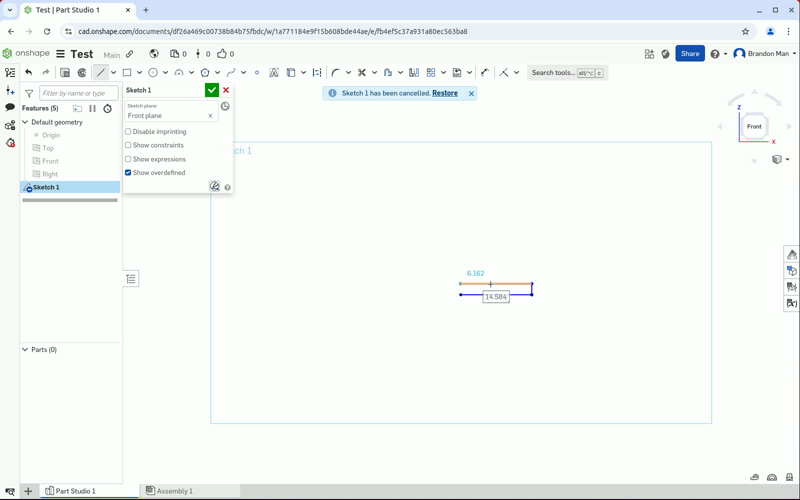
mouse_move(460, 294)
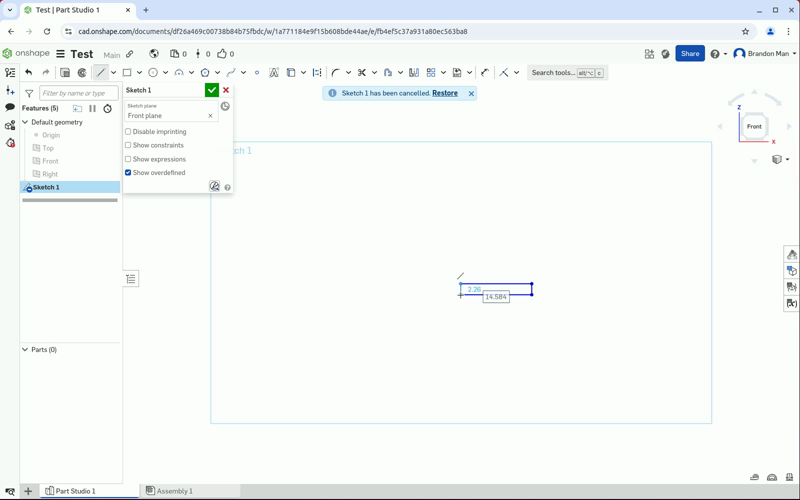
key_up(shift)
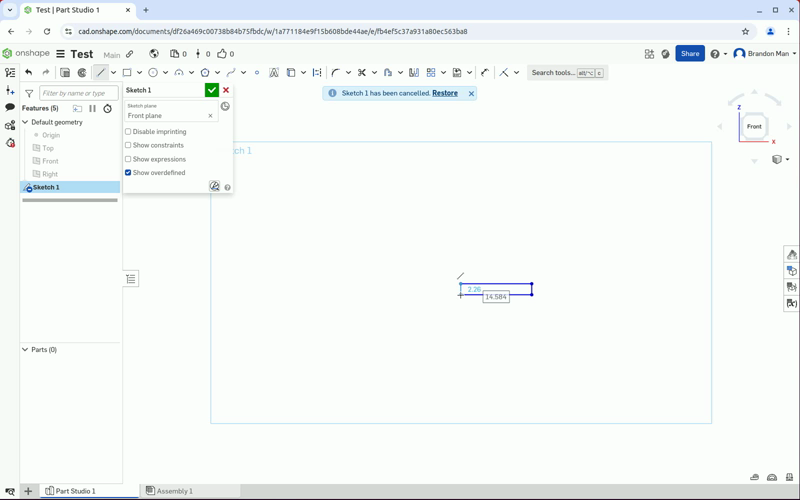
click(460, 294)
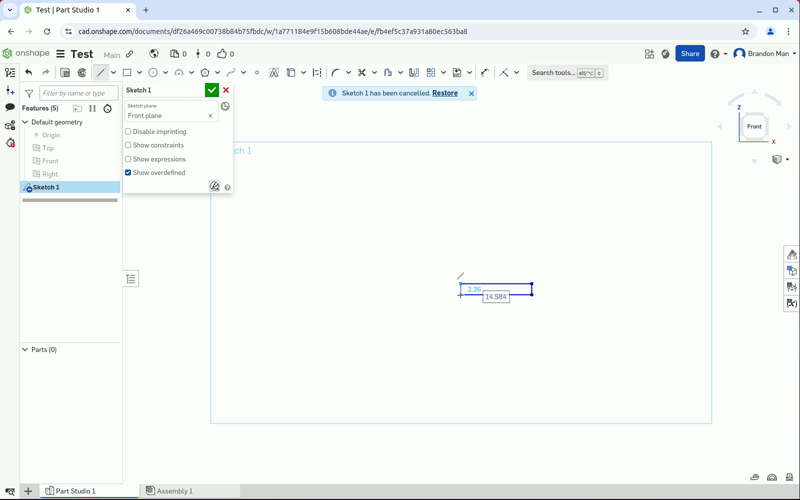
key(esc)
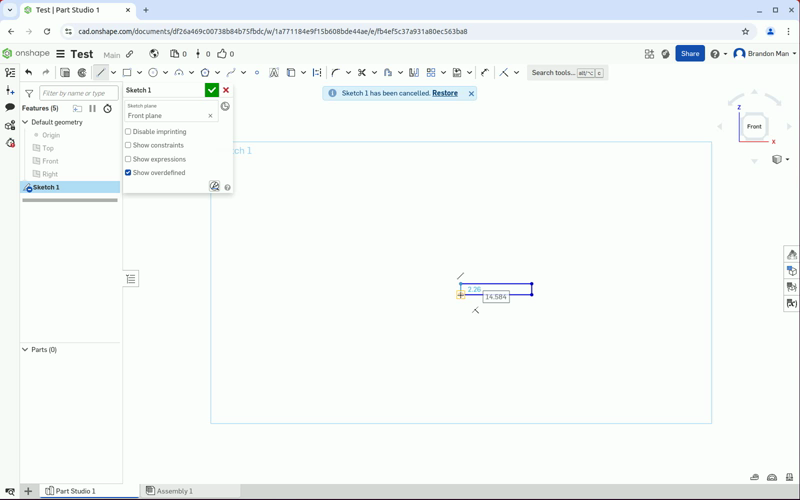
mouse_move(510, 292)
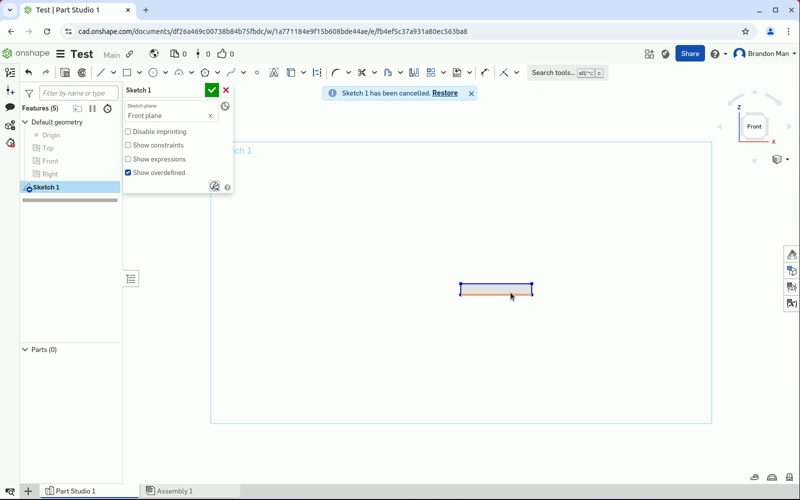
scroll(6)
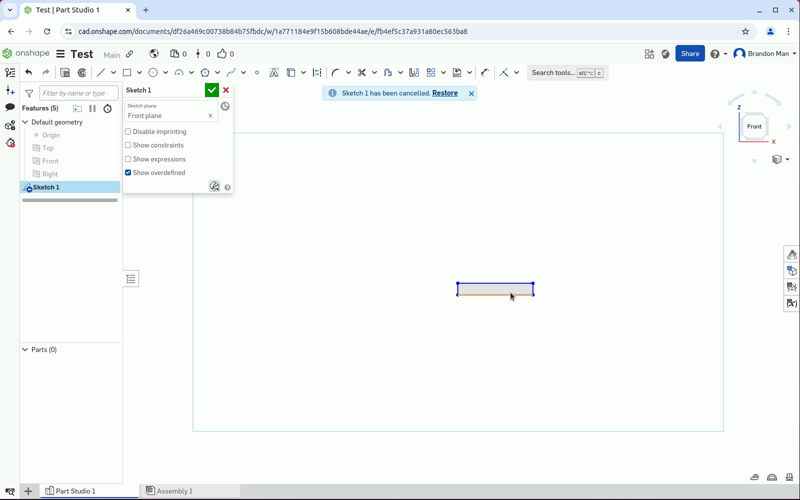
scroll(6)
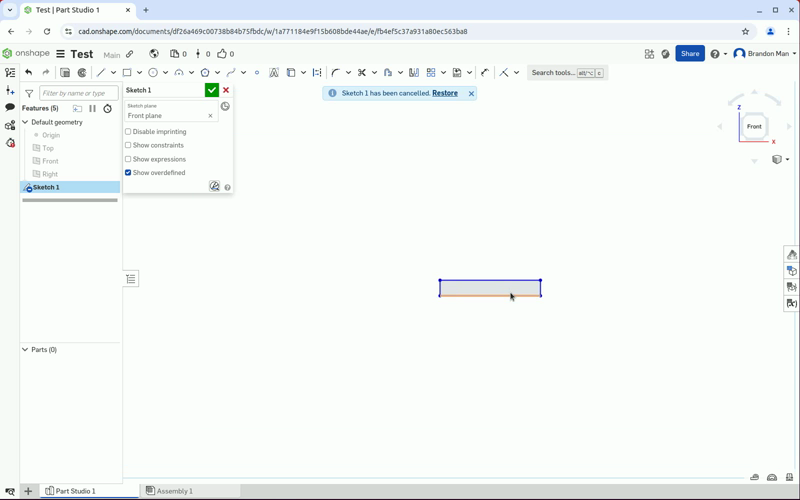
scroll(6)
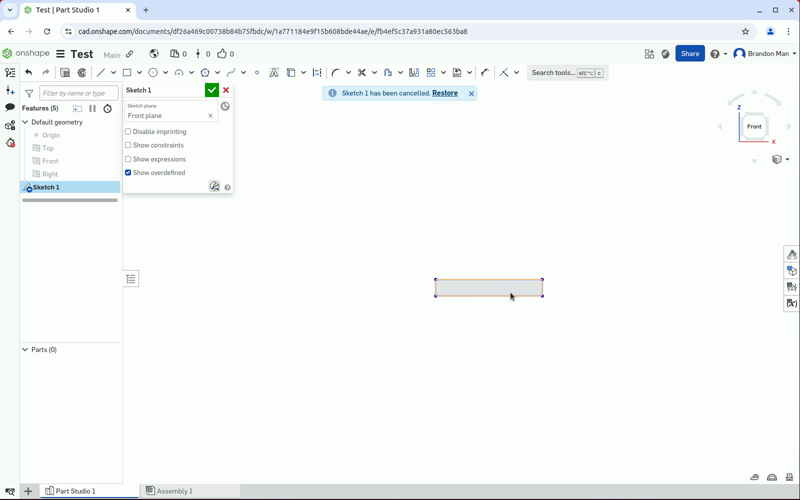
scroll(6)
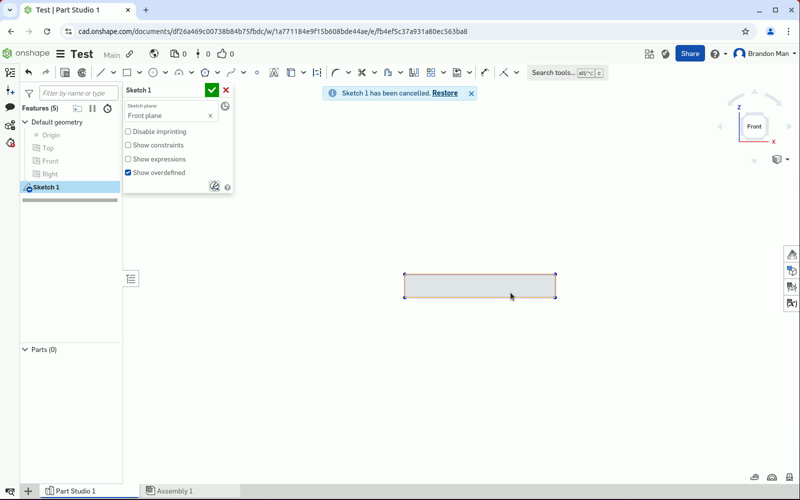
scroll(6)
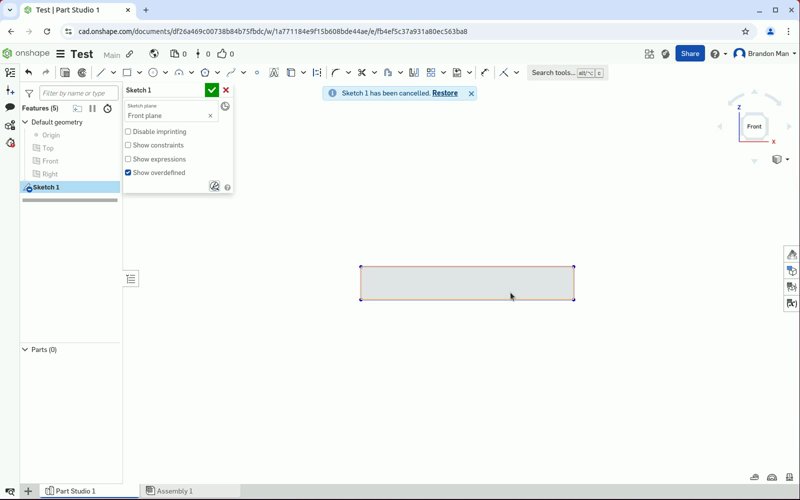
scroll(6)
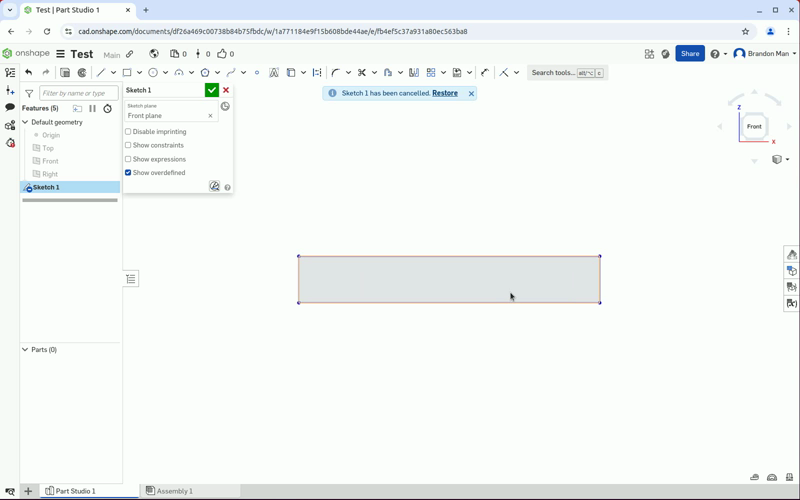
scroll(6)
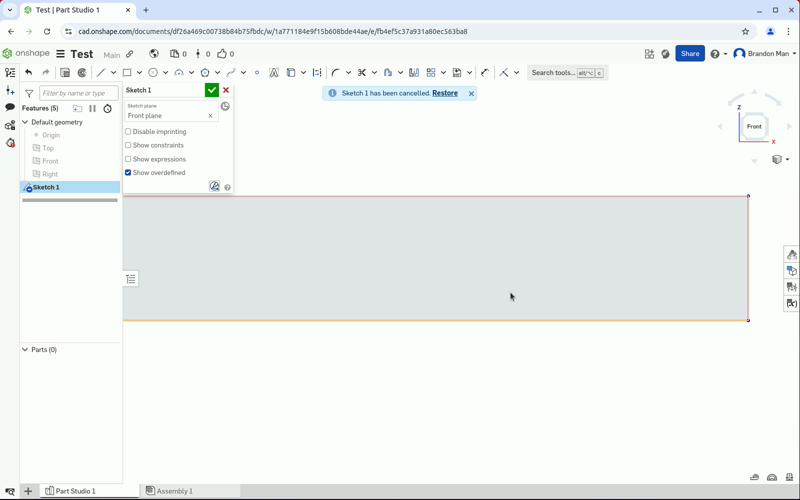
click(510, 292)
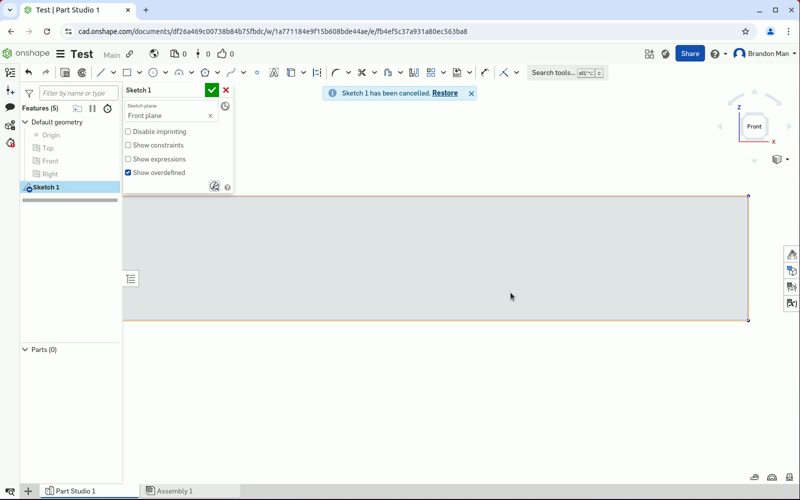
scroll(-6)
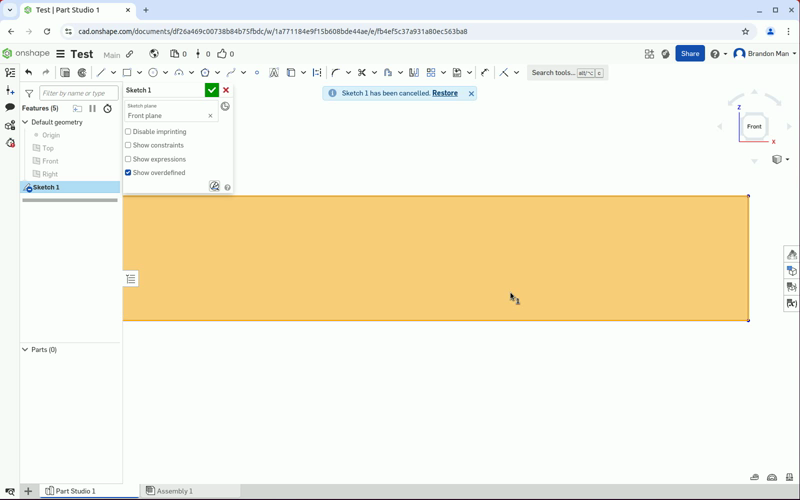
scroll(-6)
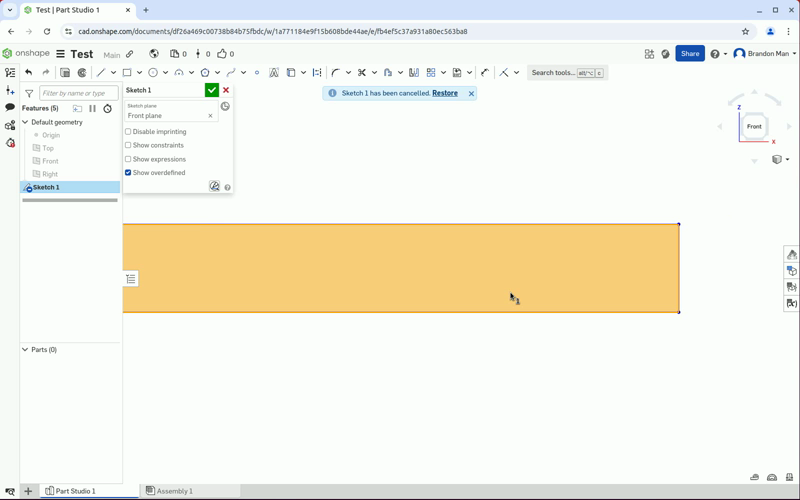
scroll(-6)
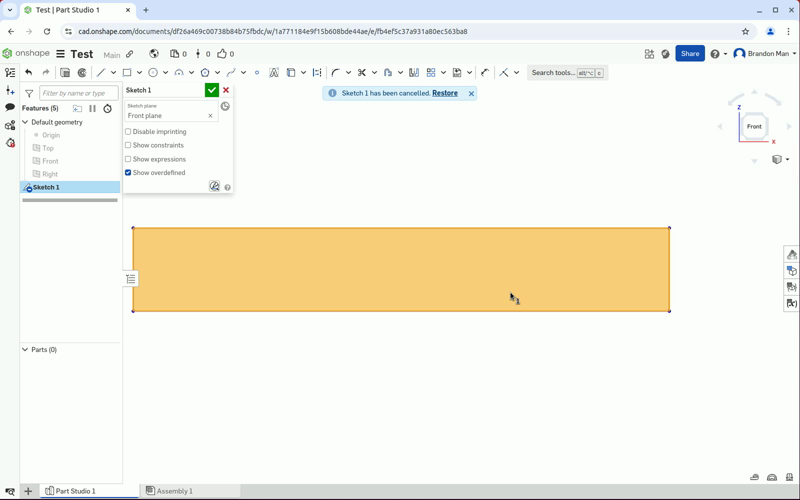
scroll(-6)
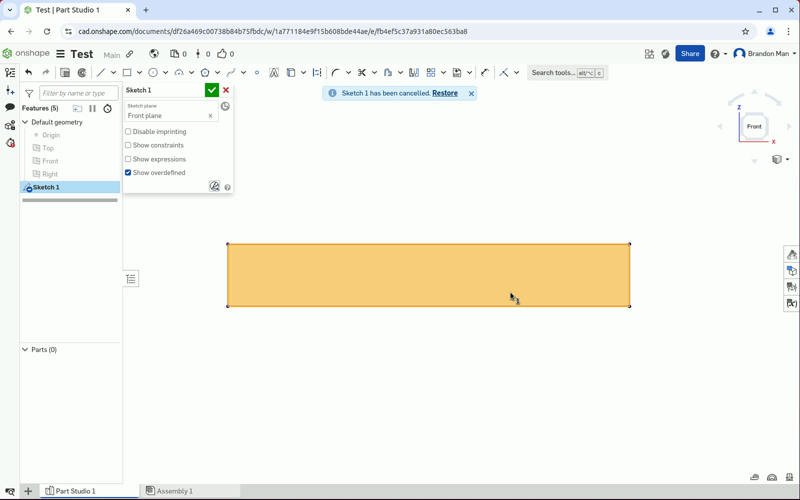
scroll(-6)
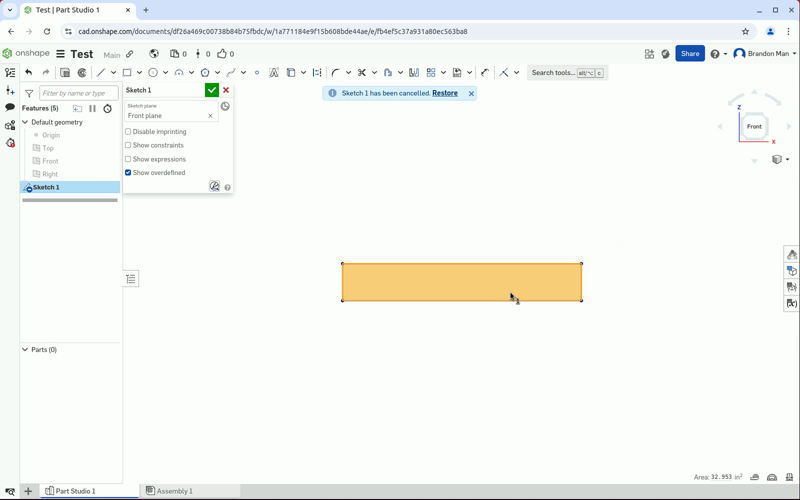
scroll(-6)
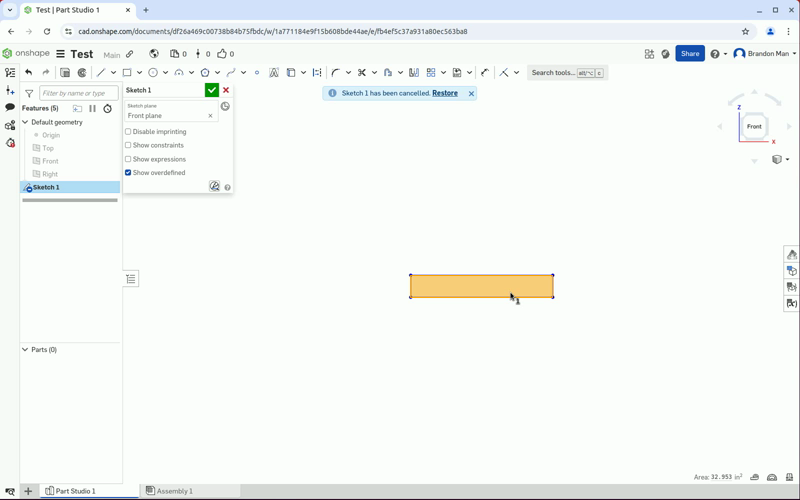
scroll(-6)
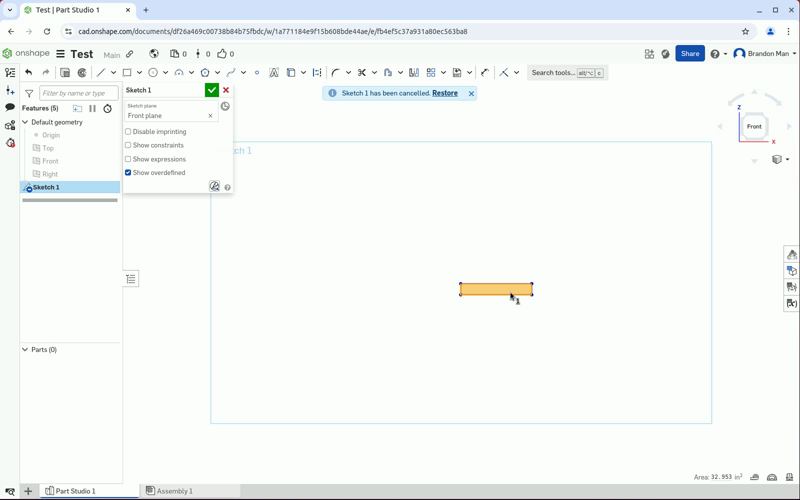
mouse_move(73, 352)
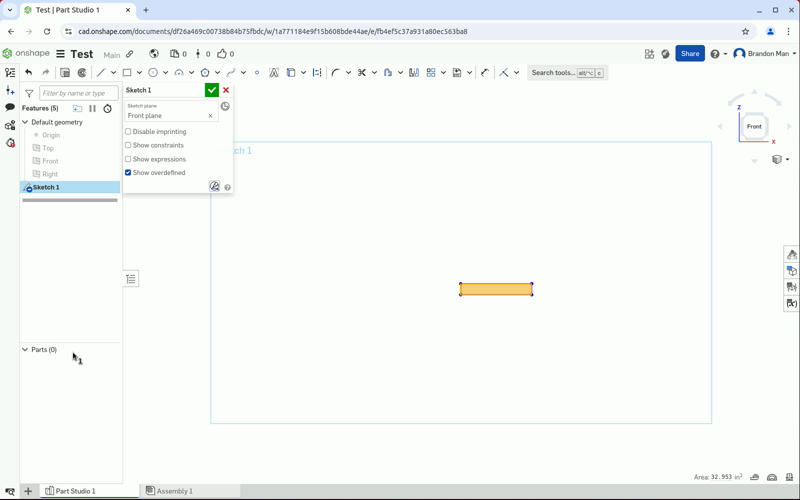
key(shift+y)
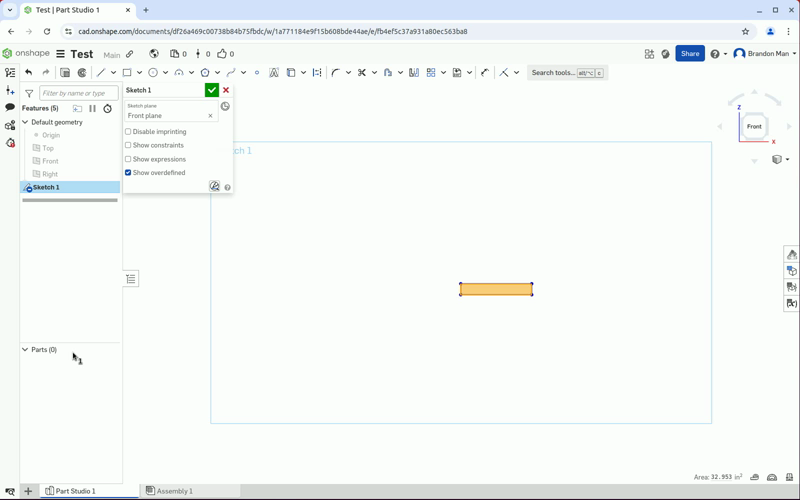
key(shift+e)
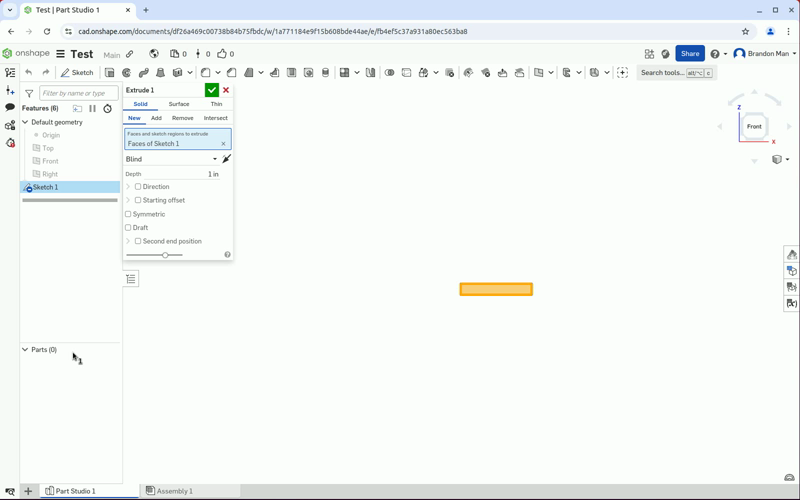
mouse_move(143, 106)
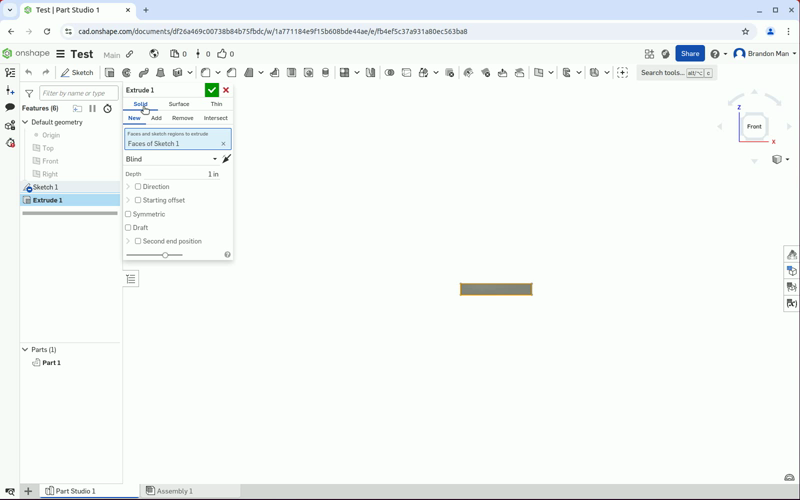
click(143, 106)
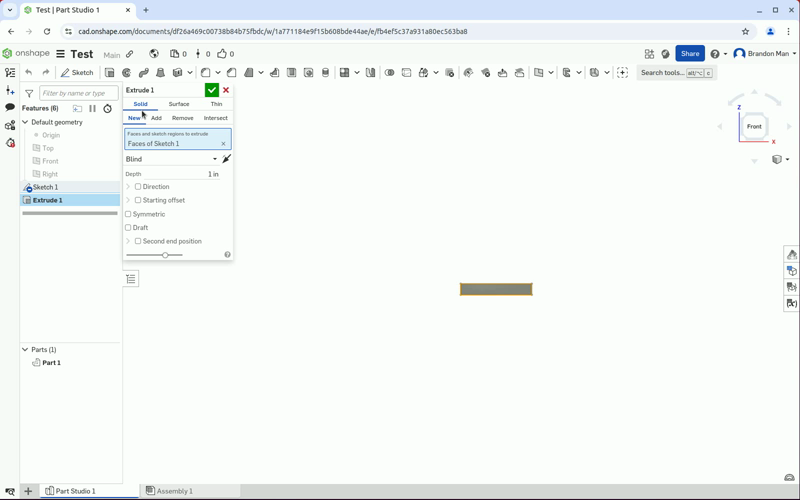
mouse_move(137, 120)
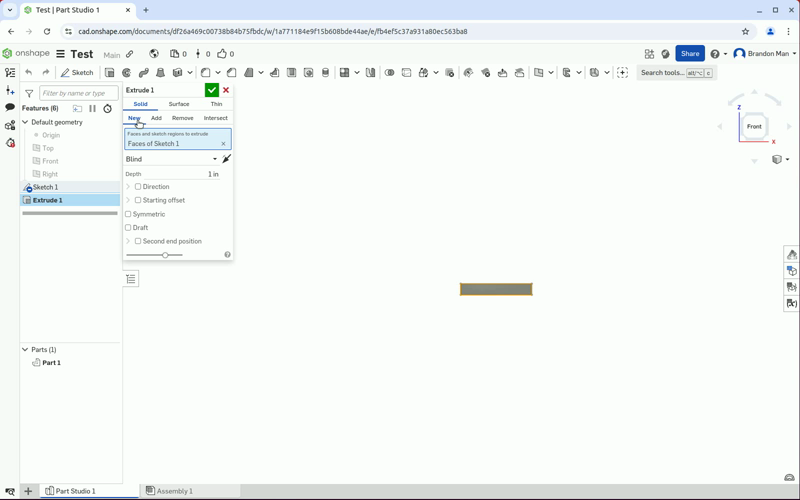
click(137, 120)
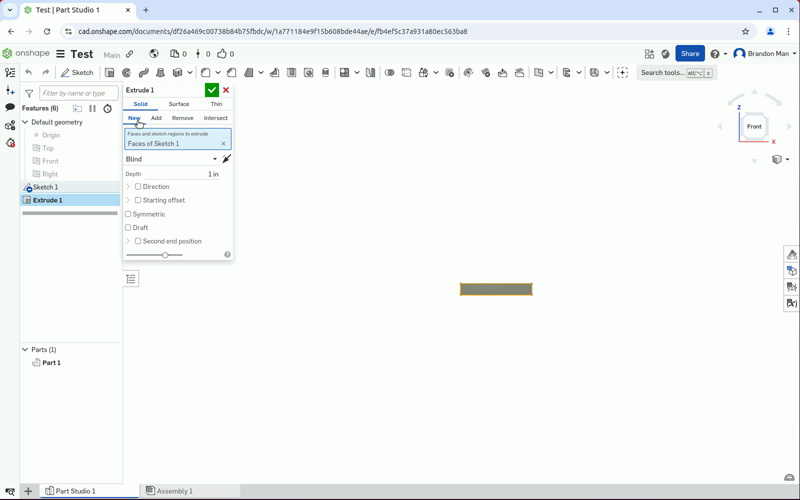
key(tab, 4)
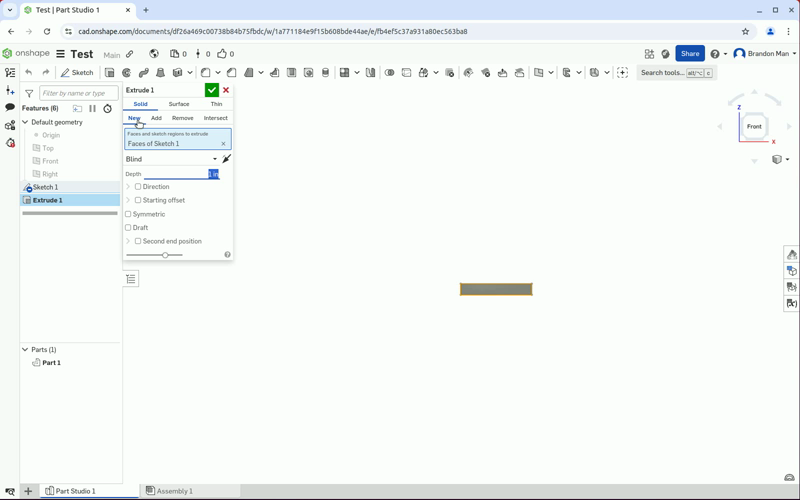
text(-0.481)
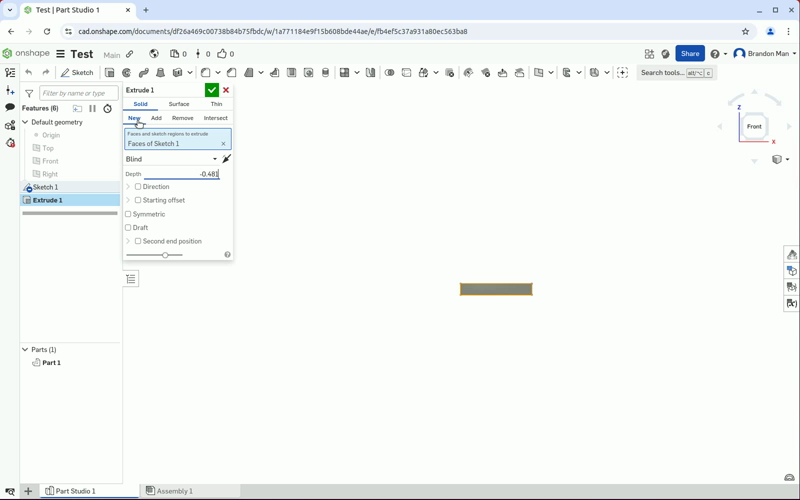
key(enter)
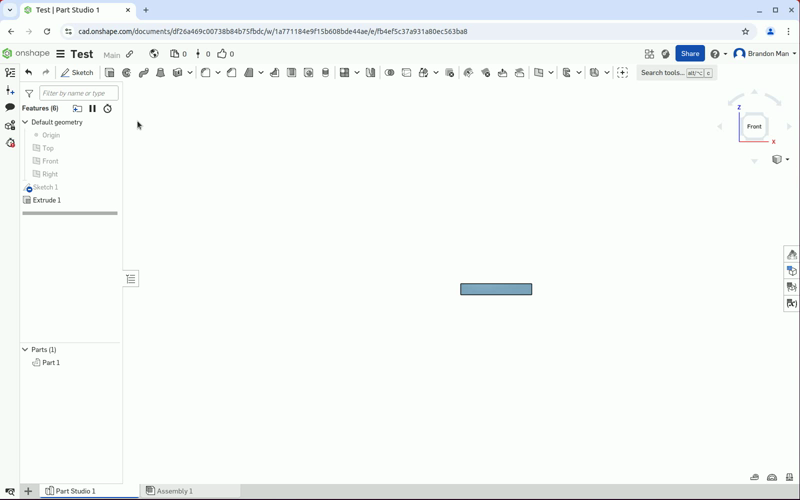
key(shift+h)
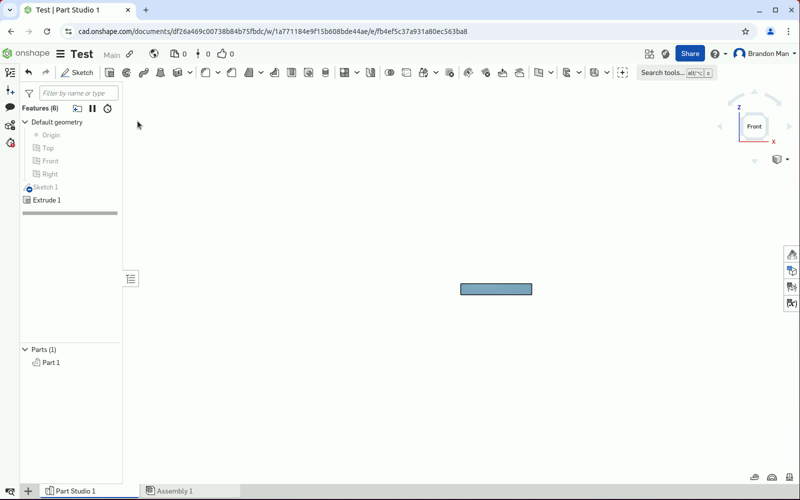
key(shift+h)
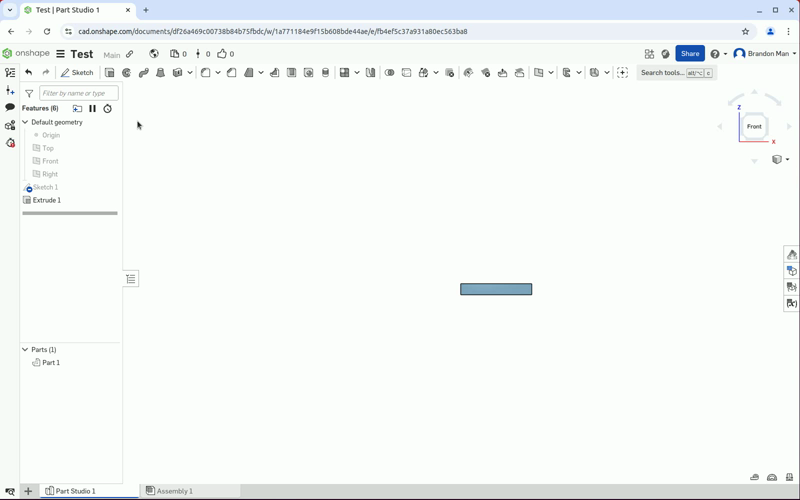
mouse_move(73, 189)
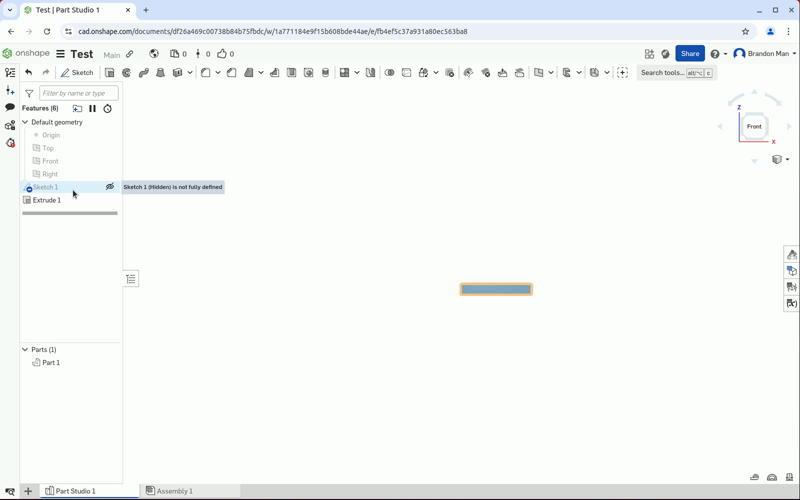
click(73, 189)
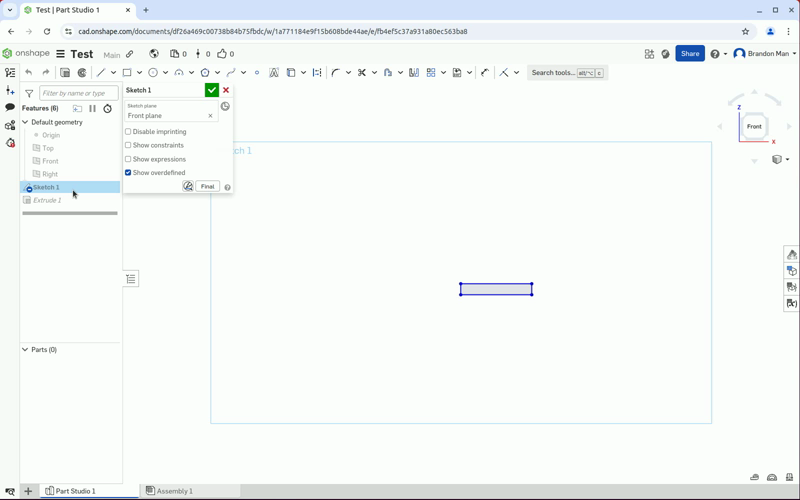
mouse_move(229, 92)
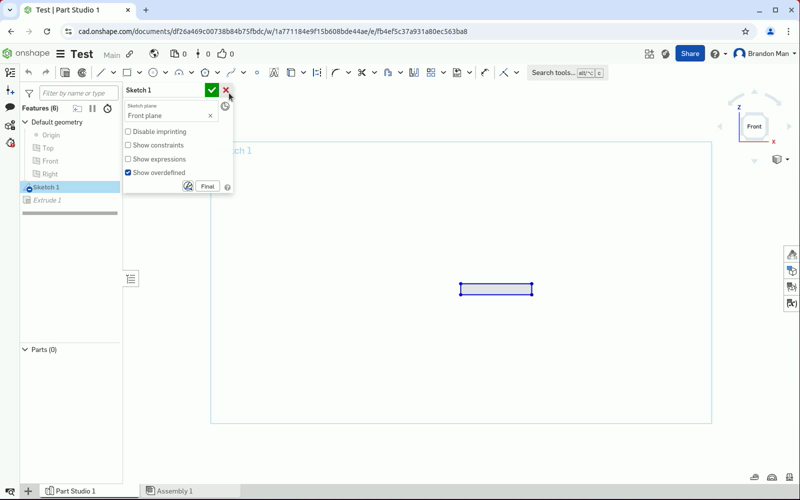
click(229, 92)
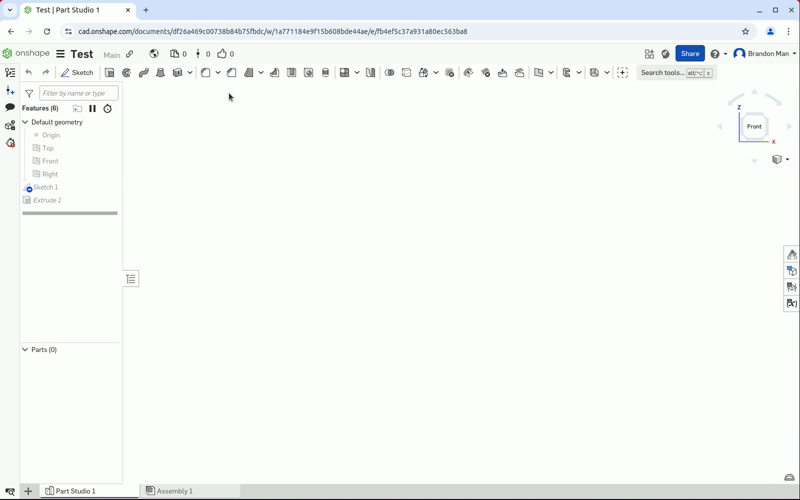
mouse_move(73, 352)
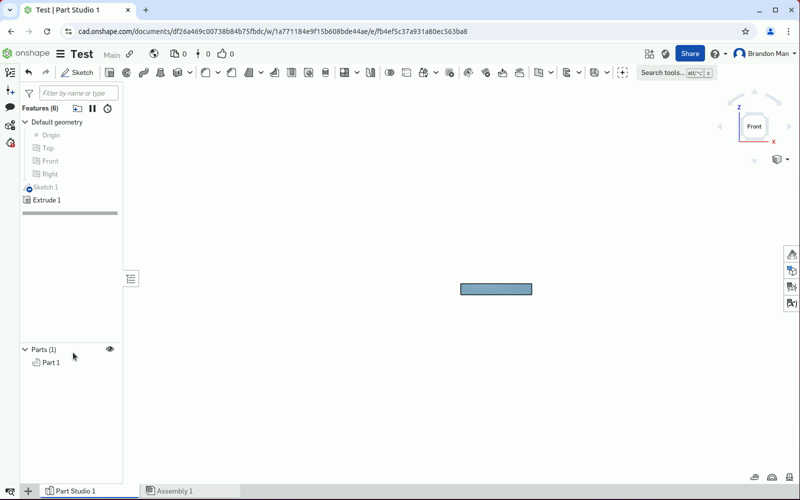
key(y)
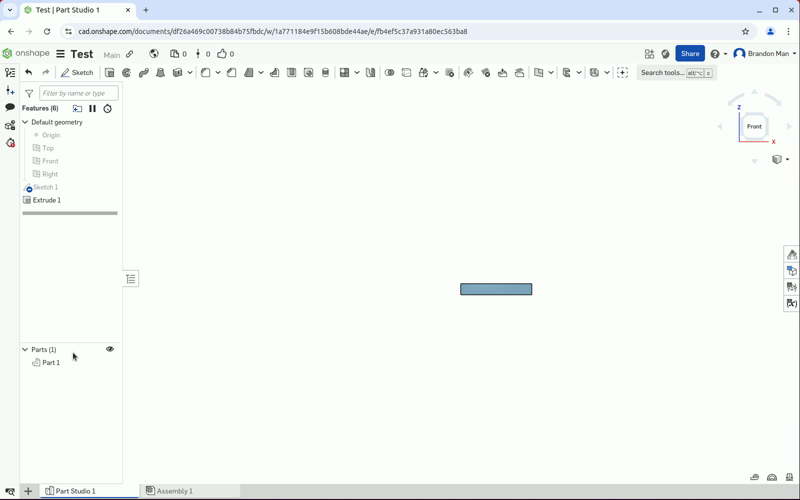
key(shift+p)
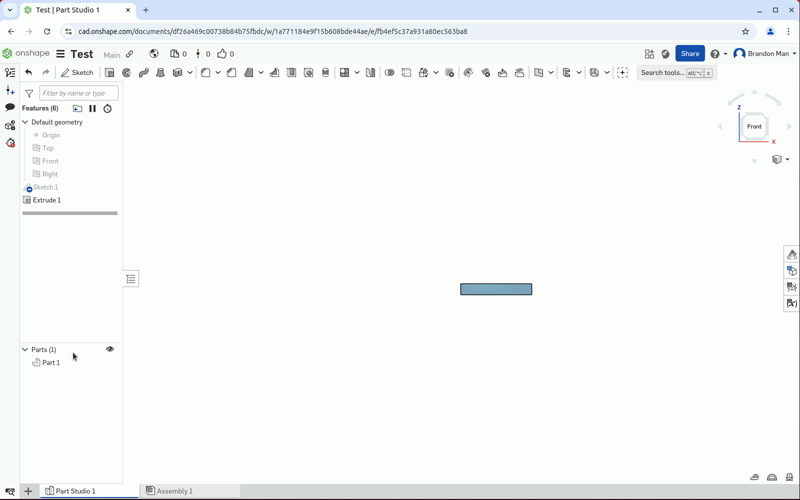
key(space)
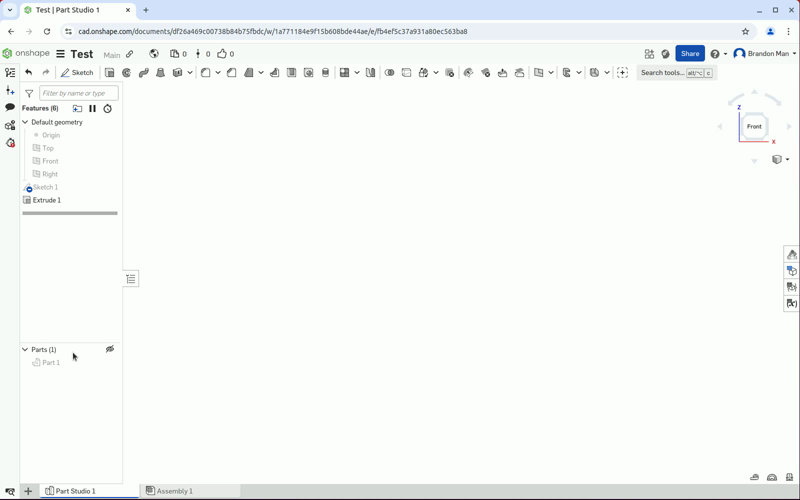
key_down(shift)
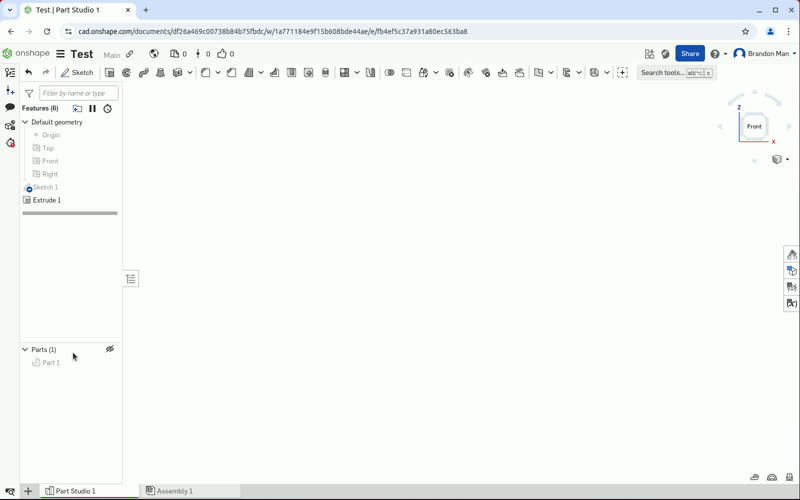
key(down)
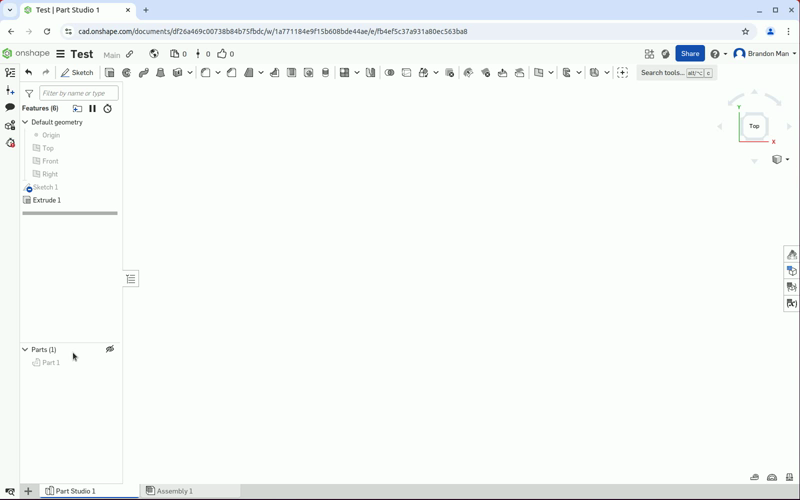
key_up(shift)
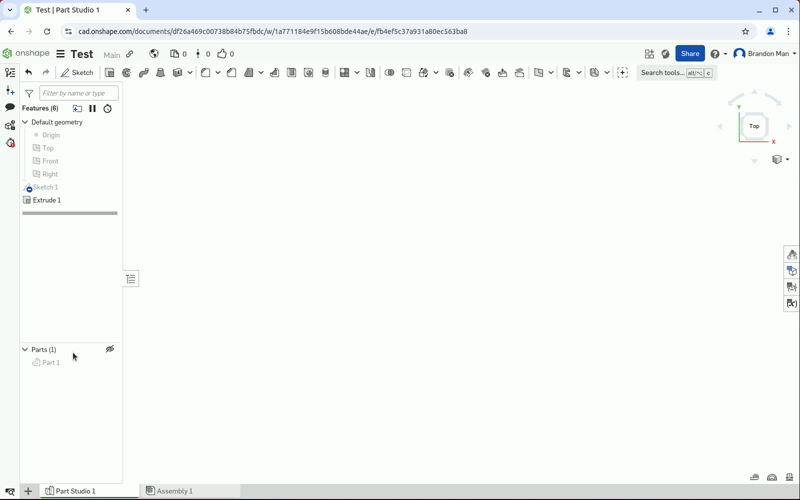
mouse_move(73, 352)
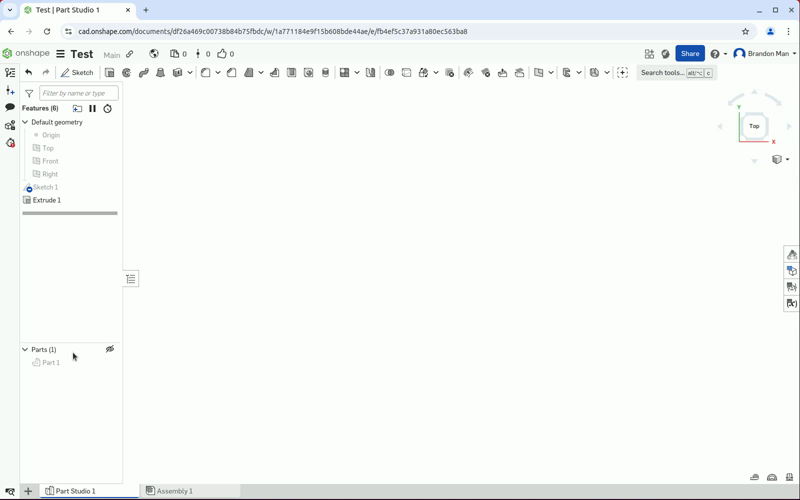
key(shift+y)
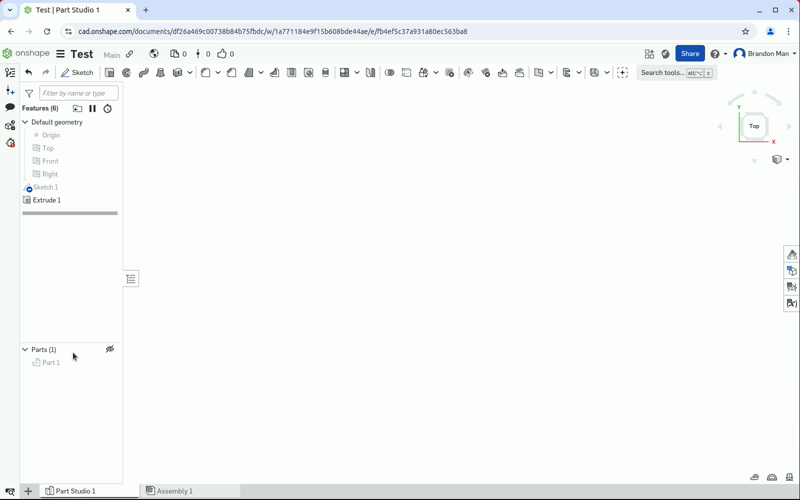
key(shift+s)
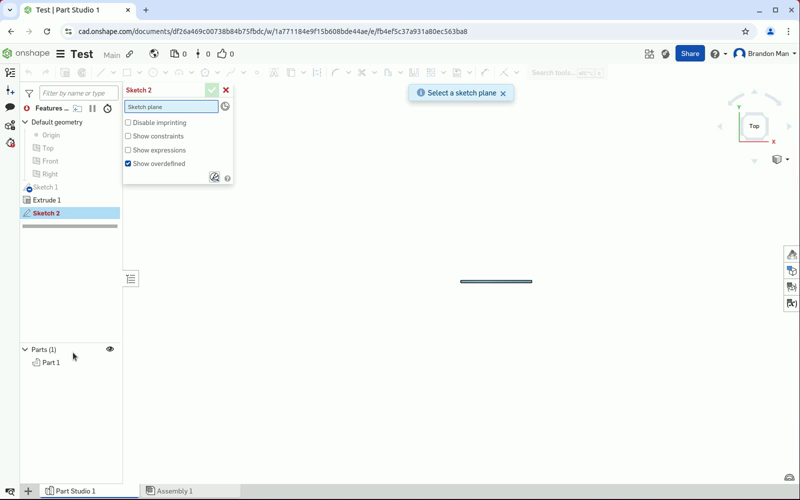
mouse_move(73, 150)
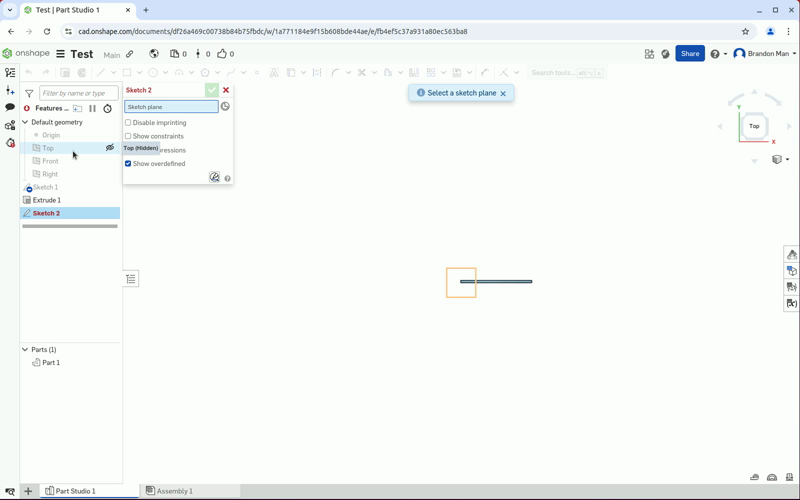
click(73, 150)
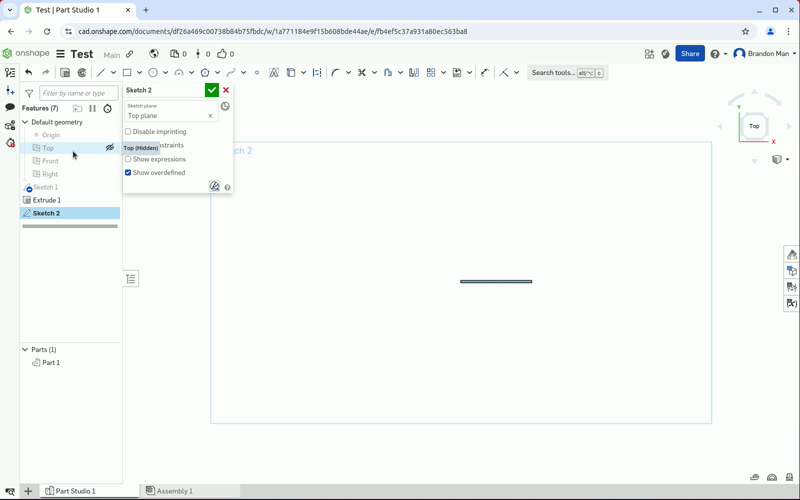
mouse_move(73, 352)
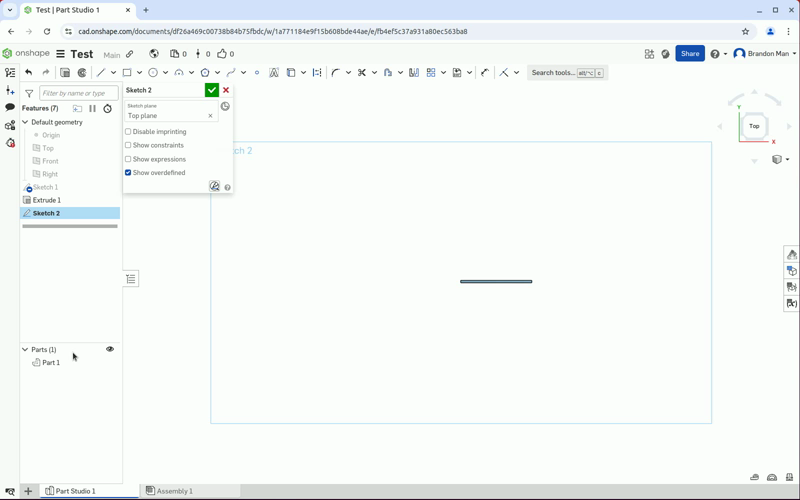
key(y)
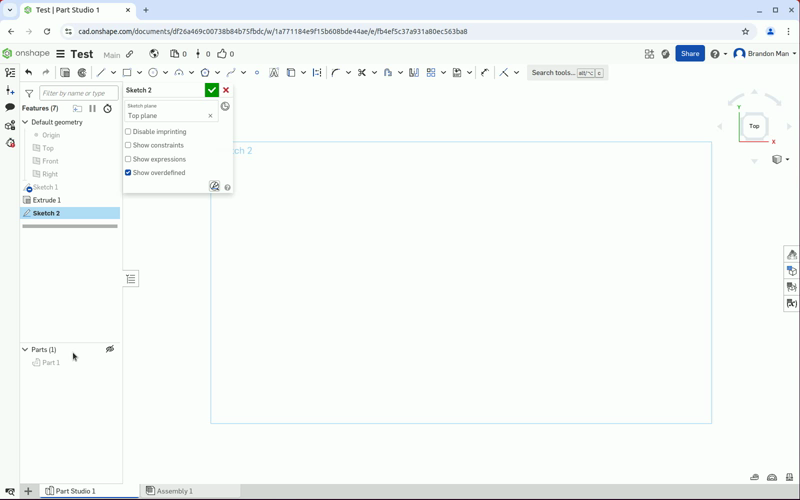
key(l)
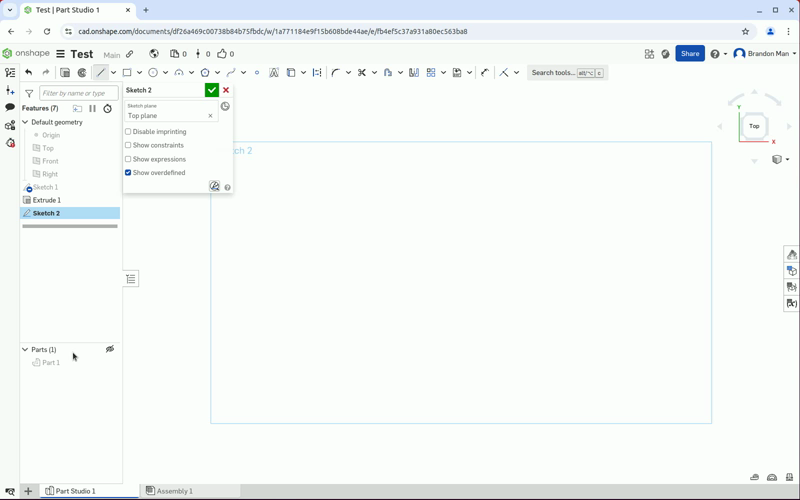
key_down(shift)
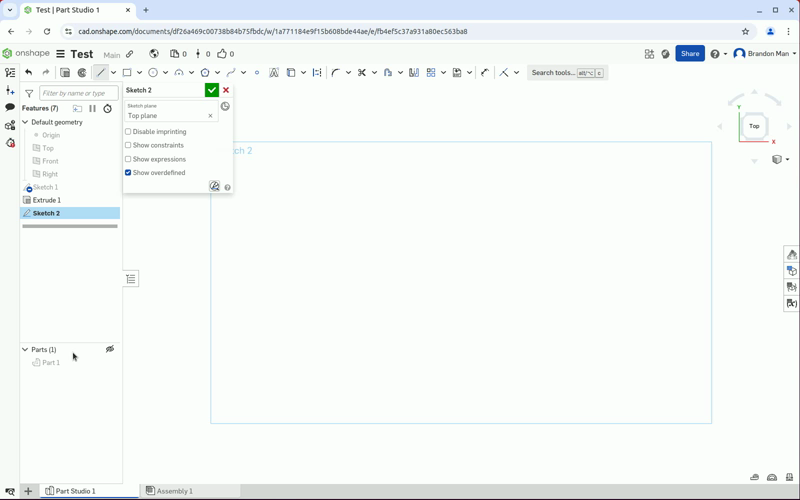
mouse_move(460, 326)
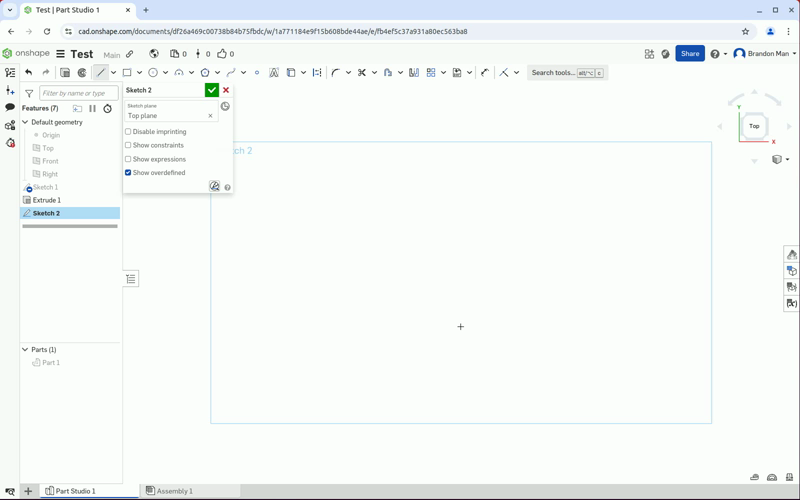
click(460, 326)
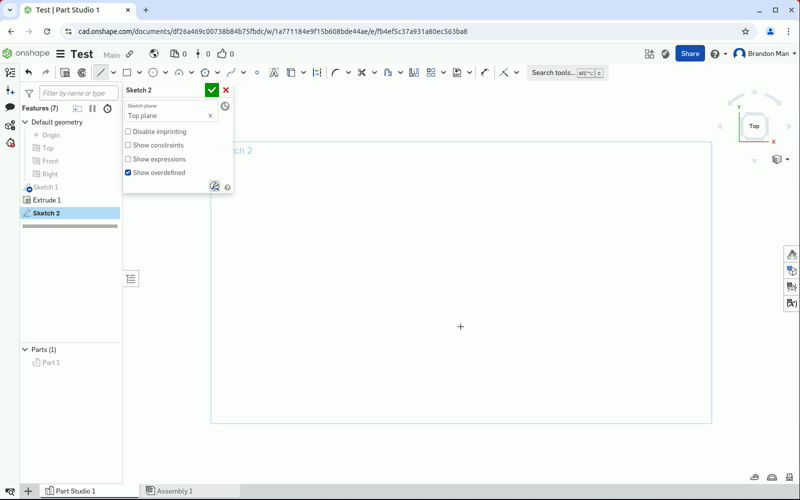
key_up(shift)
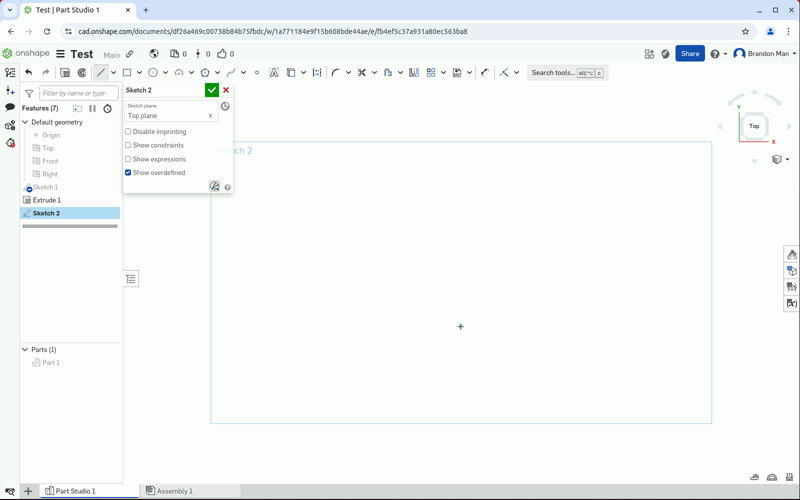
key_down(shift)
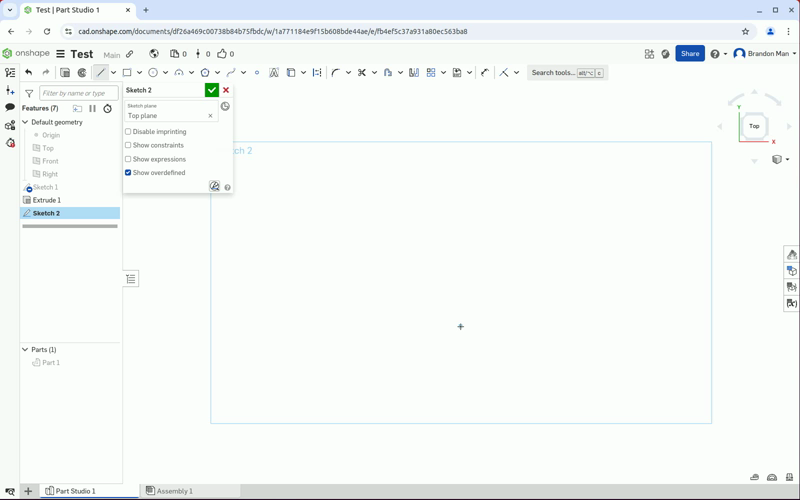
mouse_move(534, 326)
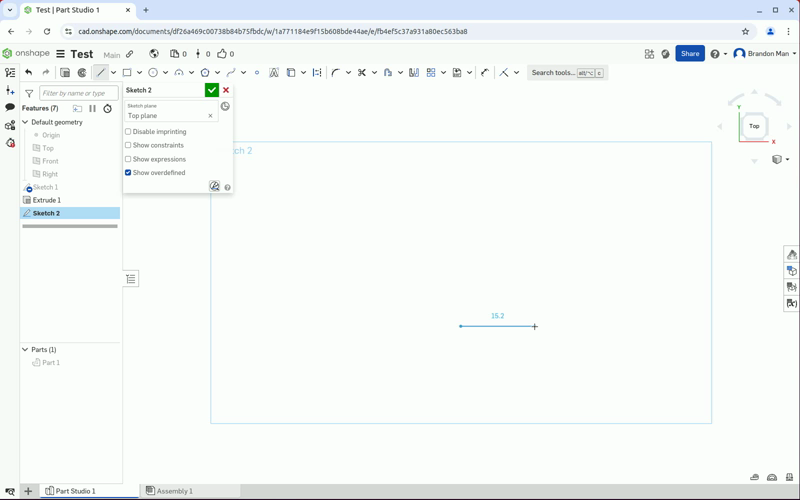
click(534, 326)
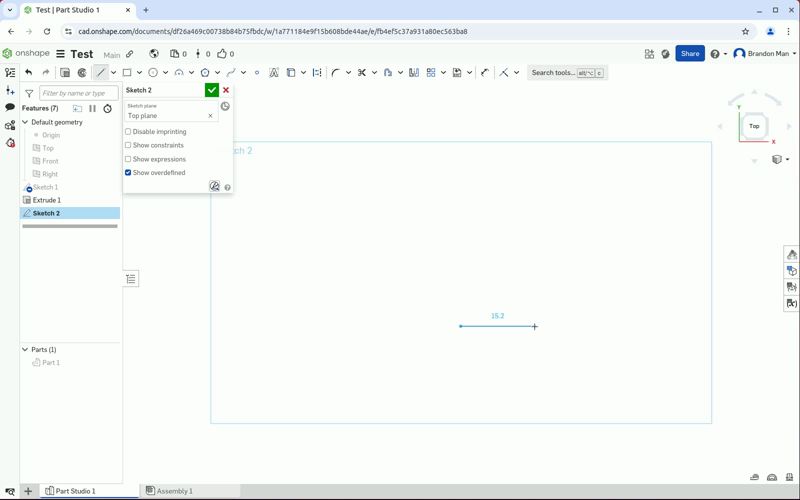
key_up(shift)
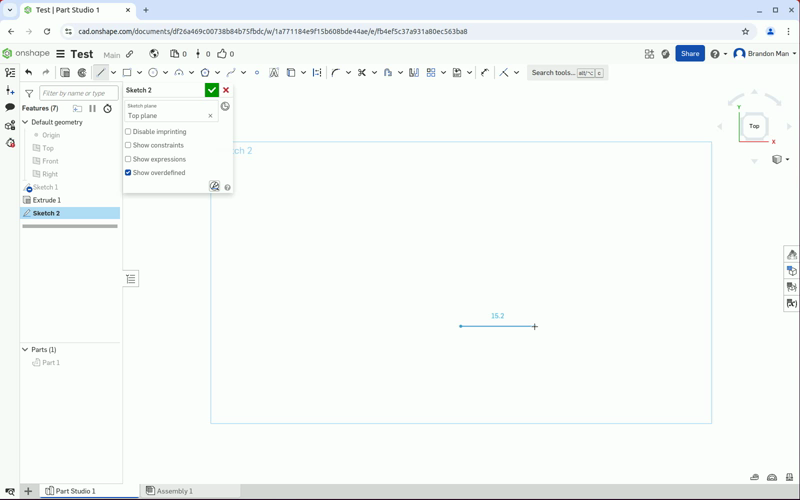
key_down(shift)
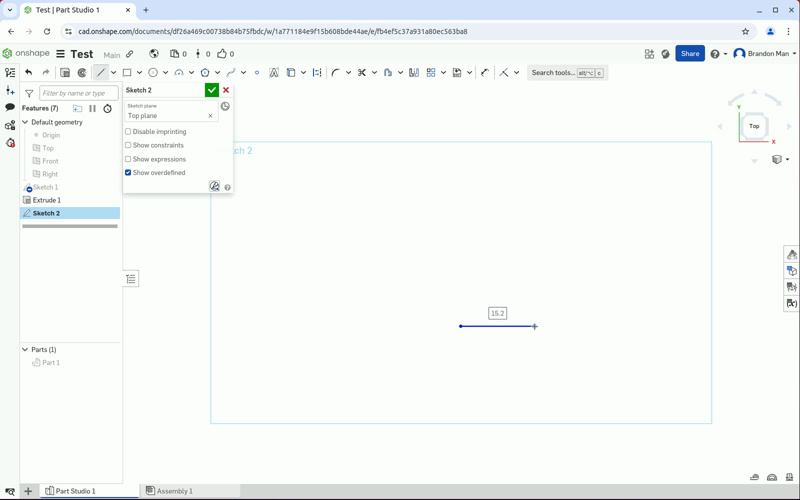
mouse_move(564, 326)
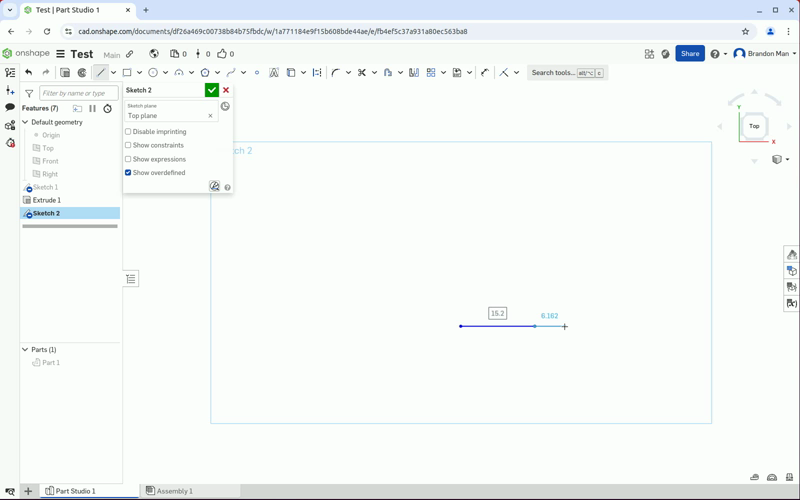
mouse_move(534, 282)
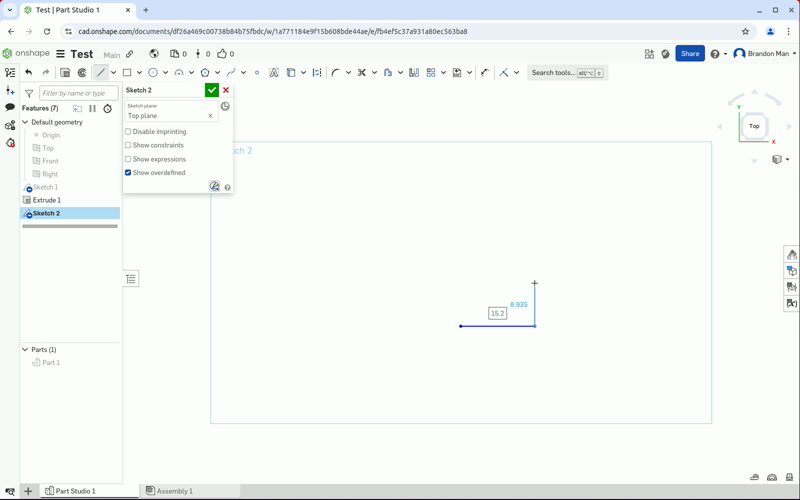
click(534, 282)
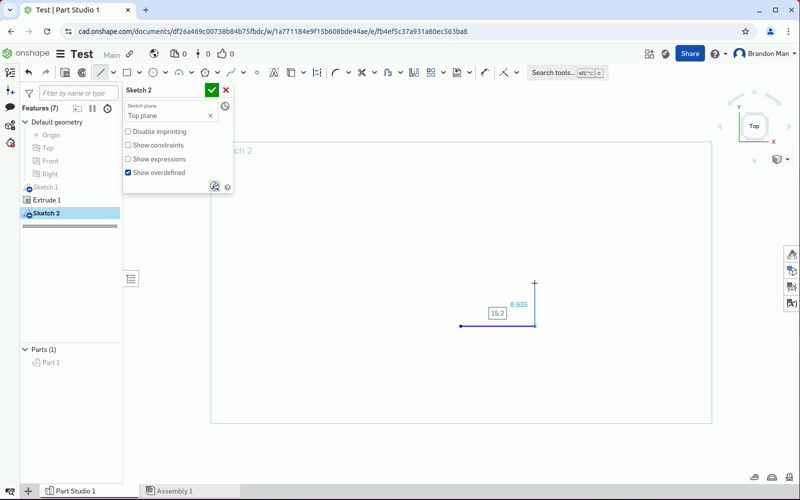
key_up(shift)
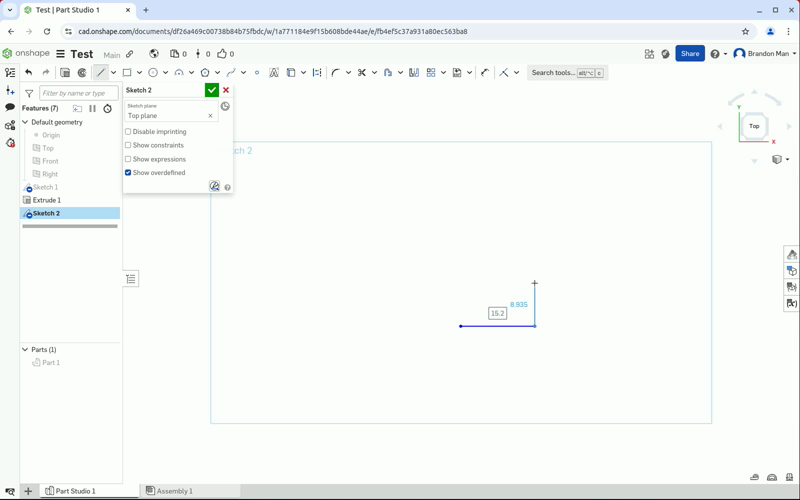
key_down(shift)
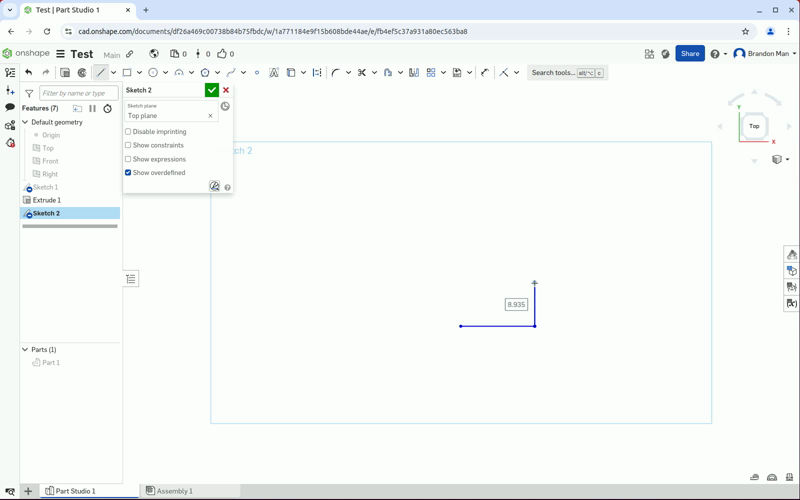
mouse_move(460, 282)
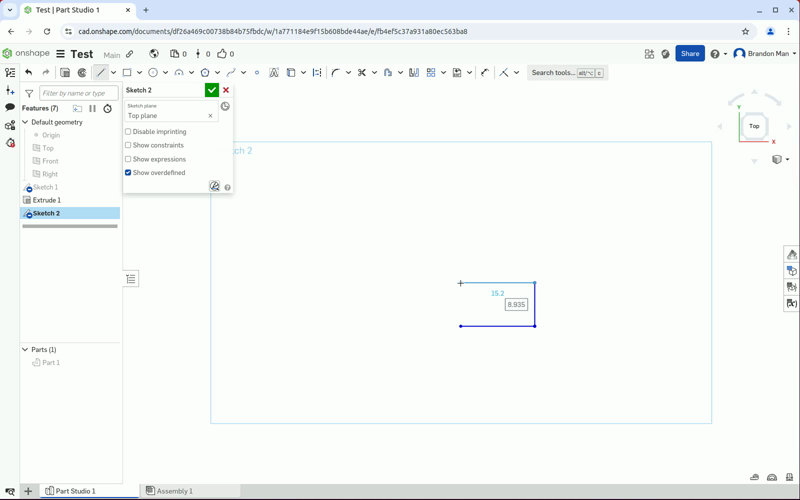
click(460, 282)
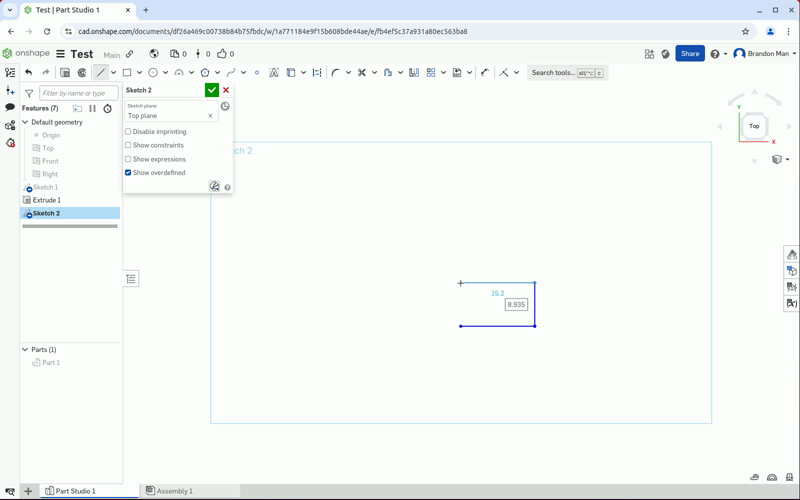
key_up(shift)
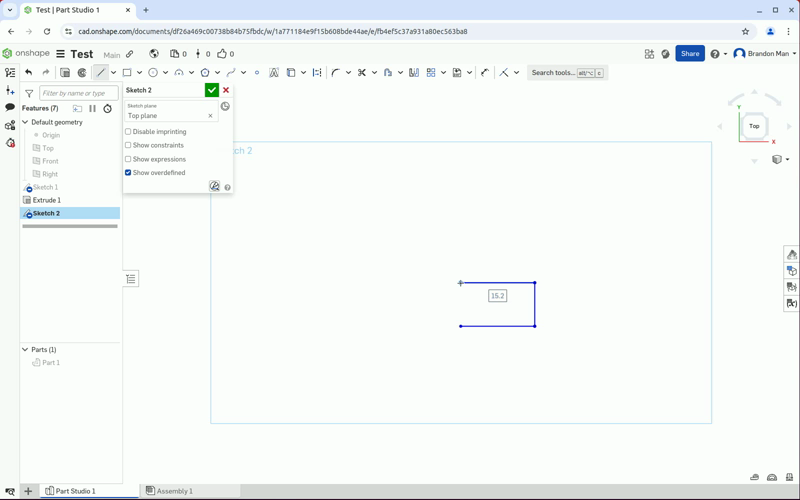
mouse_move(490, 282)
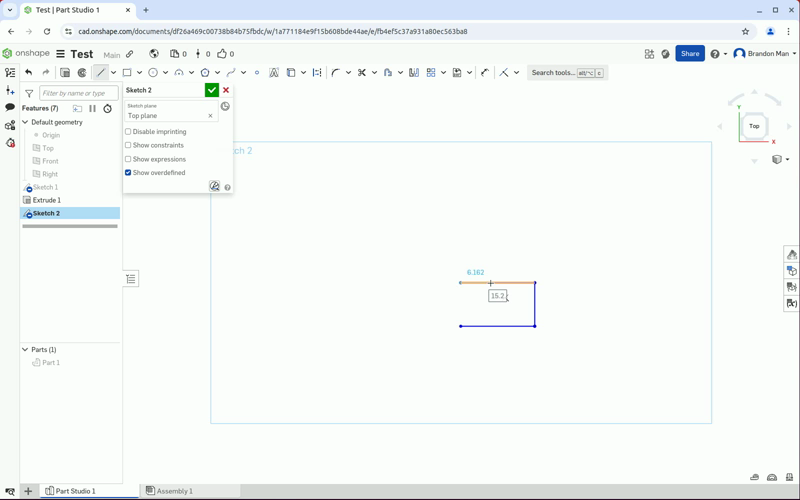
key_down(shift)
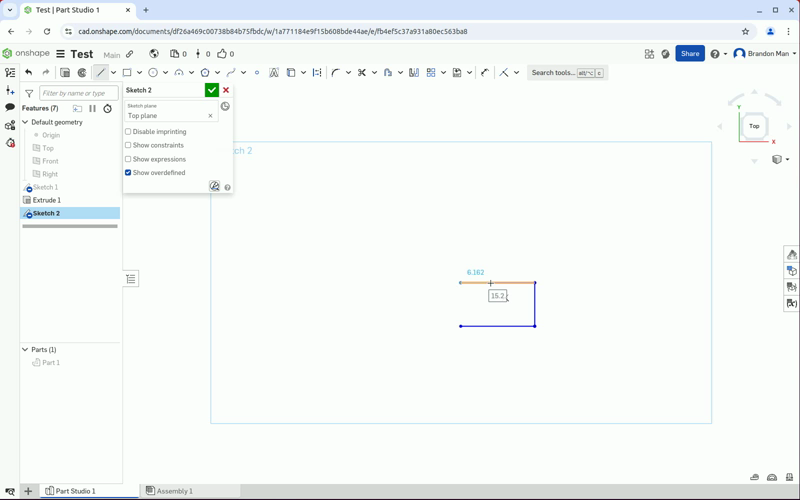
mouse_move(460, 326)
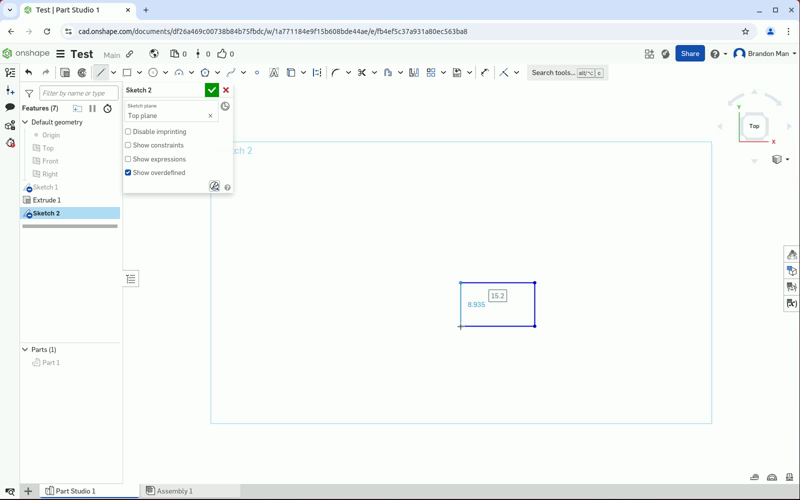
key_up(shift)
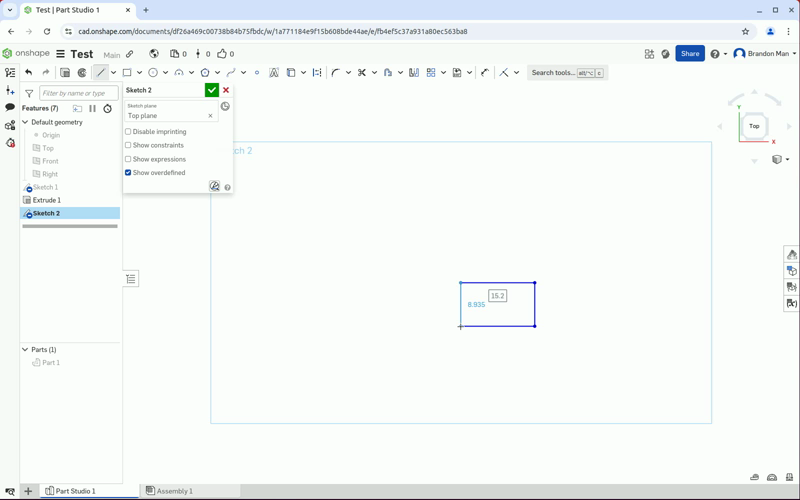
click(460, 326)
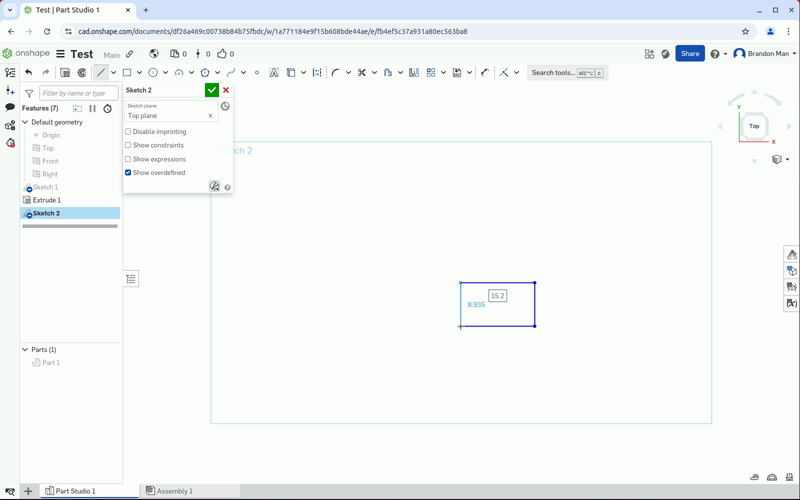
key(esc)
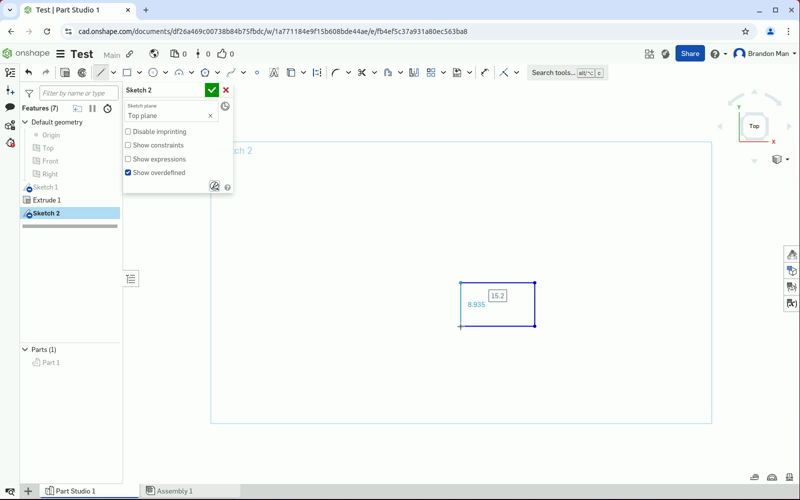
mouse_move(529, 294)
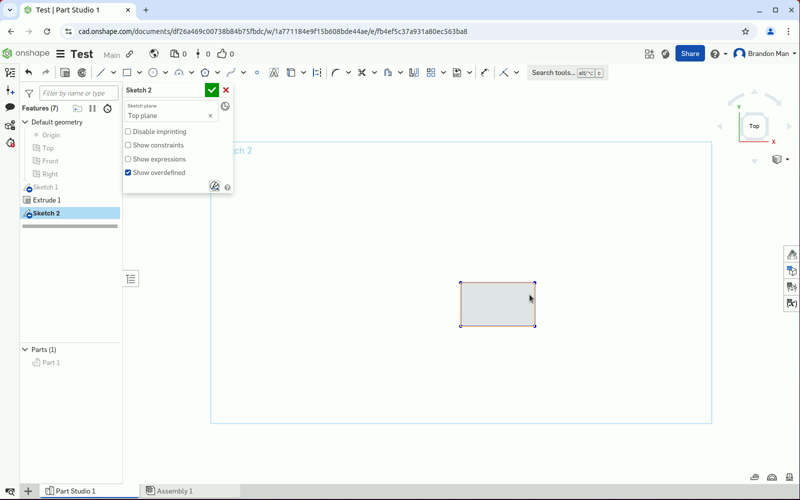
click(529, 294)
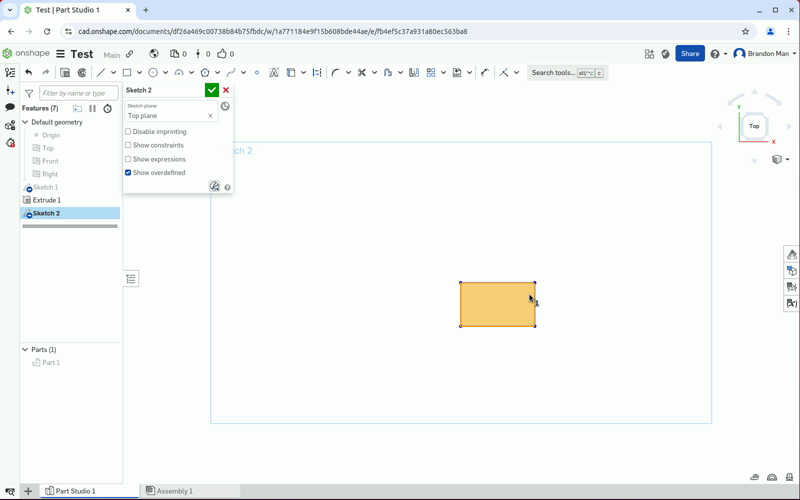
mouse_move(73, 352)
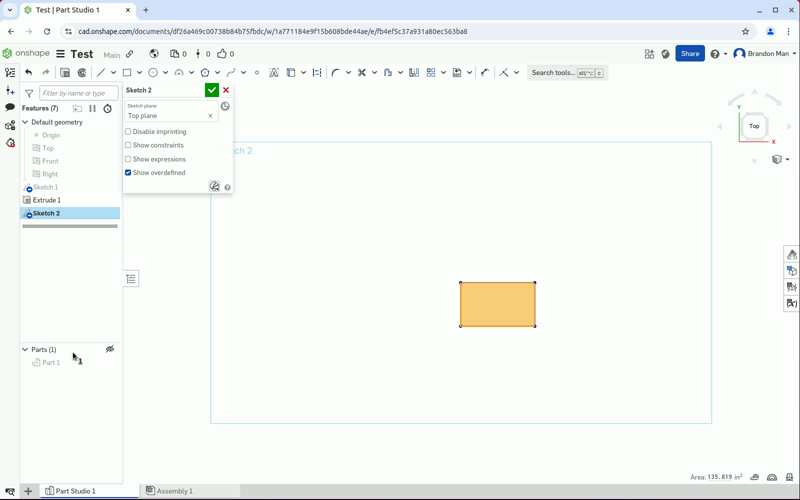
key(shift+y)
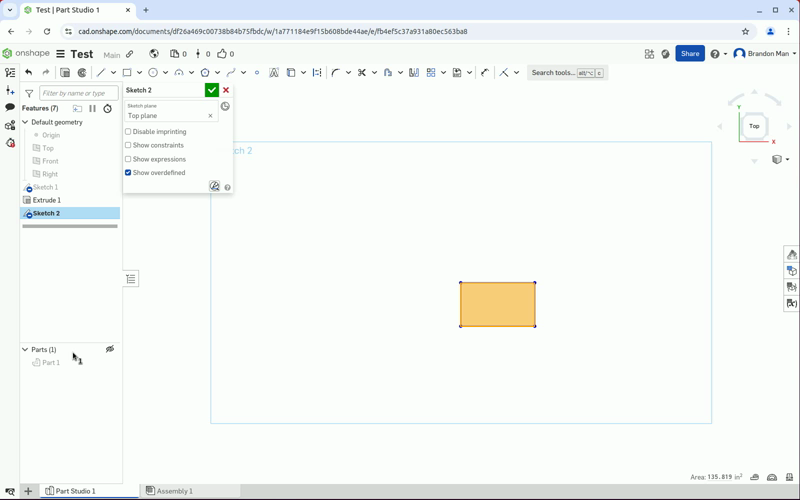
key(shift+e)
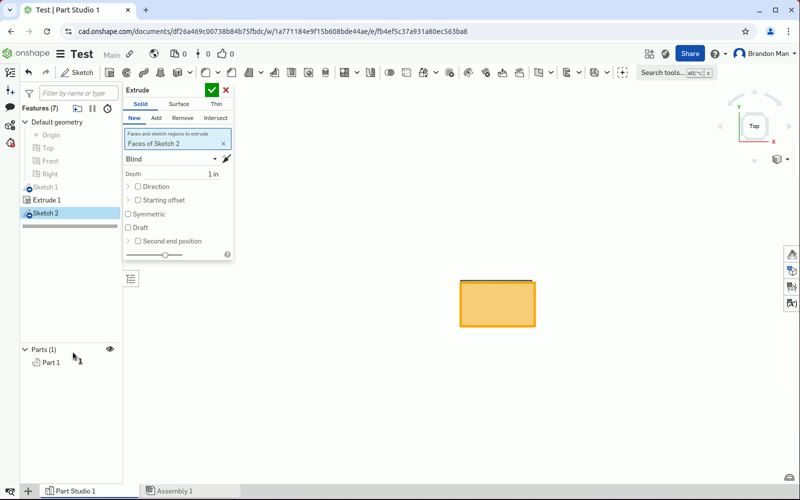
mouse_move(143, 106)
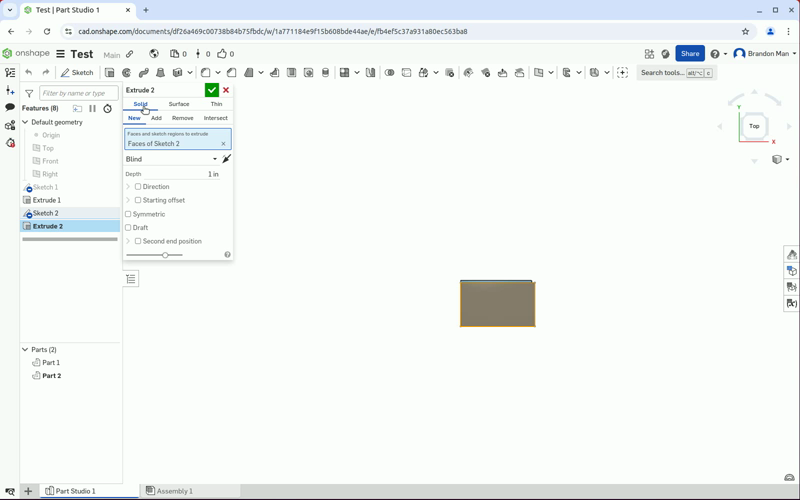
click(143, 106)
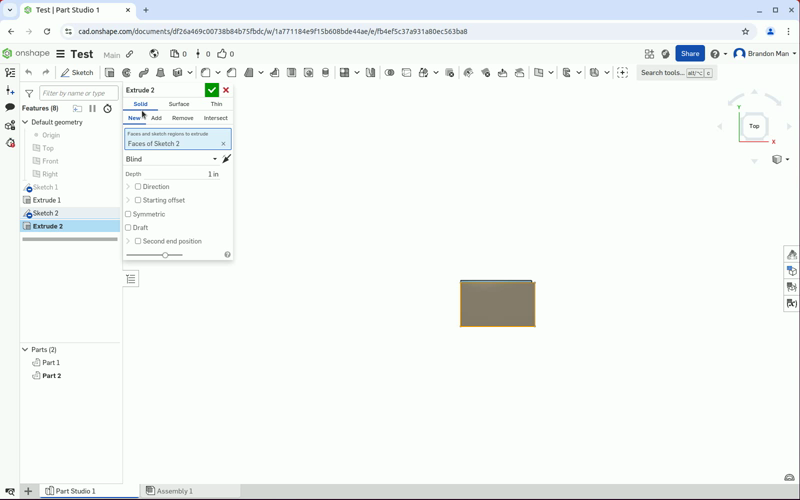
mouse_move(137, 120)
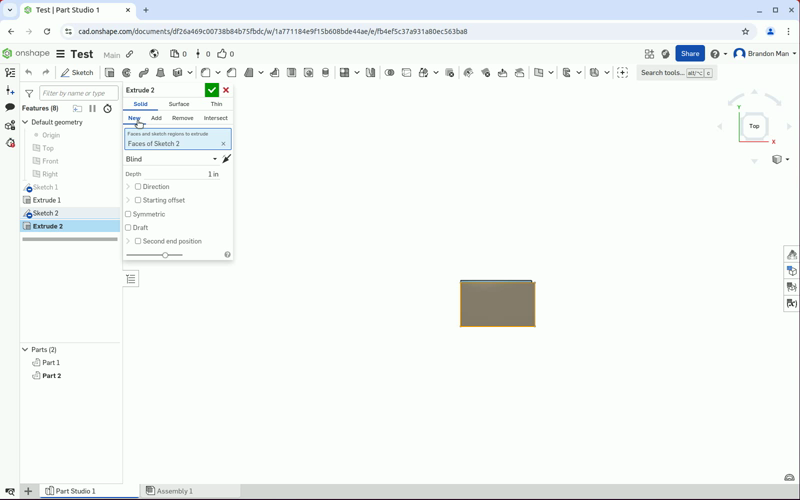
click(137, 120)
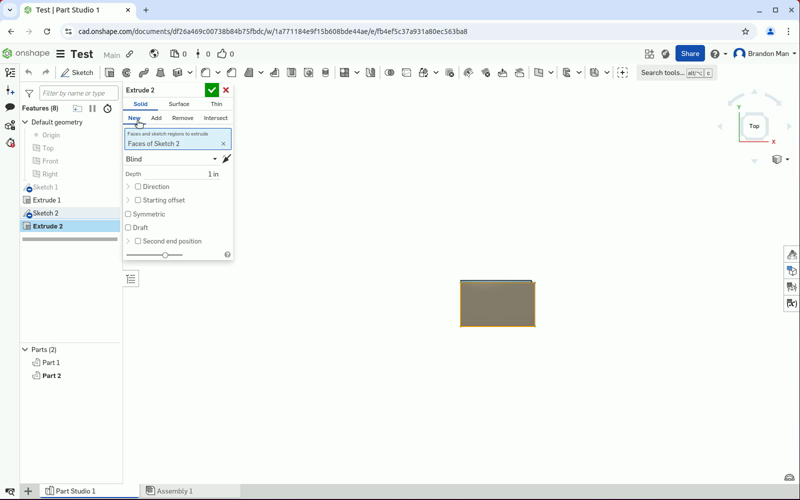
key(tab, 4)
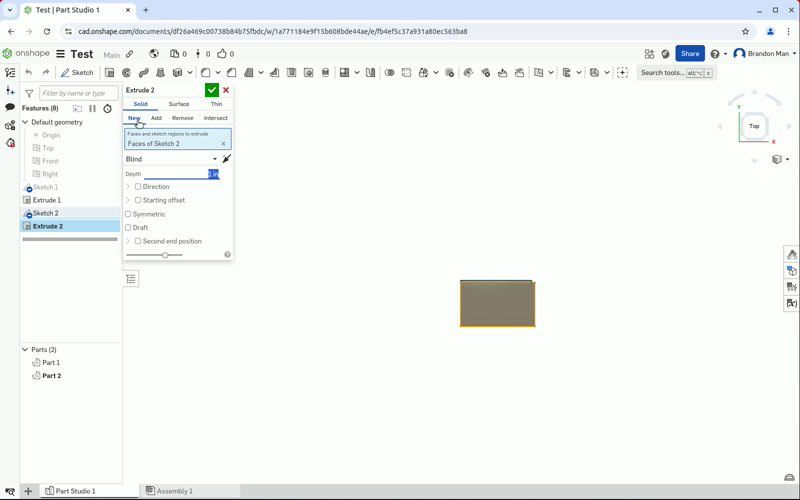
text(-0.481)
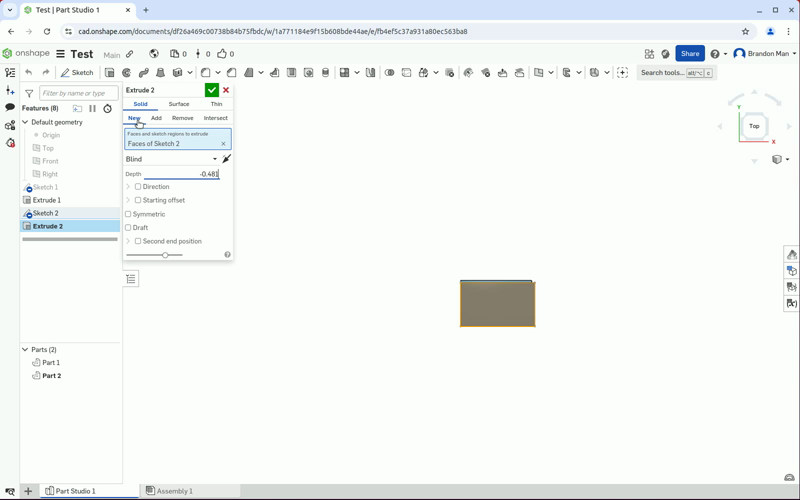
key(enter)
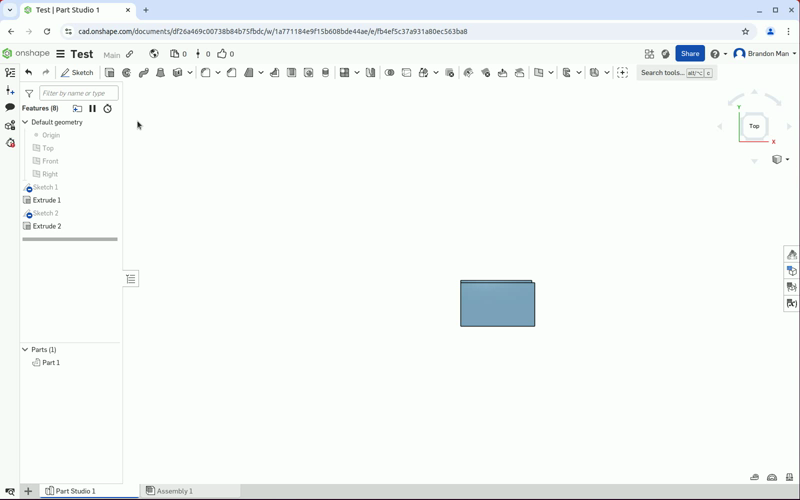
key(shift+h)
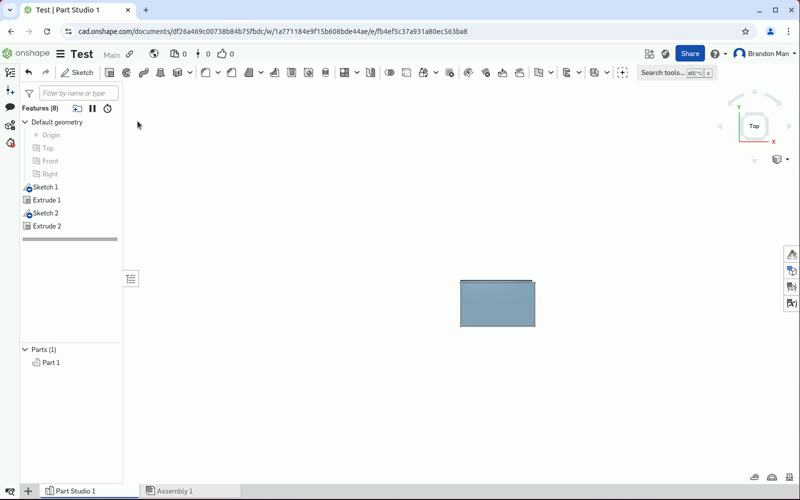
key(shift+h)
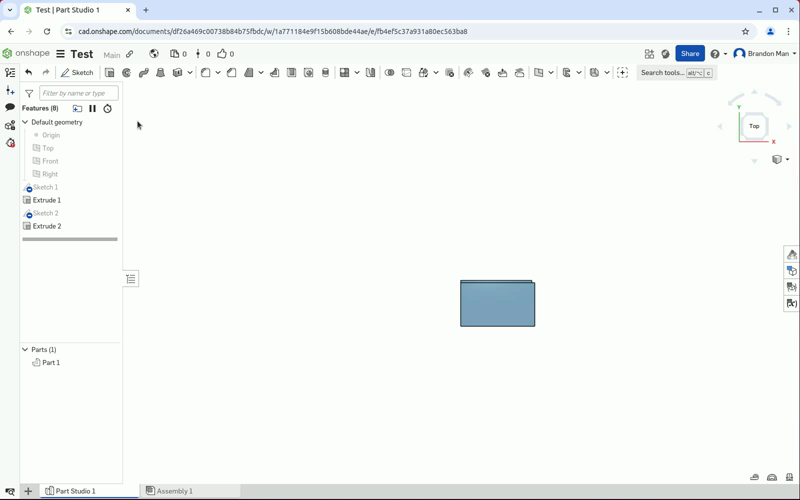
mouse_move(73, 189)
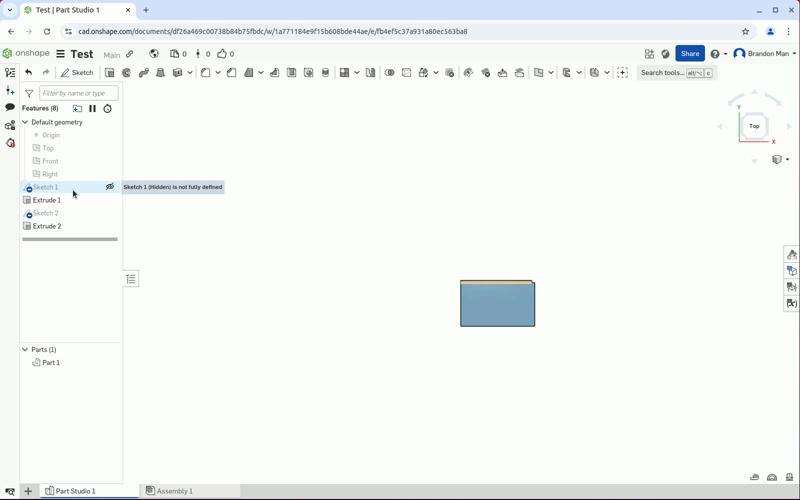
click(73, 189)
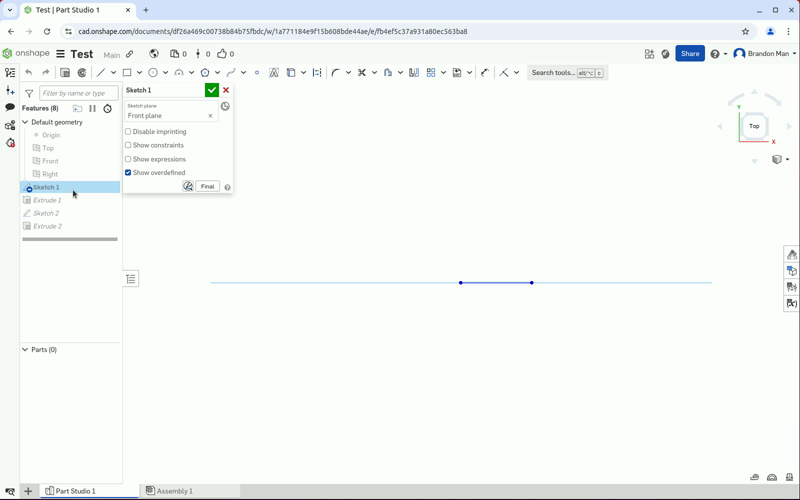
mouse_move(229, 92)
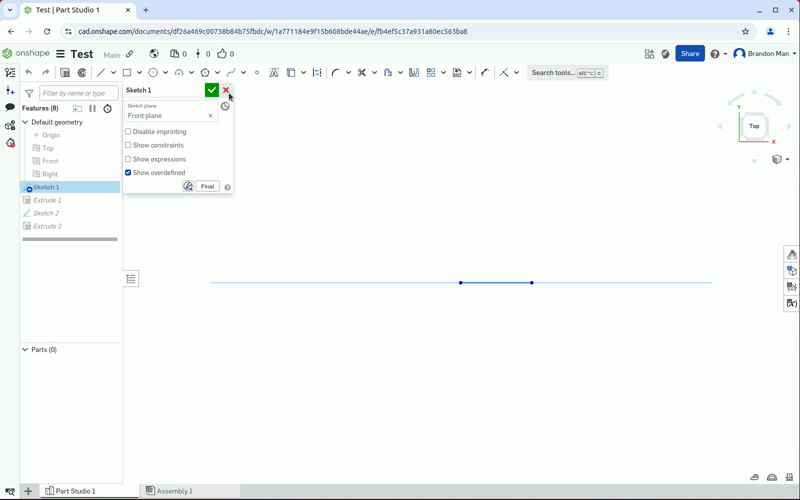
click(229, 92)
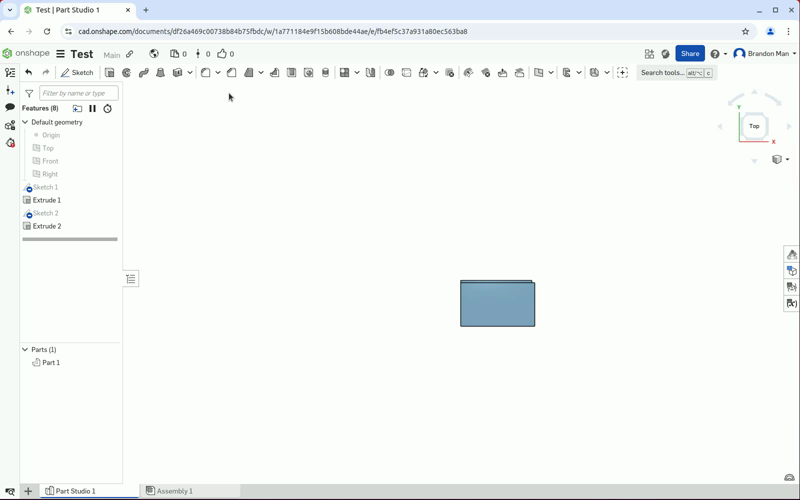
mouse_move(73, 352)
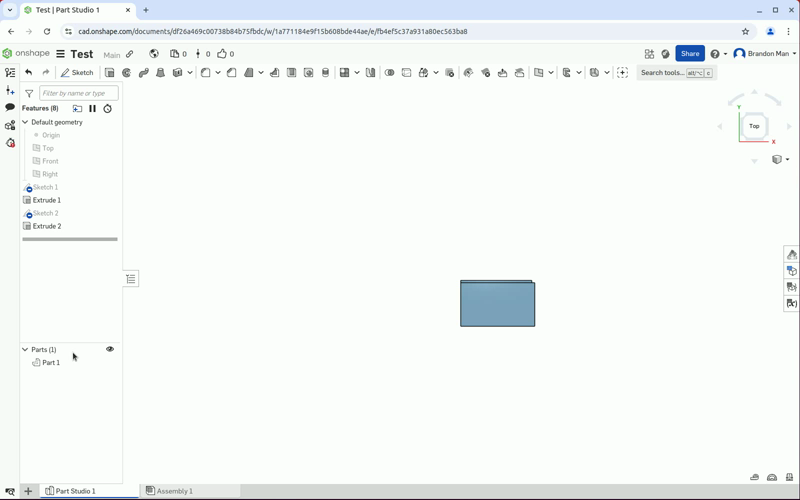
key(y)
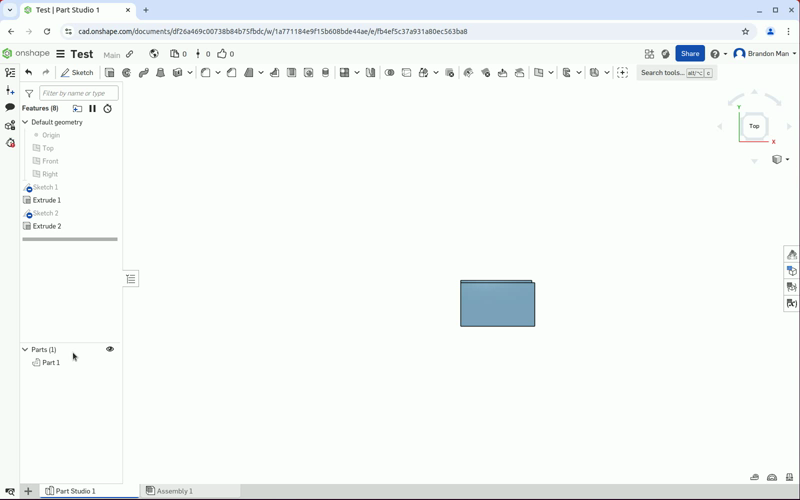
key(shift+p)
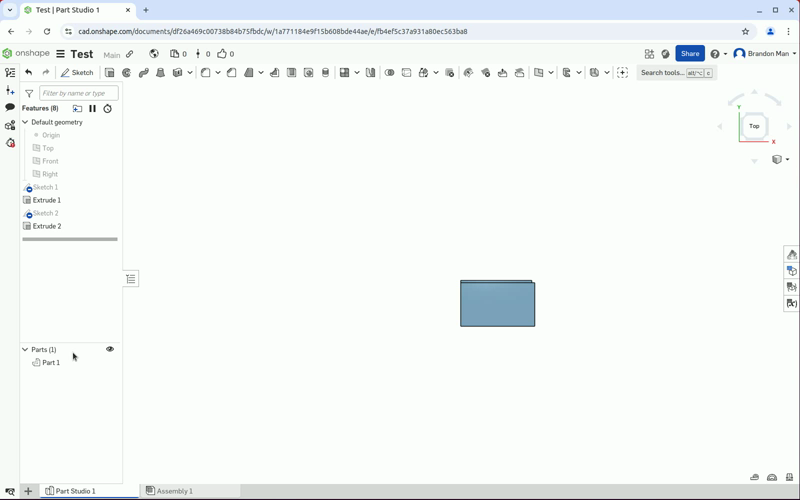
key(space)
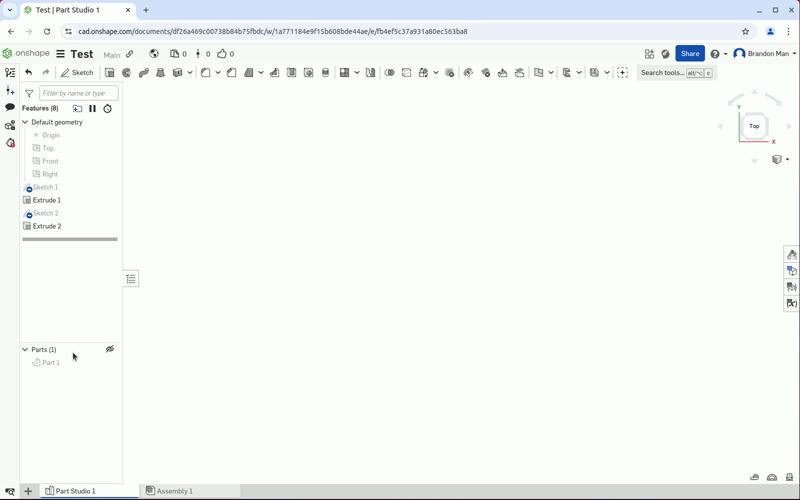
key_down(shift)
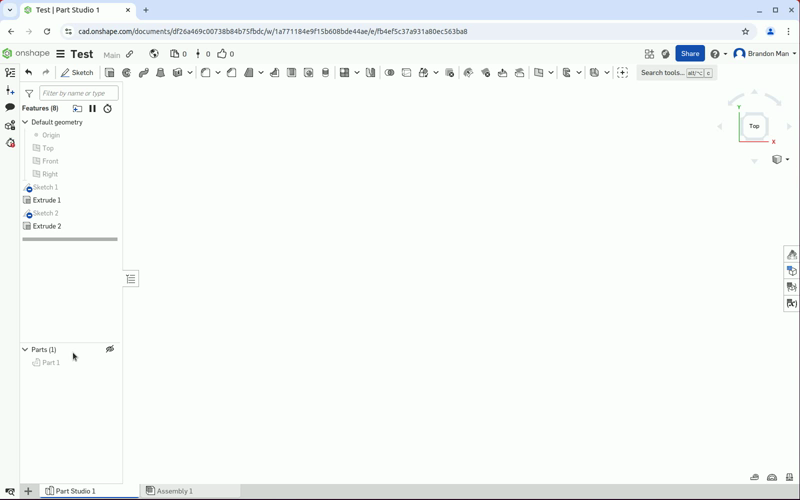
key(up)
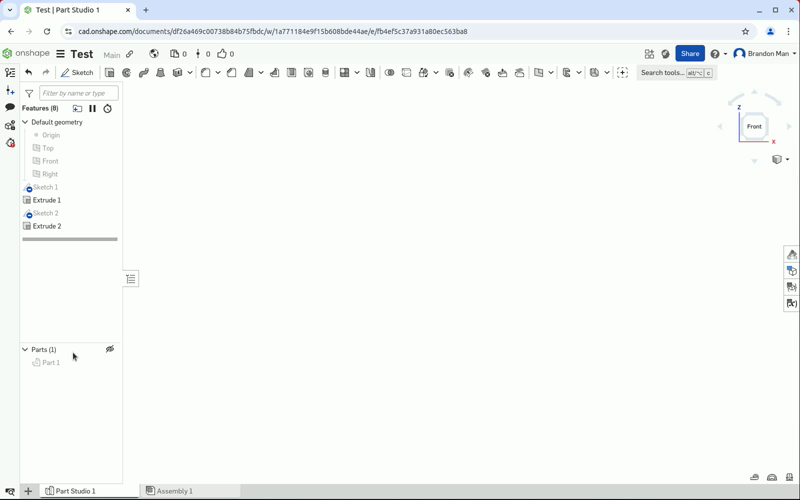
key_up(shift)
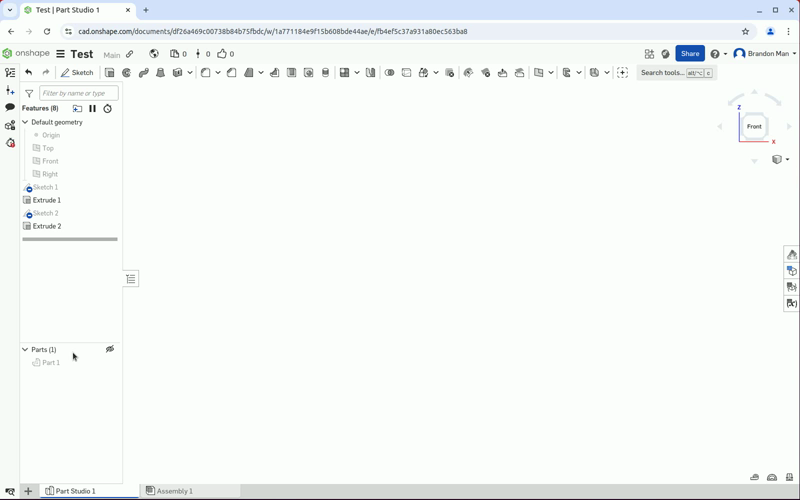
key(space)
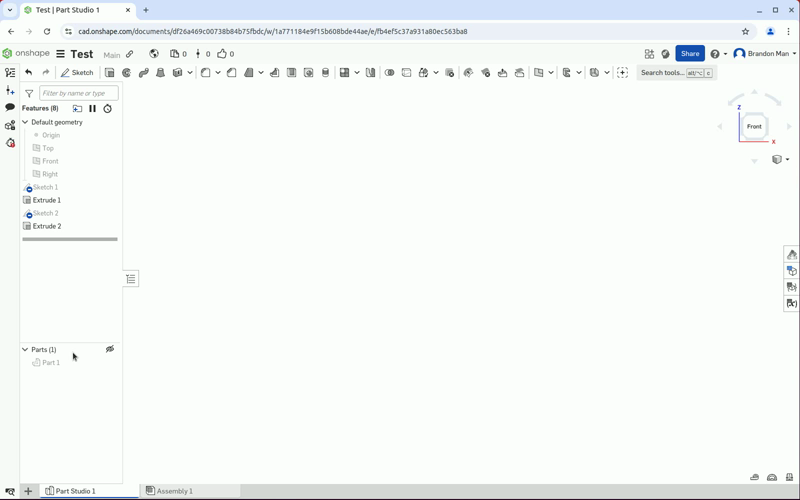
key_down(shift)
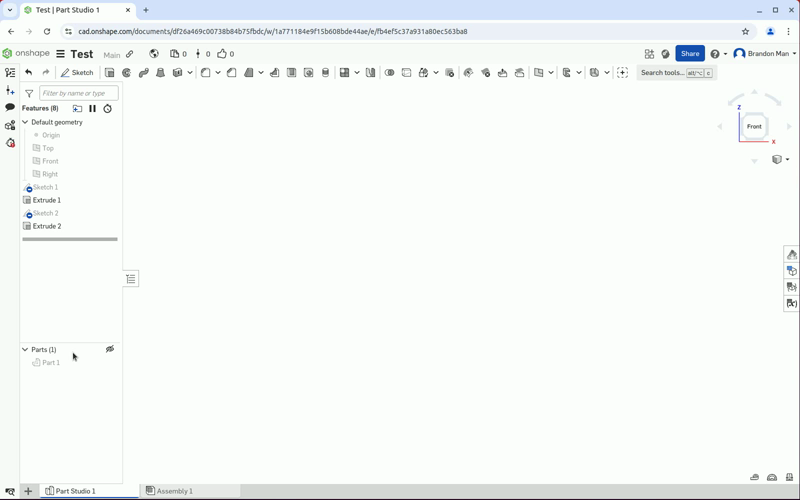
key(left)
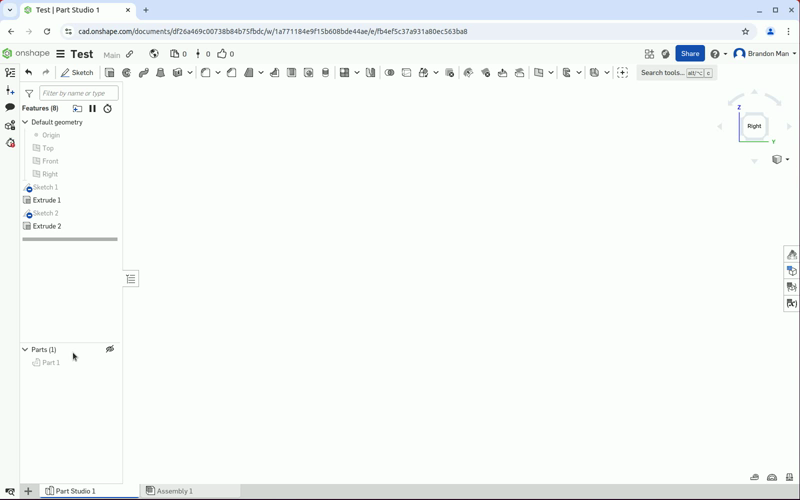
key_up(shift)
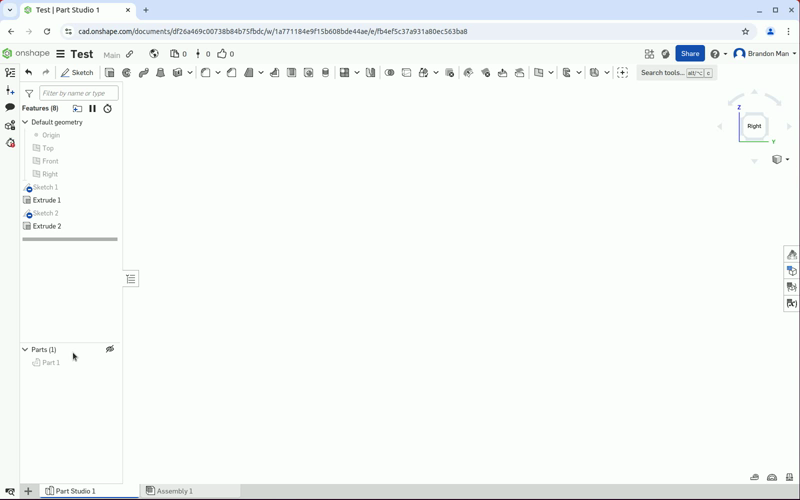
mouse_move(73, 352)
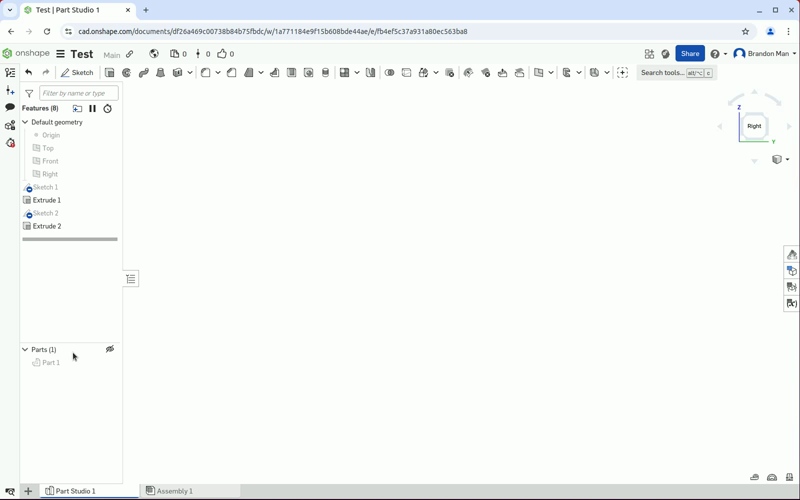
key(shift+y)
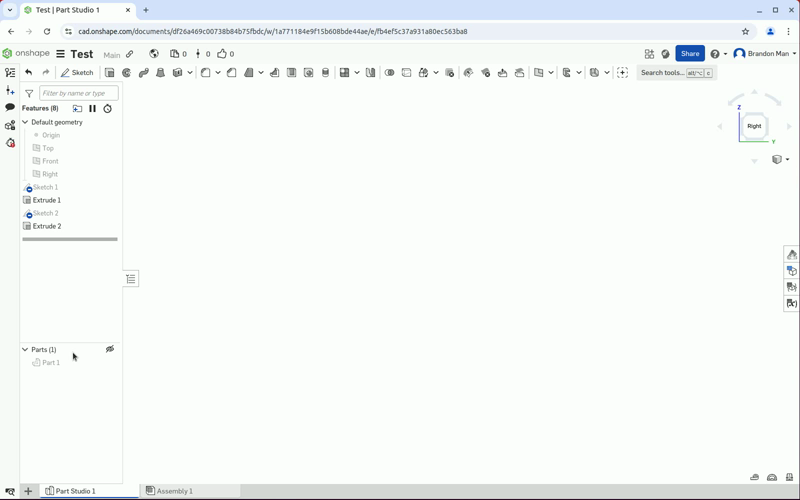
key(shift+s)
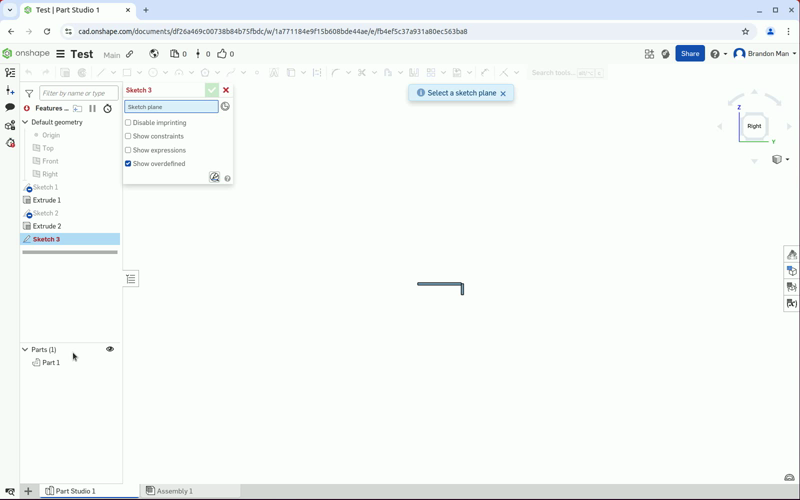
mouse_move(73, 176)
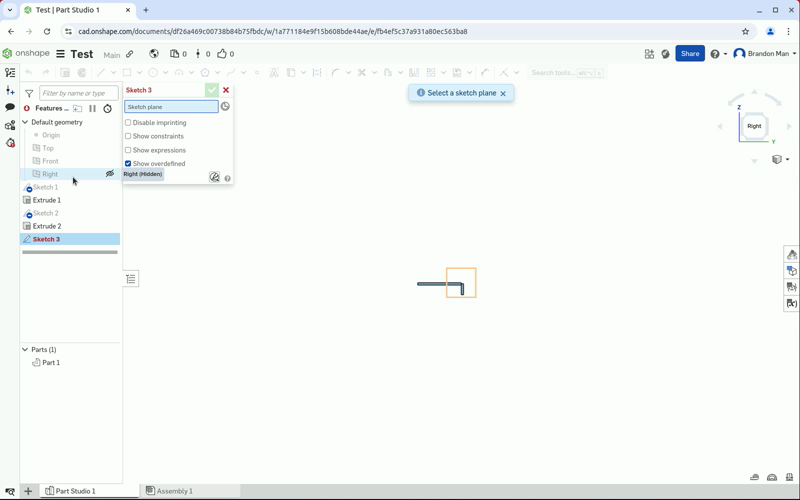
click(73, 176)
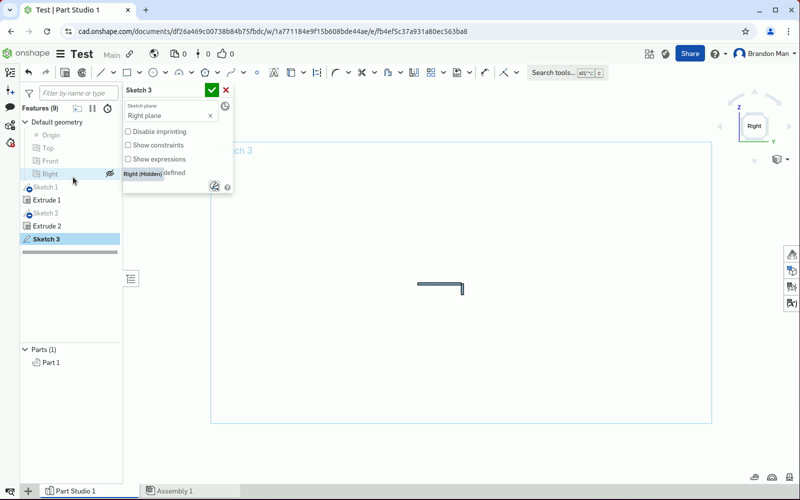
mouse_move(73, 352)
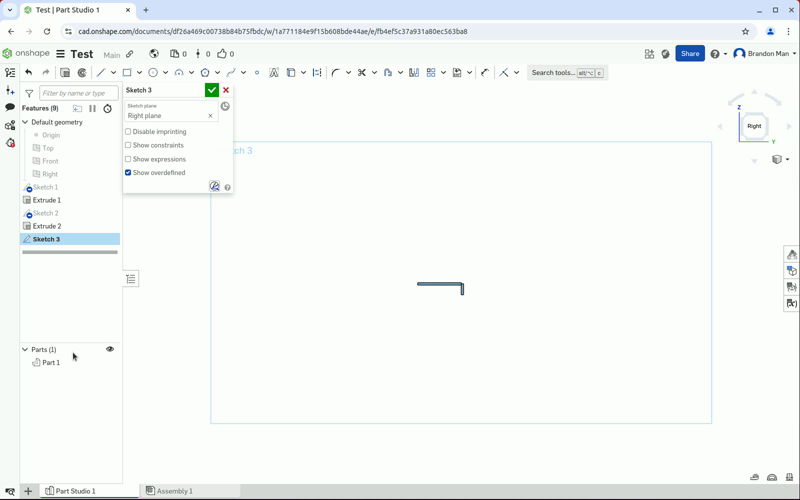
key(y)
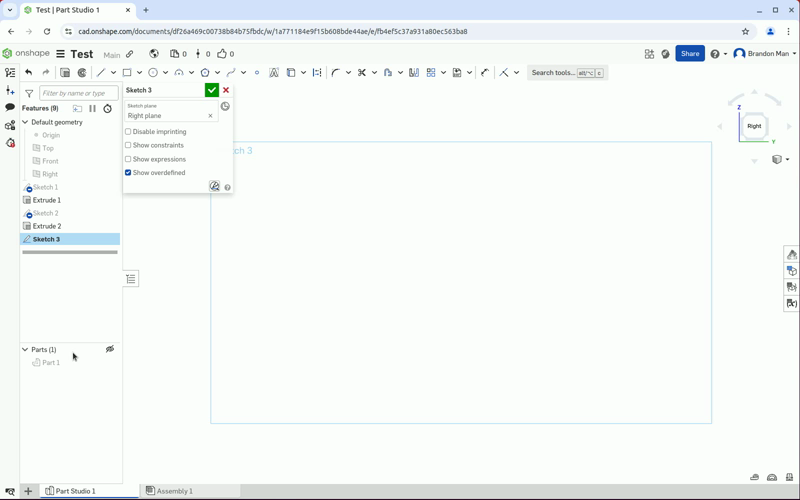
key(l)
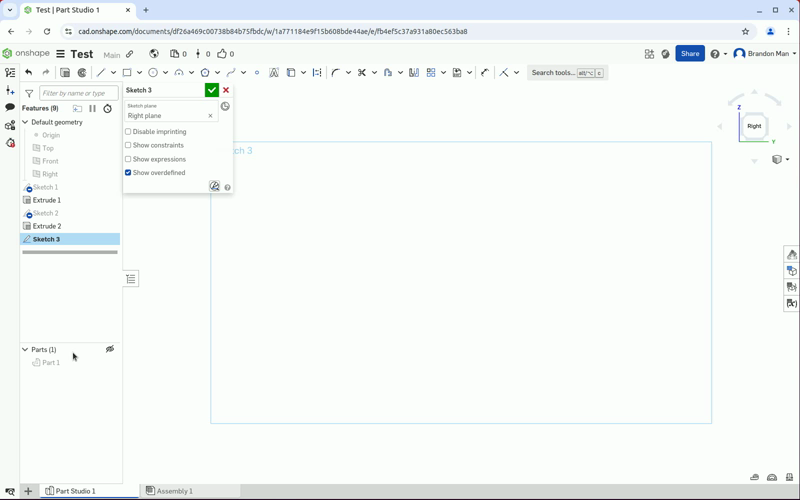
key_down(shift)
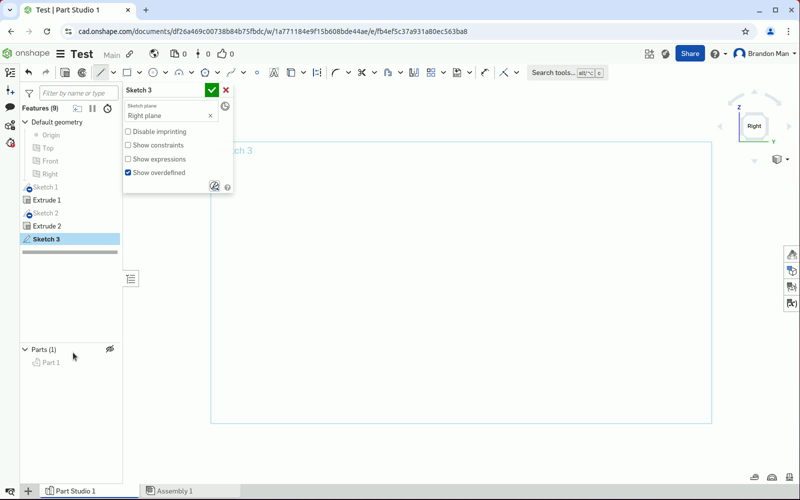
mouse_move(414, 294)
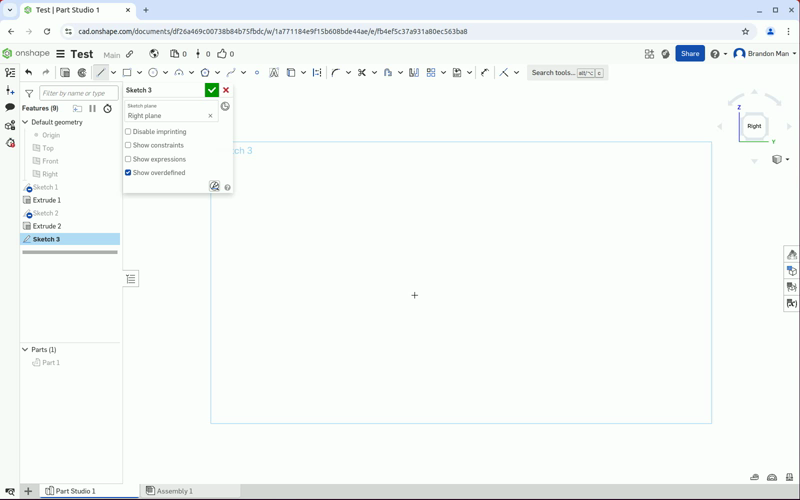
click(414, 294)
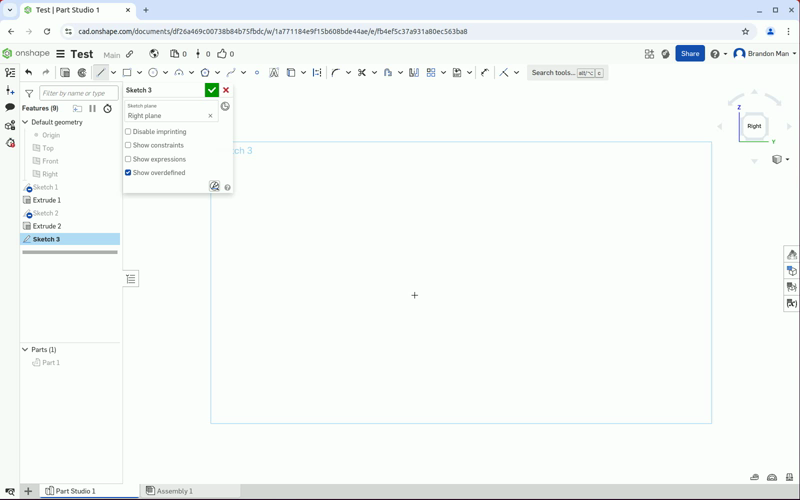
key_up(shift)
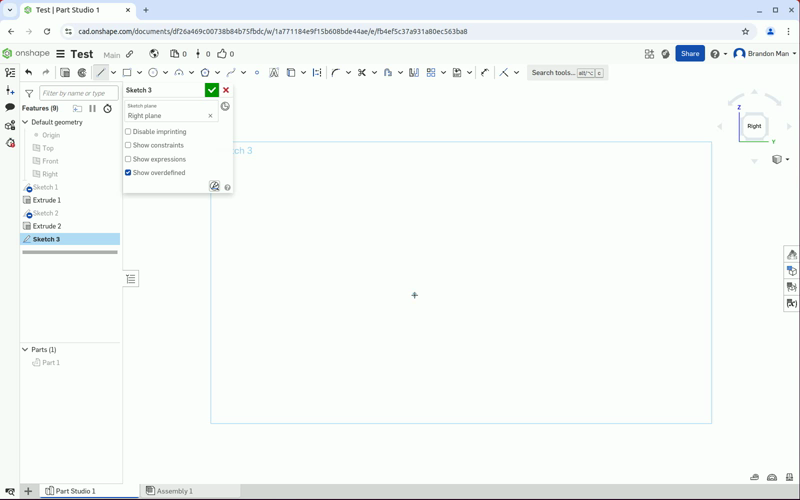
key_down(shift)
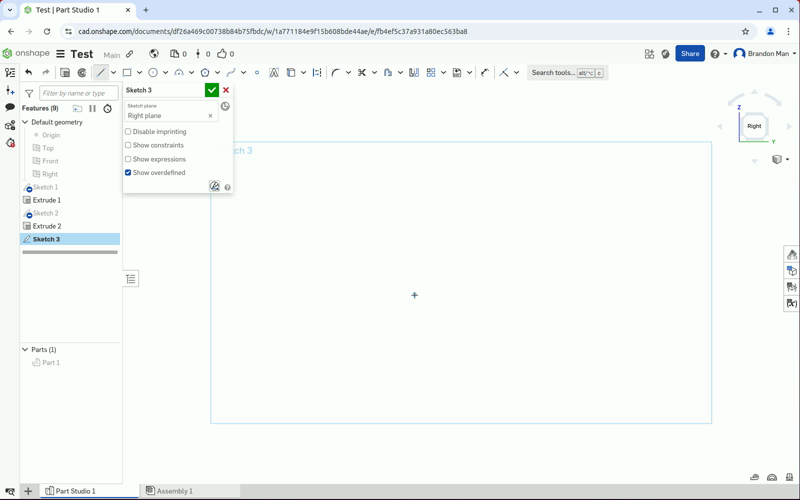
mouse_move(444, 294)
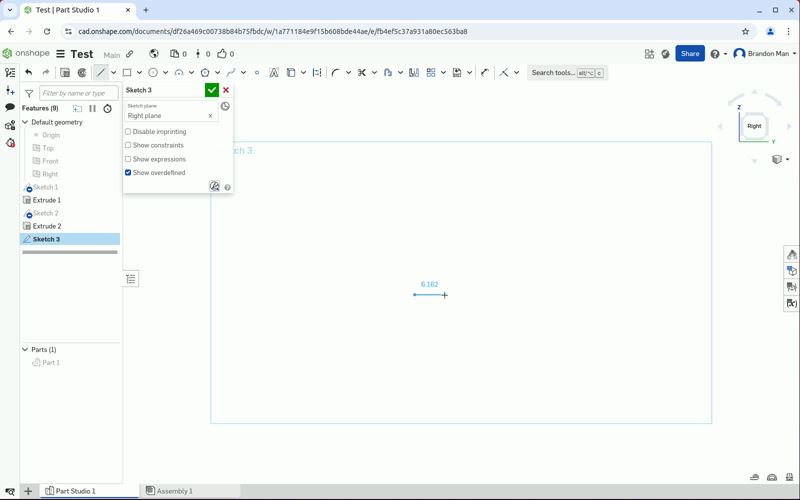
mouse_move(460, 294)
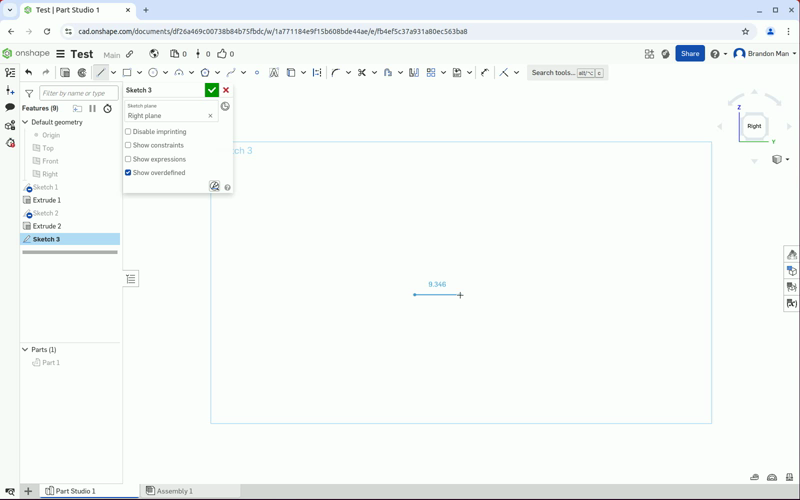
click(460, 294)
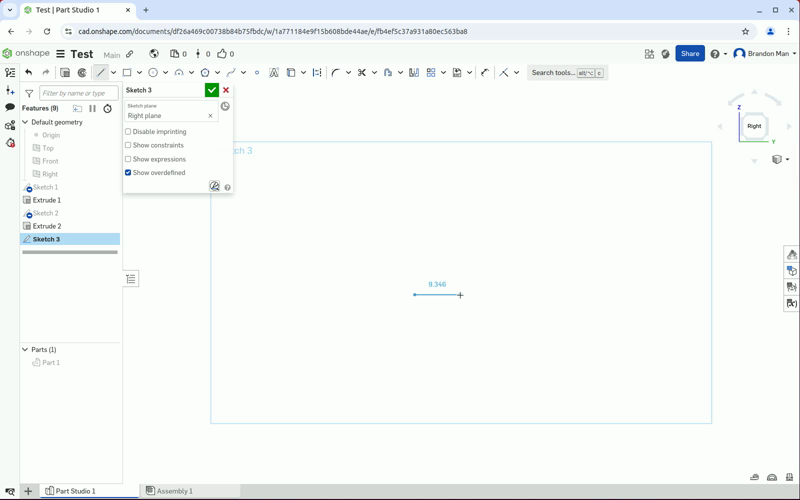
key_up(shift)
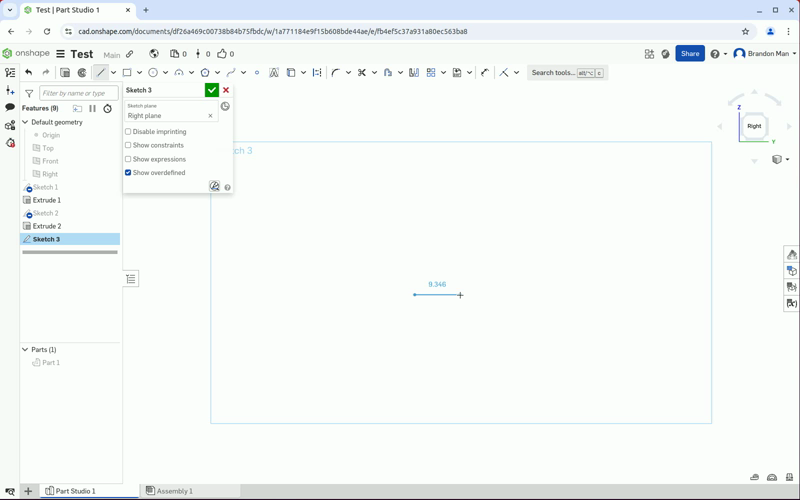
key_down(shift)
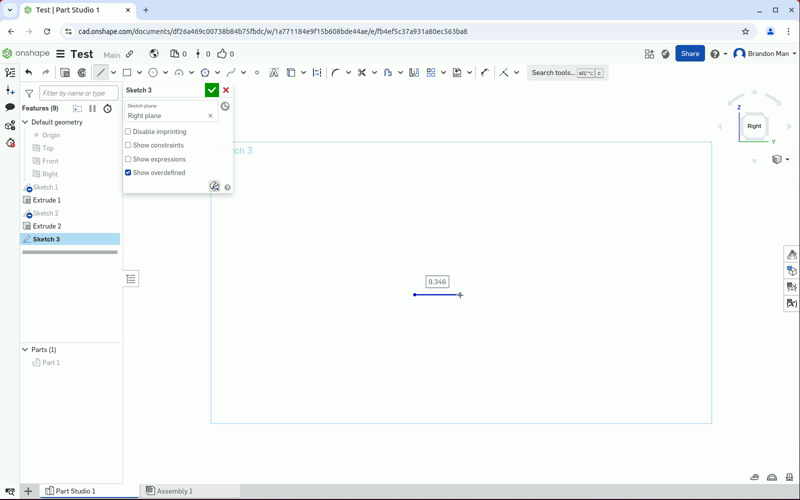
mouse_move(490, 294)
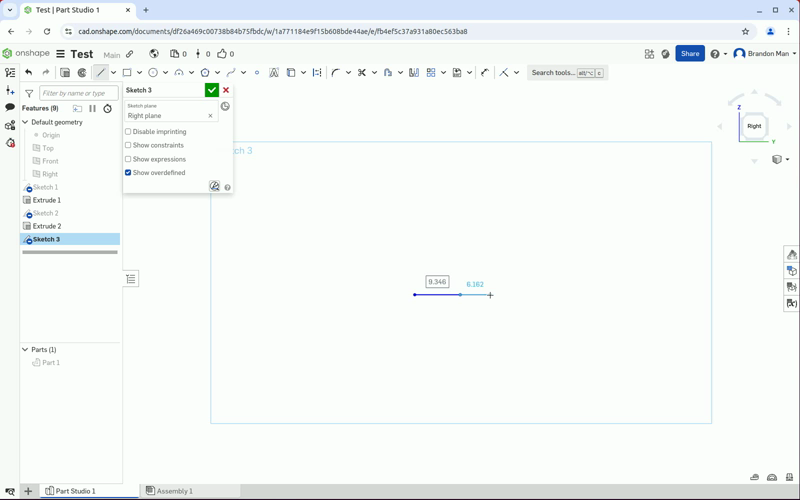
mouse_move(460, 282)
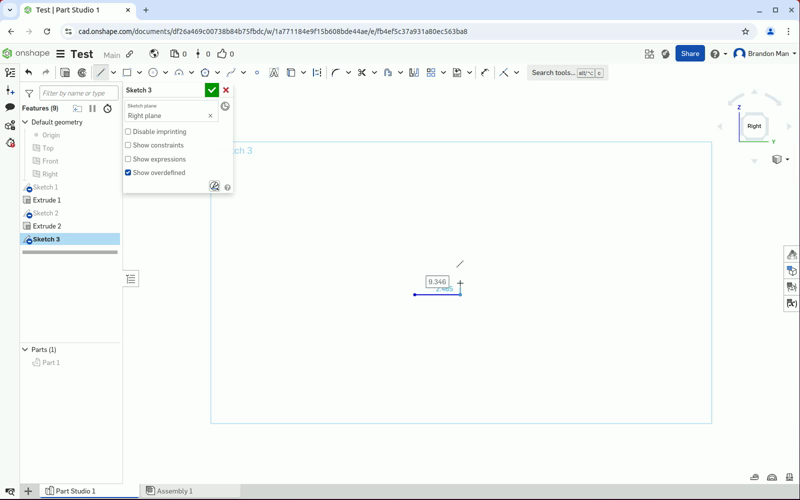
click(460, 282)
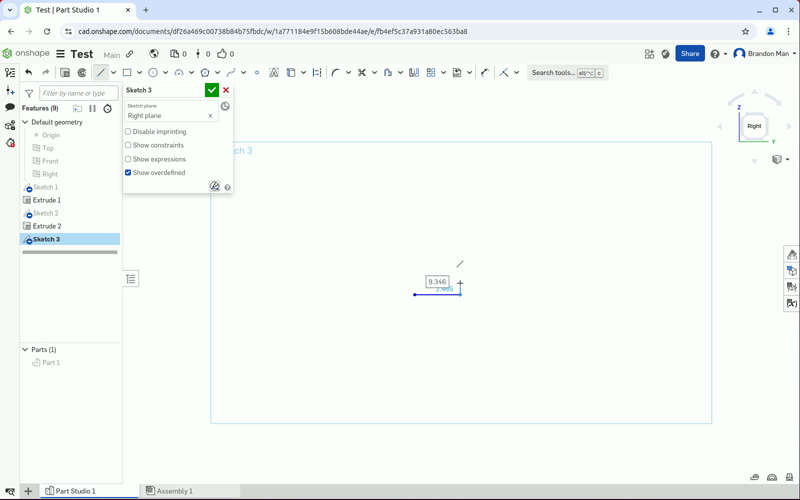
key_up(shift)
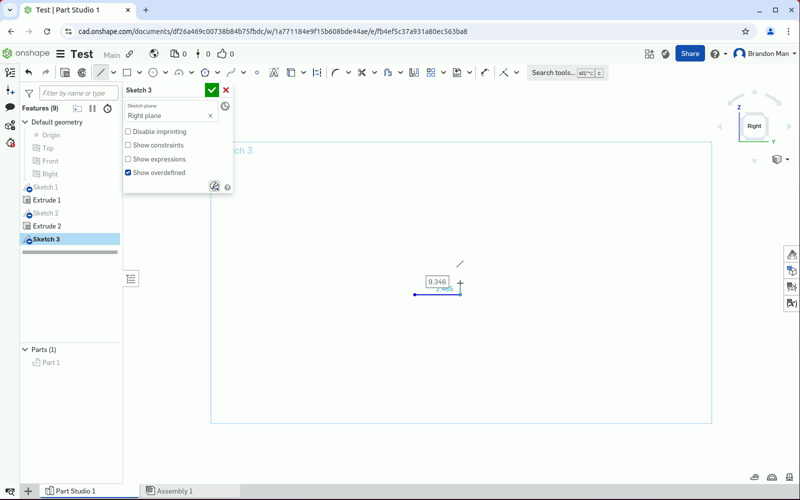
key_down(shift)
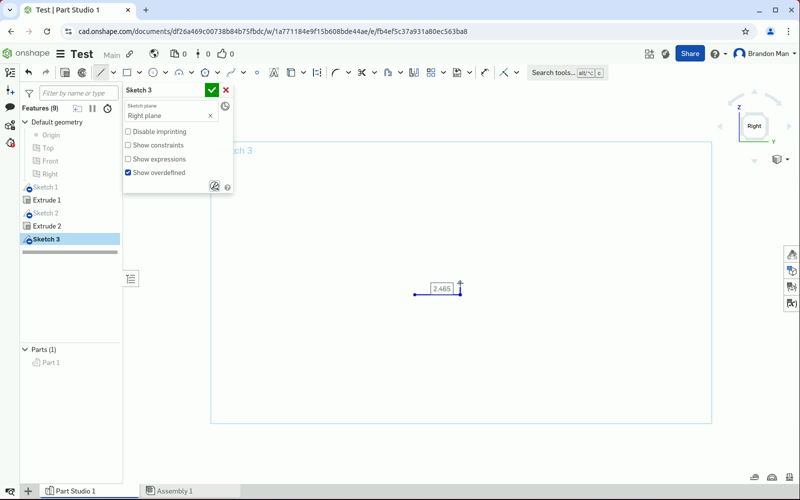
mouse_move(490, 282)
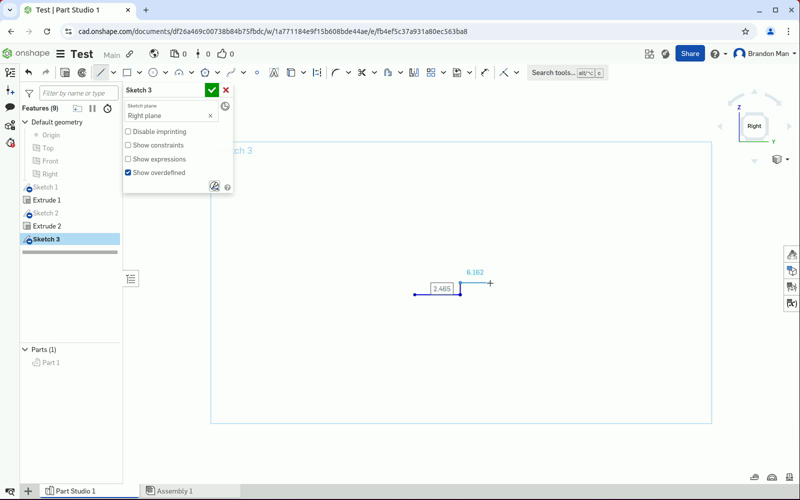
mouse_move(414, 282)
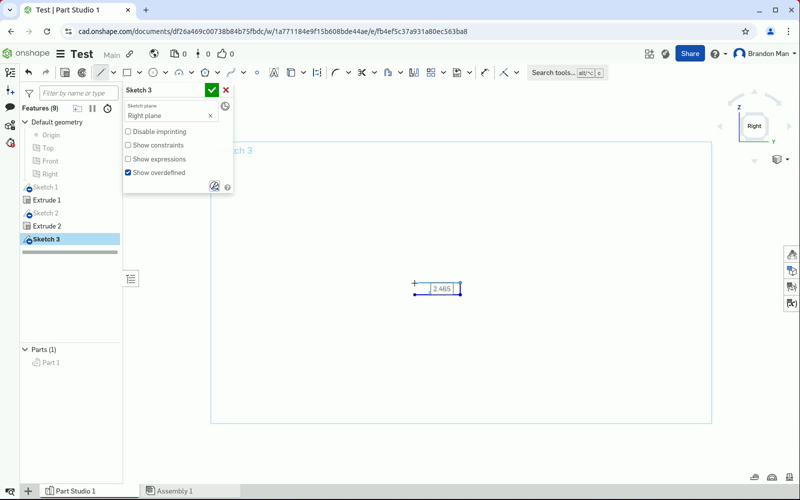
click(414, 282)
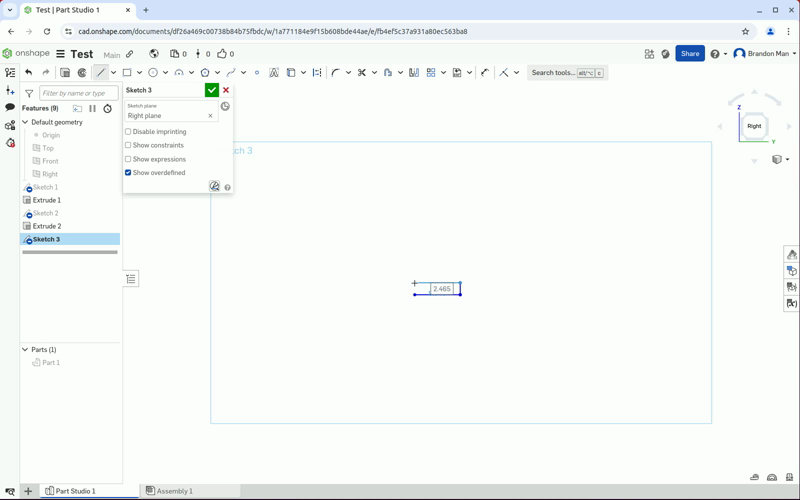
key_up(shift)
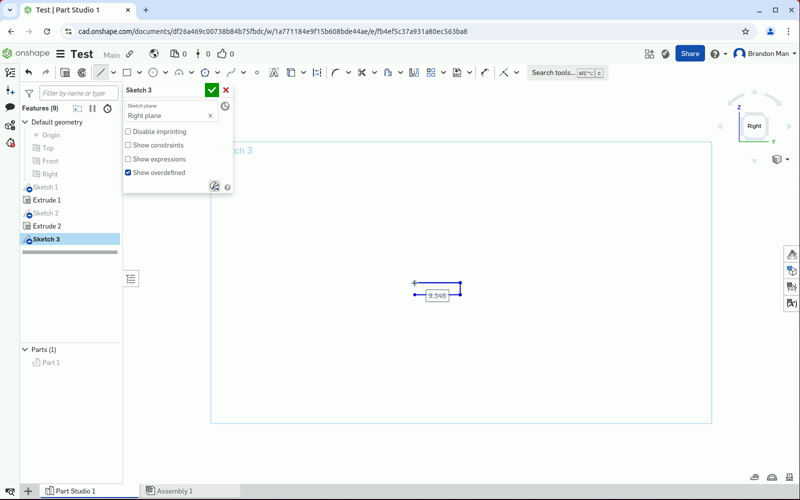
mouse_move(444, 282)
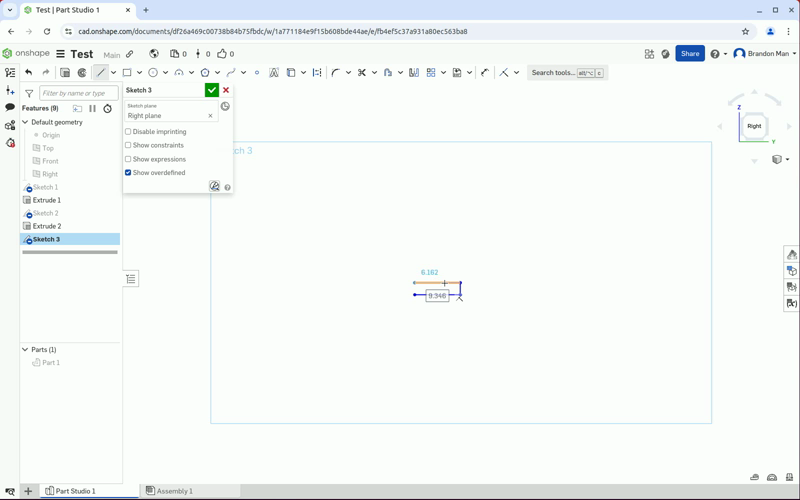
key_down(shift)
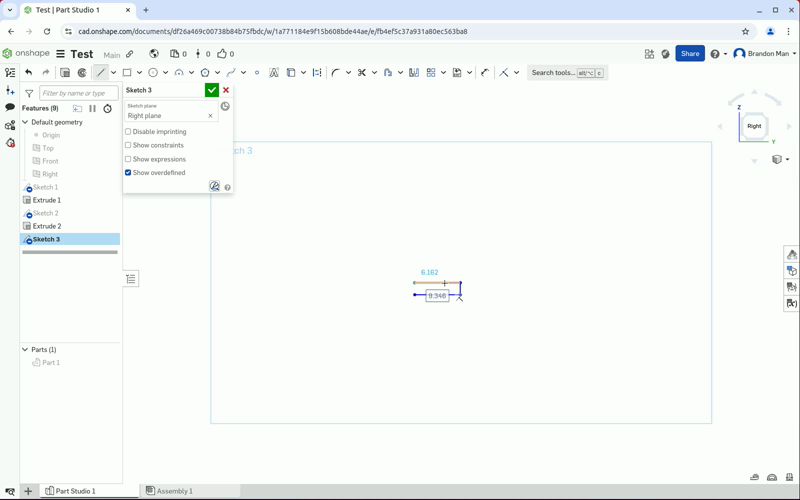
mouse_move(414, 294)
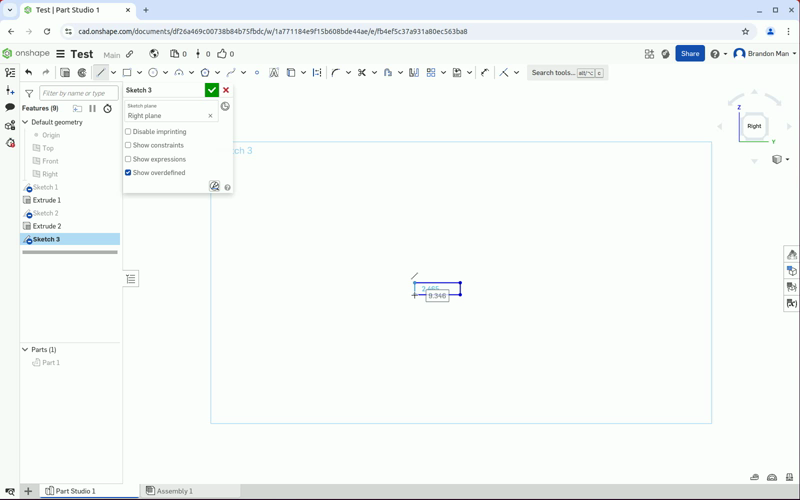
key_up(shift)
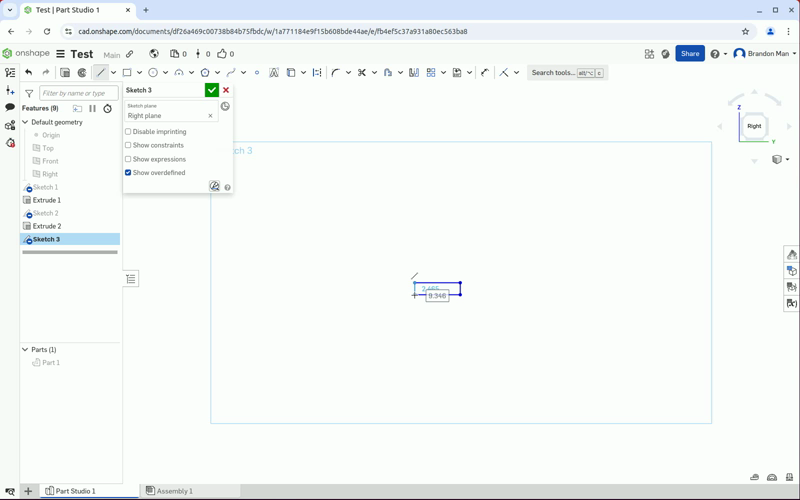
click(414, 294)
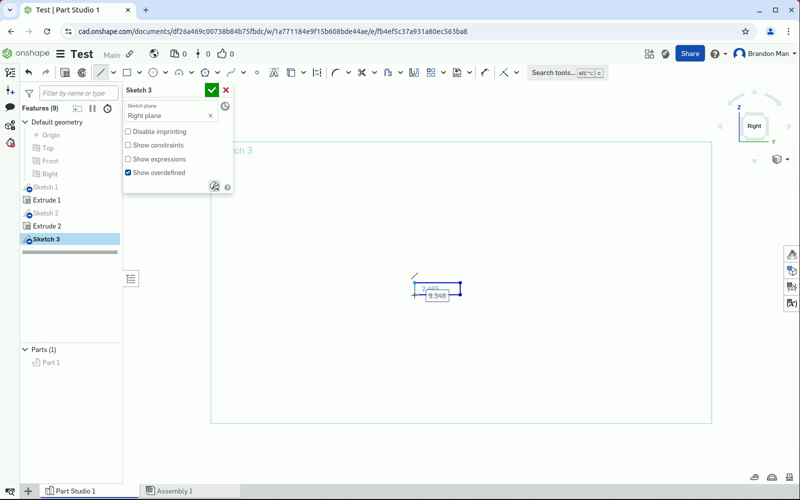
key(esc)
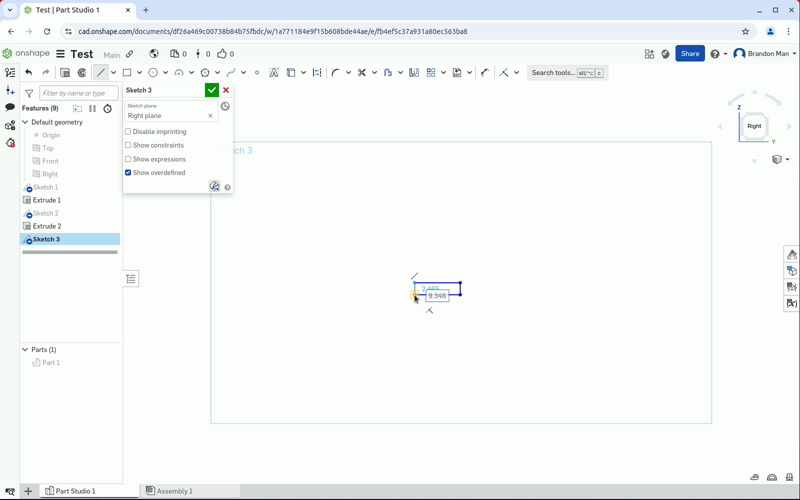
mouse_move(432, 289)
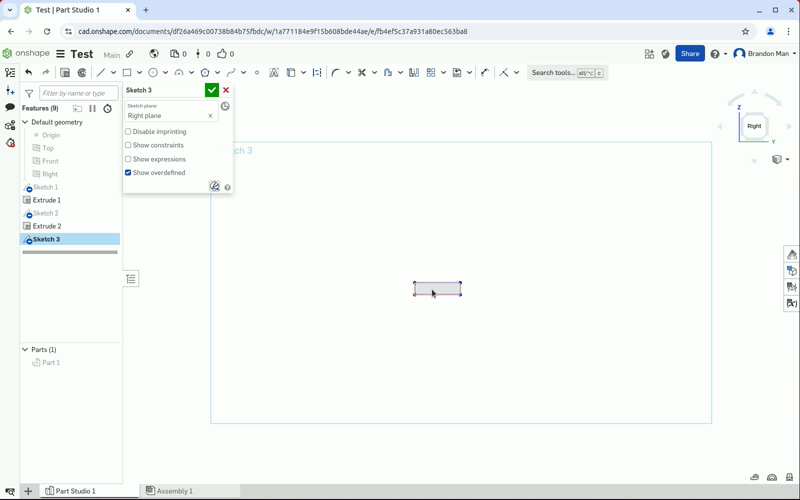
scroll(6)
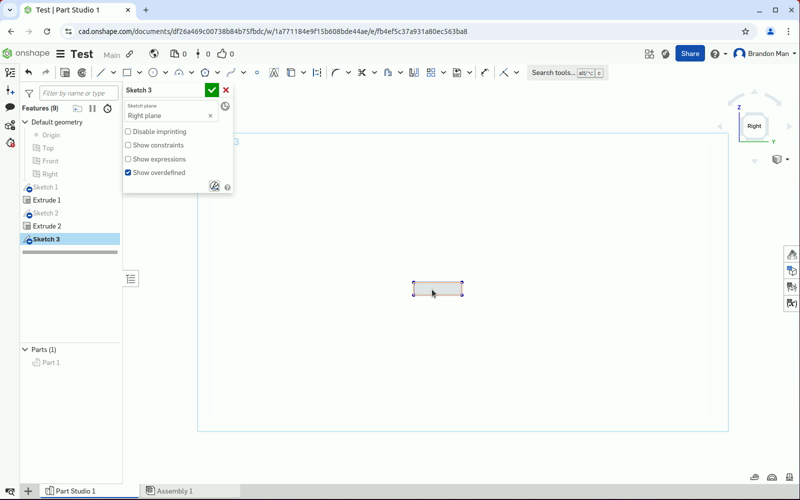
scroll(6)
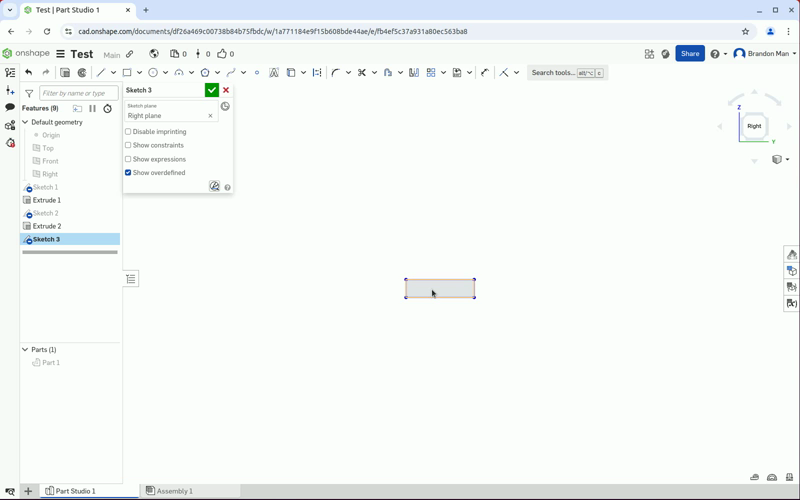
scroll(6)
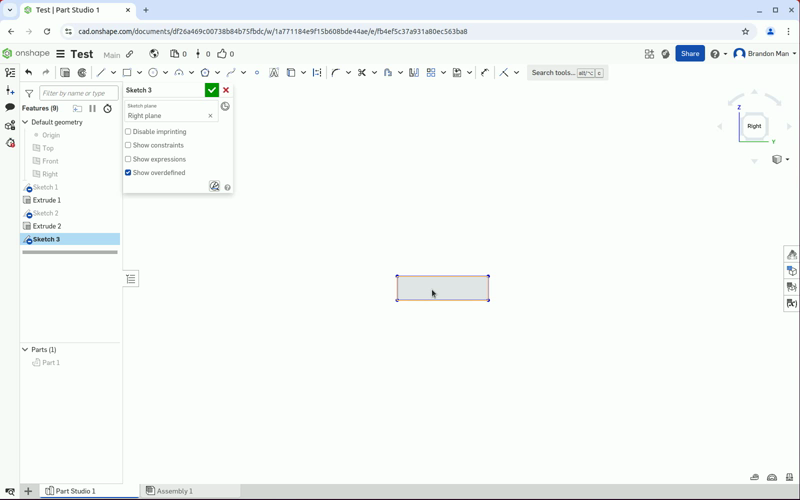
scroll(6)
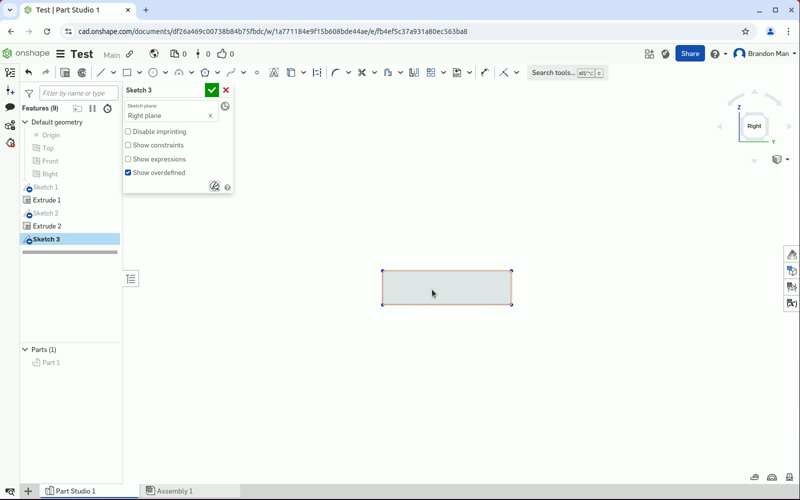
scroll(6)
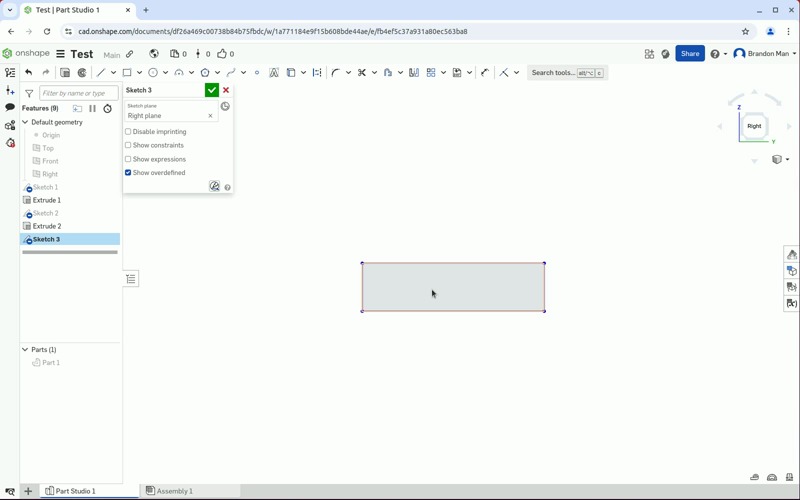
scroll(6)
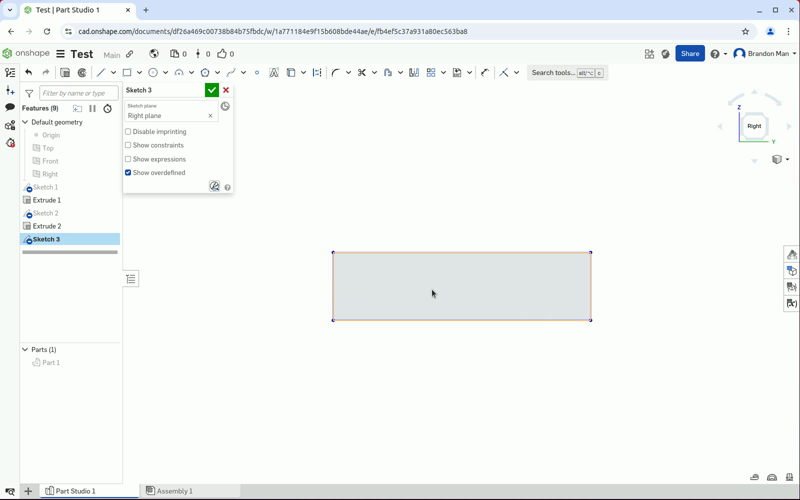
scroll(6)
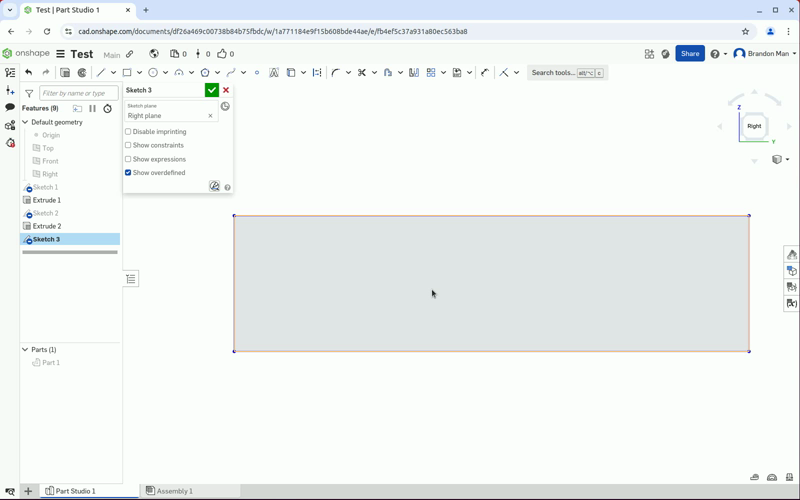
click(432, 289)
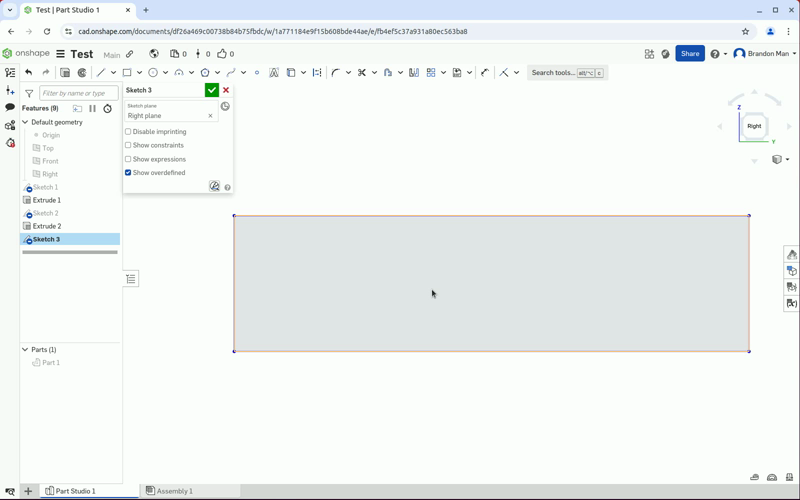
scroll(-6)
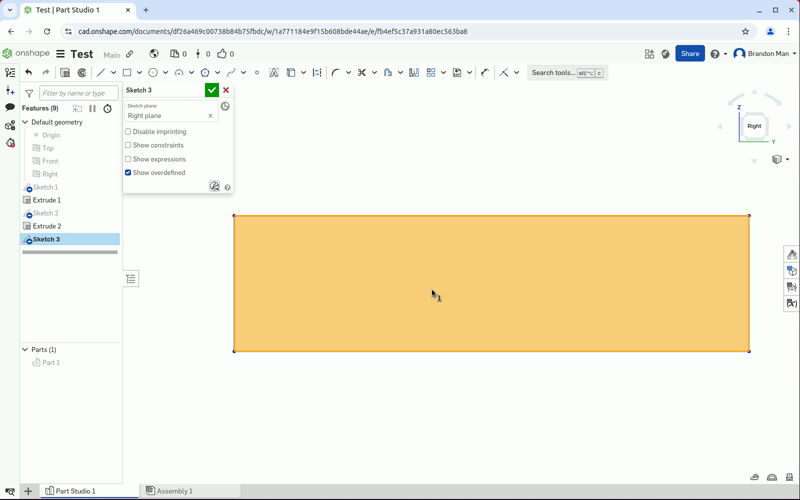
scroll(-6)
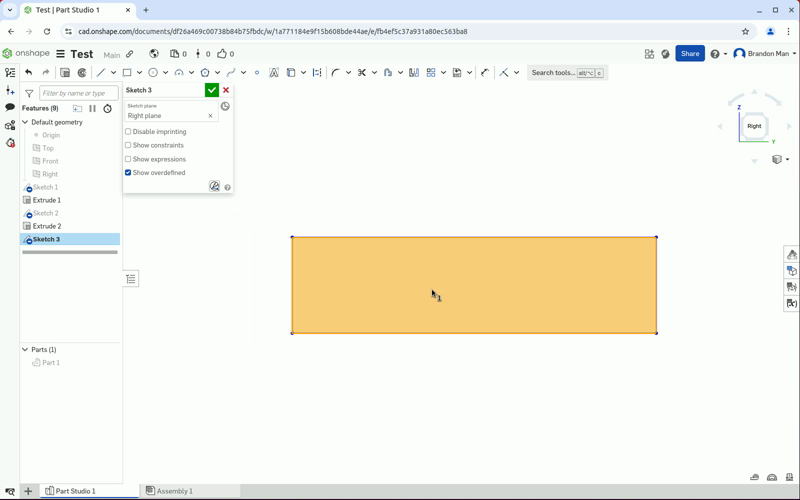
scroll(-6)
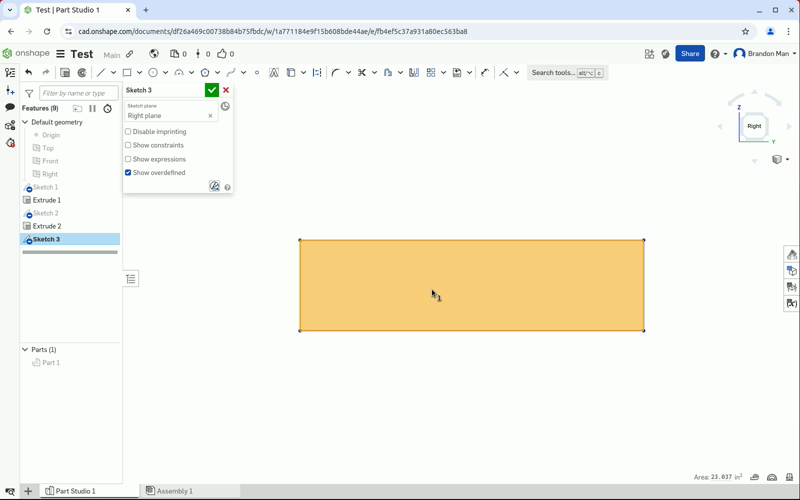
scroll(-6)
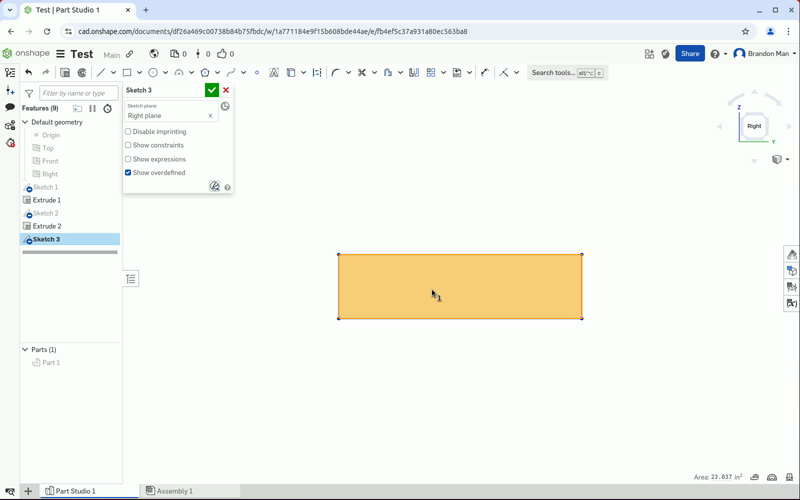
scroll(-6)
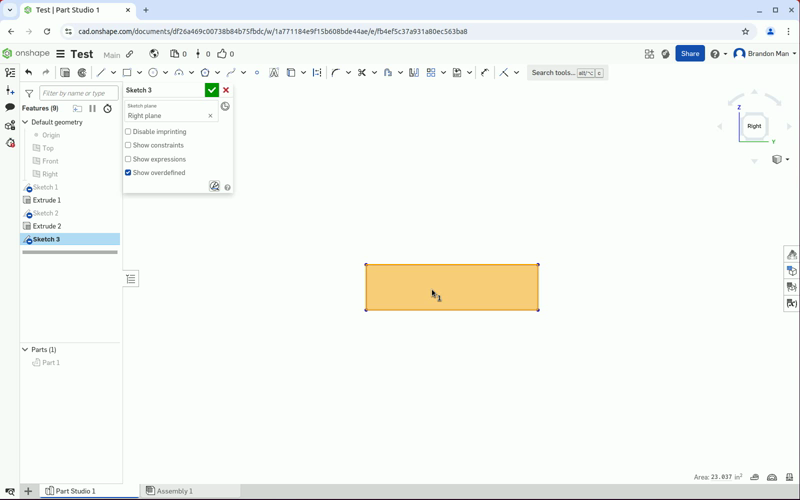
scroll(-6)
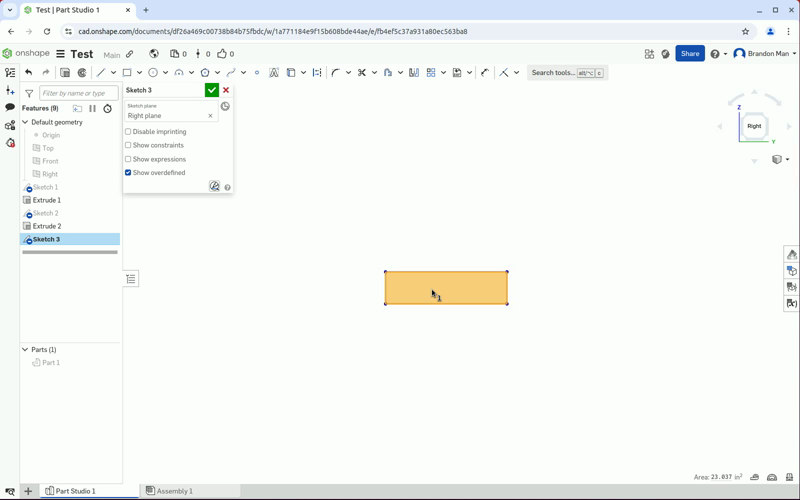
scroll(-6)
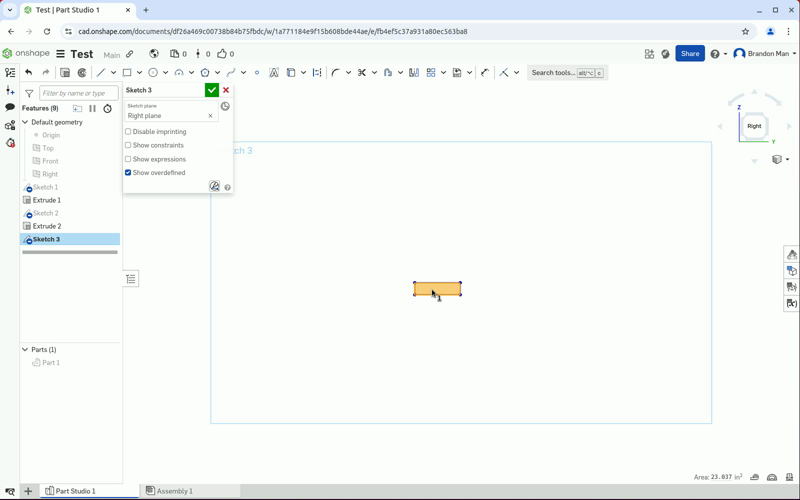
mouse_move(73, 352)
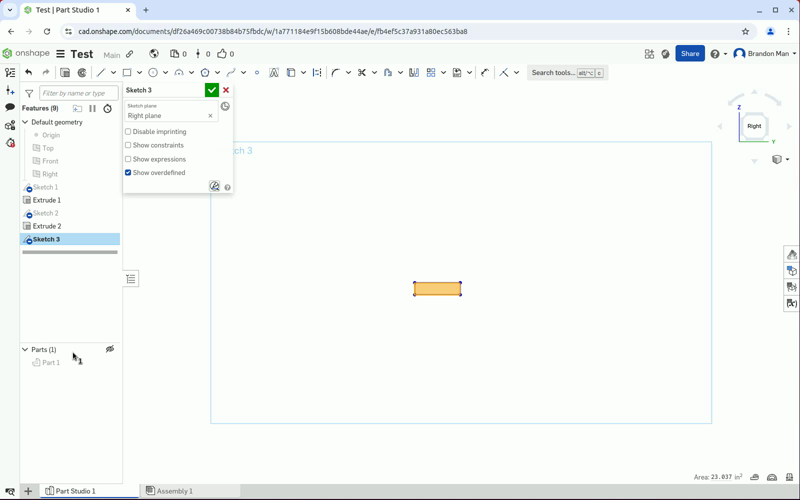
key(shift+y)
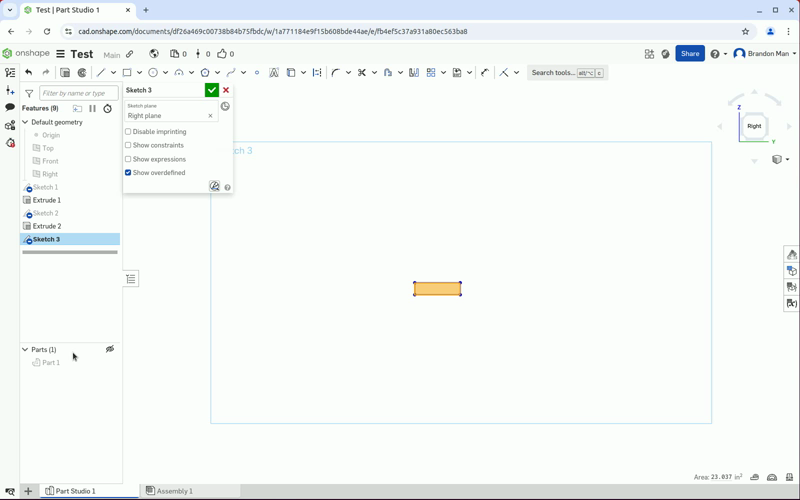
key(shift+e)
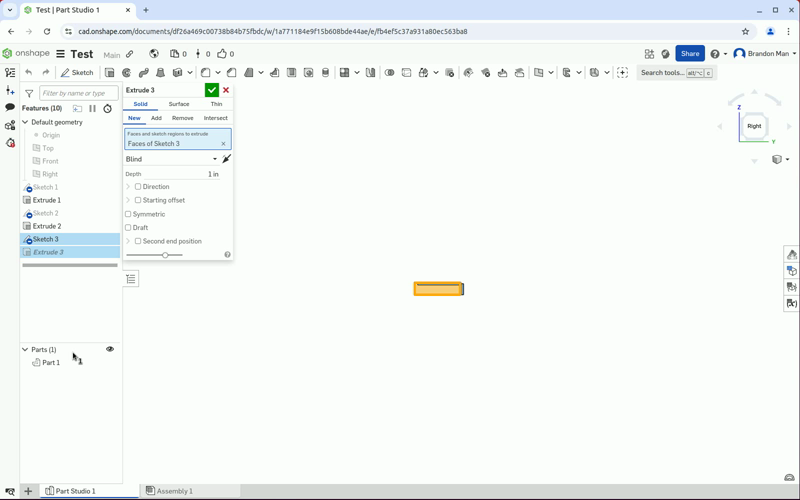
mouse_move(143, 106)
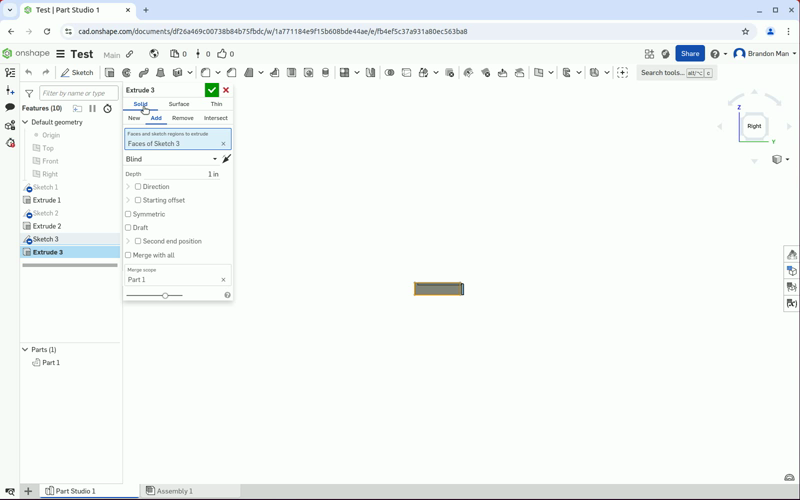
click(143, 106)
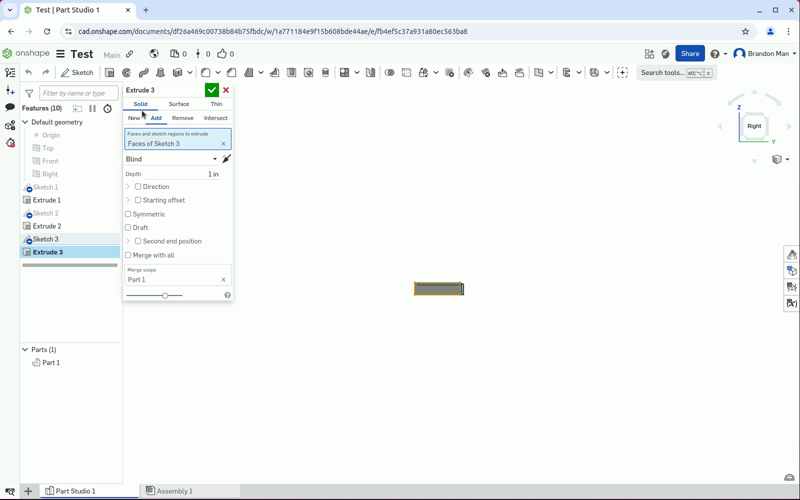
mouse_move(137, 120)
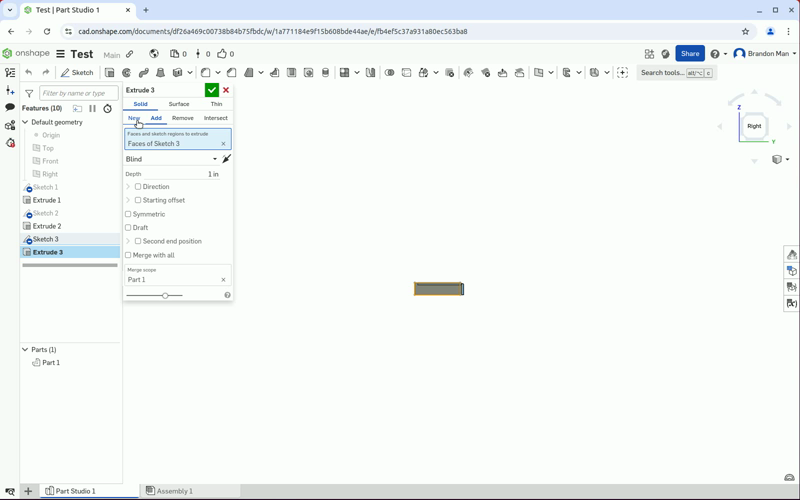
click(137, 120)
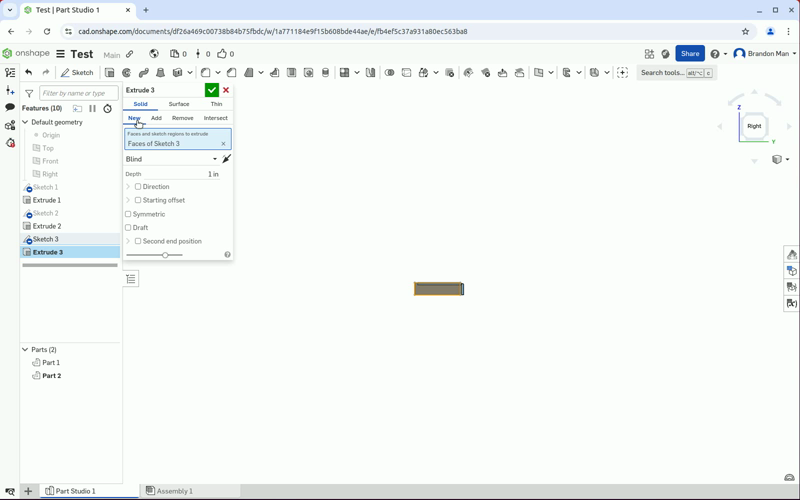
key(tab, 4)
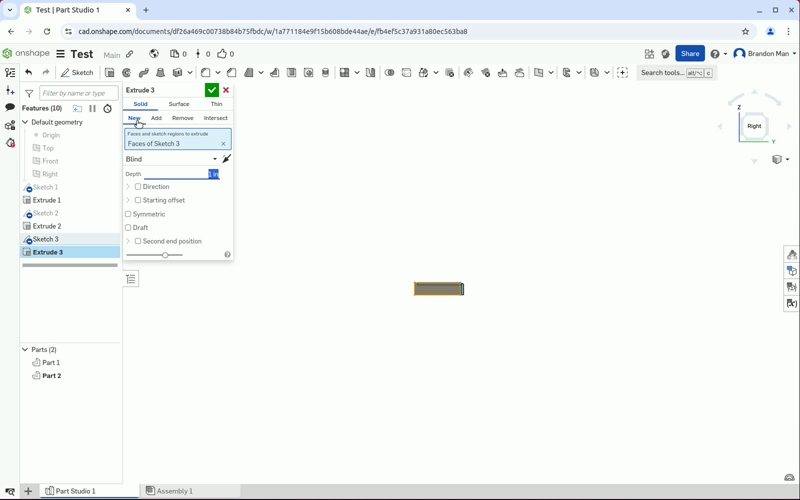
text(-0.481)
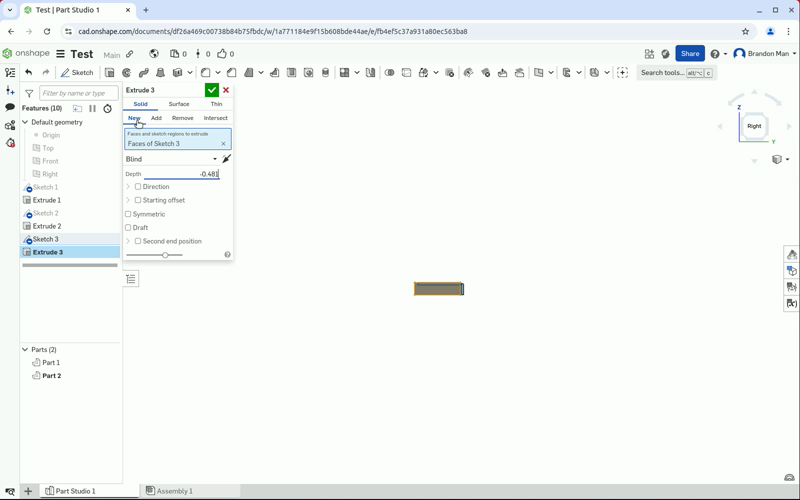
key(enter)
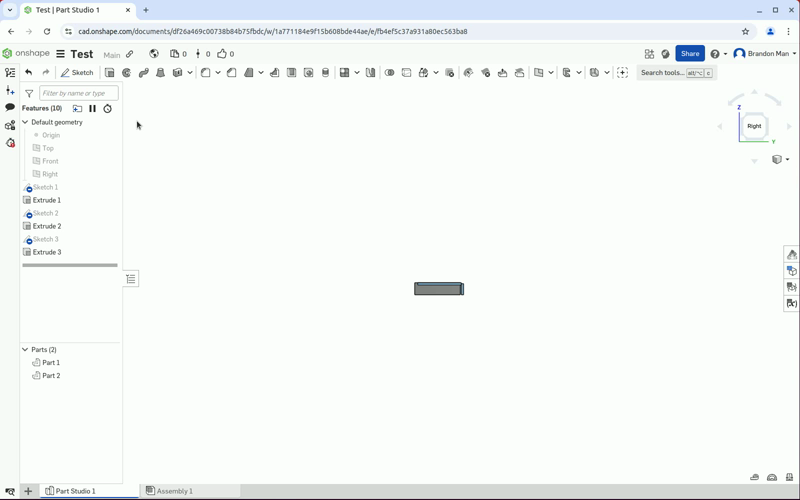
key(shift+h)
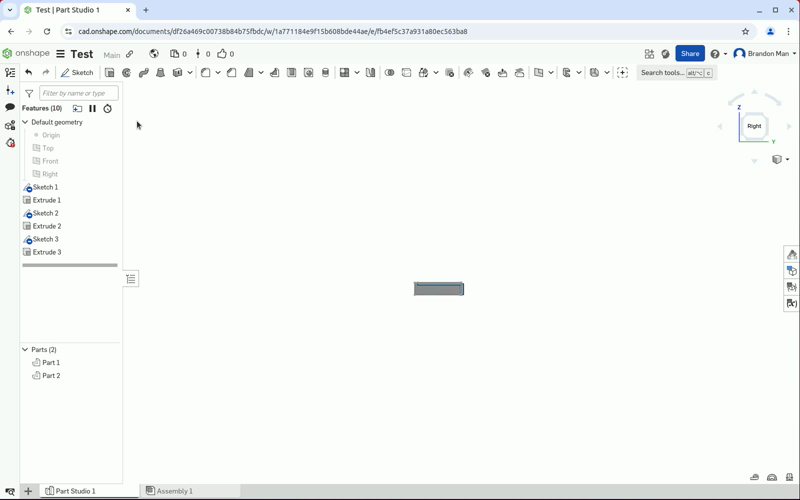
key(shift+h)
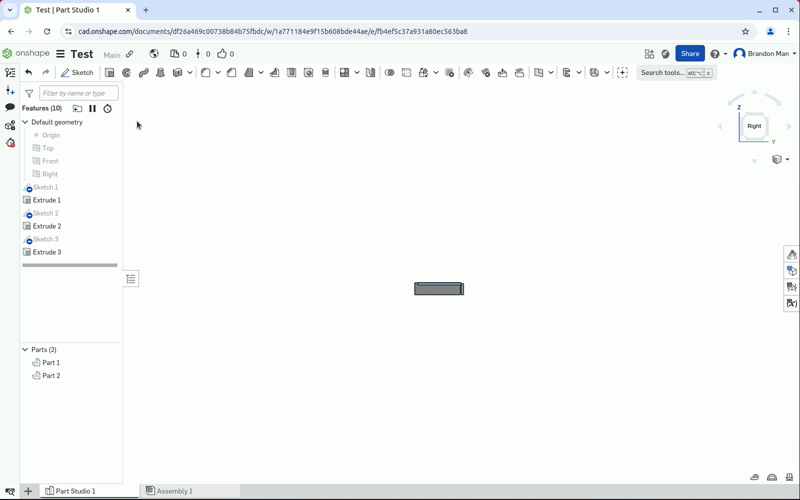
mouse_move(73, 189)
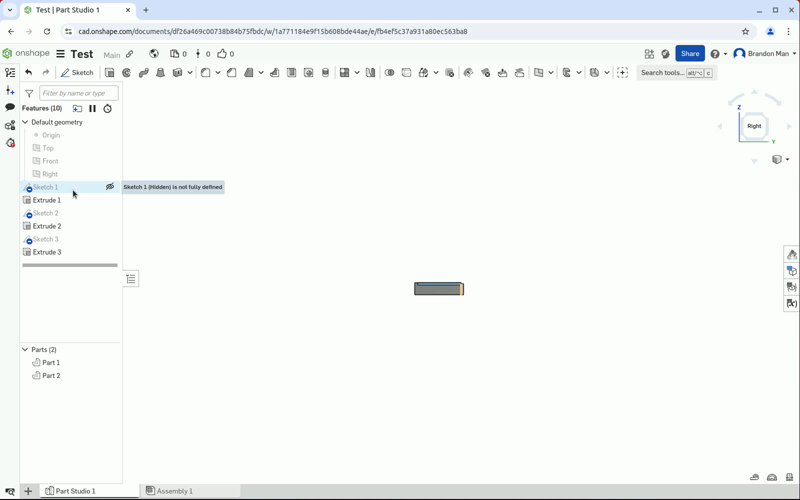
click(73, 189)
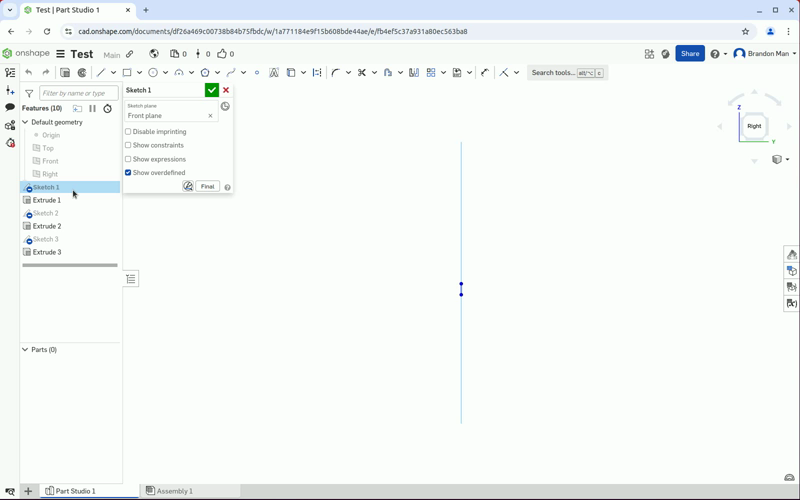
mouse_move(229, 92)
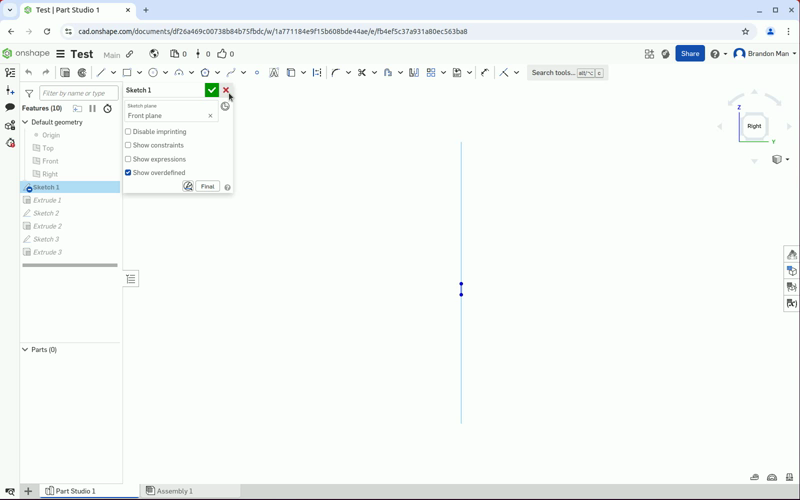
click(229, 92)
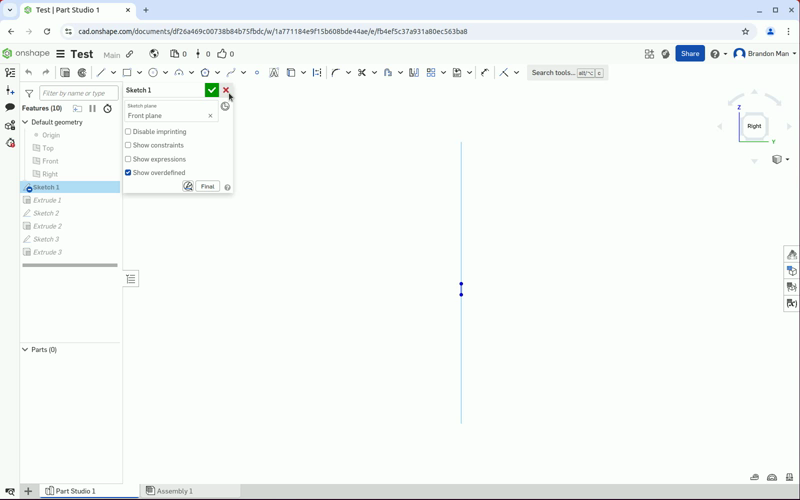
key(shift+s)
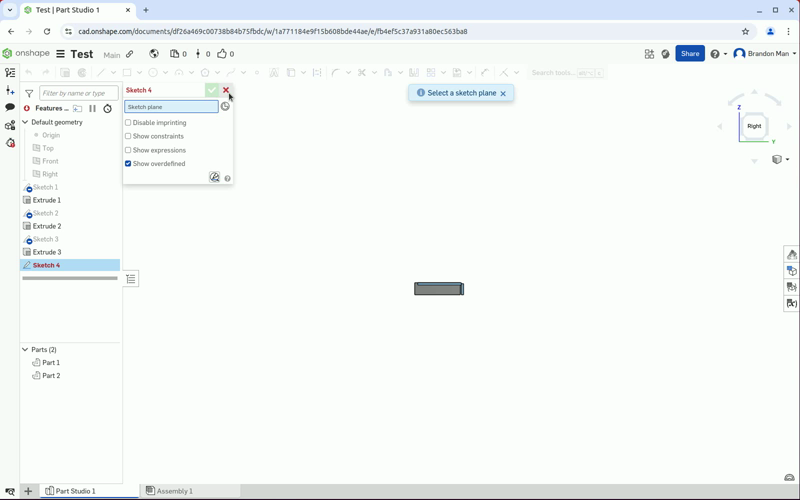
mouse_move(73, 176)
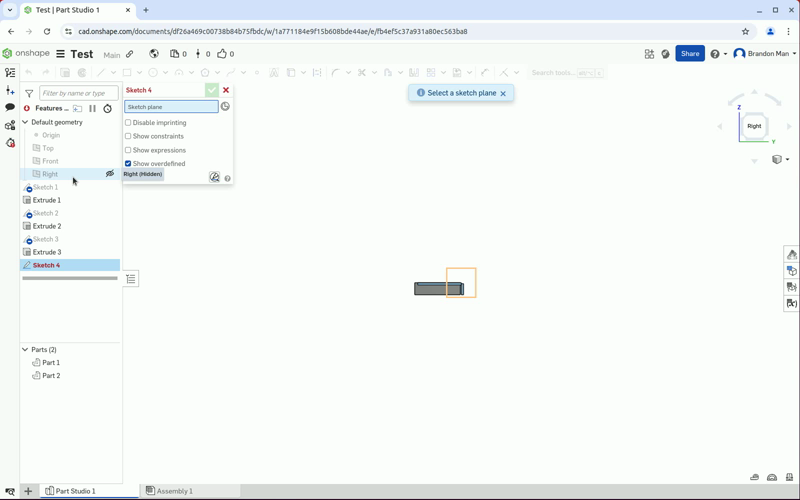
click(73, 176)
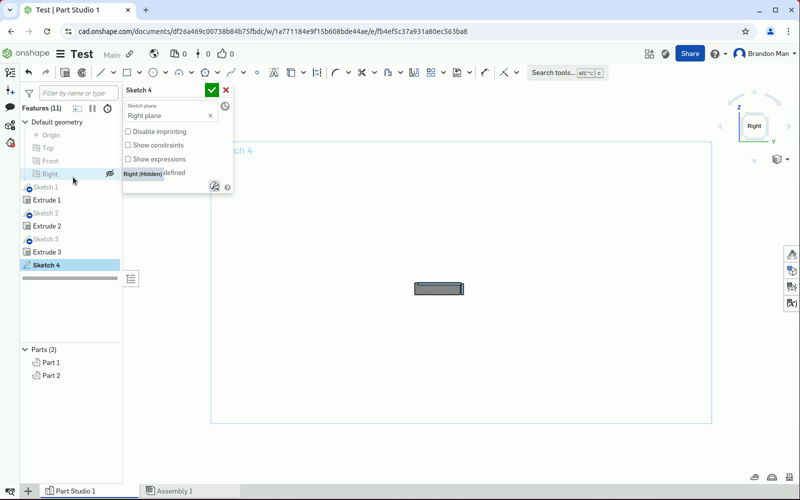
mouse_move(73, 352)
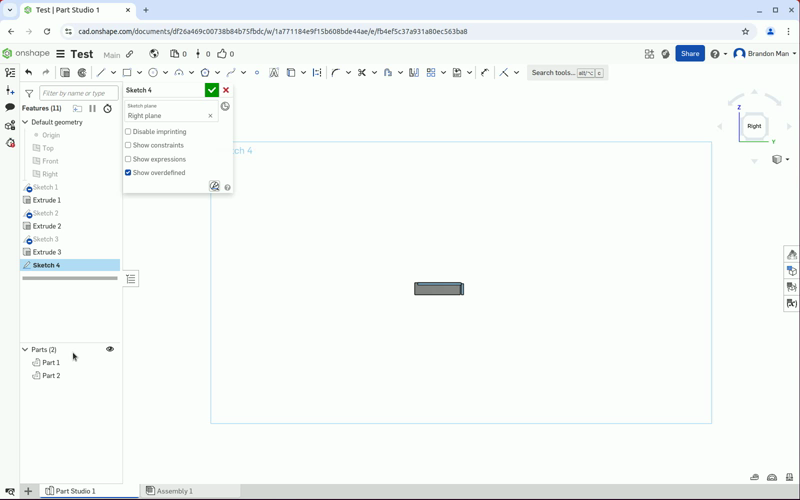
key(y)
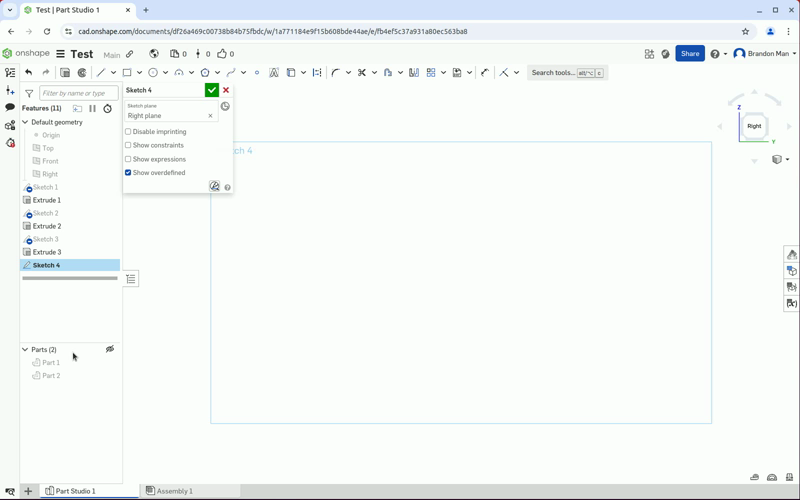
key(l)
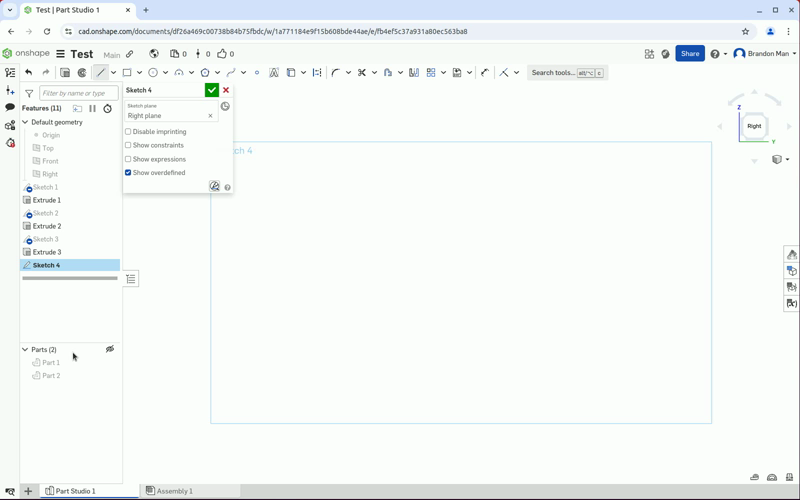
key_down(shift)
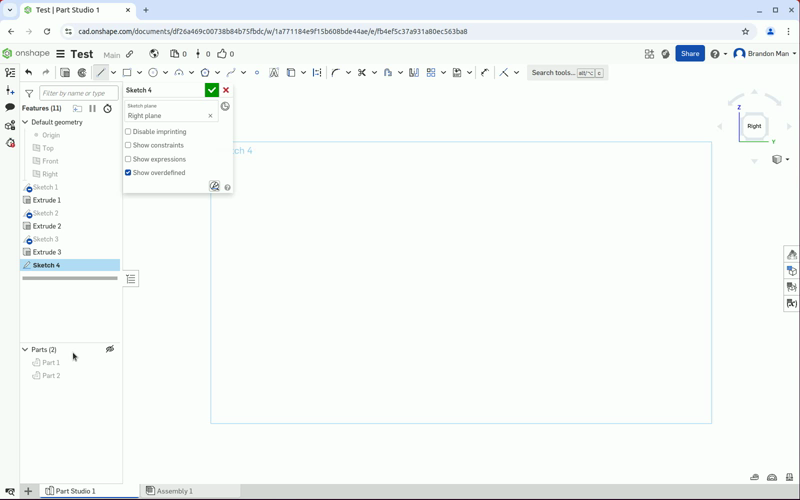
mouse_move(348, 324)
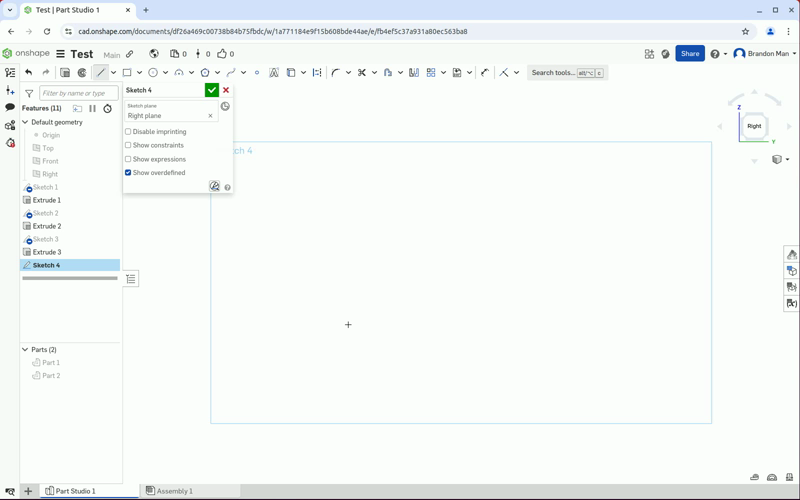
click(348, 324)
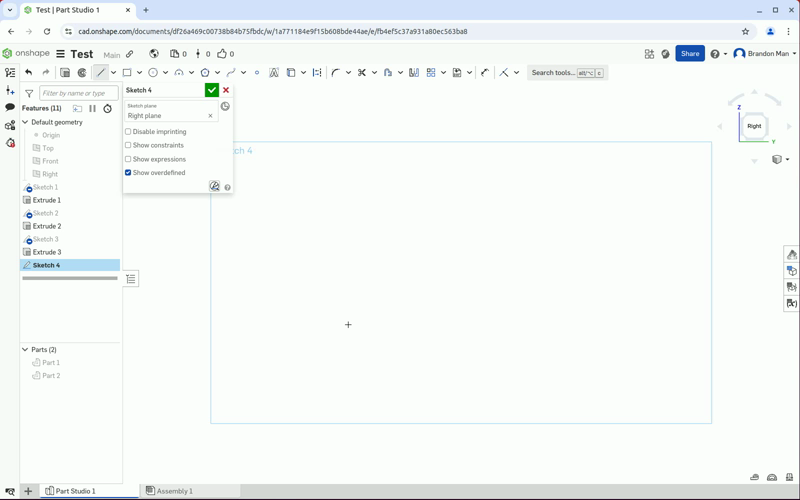
key_up(shift)
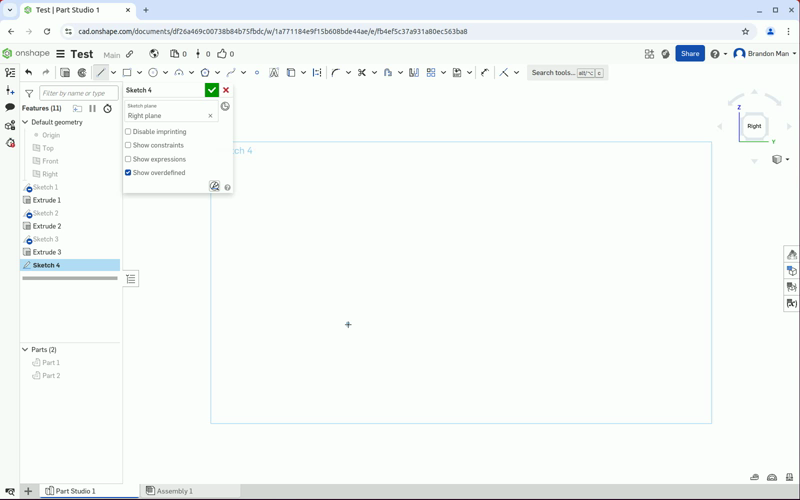
key_down(shift)
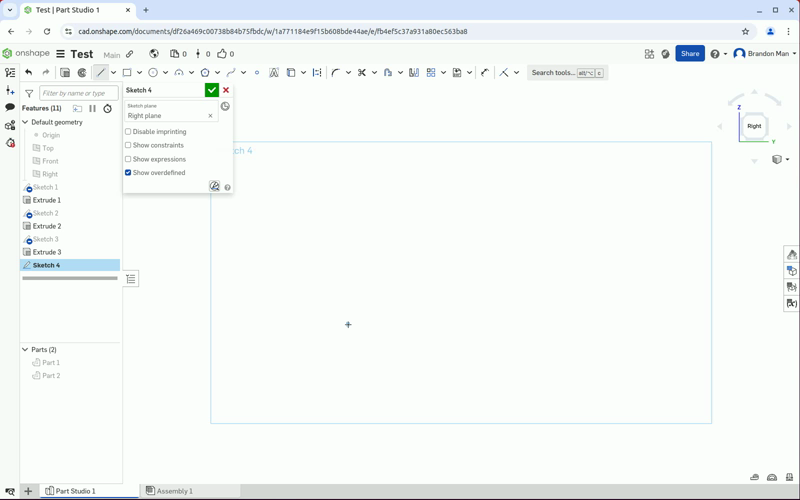
mouse_move(378, 324)
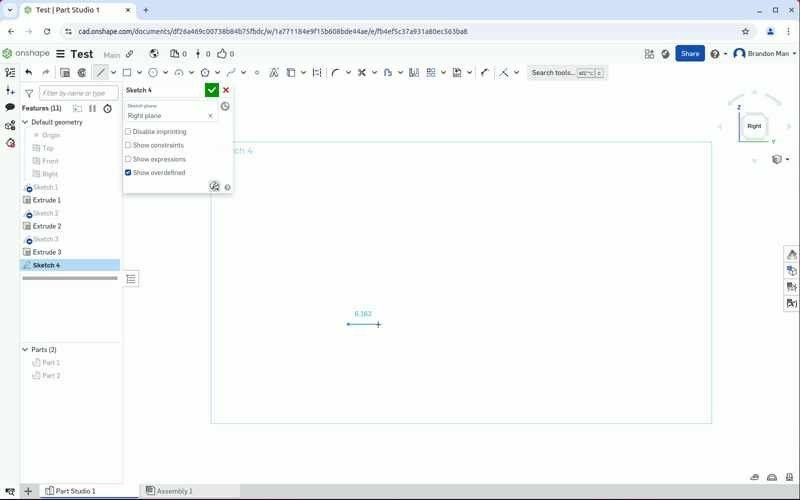
mouse_move(352, 324)
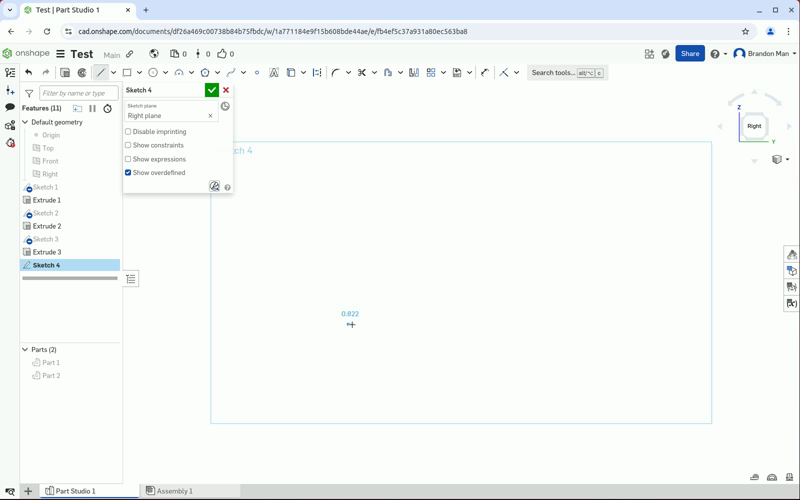
scroll(6)
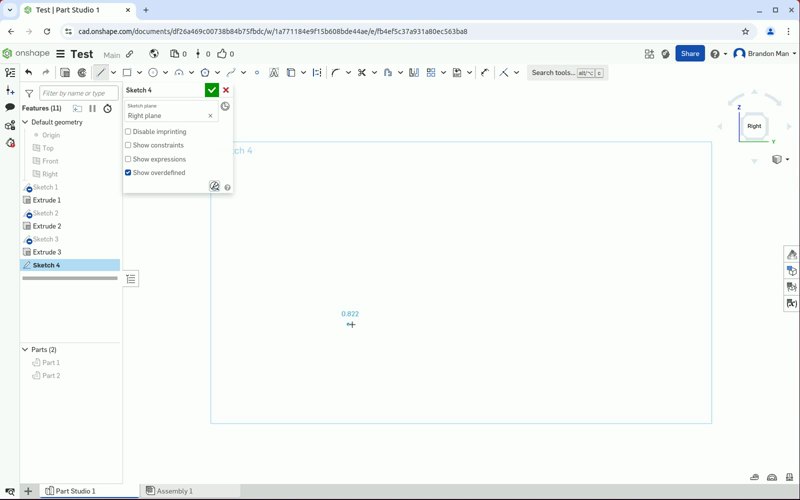
scroll(6)
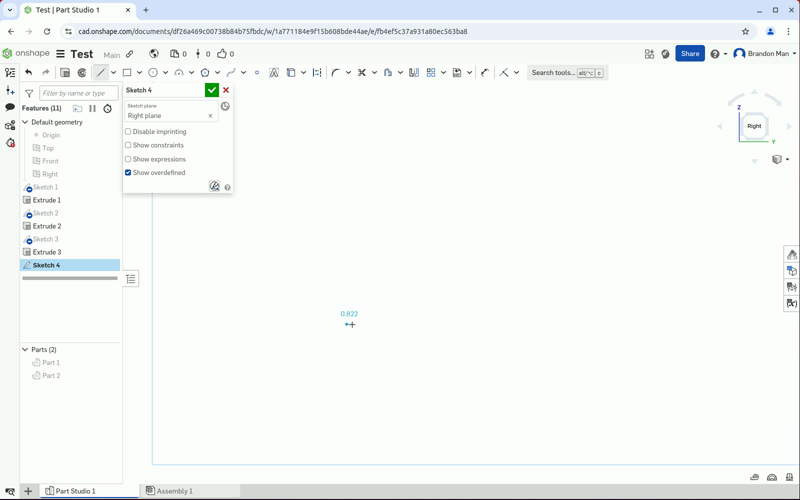
scroll(6)
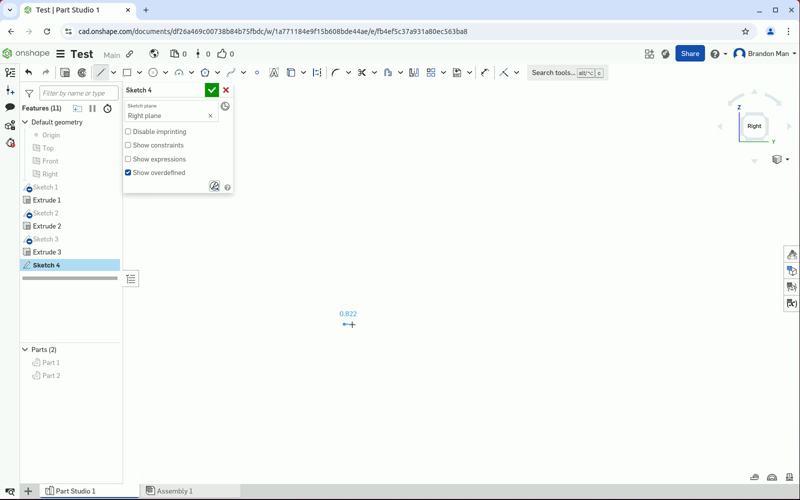
scroll(6)
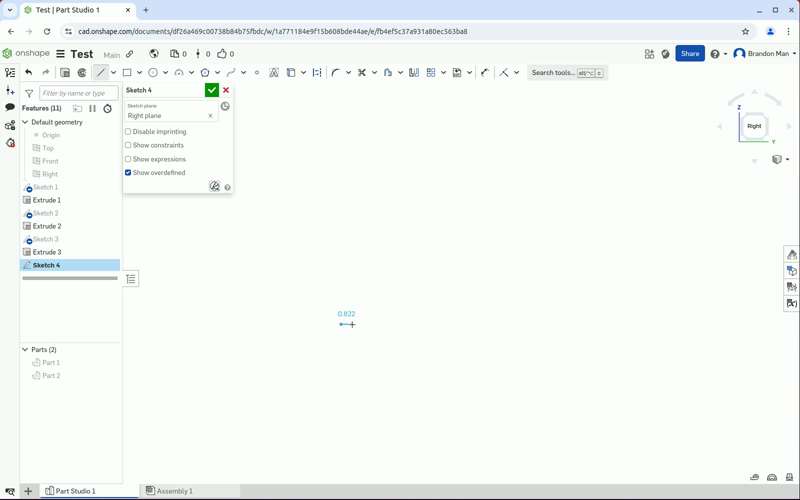
scroll(6)
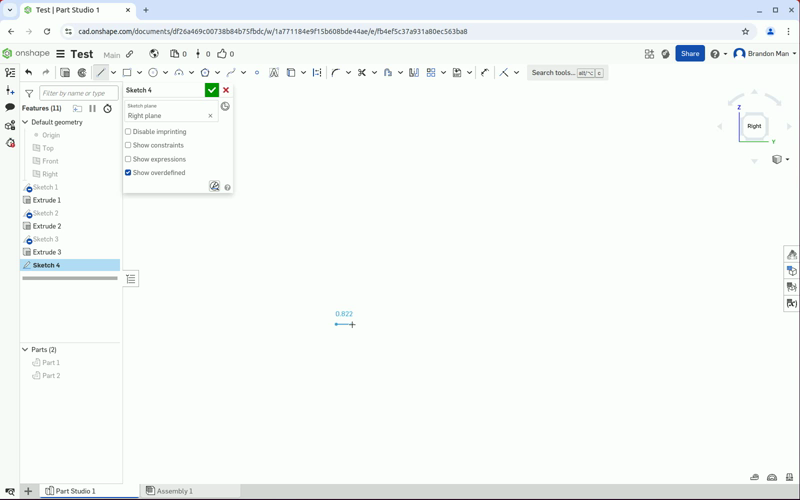
scroll(6)
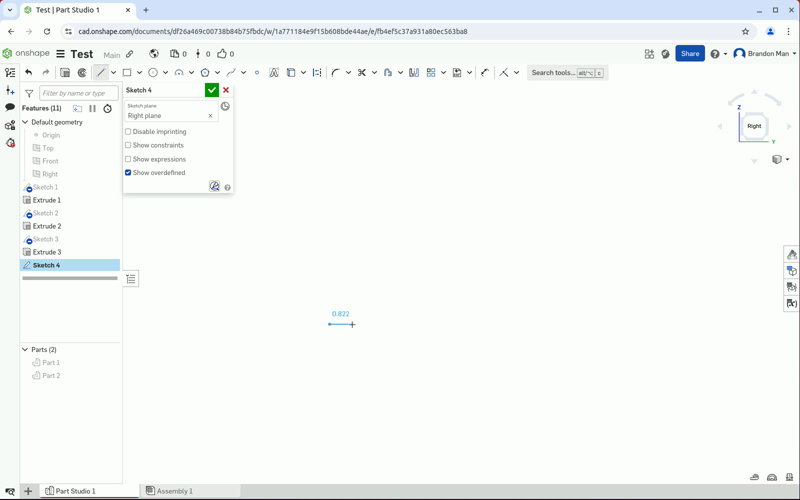
scroll(6)
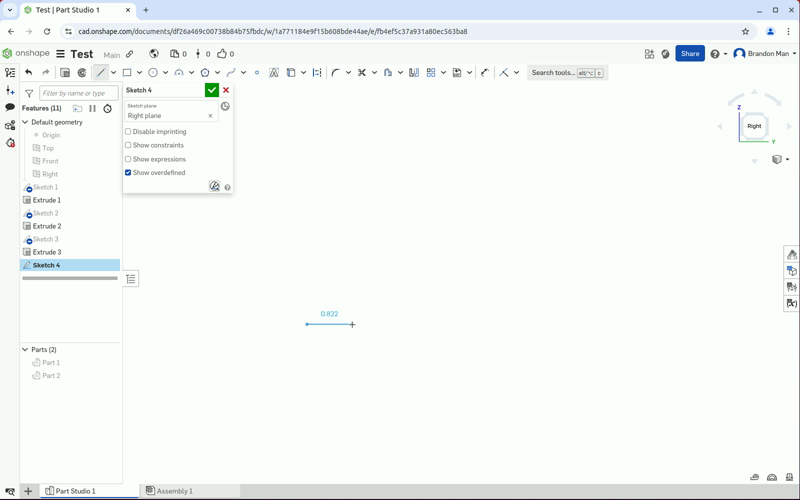
click(352, 324)
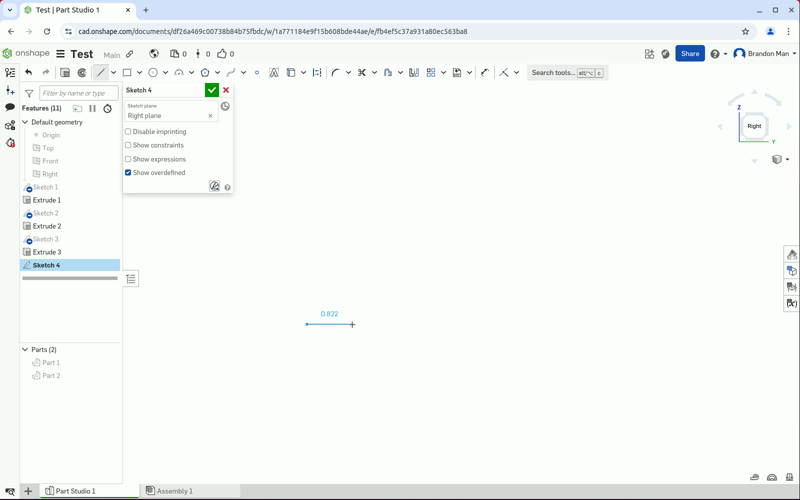
scroll(-6)
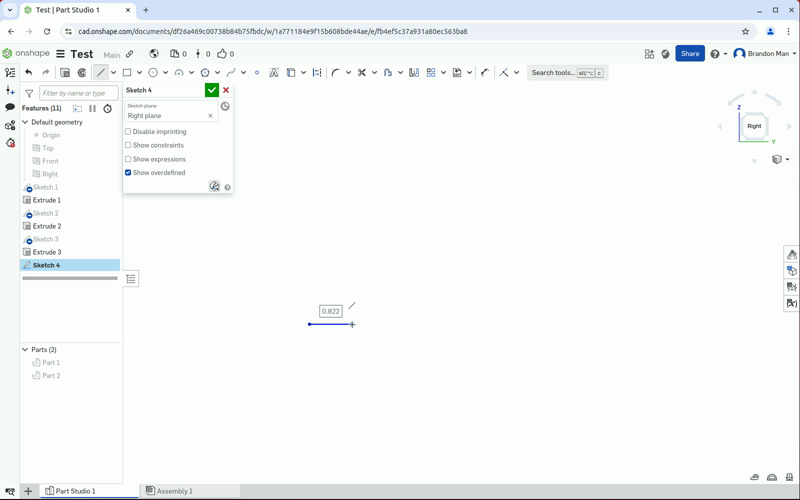
scroll(-6)
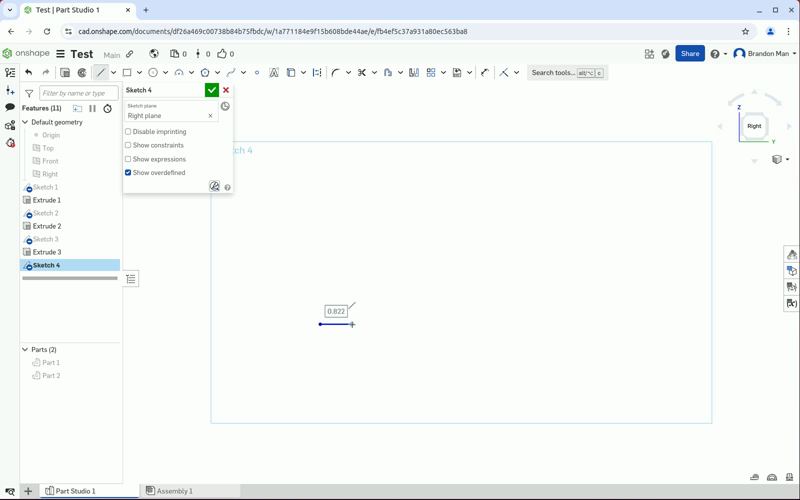
scroll(-6)
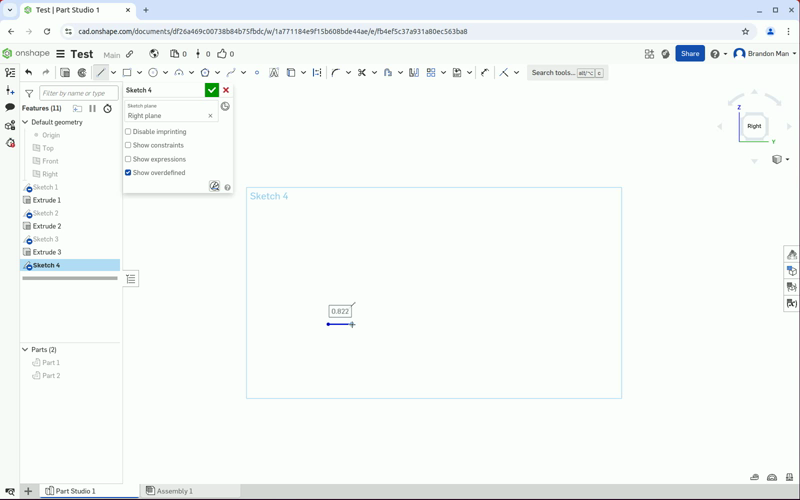
scroll(-6)
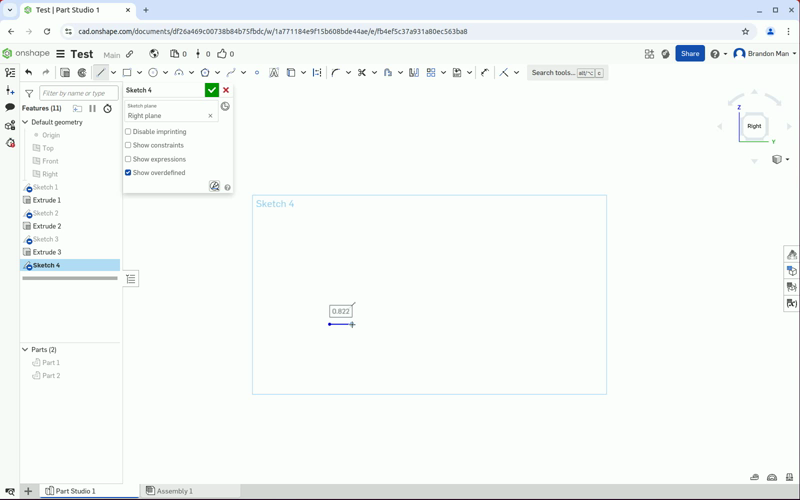
scroll(-6)
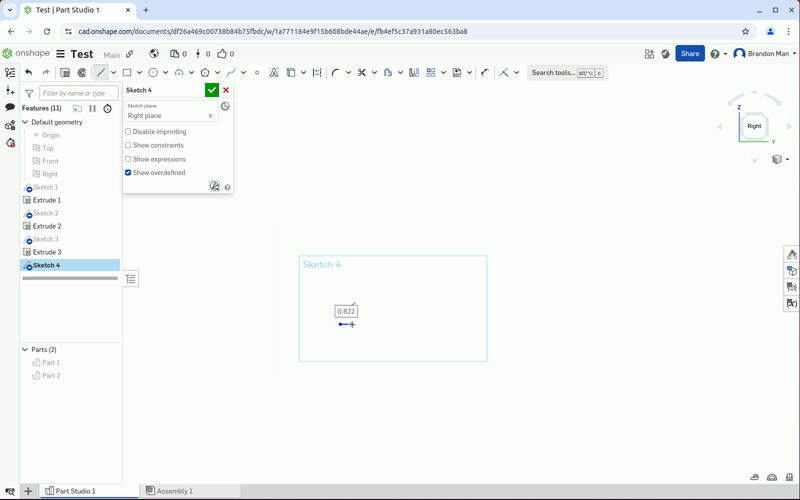
scroll(-6)
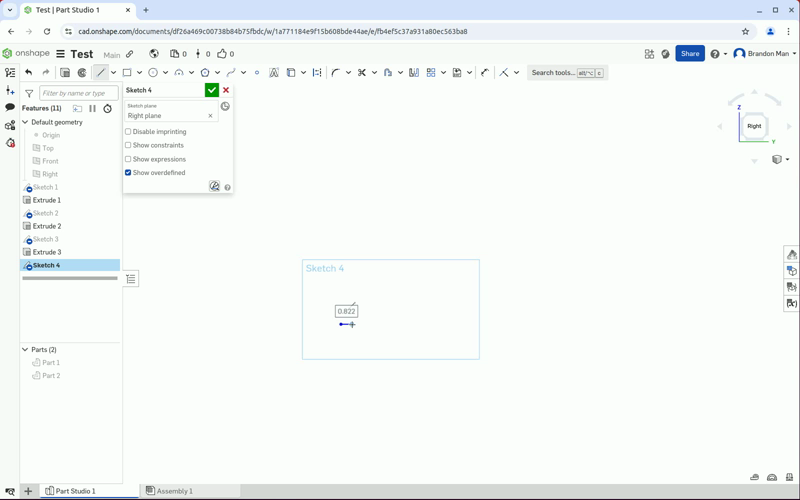
scroll(-6)
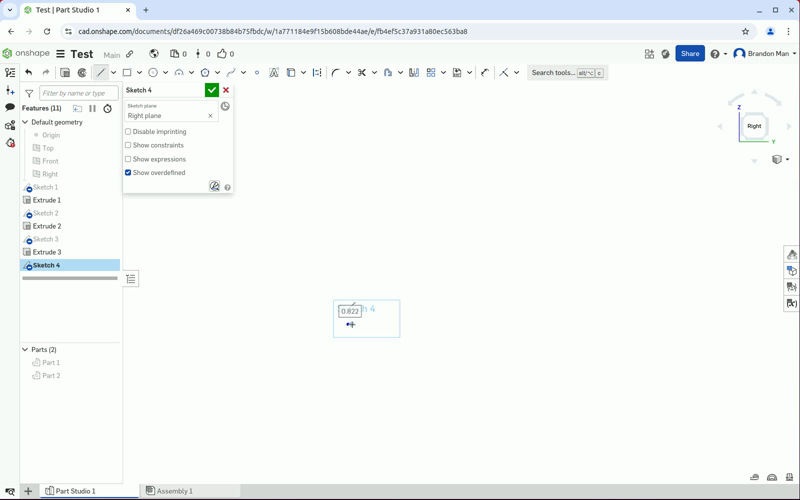
key_up(shift)
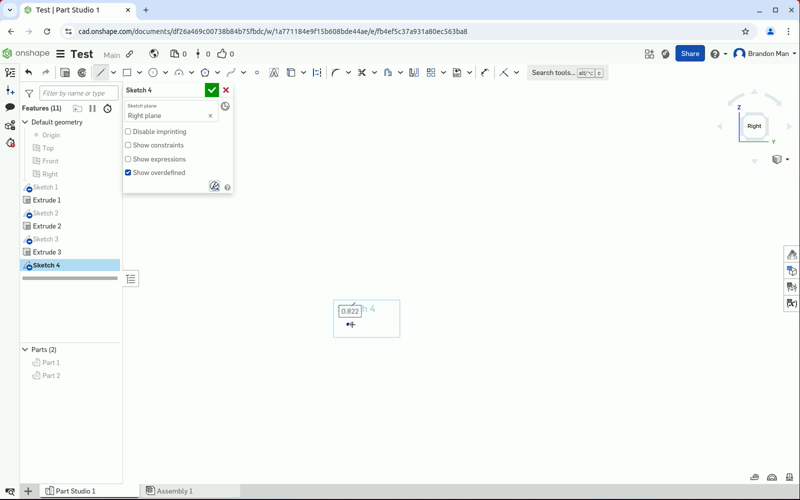
key_down(shift)
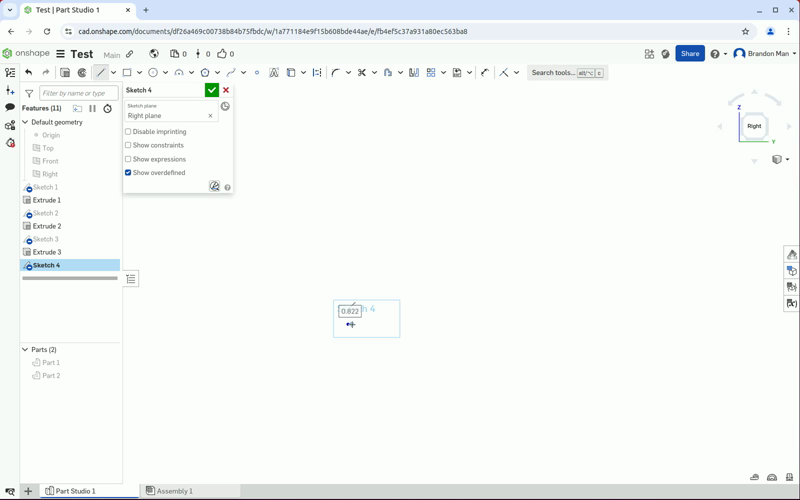
mouse_move(382, 324)
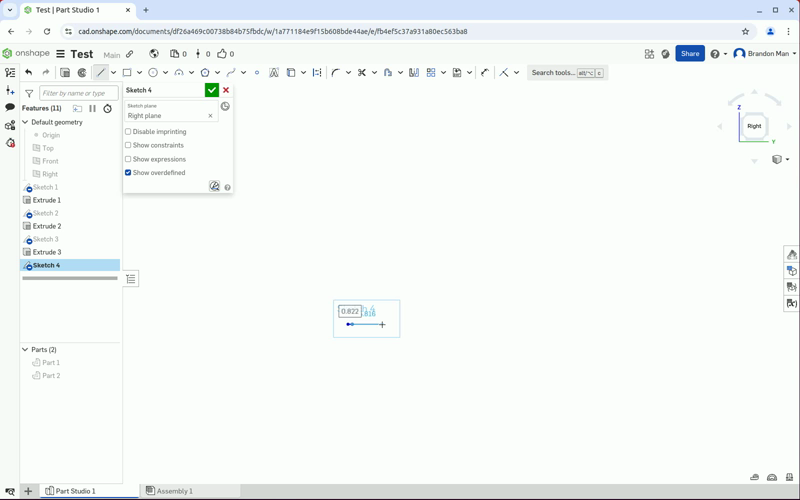
mouse_move(352, 271)
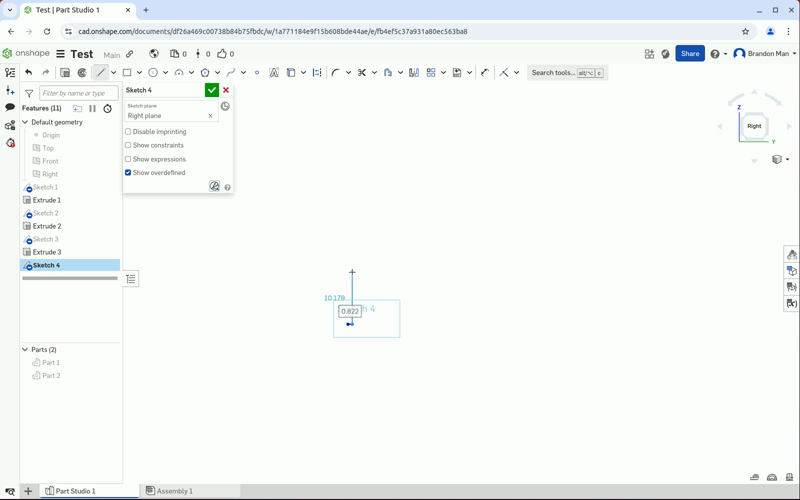
click(352, 271)
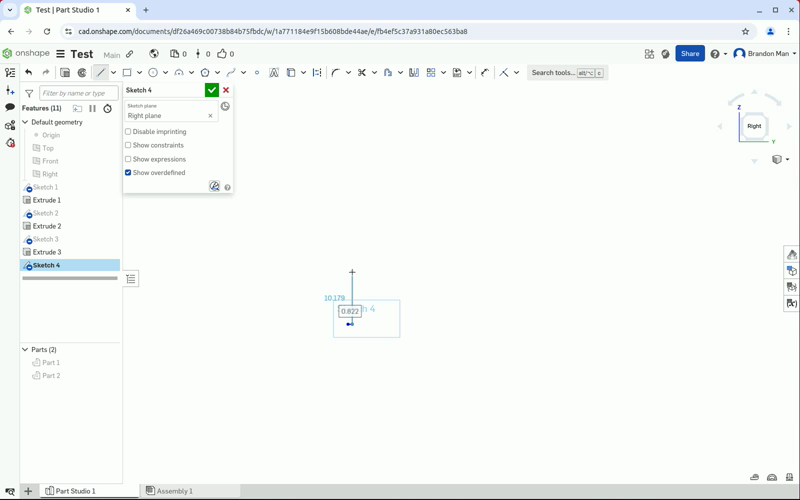
key_up(shift)
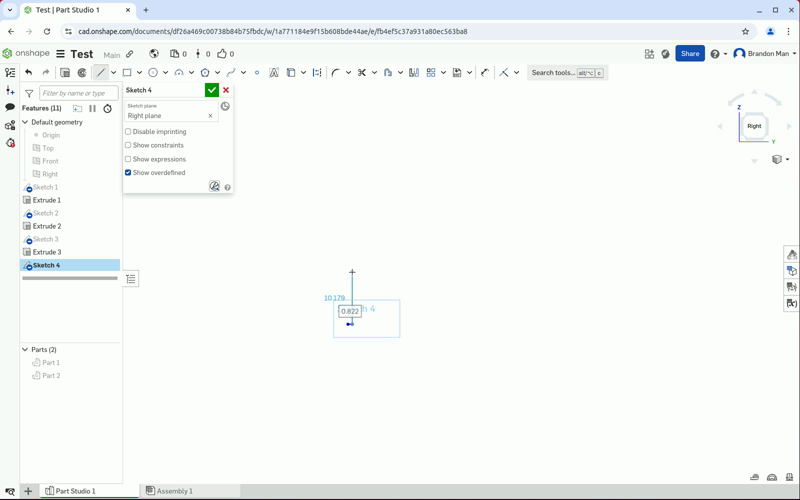
key_down(shift)
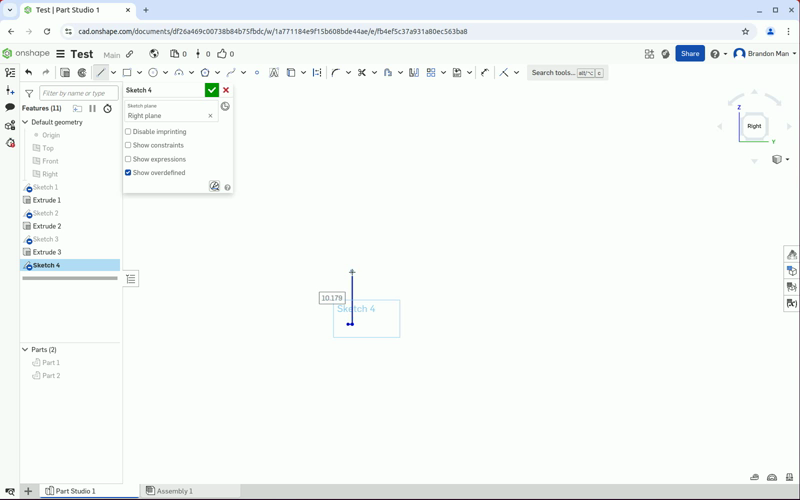
mouse_move(382, 271)
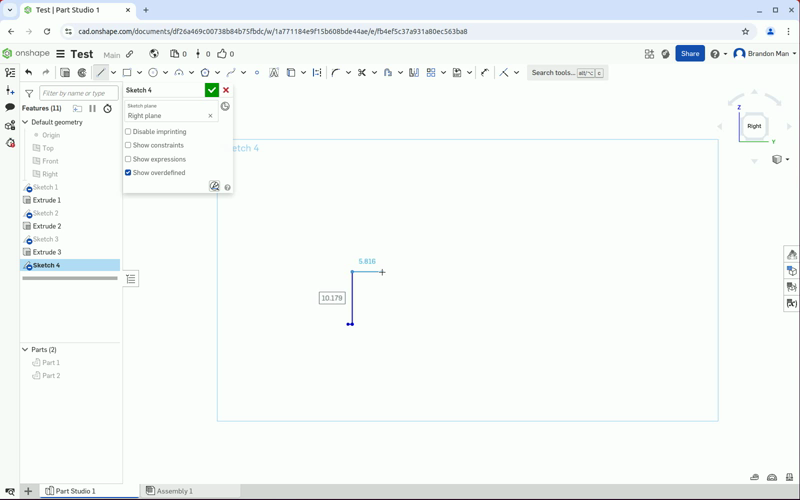
mouse_move(348, 271)
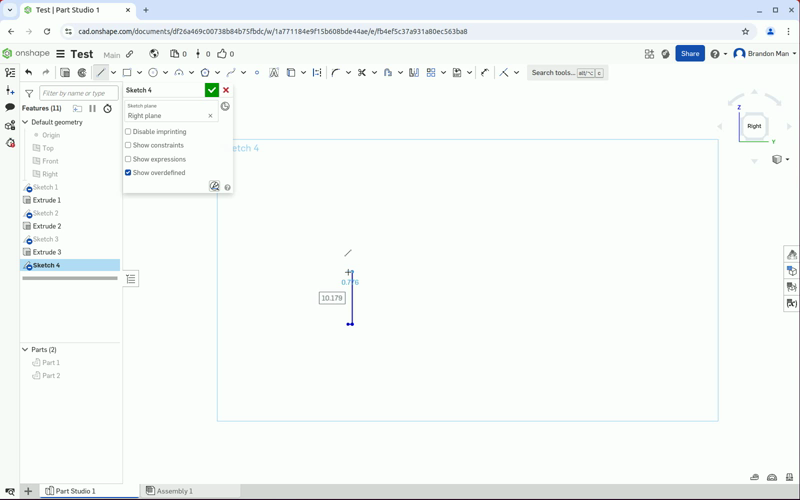
scroll(6)
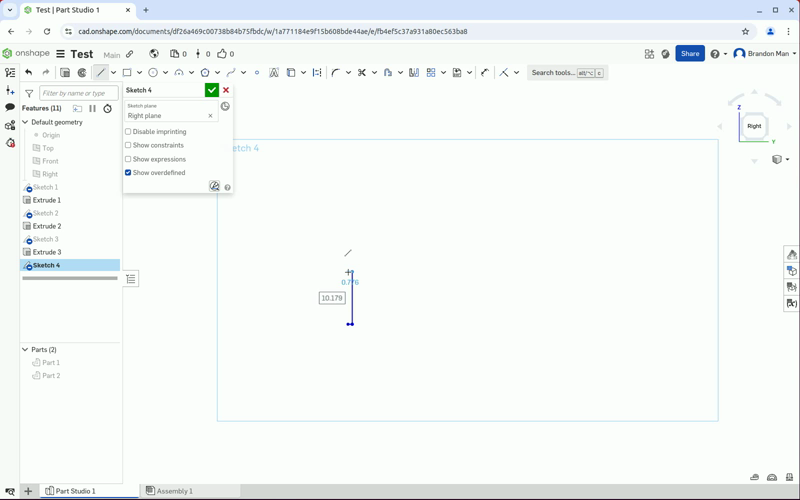
scroll(6)
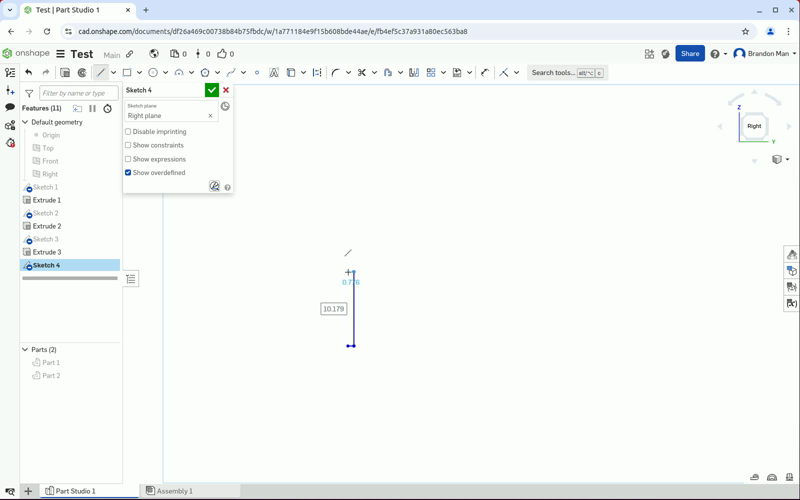
scroll(6)
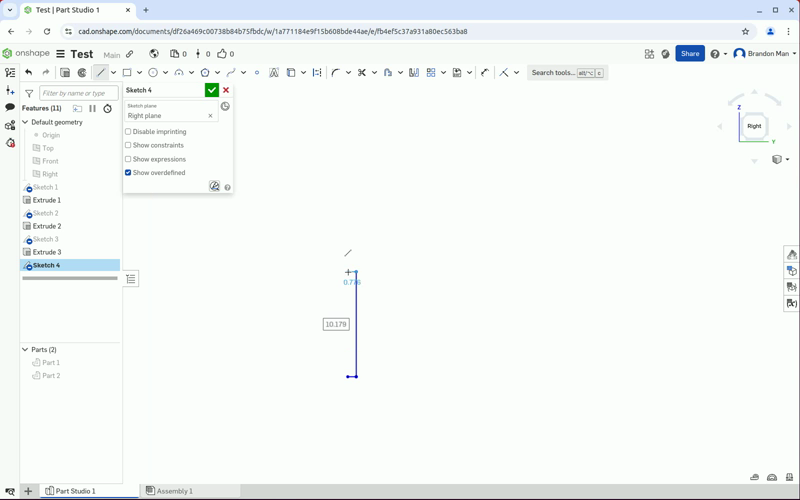
scroll(6)
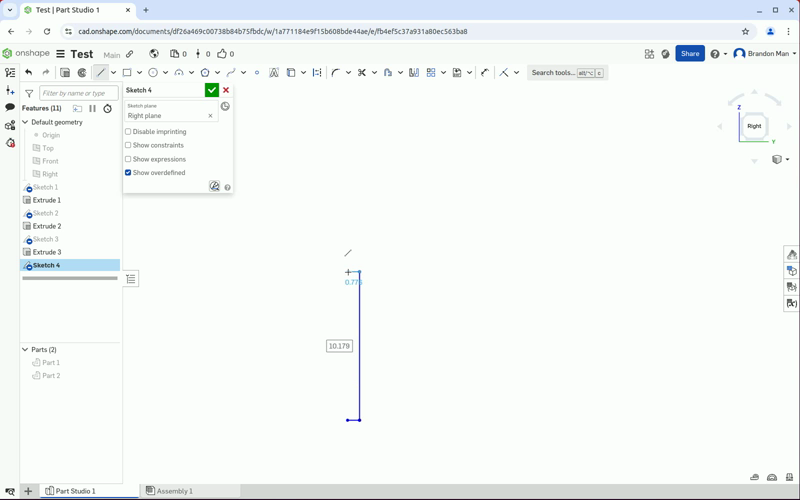
scroll(6)
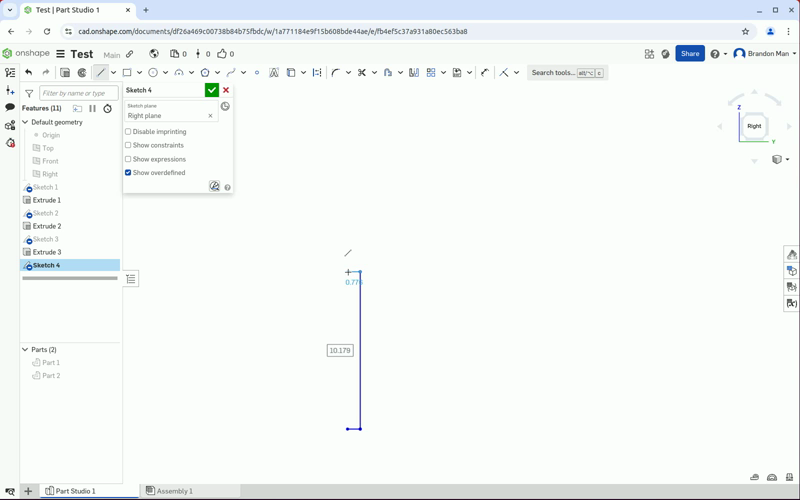
scroll(6)
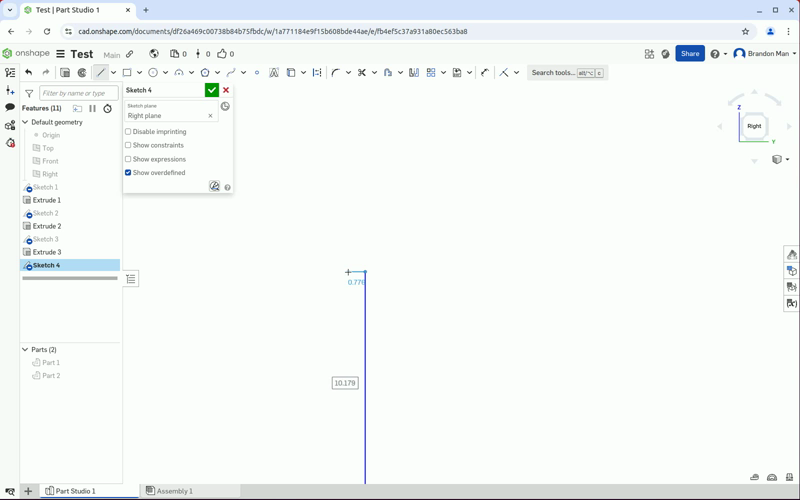
scroll(6)
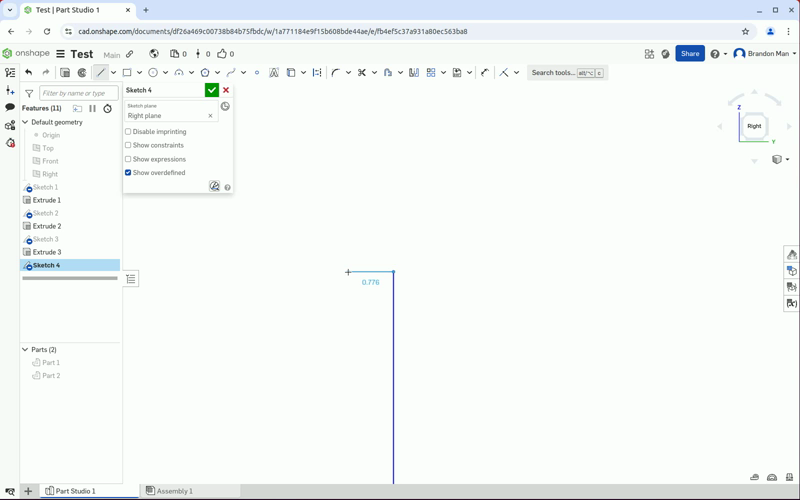
click(348, 271)
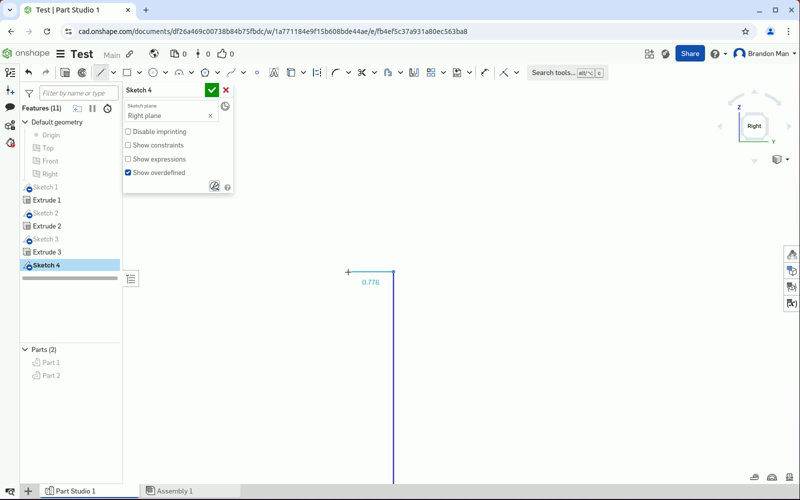
scroll(-6)
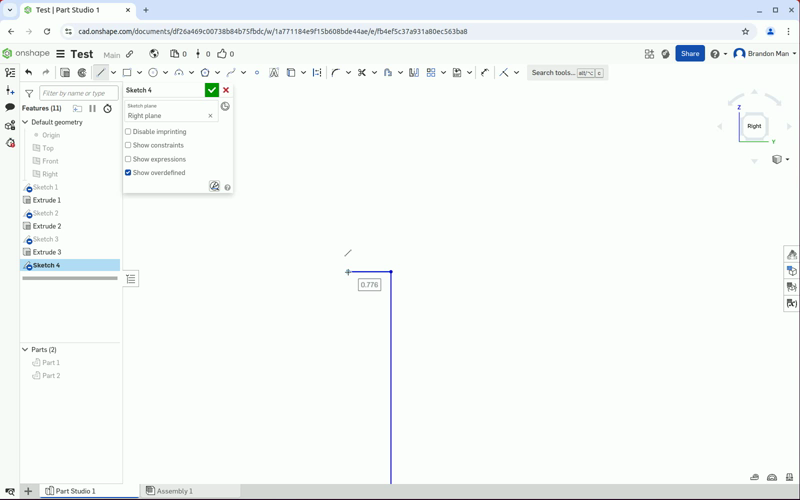
scroll(-6)
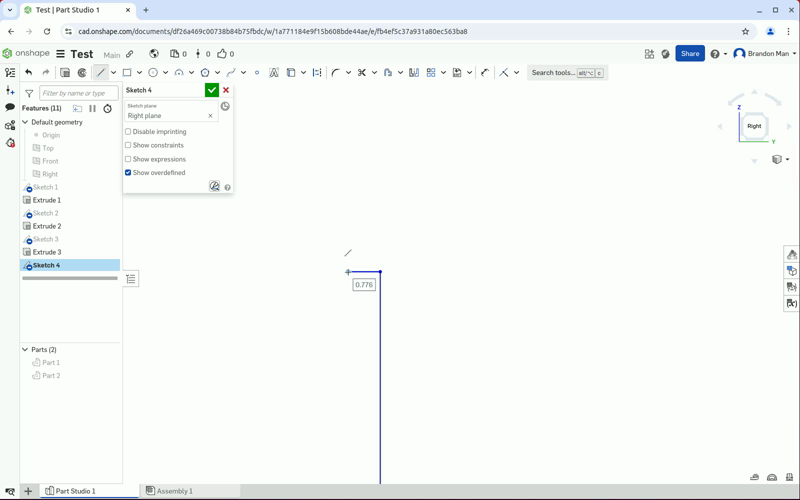
scroll(-6)
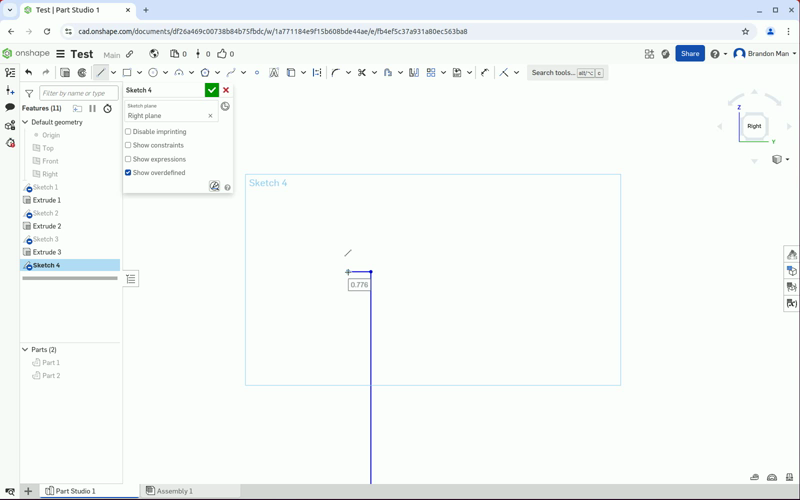
scroll(-6)
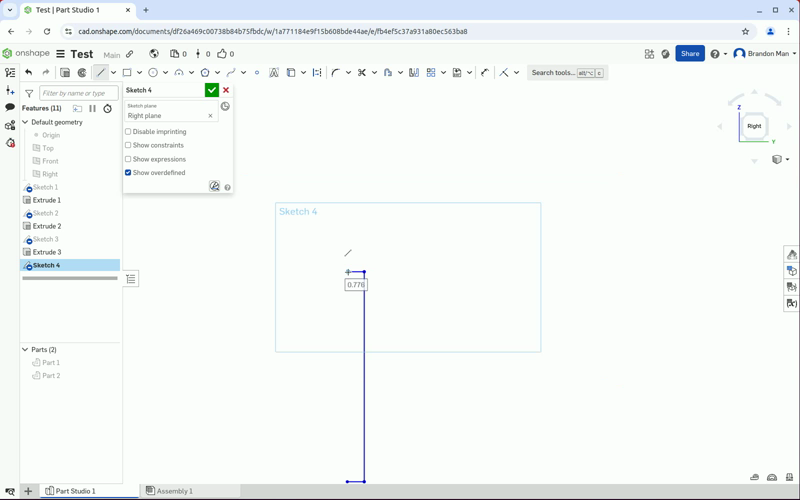
scroll(-6)
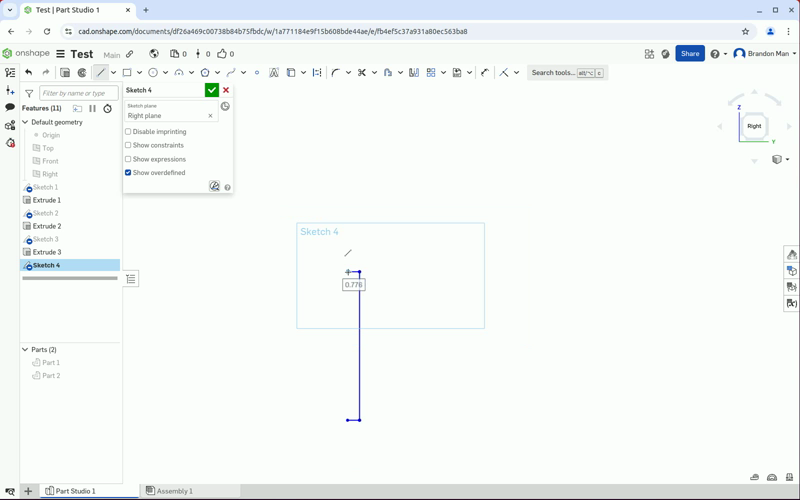
scroll(-6)
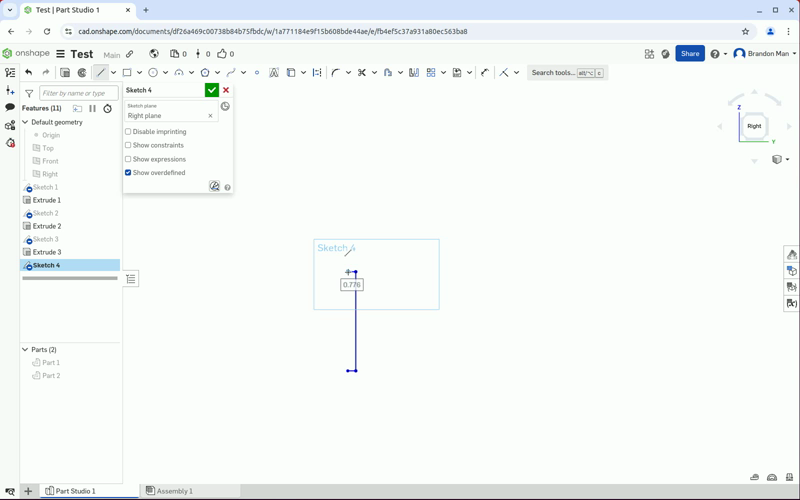
scroll(-6)
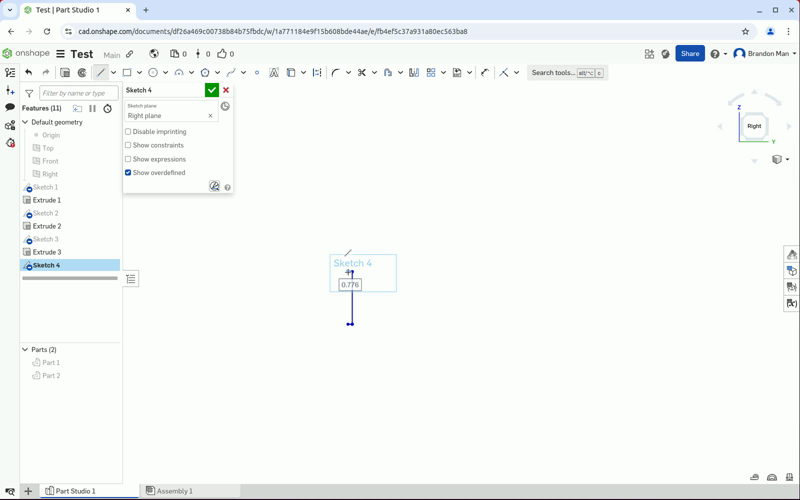
key_up(shift)
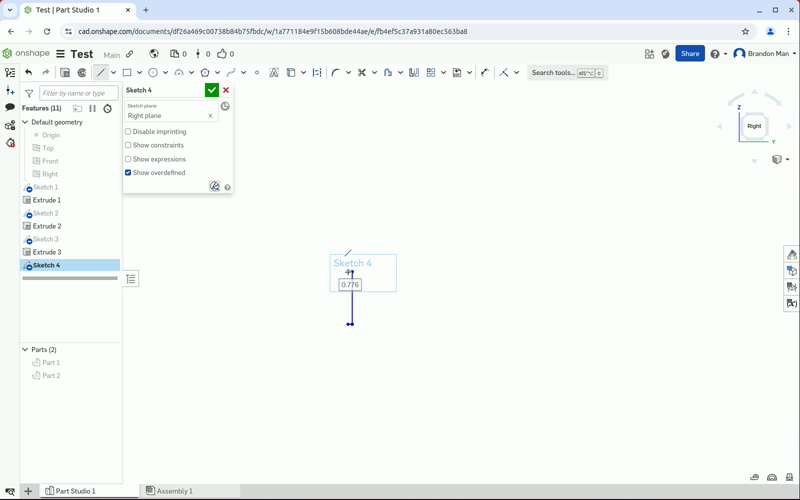
mouse_move(378, 271)
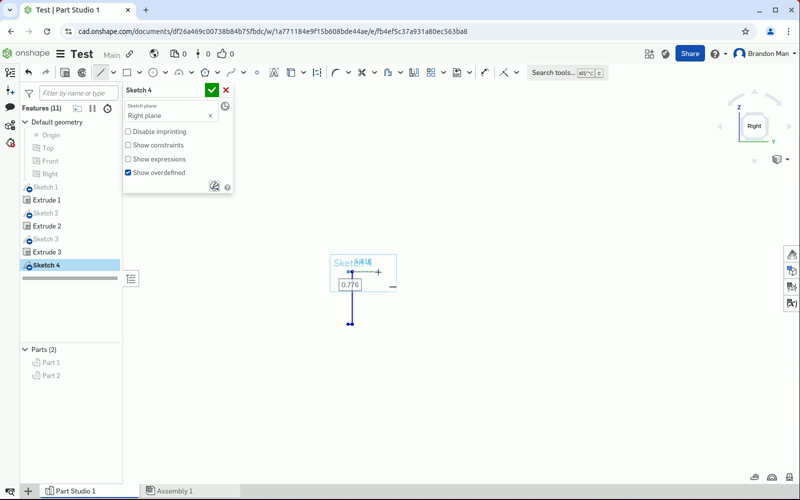
key_down(shift)
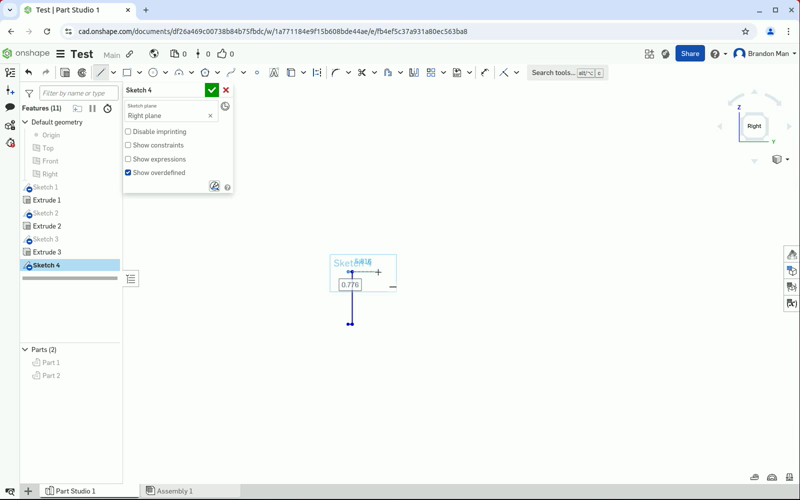
mouse_move(348, 324)
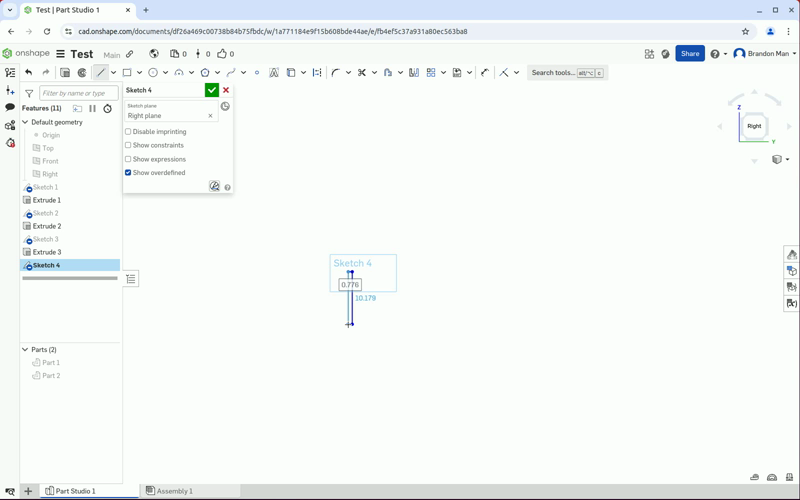
scroll(6)
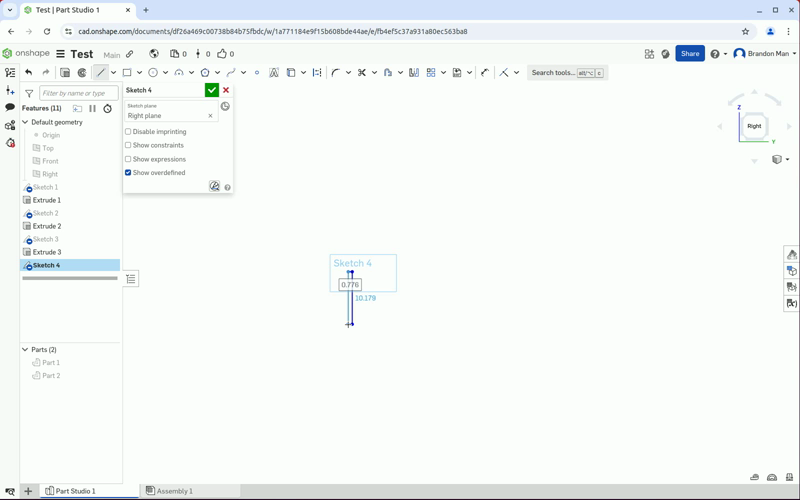
scroll(6)
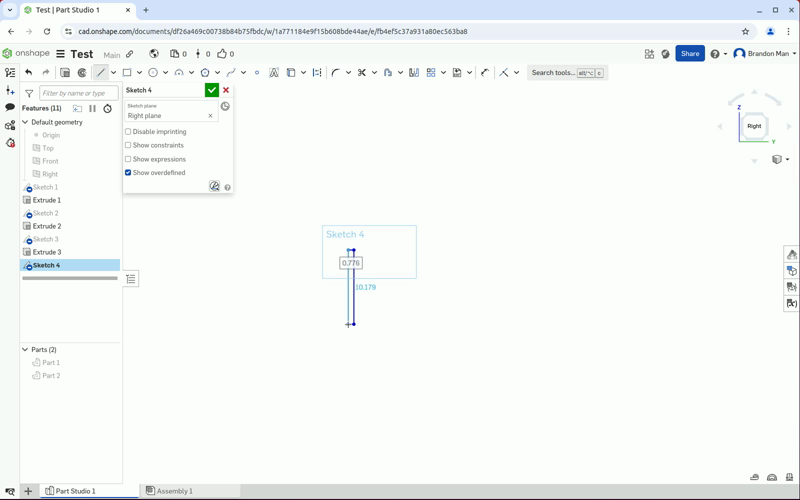
scroll(6)
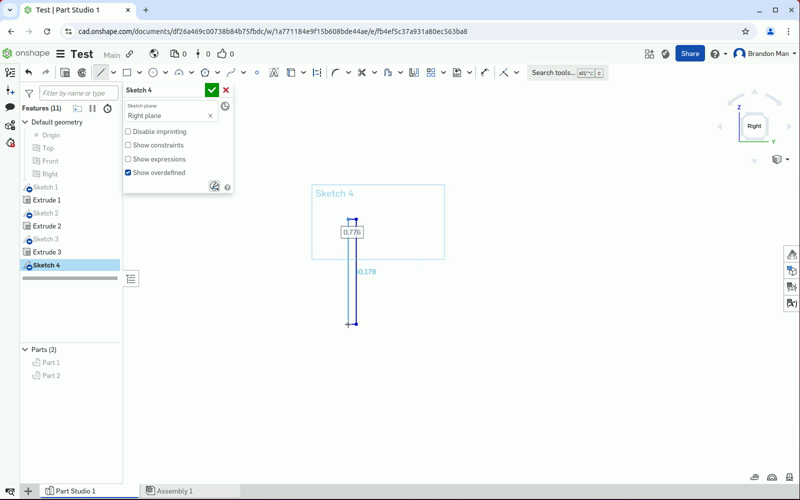
scroll(6)
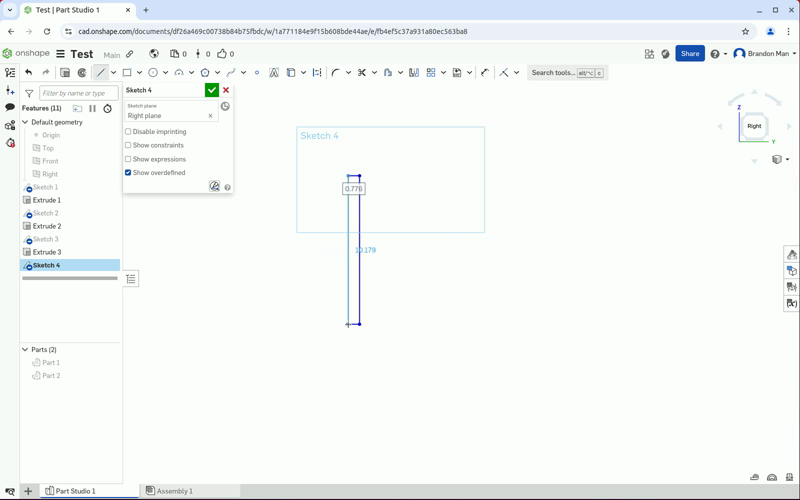
scroll(6)
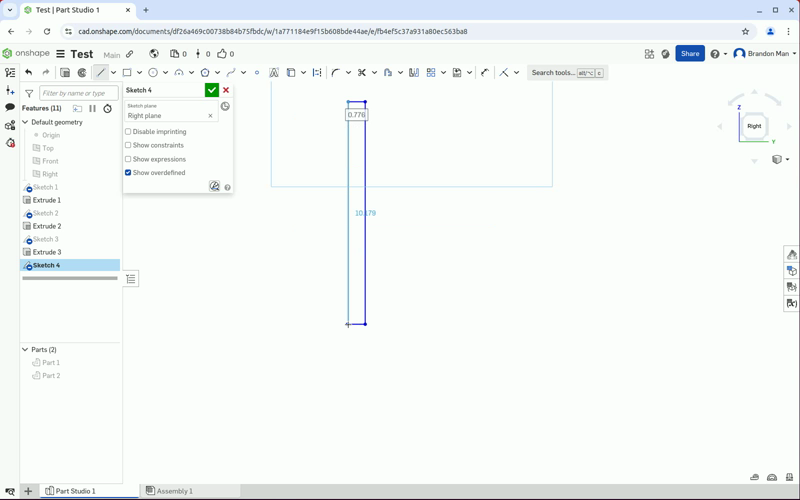
scroll(6)
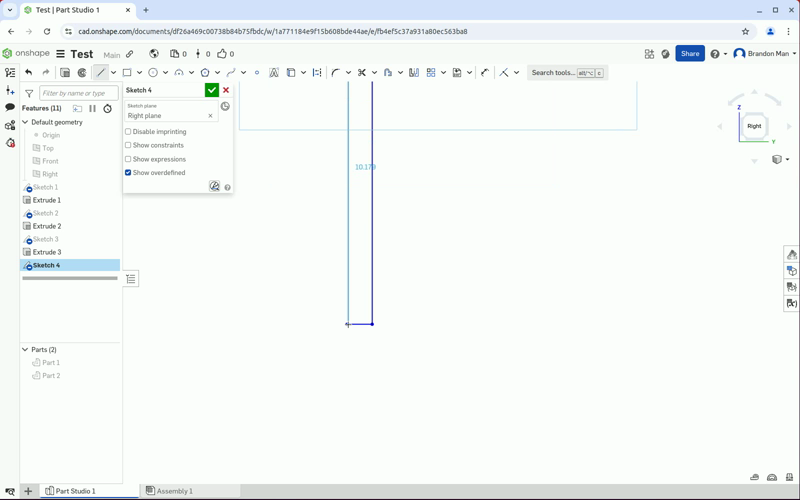
scroll(6)
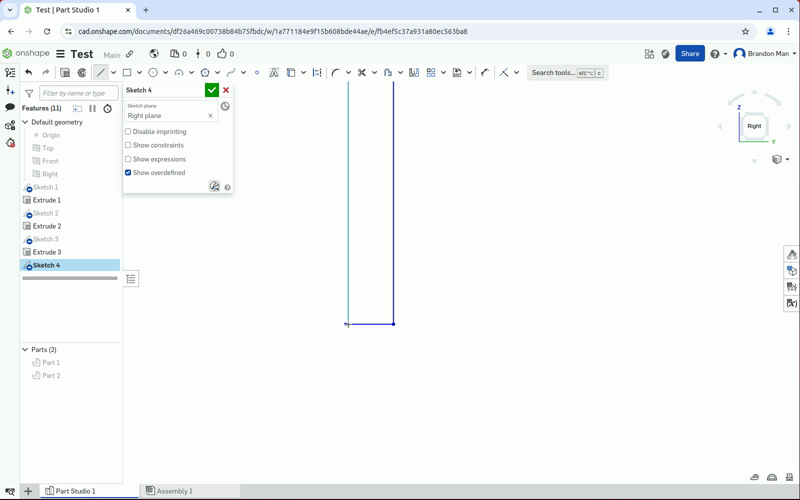
key_up(shift)
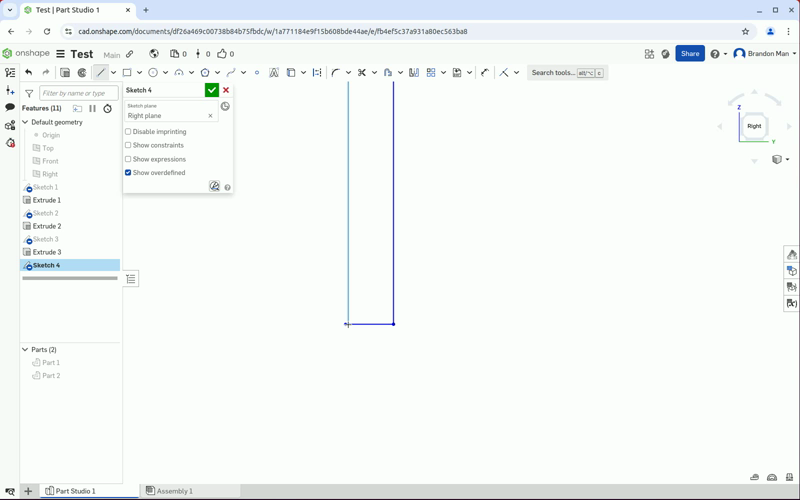
click(348, 324)
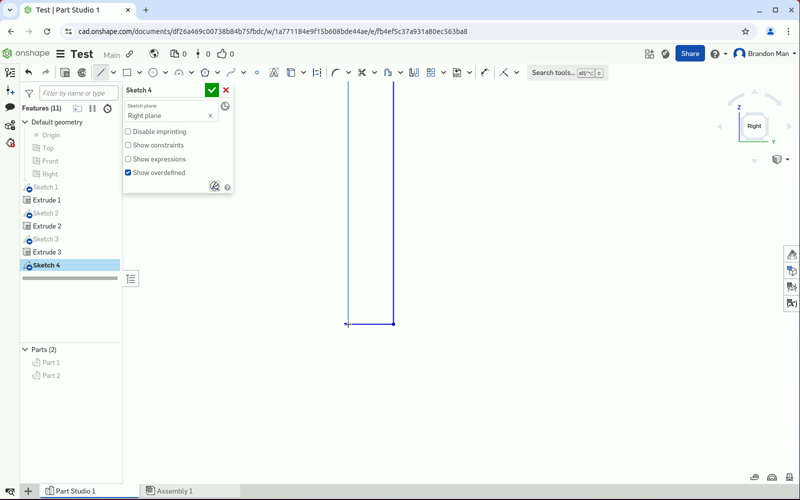
scroll(-6)
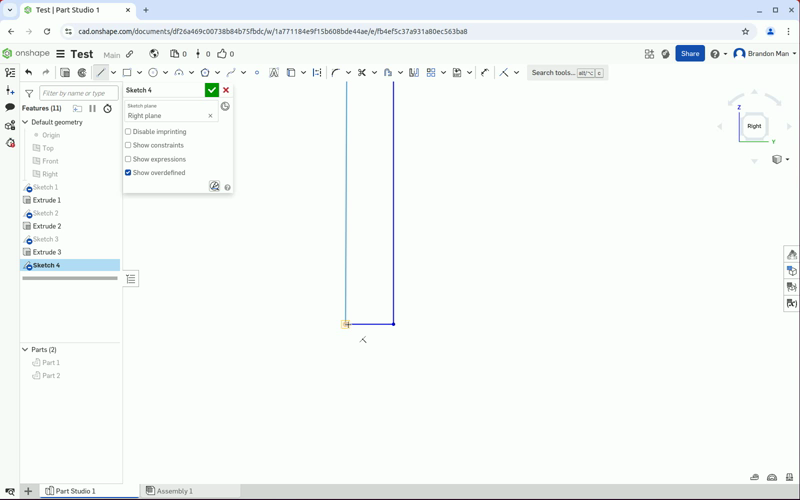
scroll(-6)
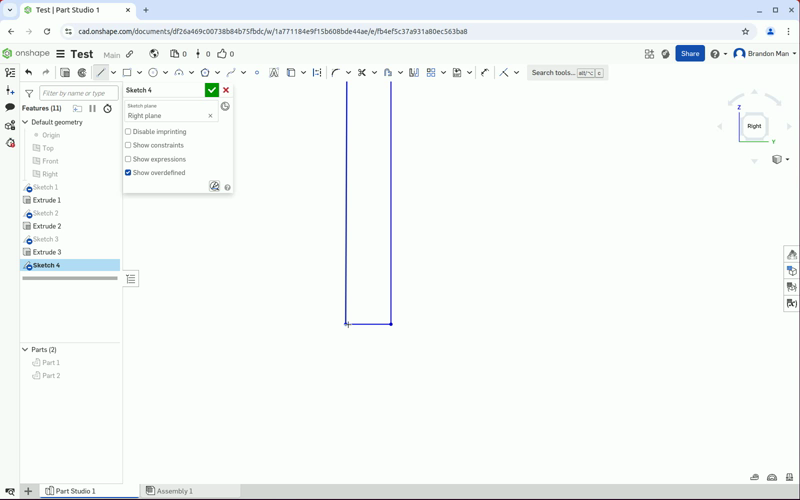
scroll(-6)
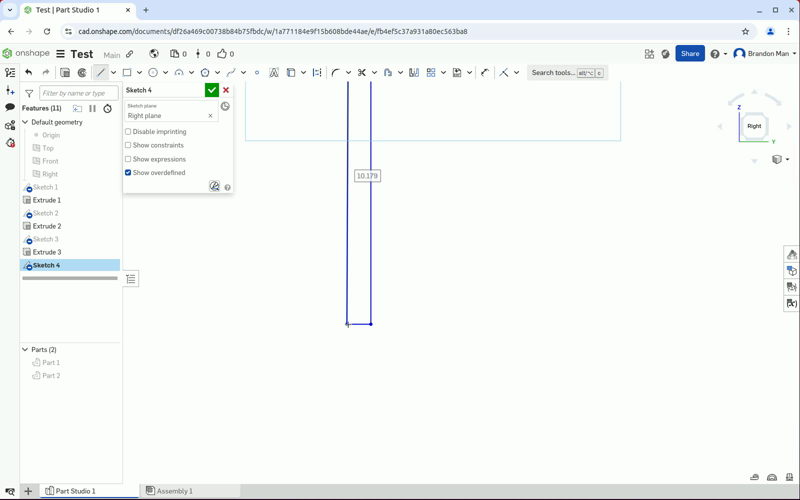
scroll(-6)
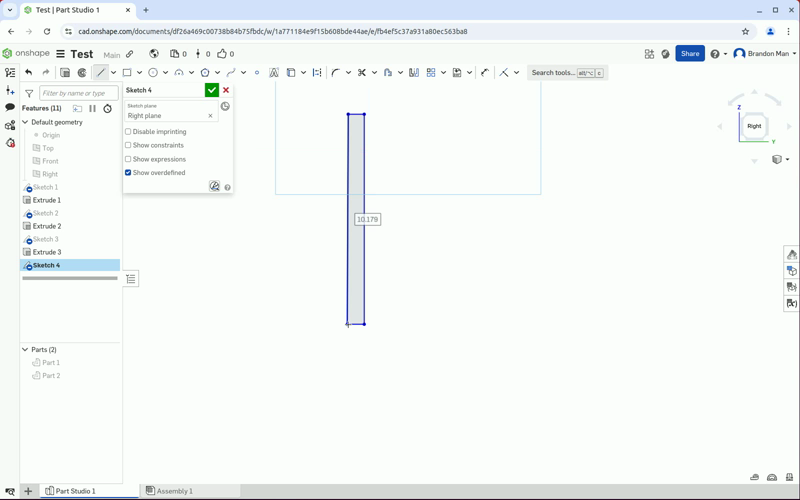
scroll(-6)
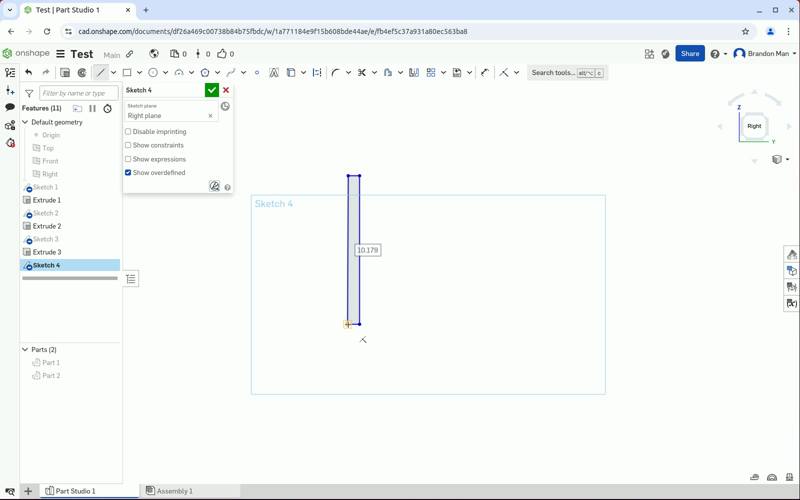
scroll(-6)
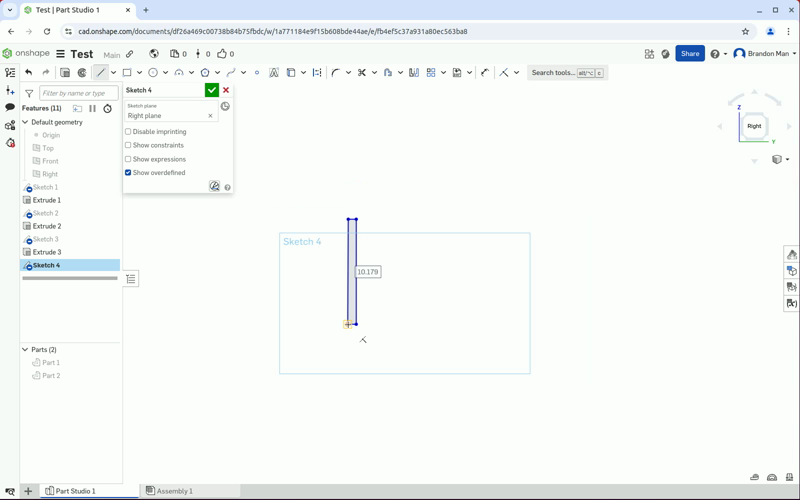
scroll(-6)
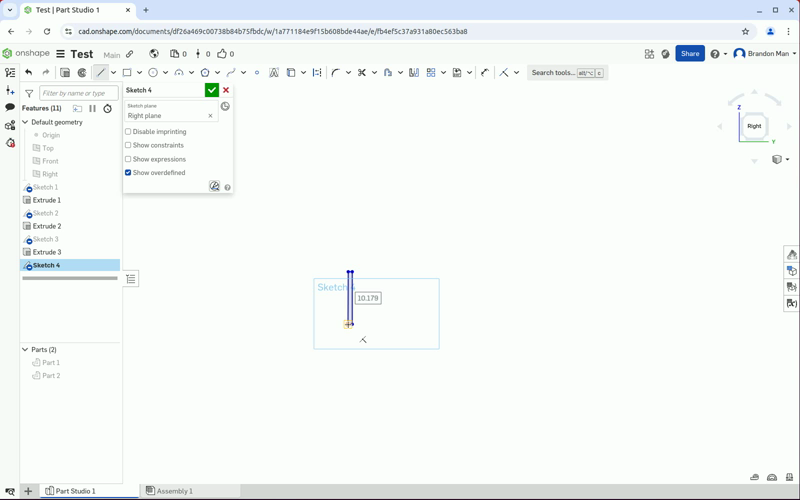
key(esc)
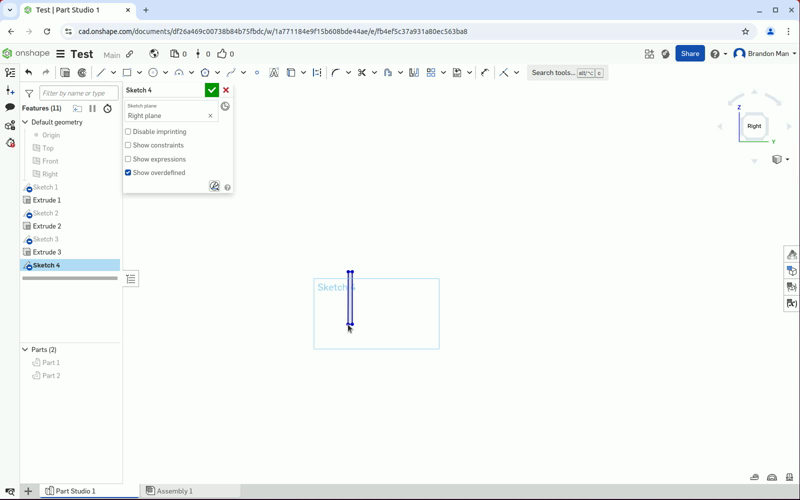
mouse_move(351, 283)
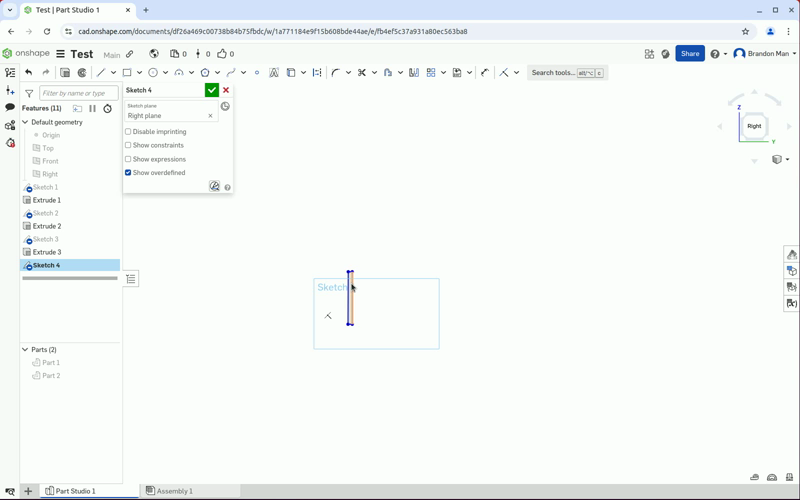
scroll(6)
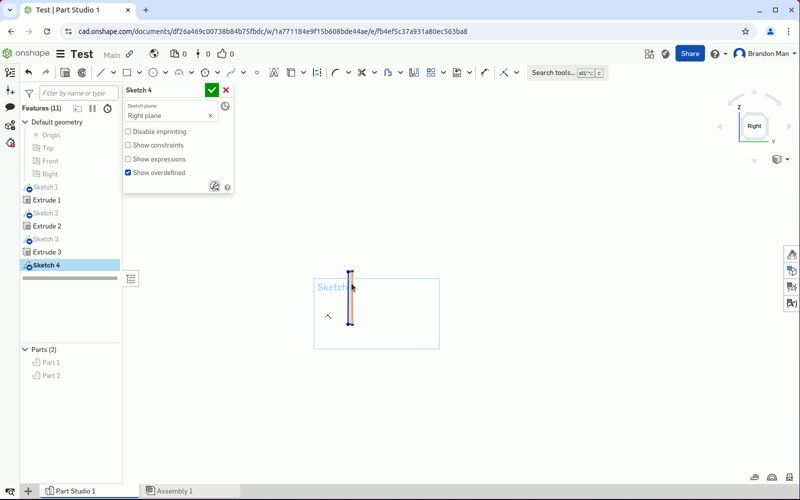
scroll(6)
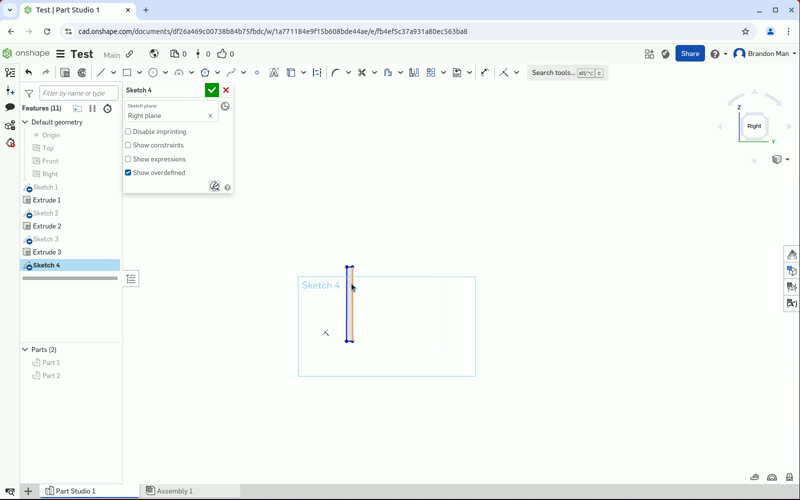
scroll(6)
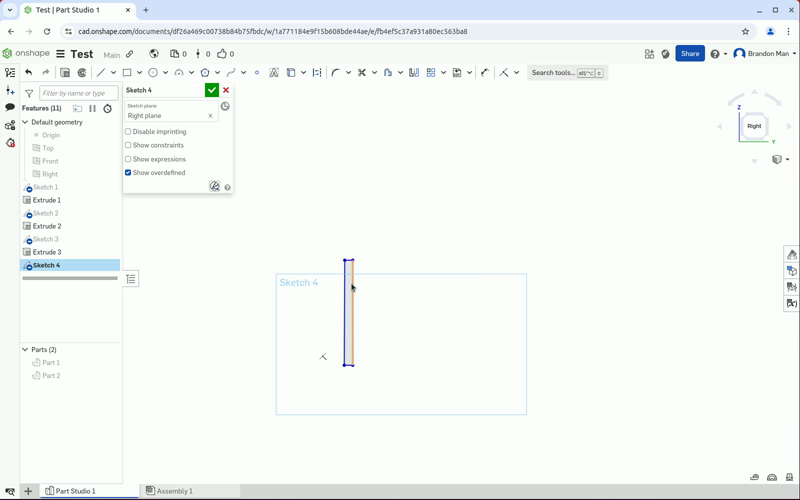
scroll(6)
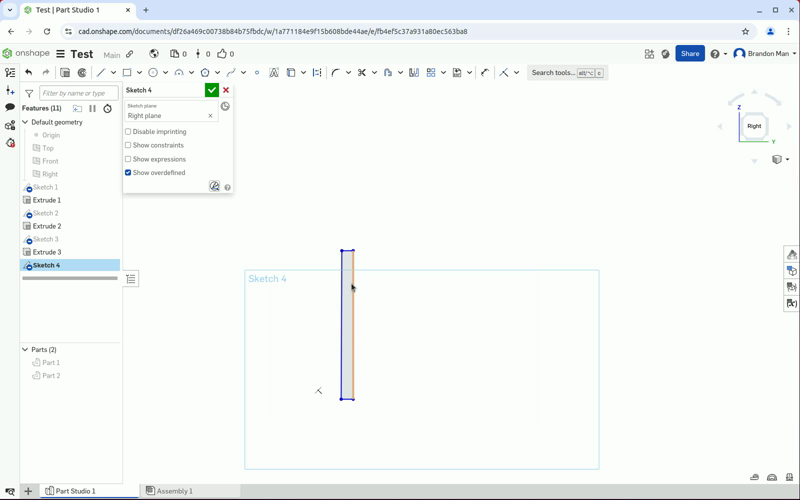
scroll(6)
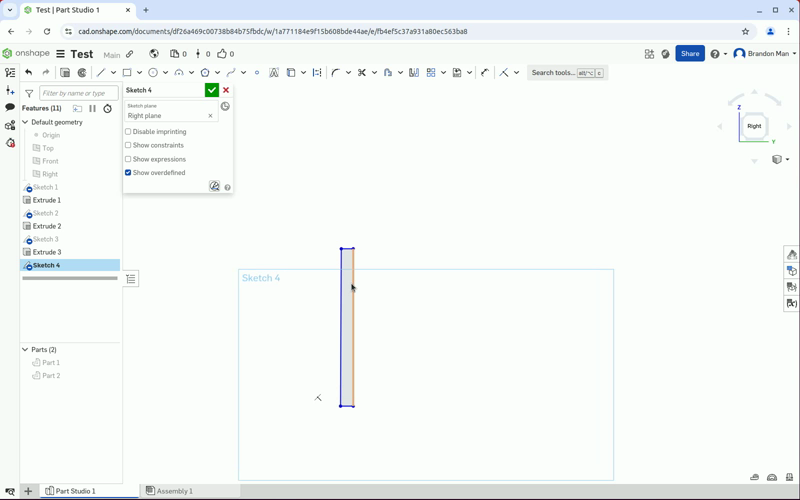
scroll(6)
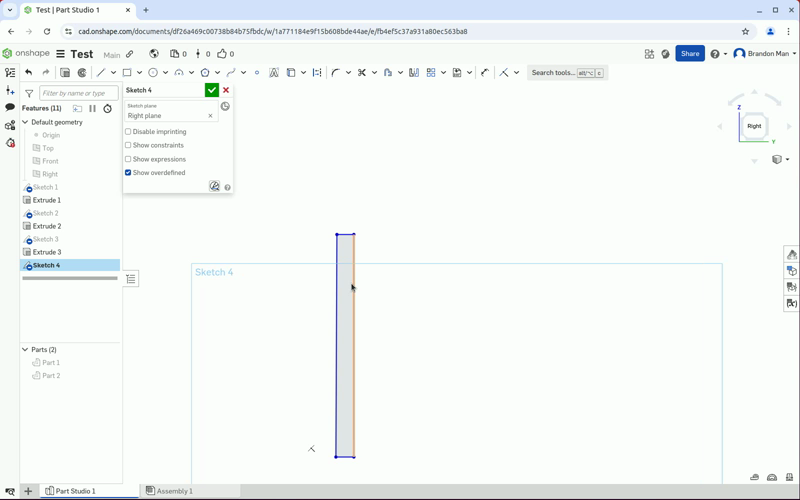
scroll(6)
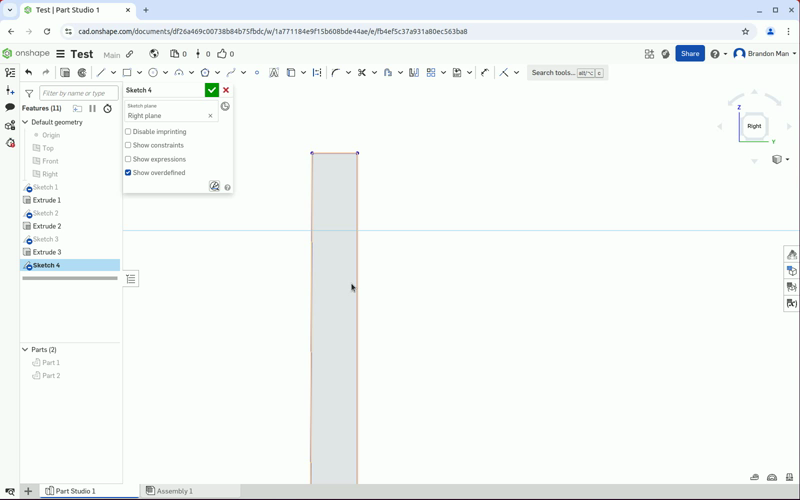
click(351, 283)
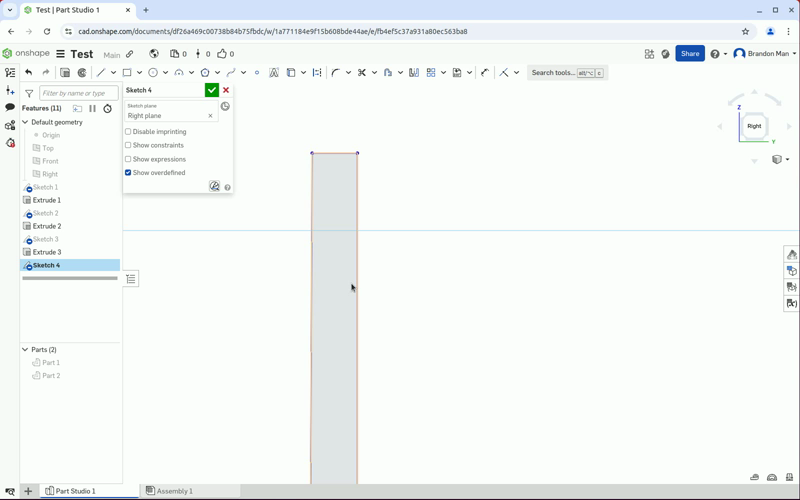
scroll(-6)
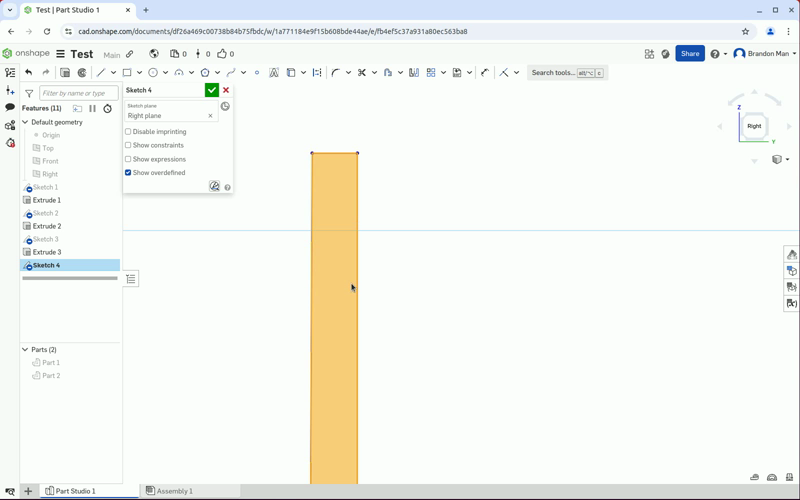
scroll(-6)
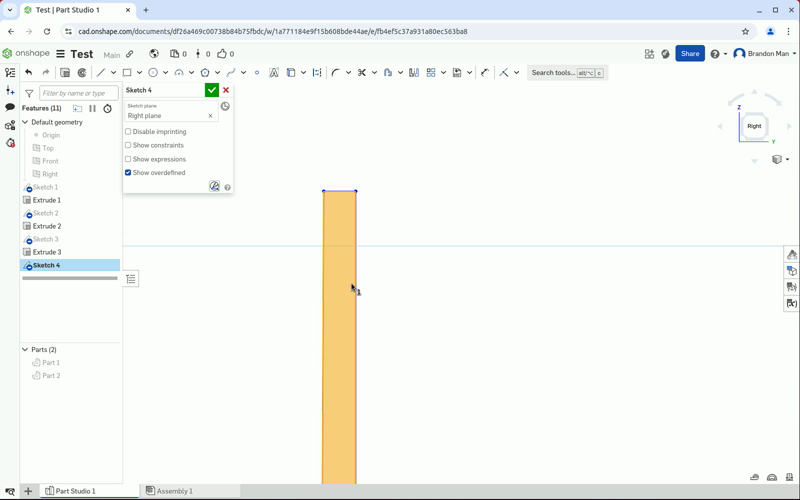
scroll(-6)
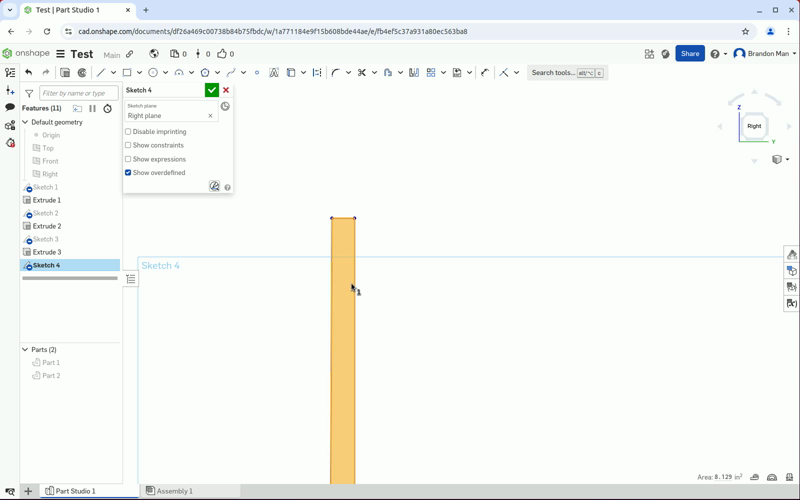
scroll(-6)
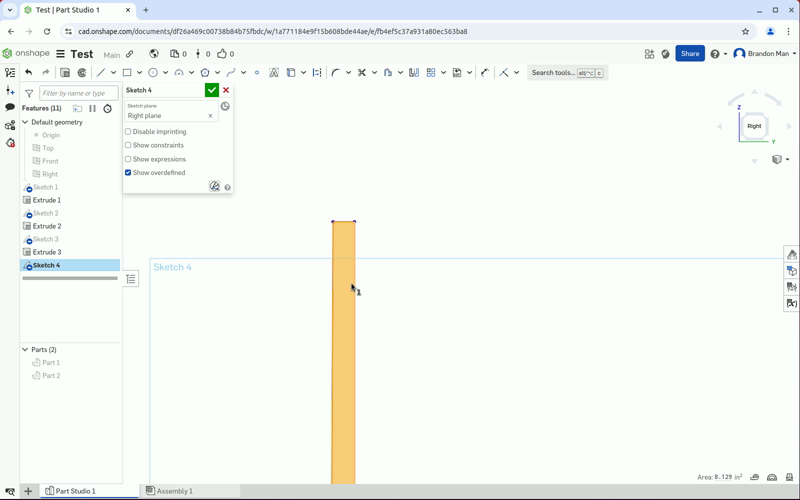
scroll(-6)
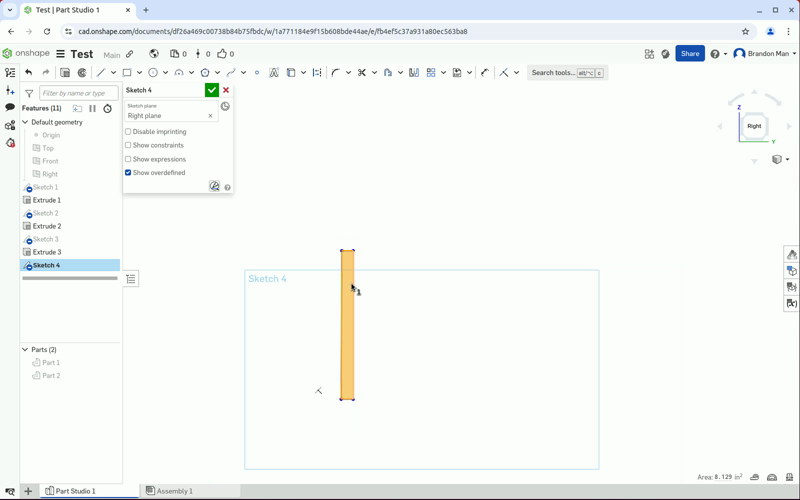
scroll(-6)
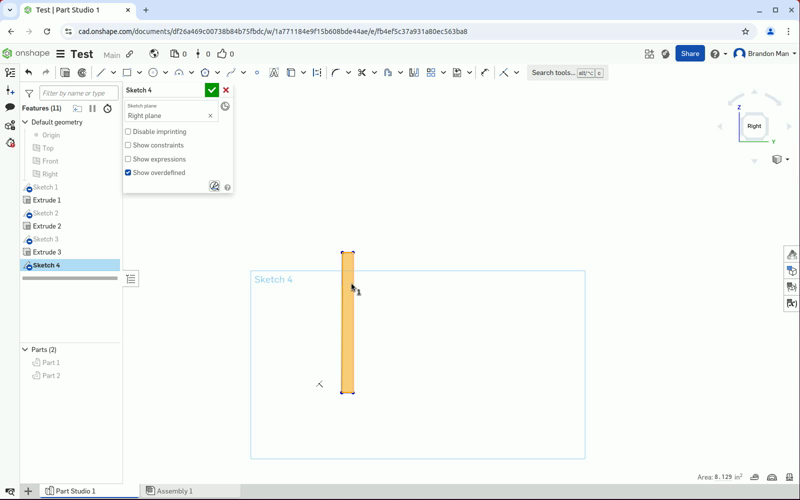
scroll(-6)
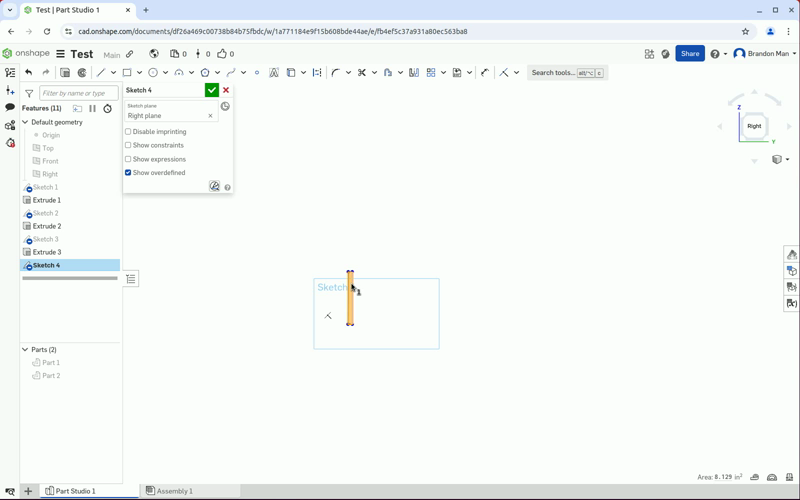
mouse_move(73, 352)
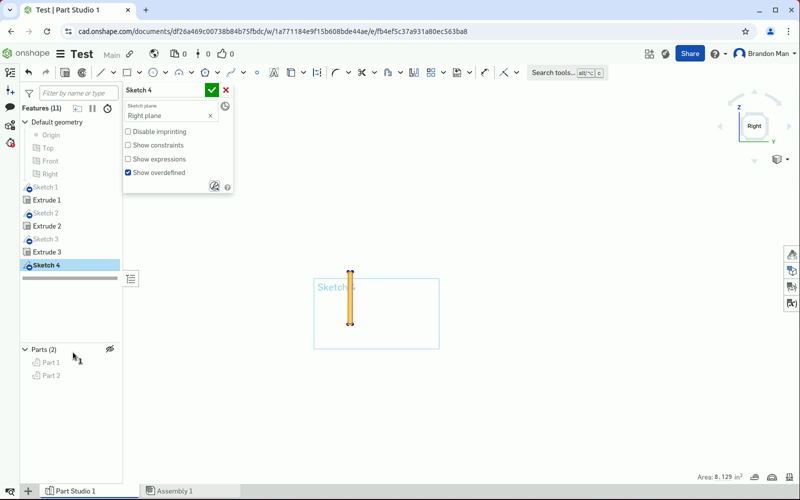
key(shift+y)
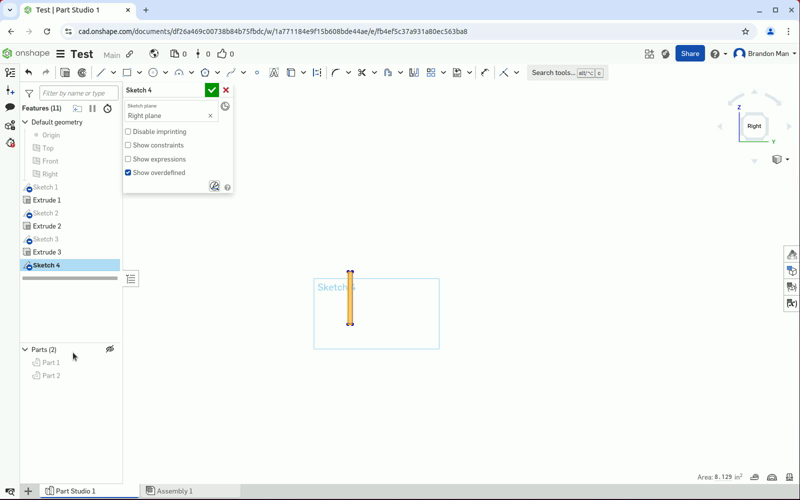
key(shift+e)
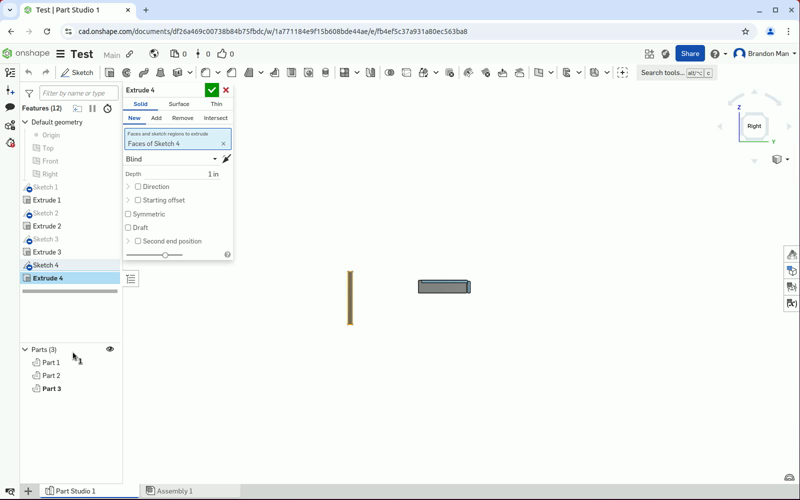
mouse_move(143, 106)
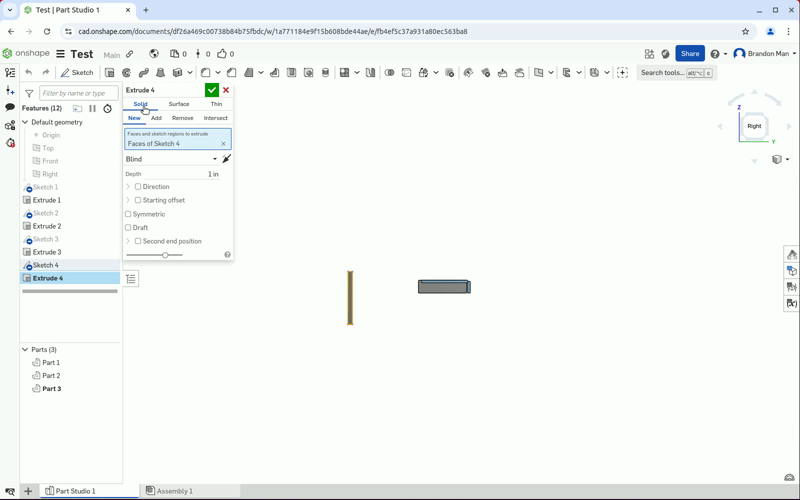
click(143, 106)
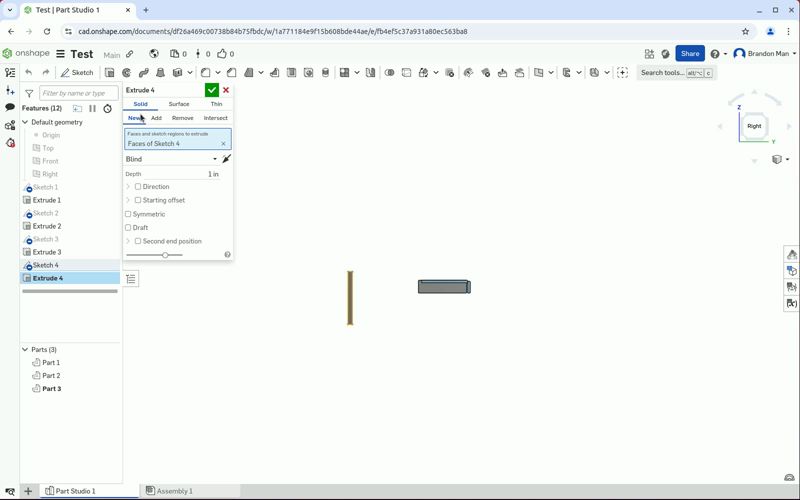
mouse_move(137, 120)
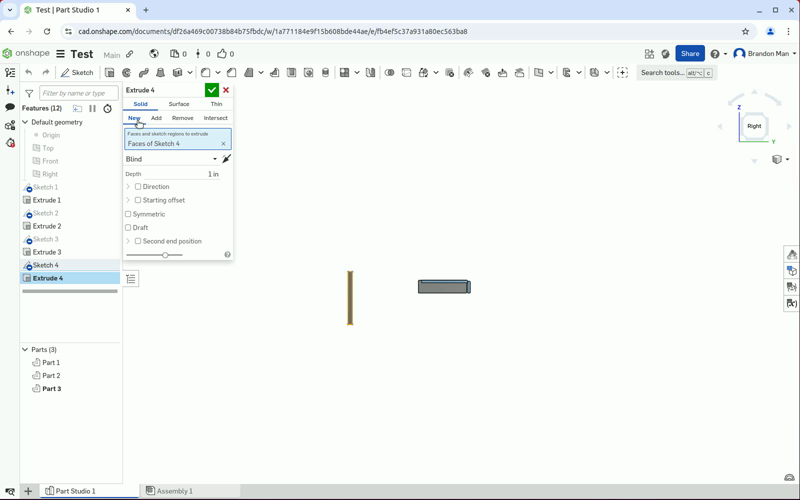
click(137, 120)
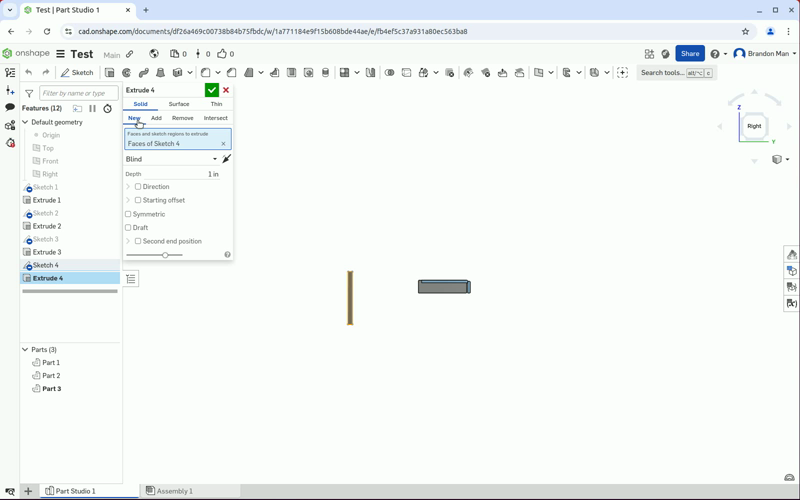
key(tab, 4)
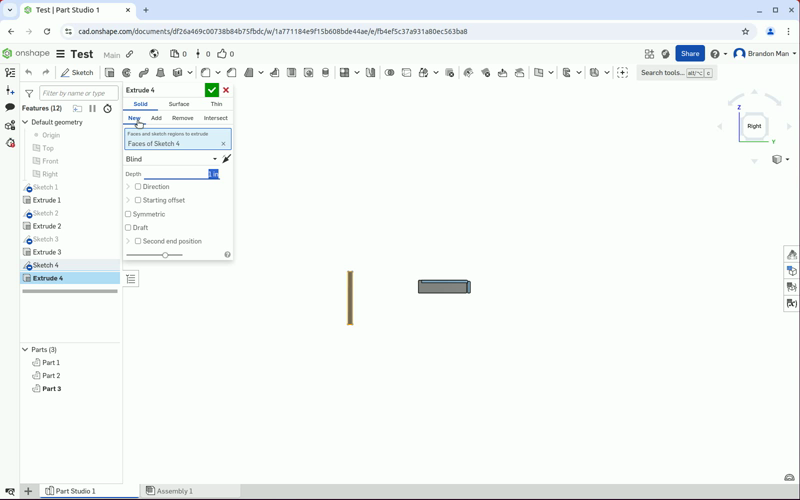
text(0.481)
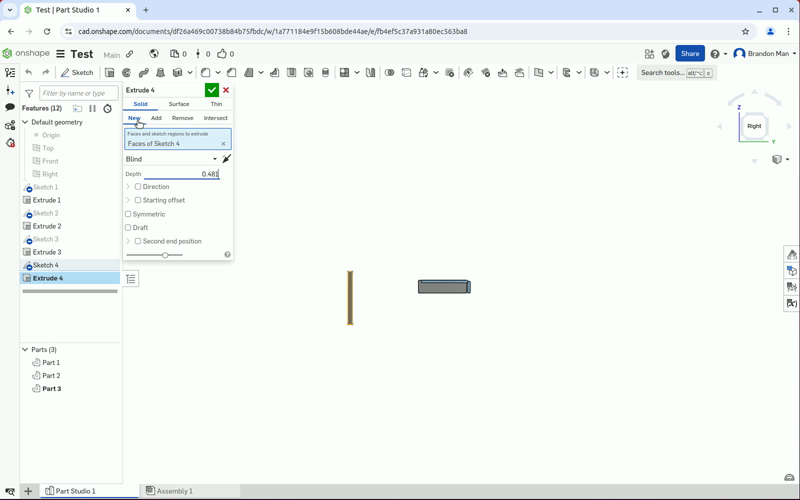
key(enter)
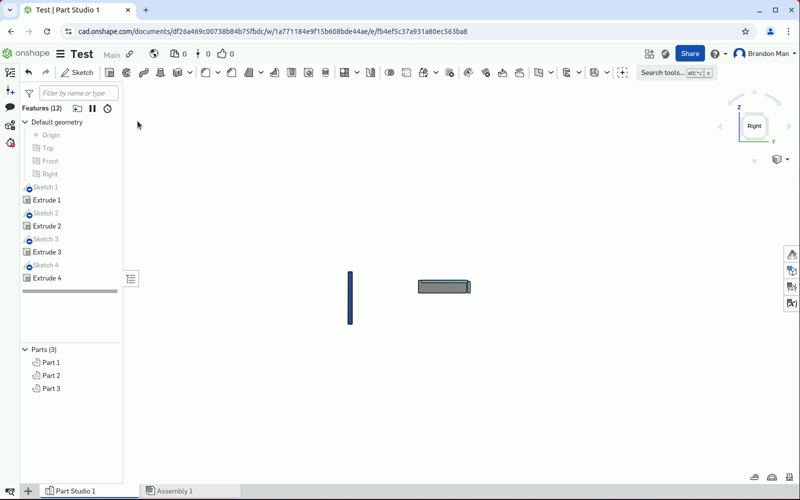
key(shift+h)
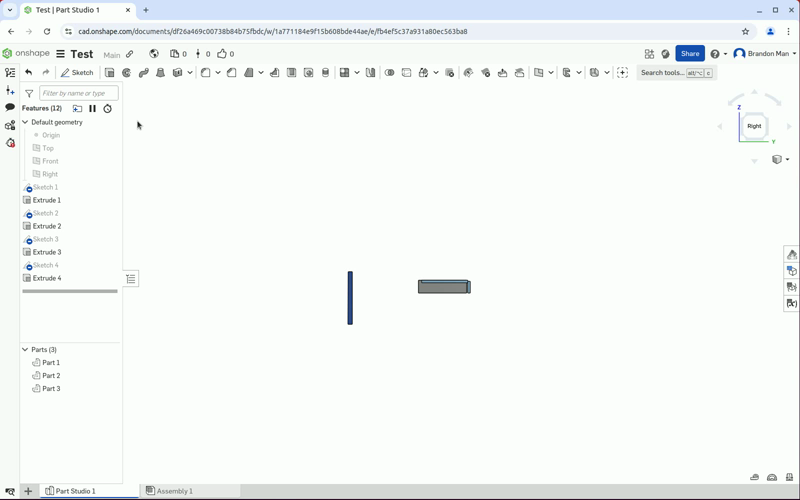
key(shift+h)
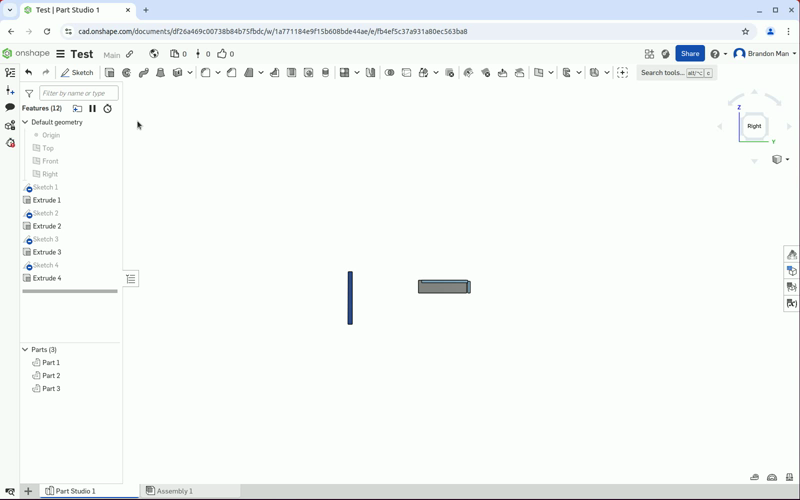
mouse_move(73, 189)
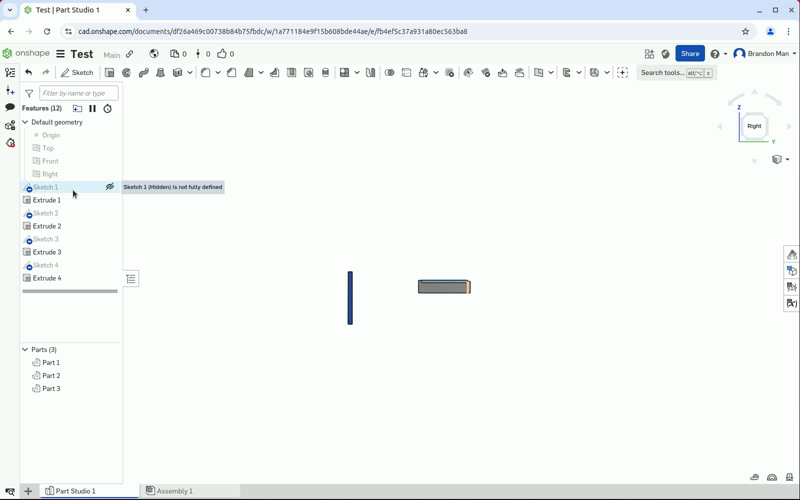
click(73, 189)
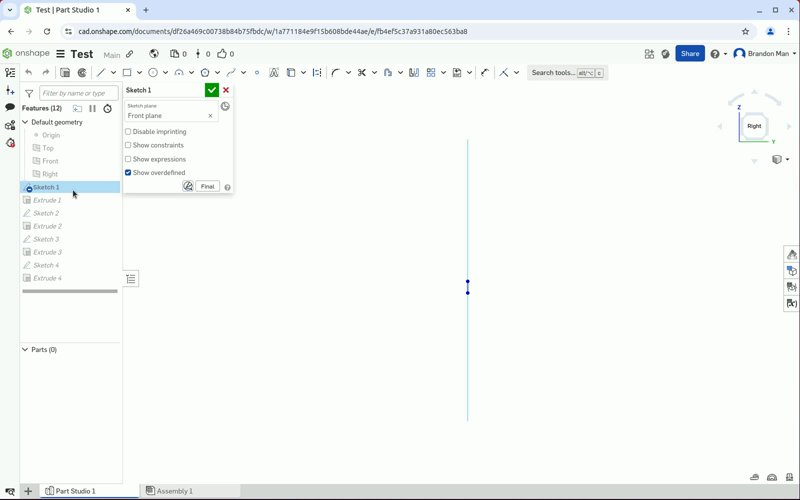
mouse_move(229, 92)
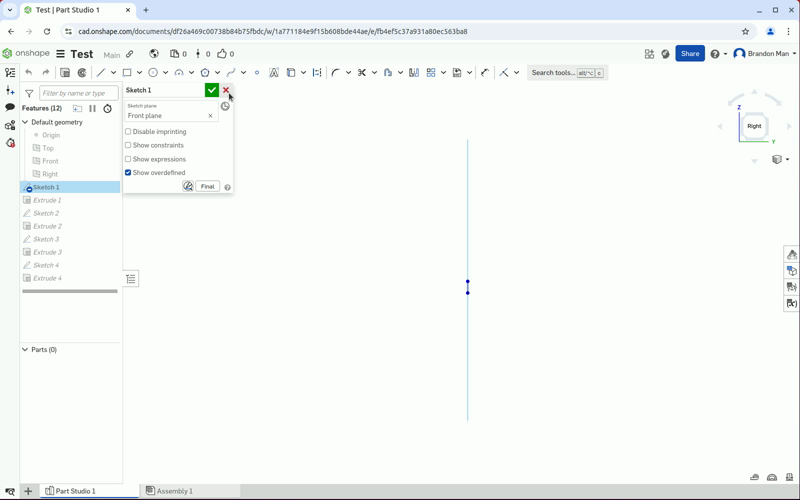
click(229, 92)
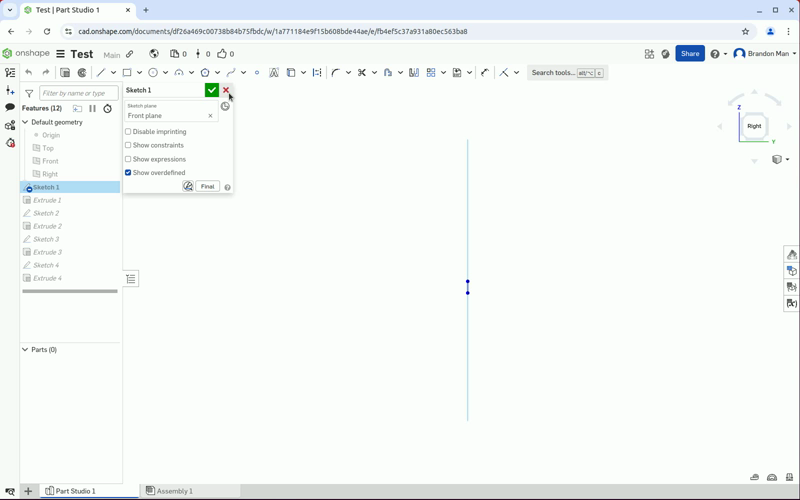
key(shift+s)
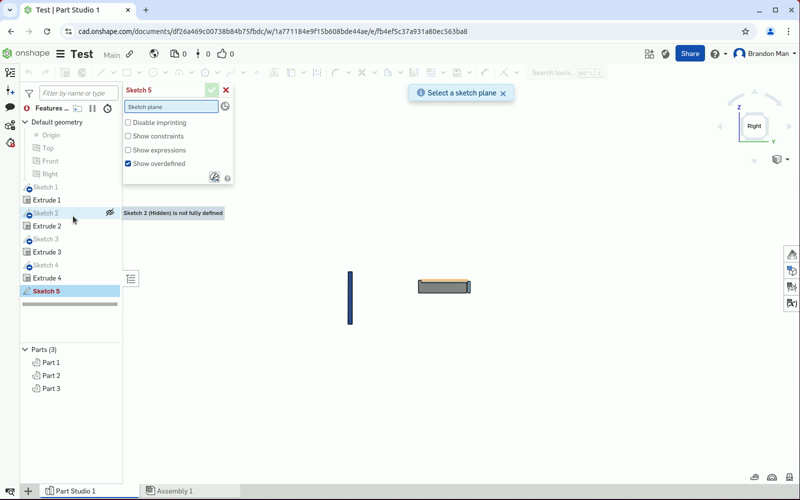
scroll(3)
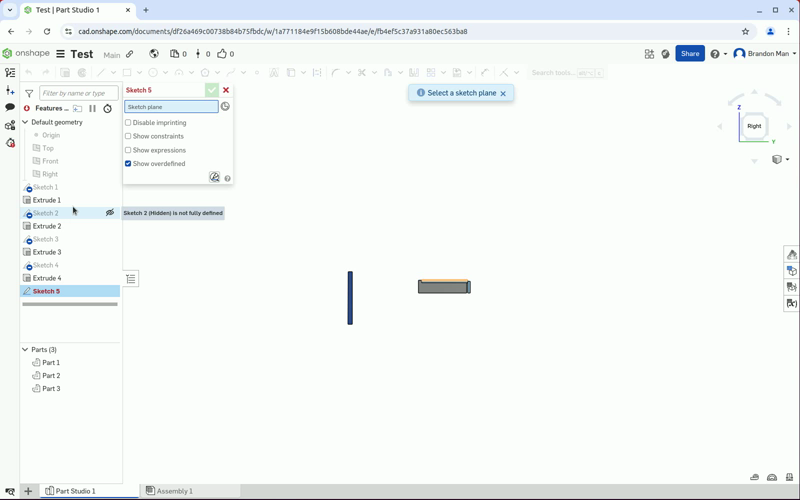
mouse_move(73, 176)
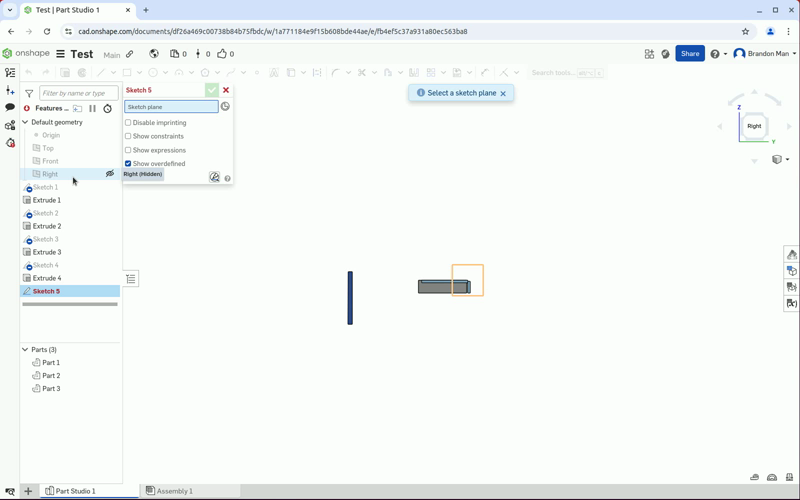
click(73, 176)
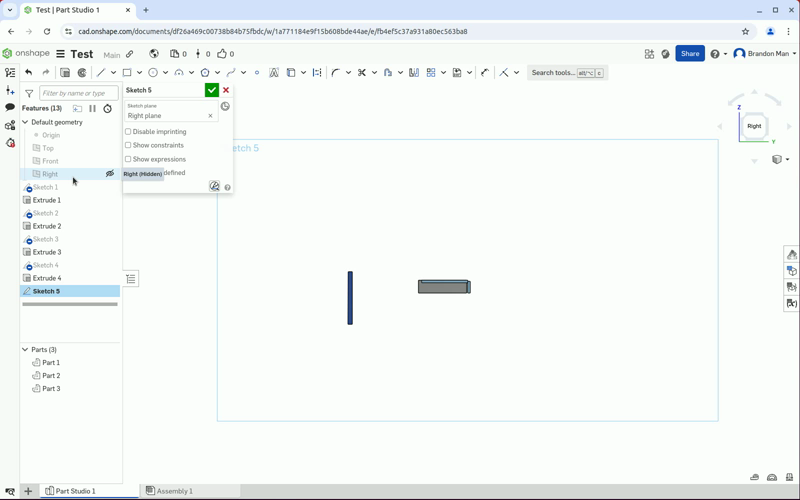
mouse_move(73, 352)
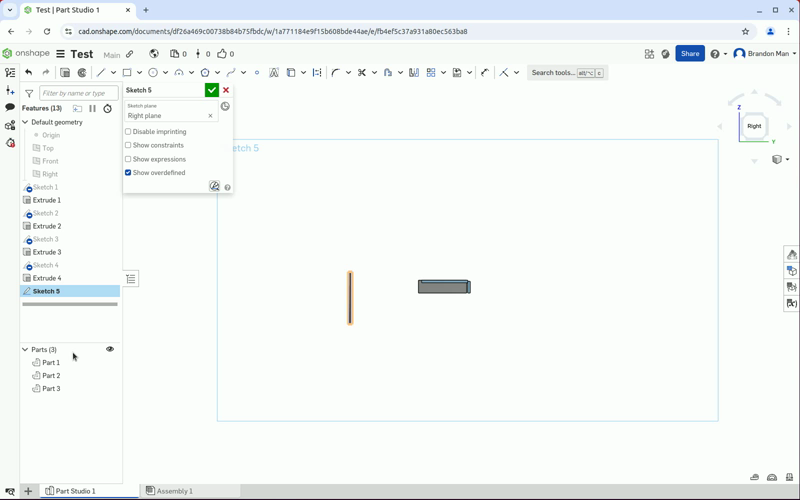
key(y)
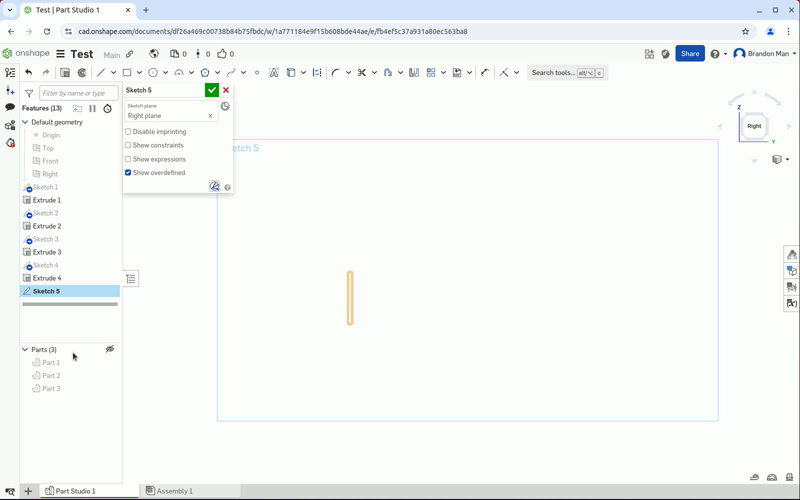
key(l)
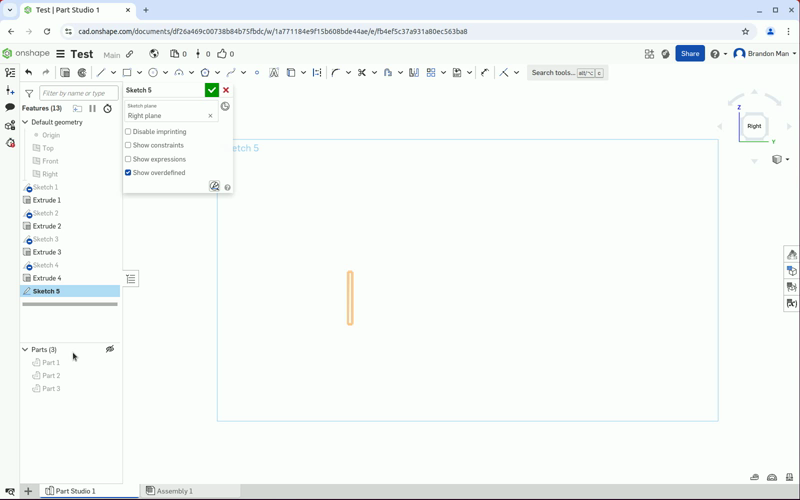
key_down(shift)
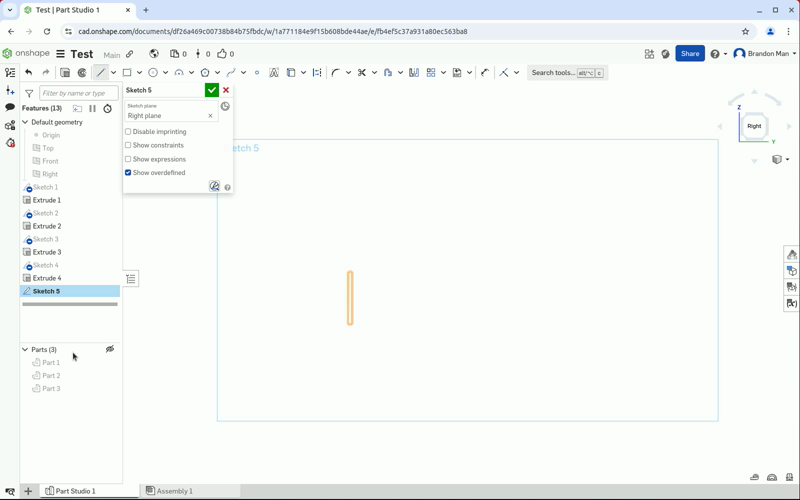
mouse_move(356, 280)
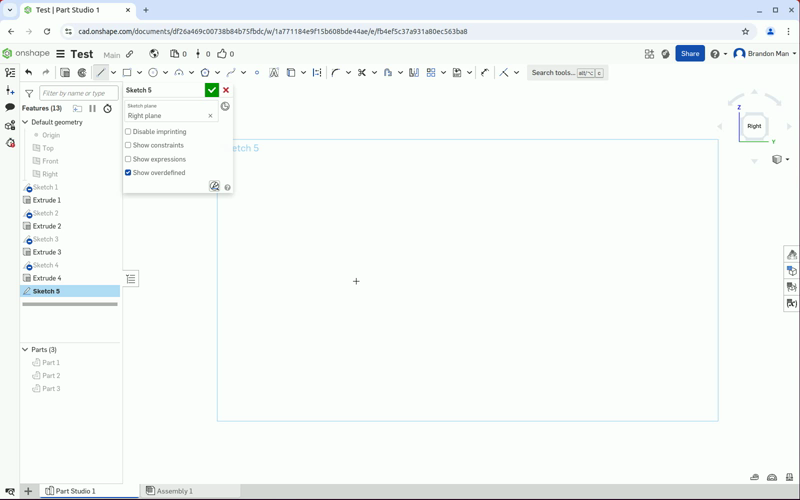
click(356, 280)
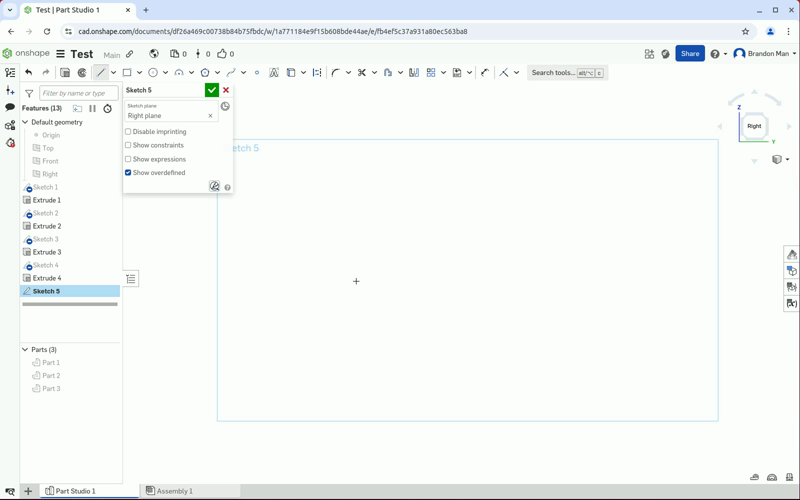
key_up(shift)
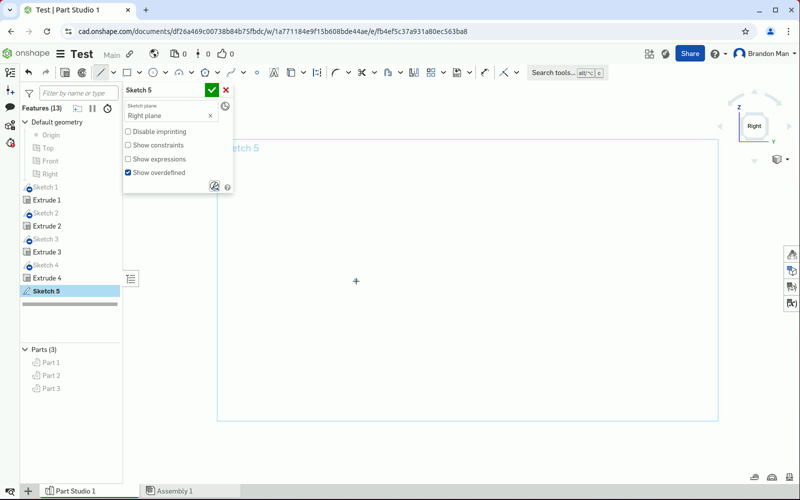
key_down(shift)
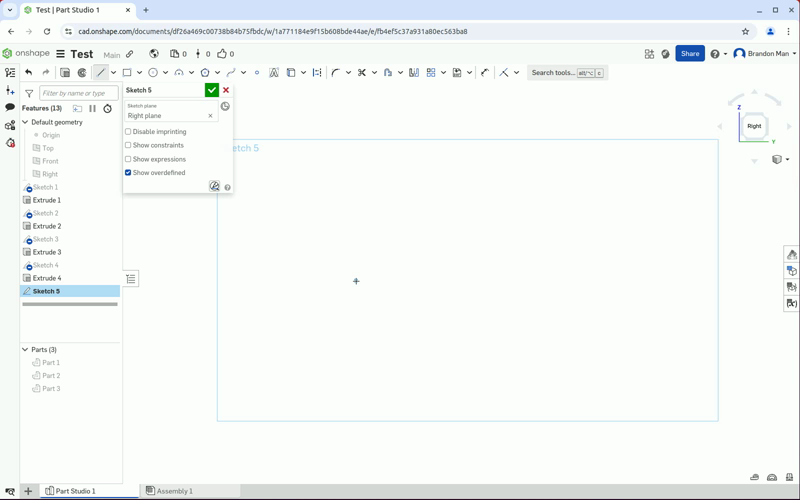
mouse_move(386, 280)
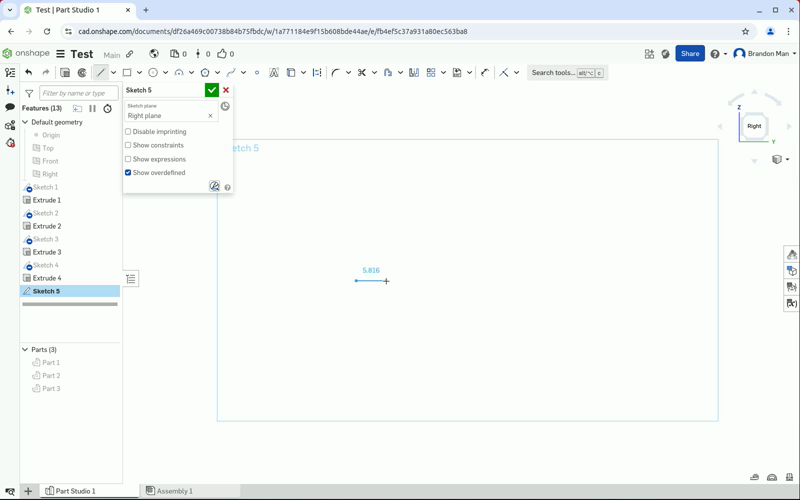
mouse_move(391, 280)
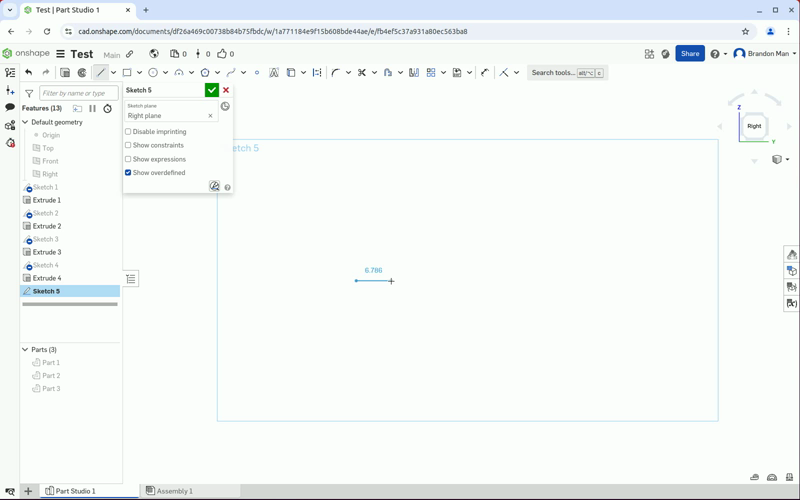
click(391, 280)
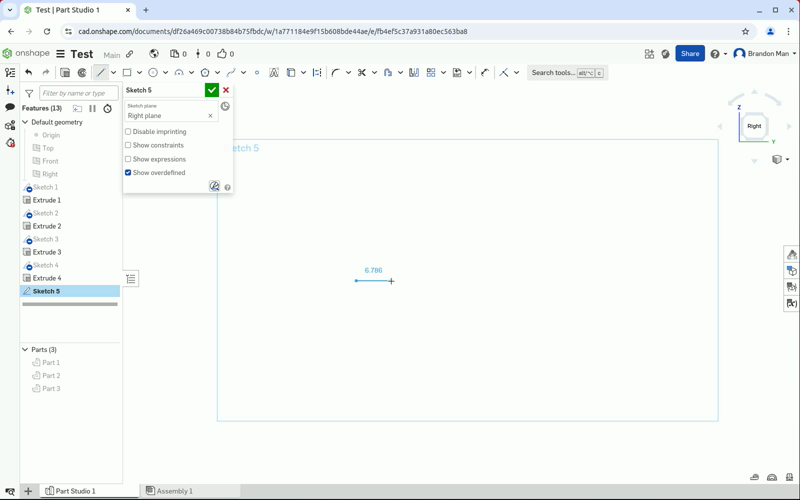
key_up(shift)
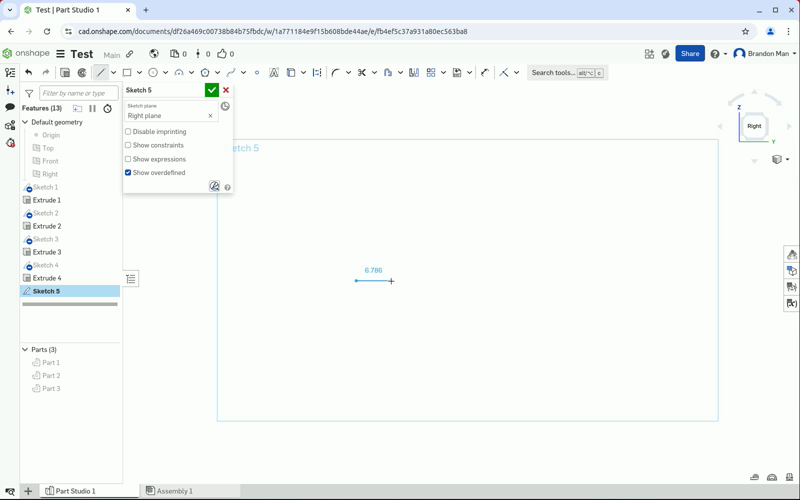
key_down(shift)
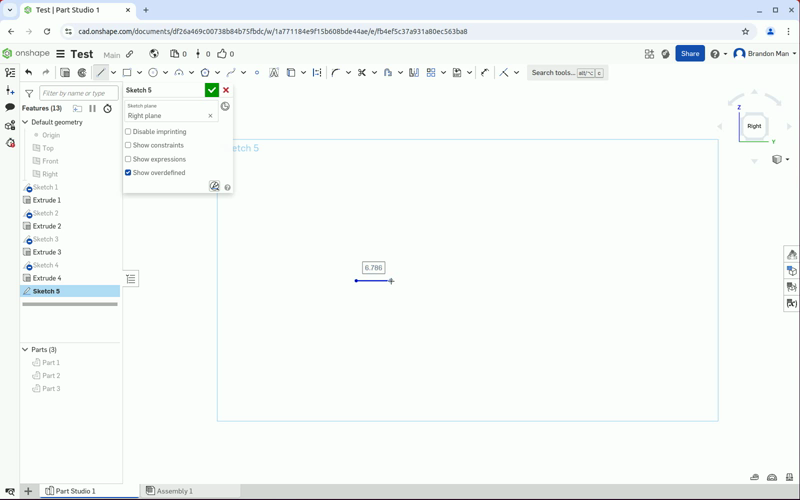
mouse_move(421, 280)
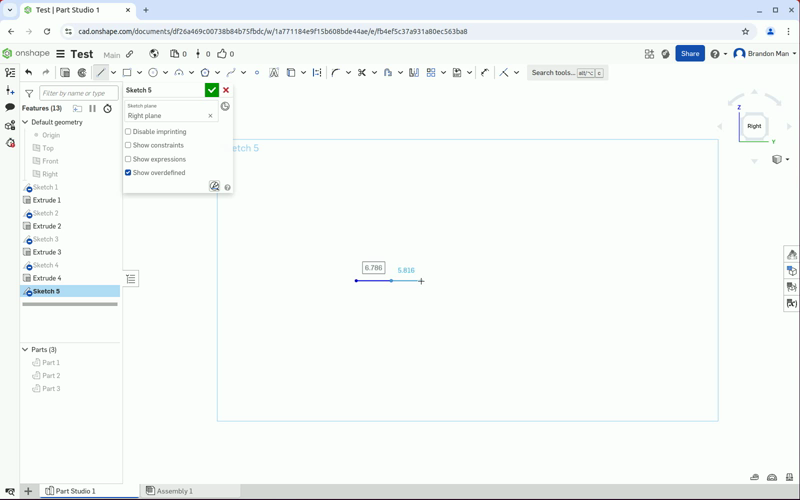
mouse_move(391, 276)
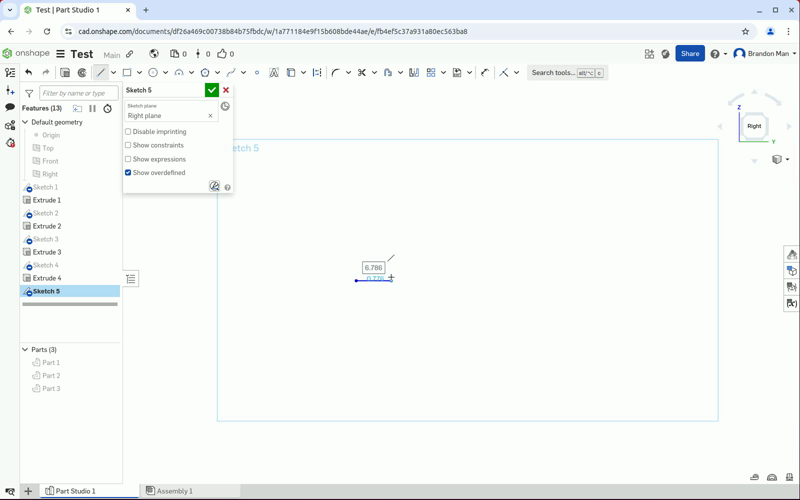
scroll(6)
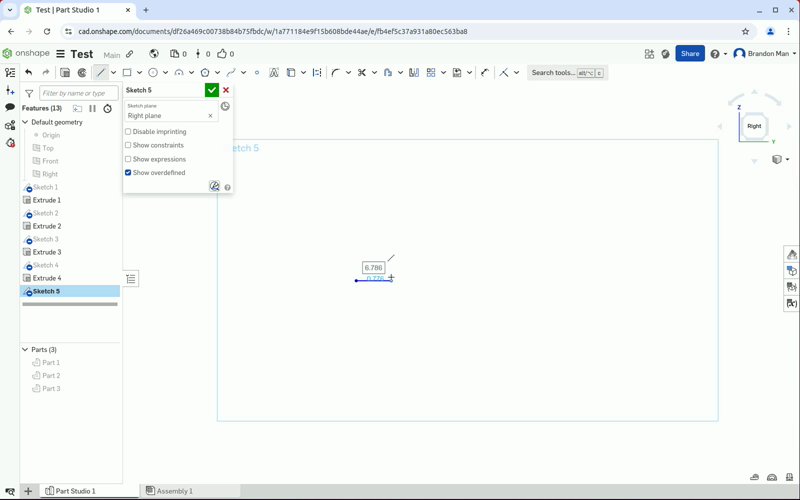
scroll(6)
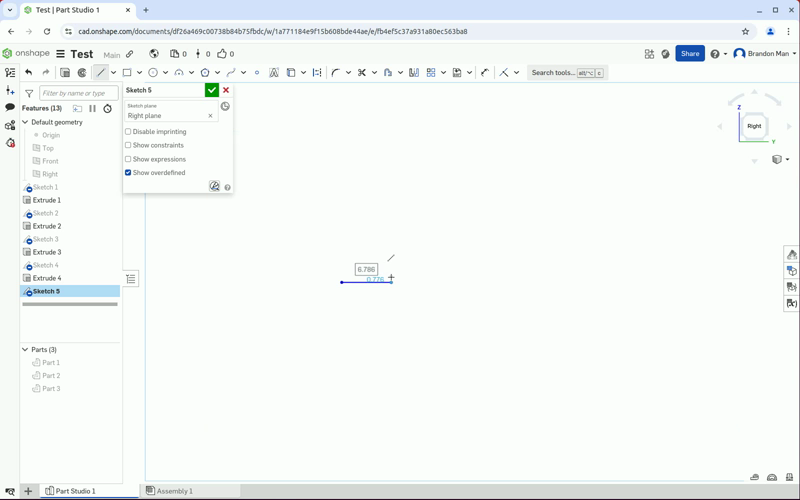
scroll(6)
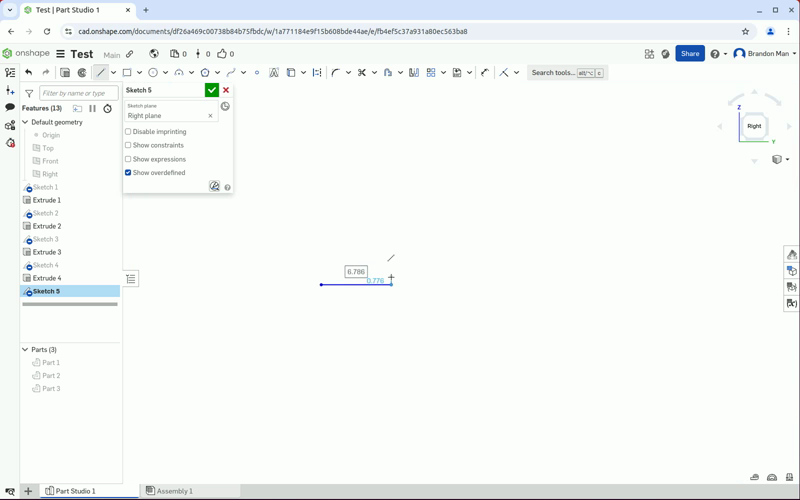
scroll(6)
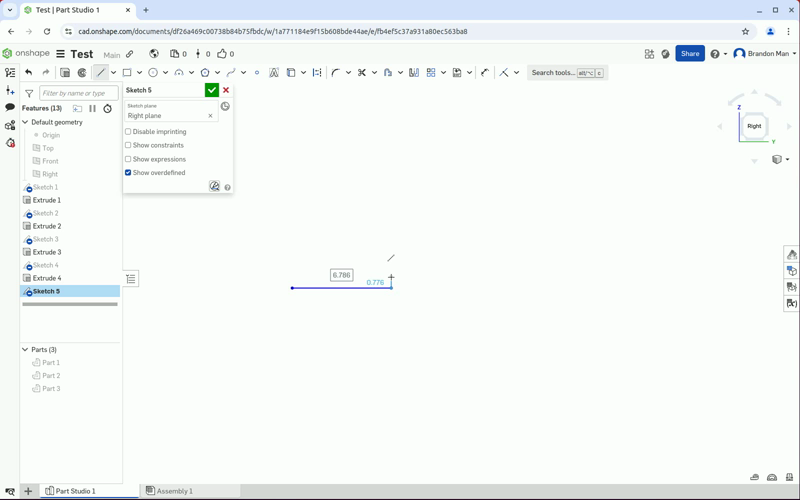
scroll(6)
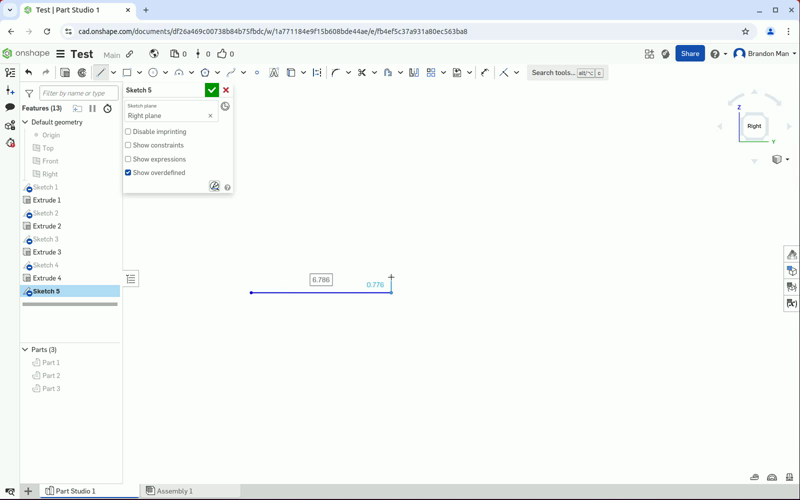
scroll(6)
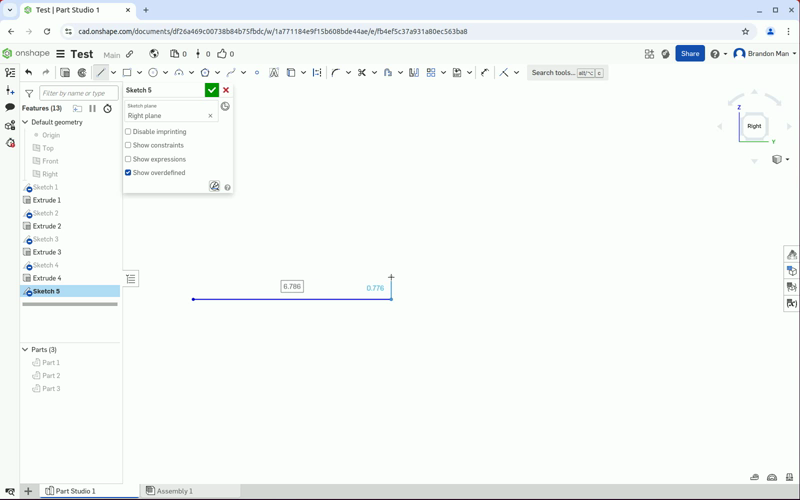
scroll(6)
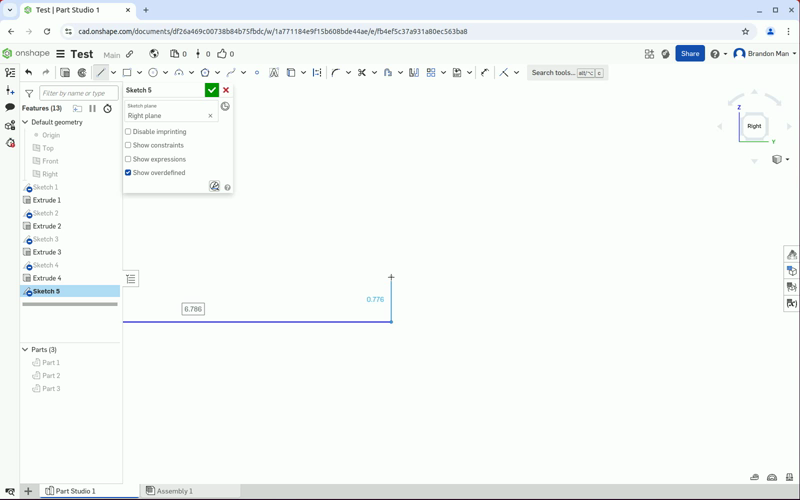
click(391, 276)
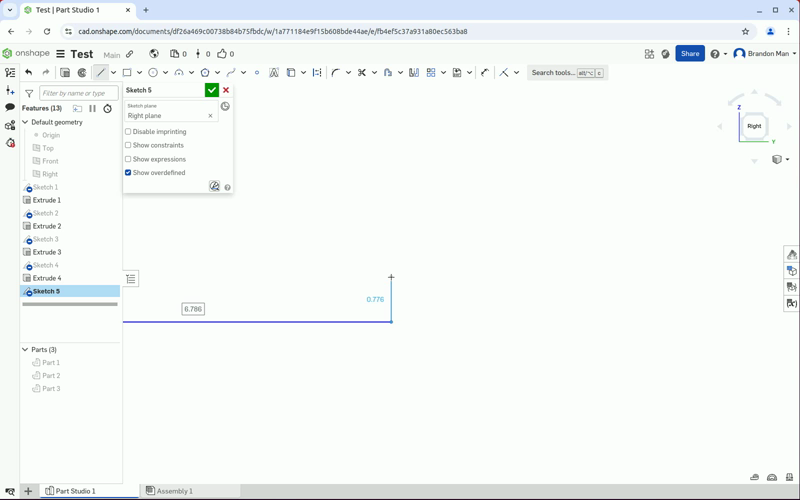
scroll(-6)
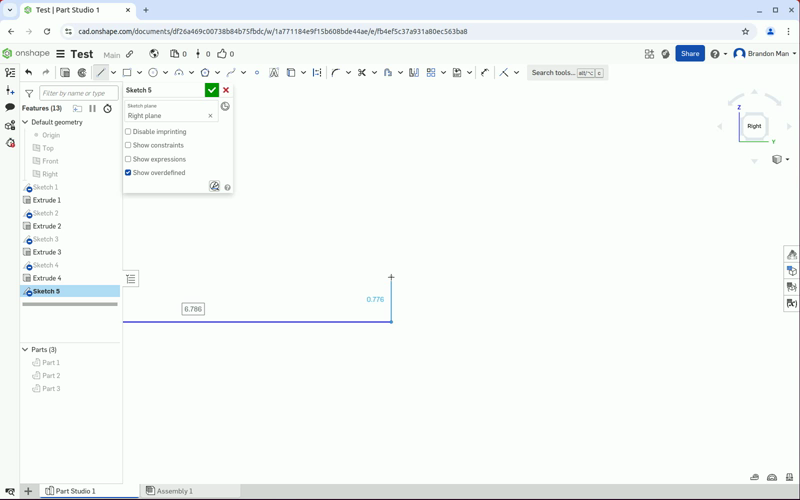
scroll(-6)
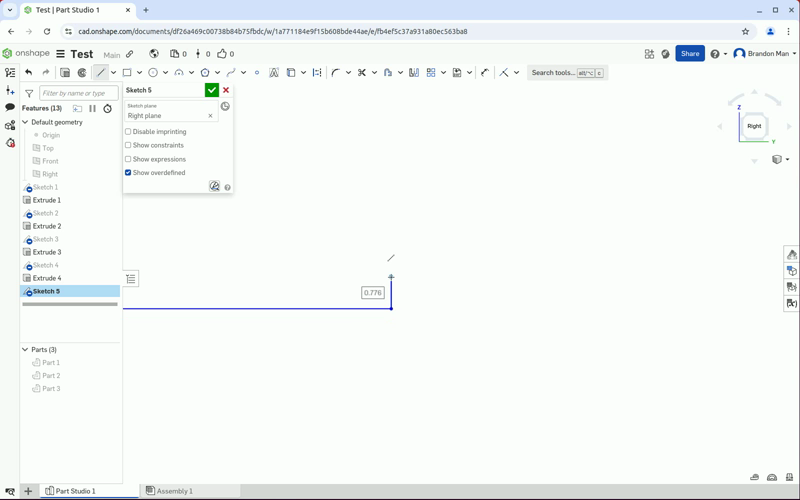
scroll(-6)
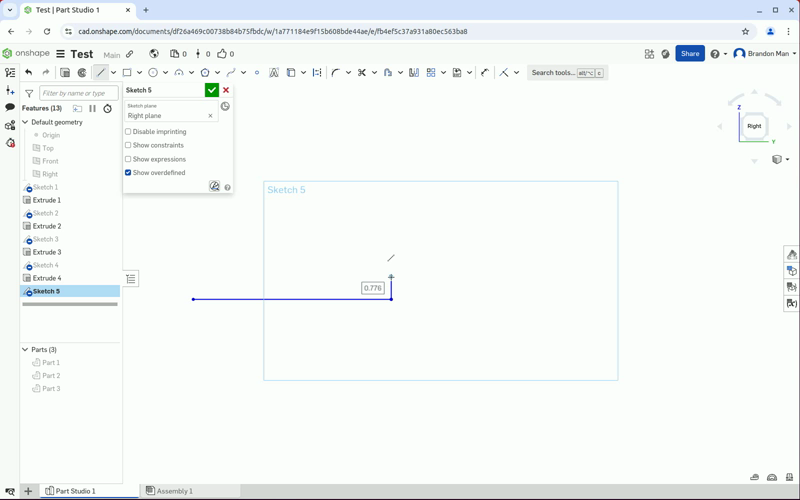
scroll(-6)
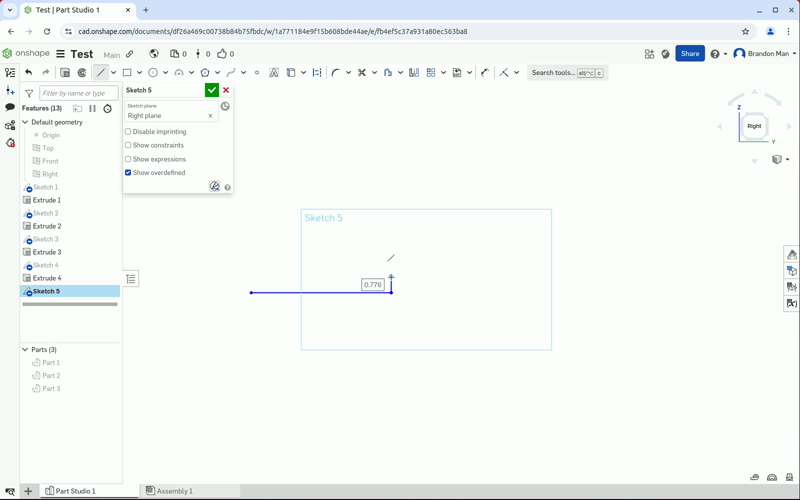
scroll(-6)
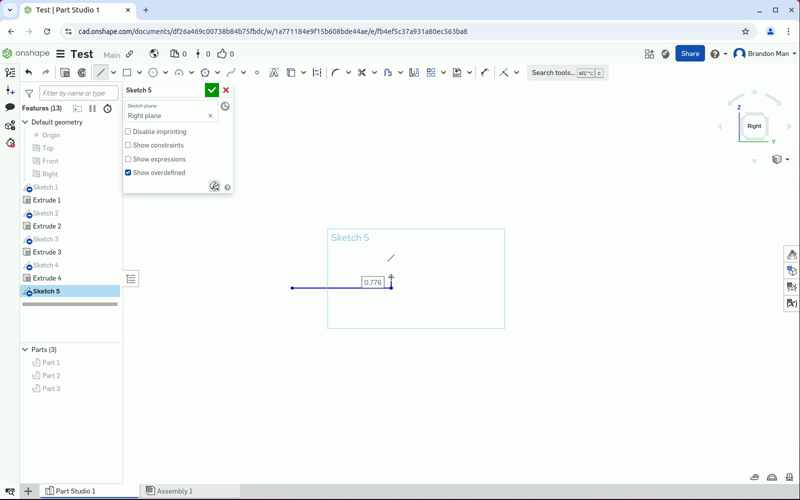
scroll(-6)
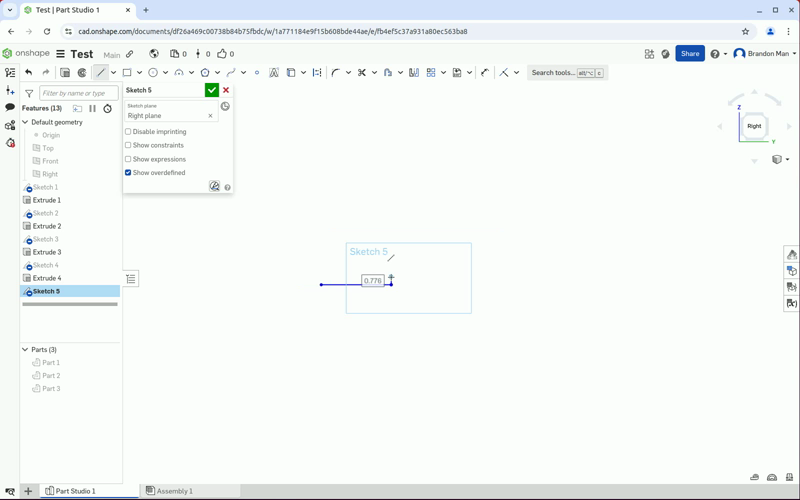
scroll(-6)
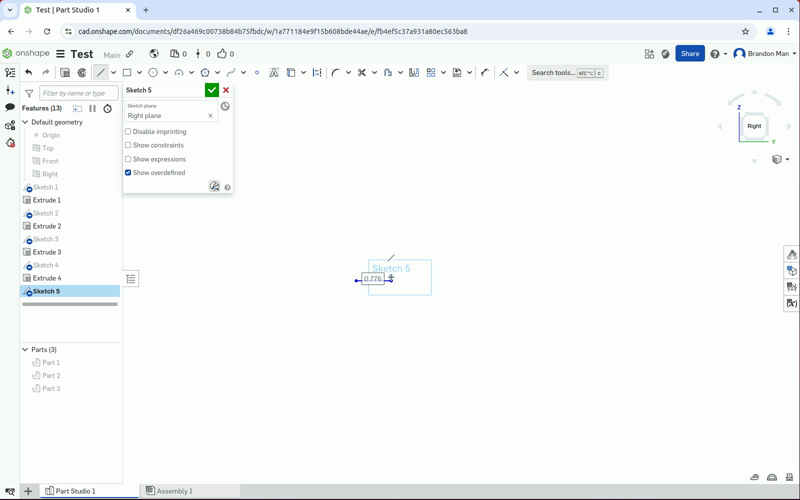
key_up(shift)
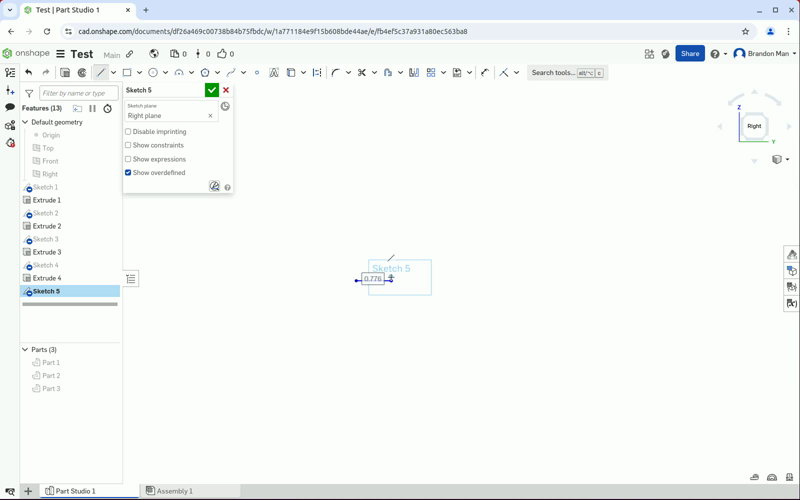
key_down(shift)
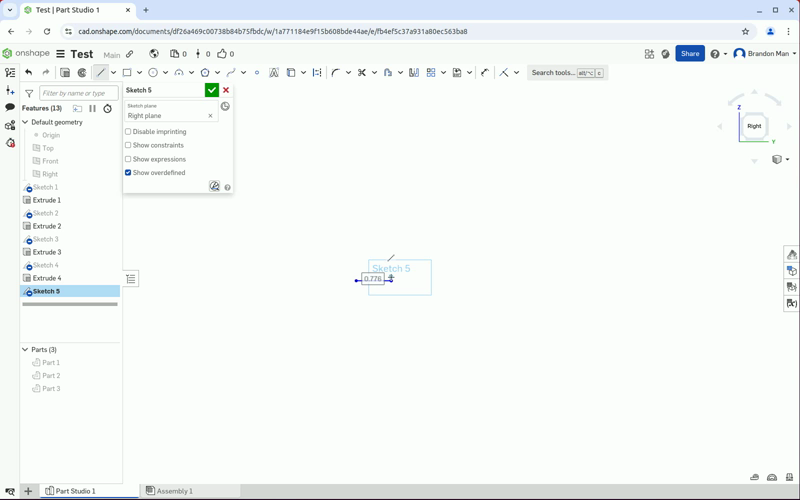
mouse_move(421, 276)
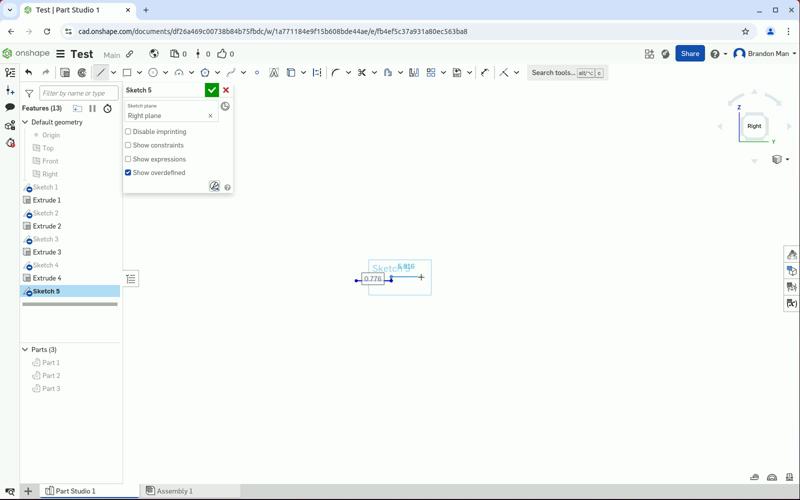
mouse_move(356, 276)
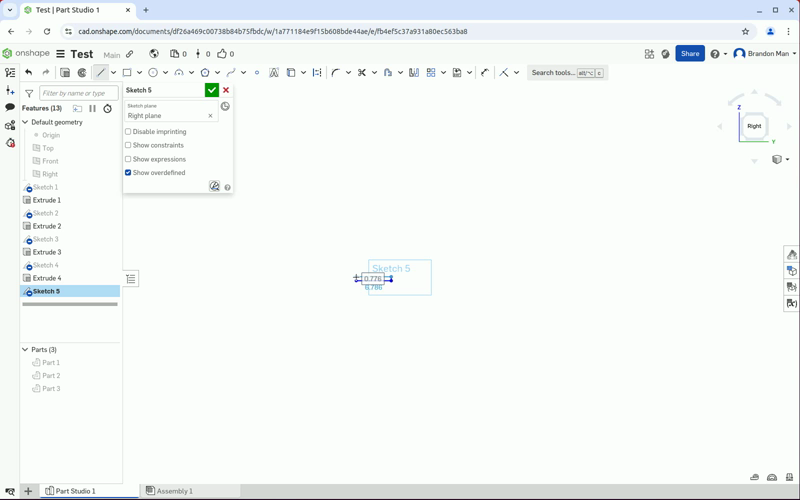
scroll(6)
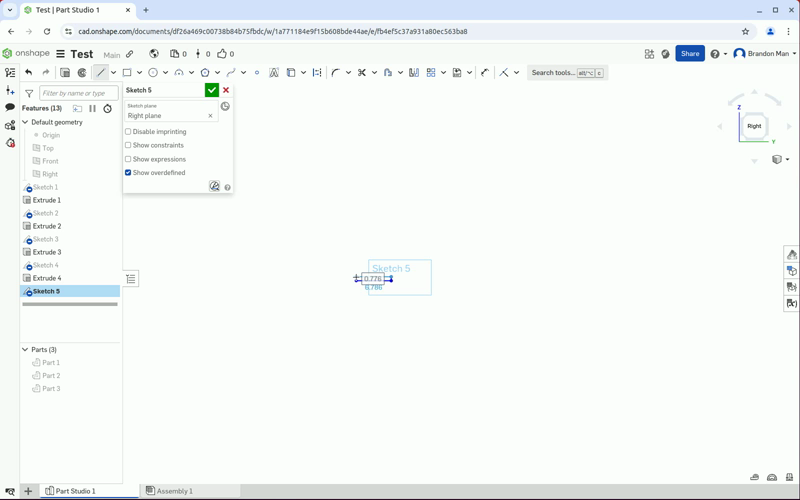
scroll(6)
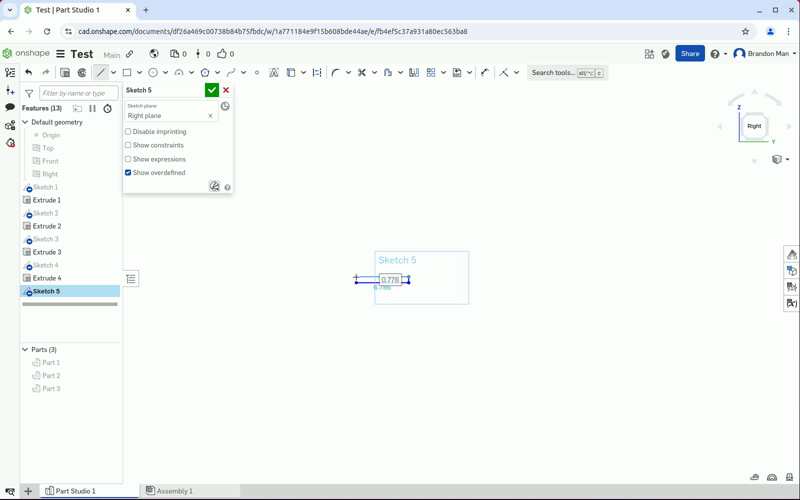
scroll(6)
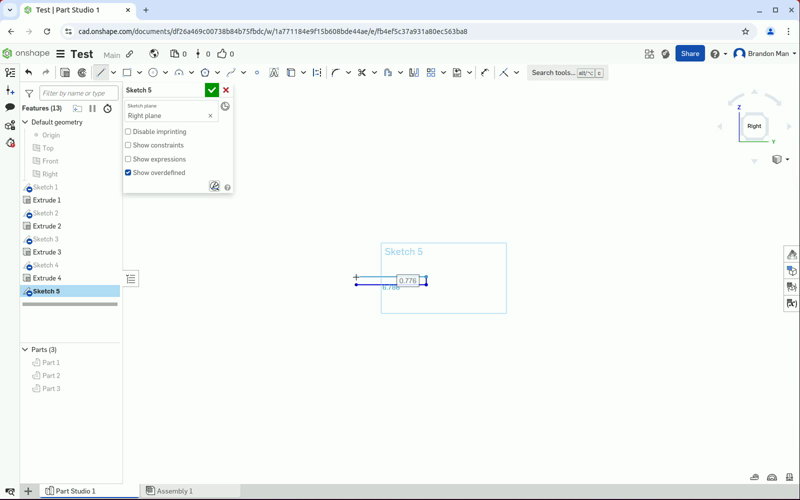
scroll(6)
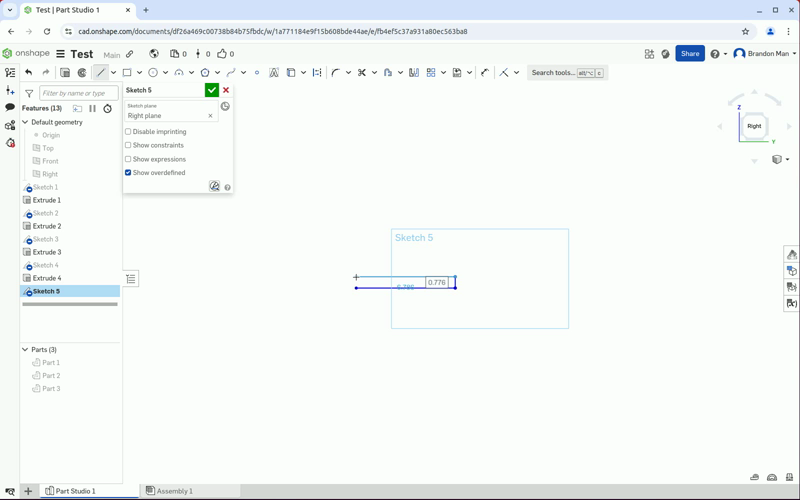
scroll(6)
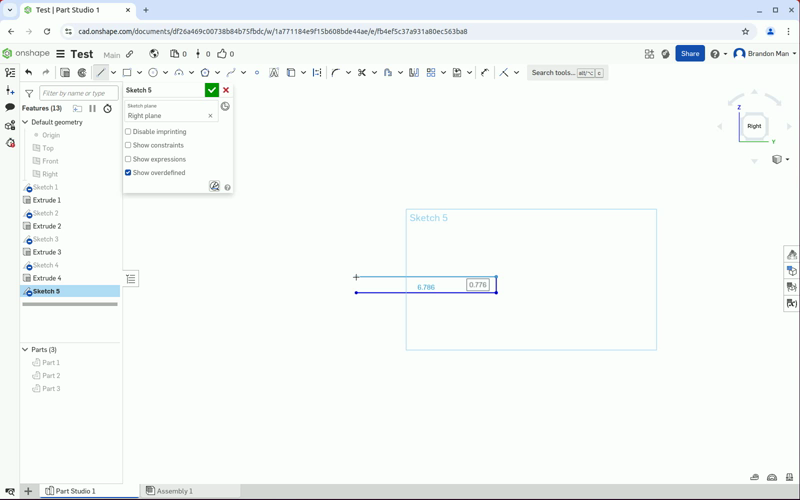
scroll(6)
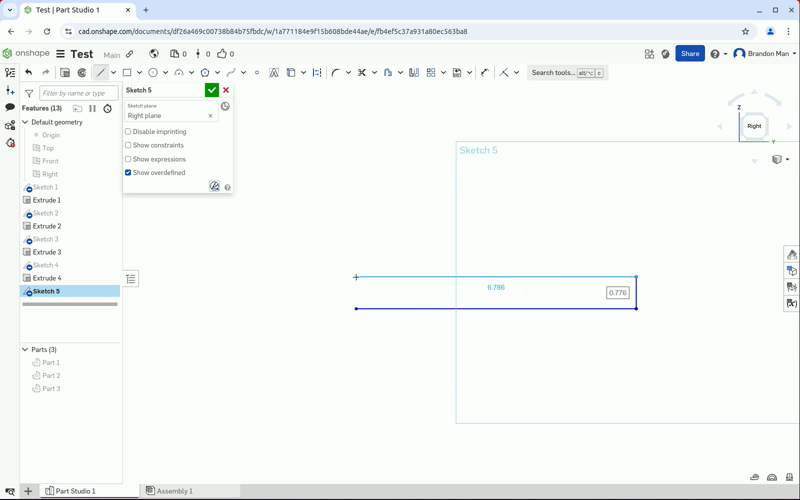
scroll(6)
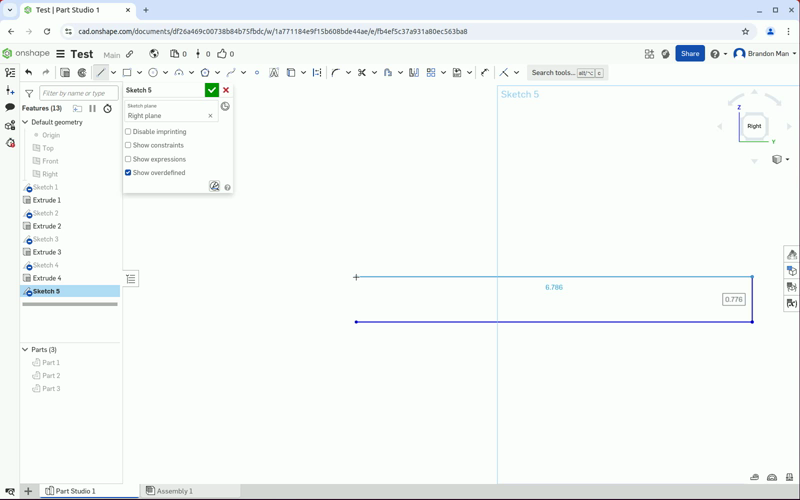
click(356, 276)
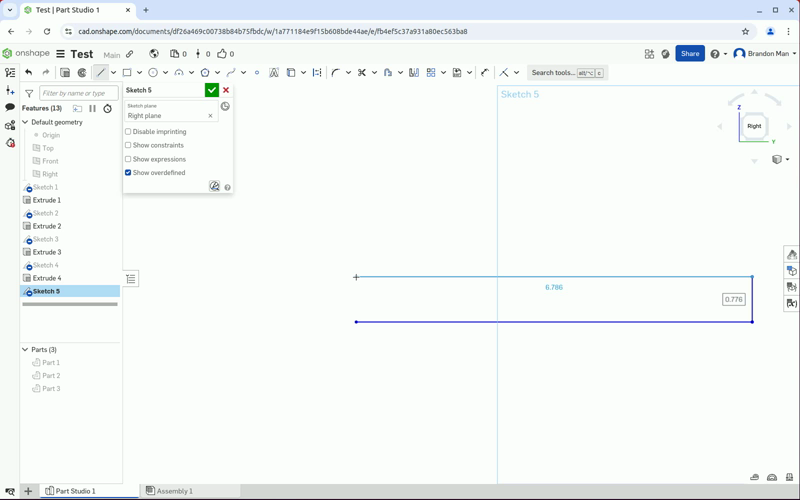
scroll(-6)
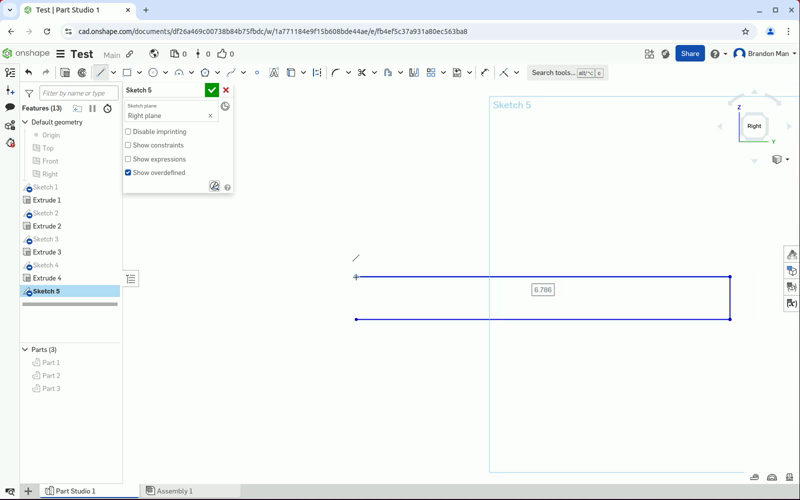
scroll(-6)
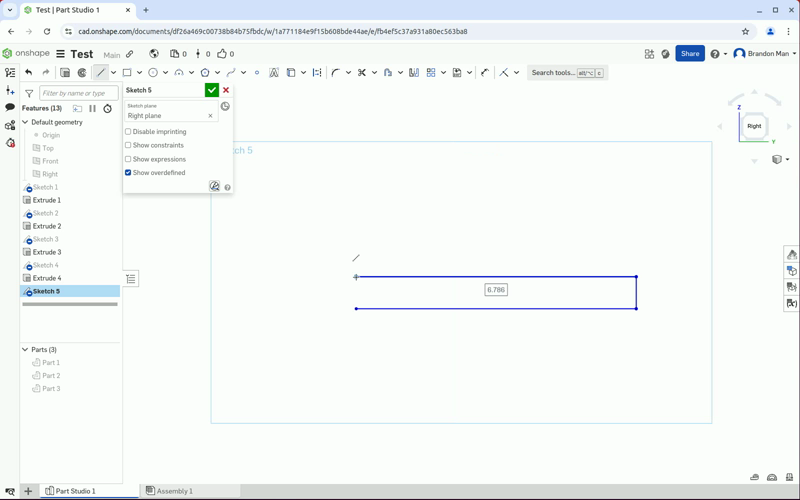
scroll(-6)
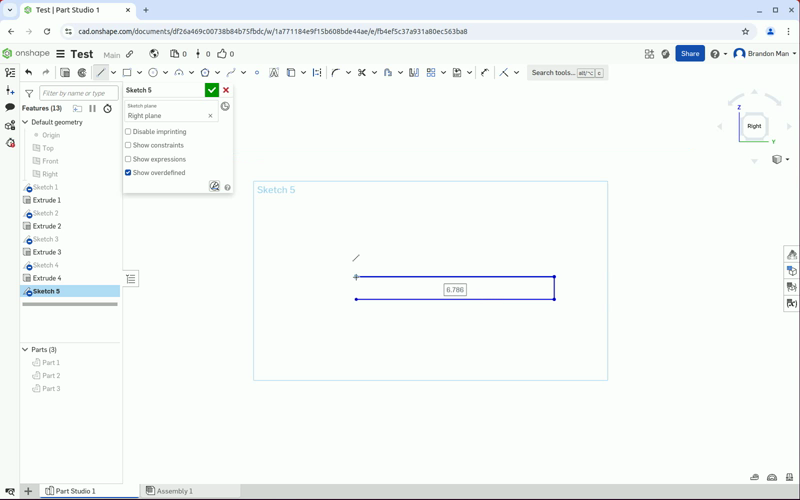
scroll(-6)
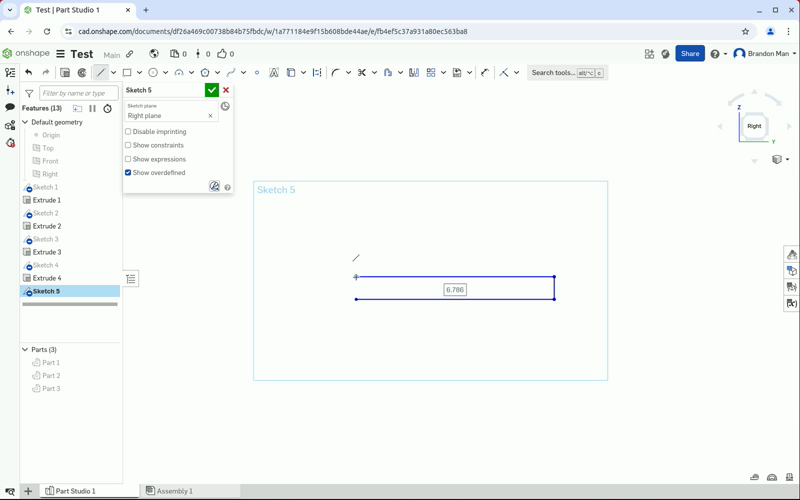
scroll(-6)
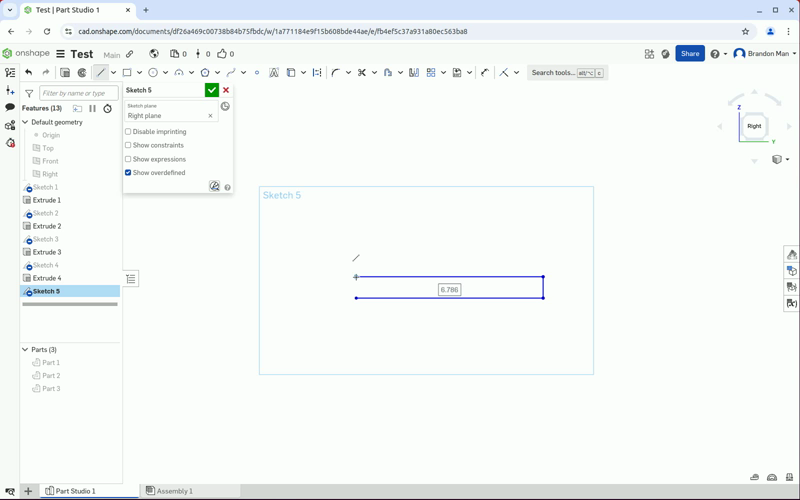
scroll(-6)
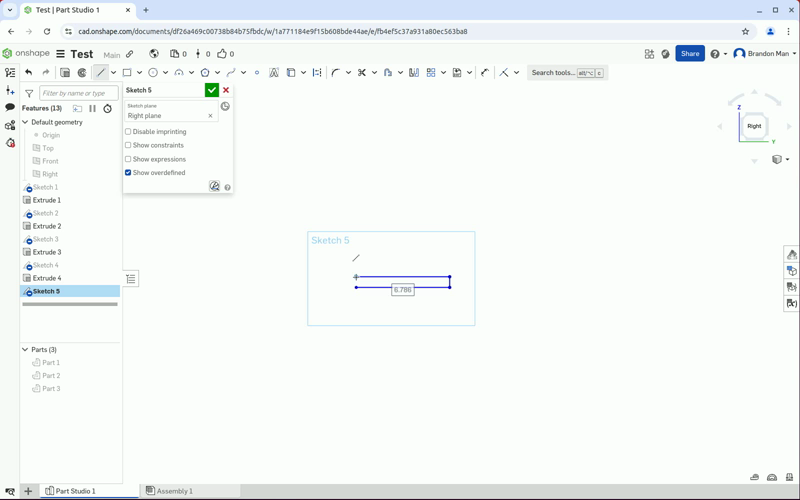
scroll(-6)
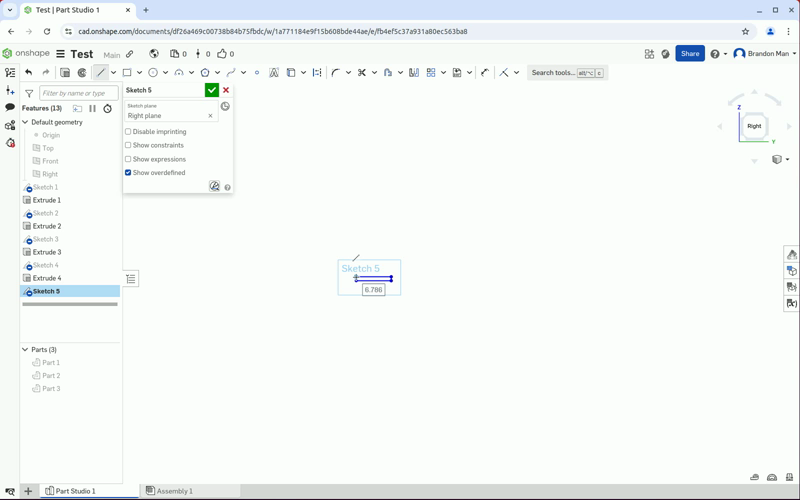
key_up(shift)
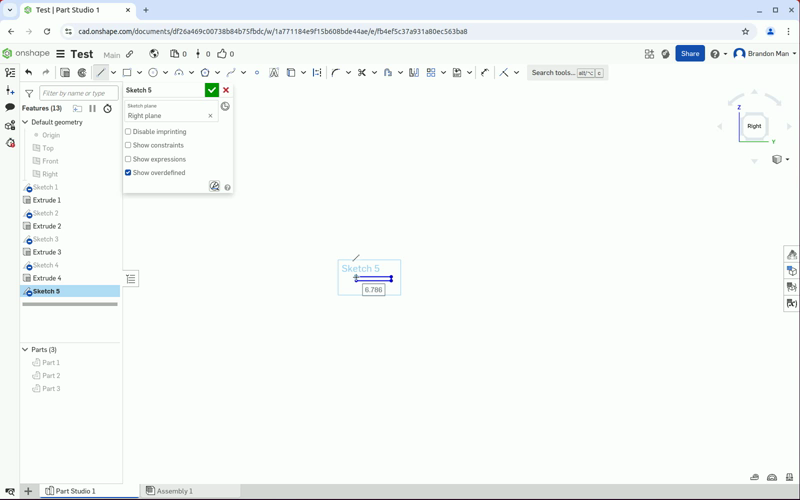
mouse_move(386, 276)
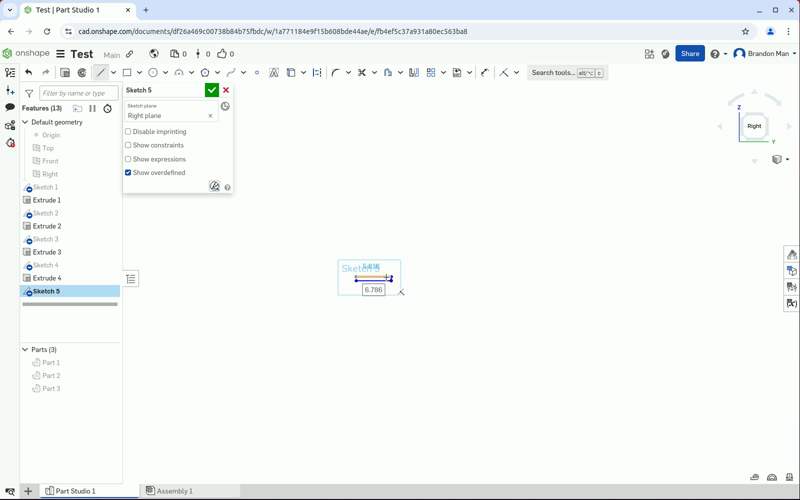
key_down(shift)
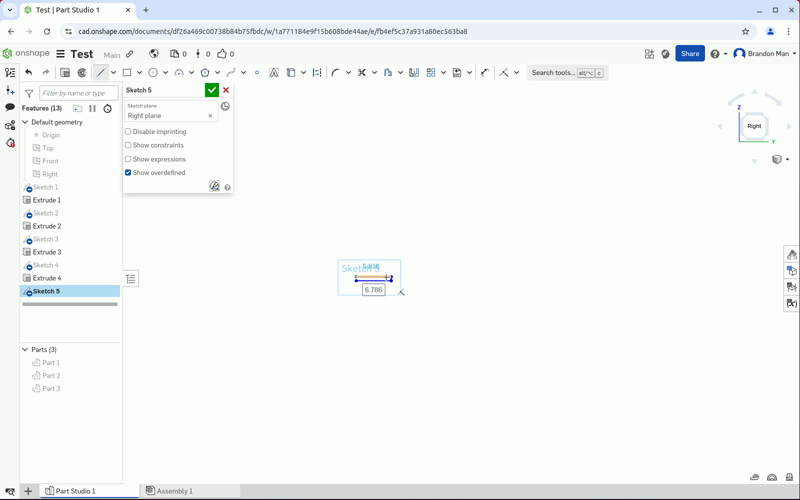
mouse_move(356, 280)
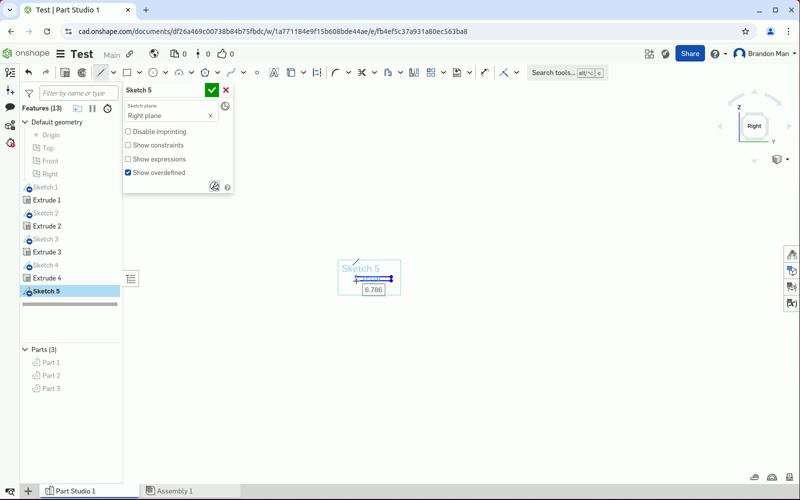
scroll(6)
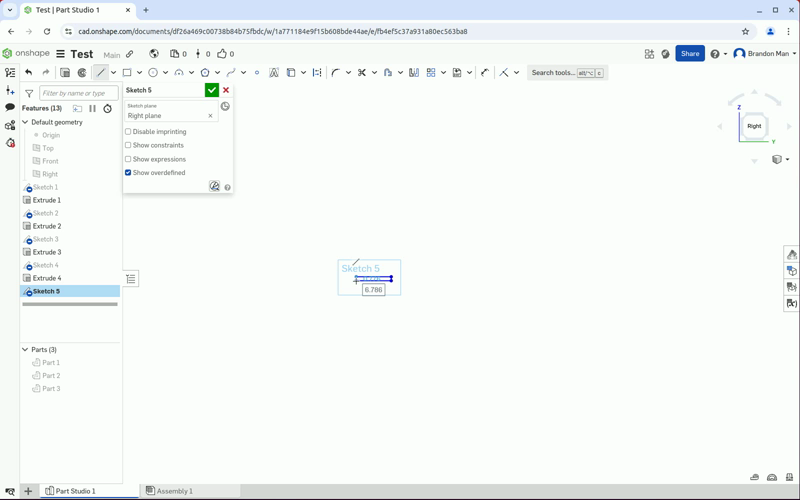
scroll(6)
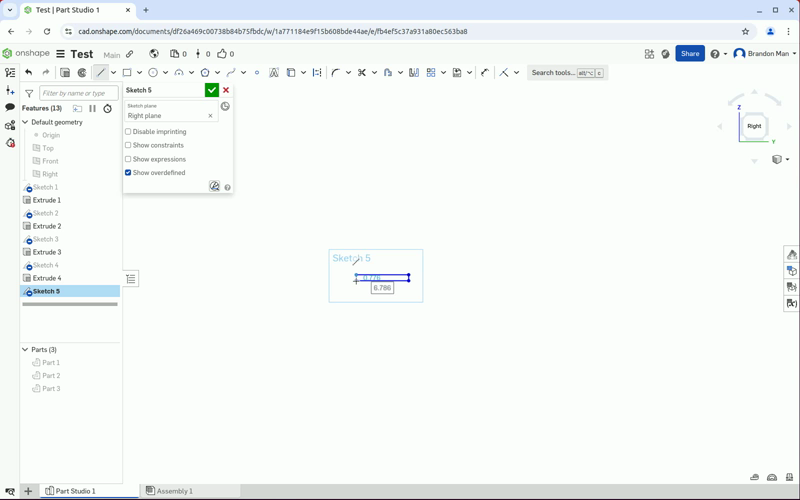
scroll(6)
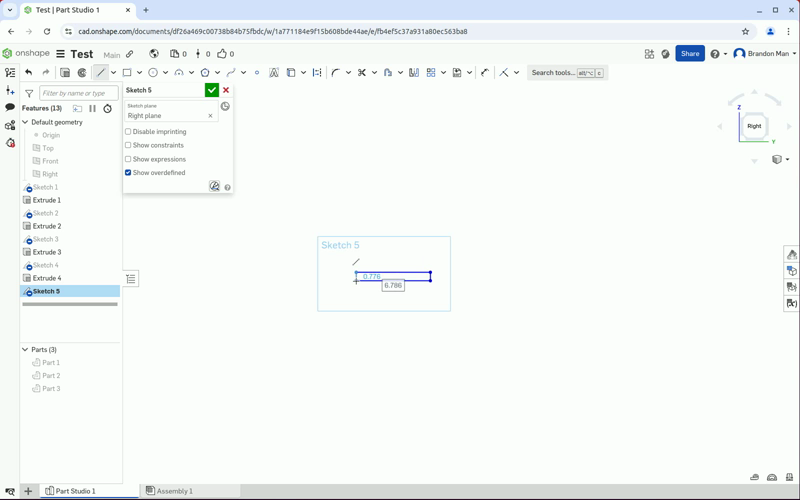
scroll(6)
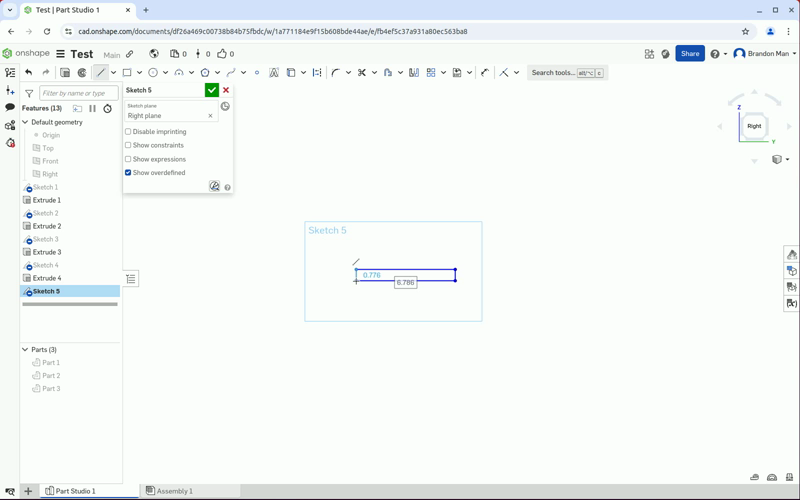
scroll(6)
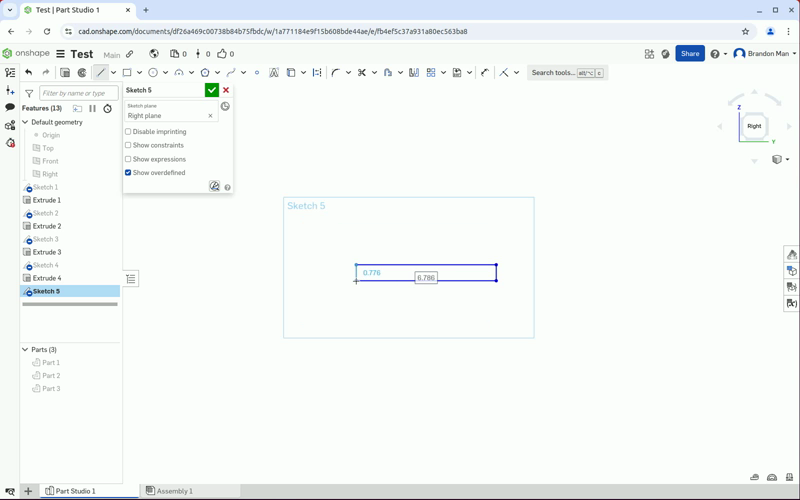
scroll(6)
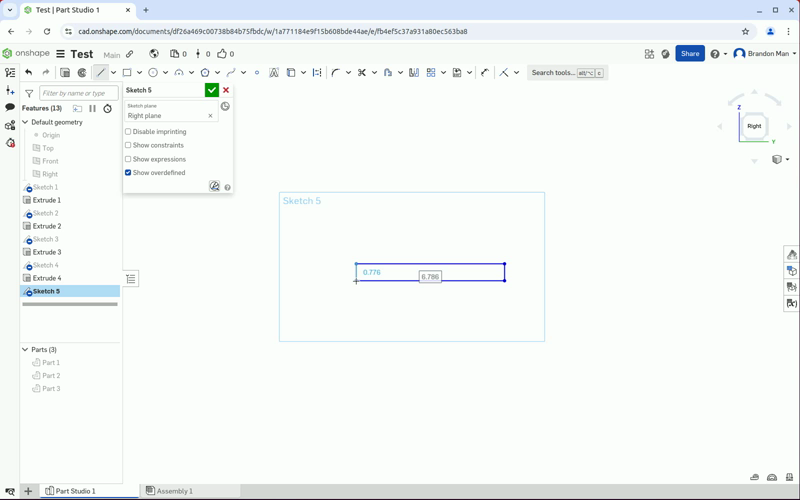
scroll(6)
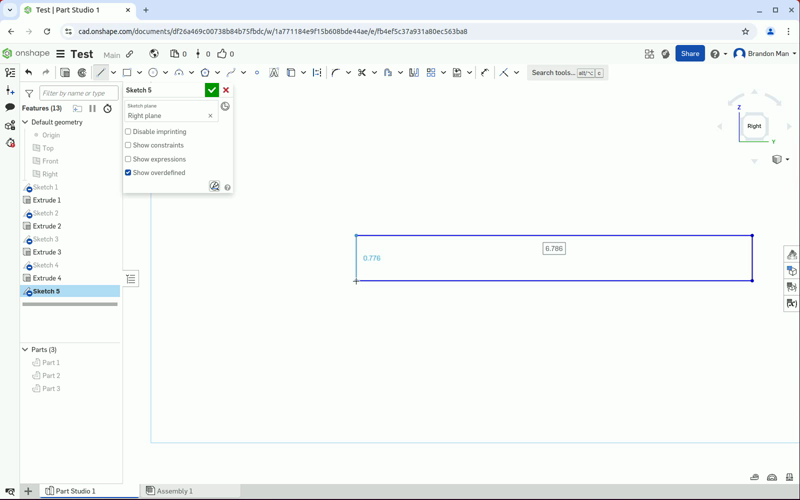
key_up(shift)
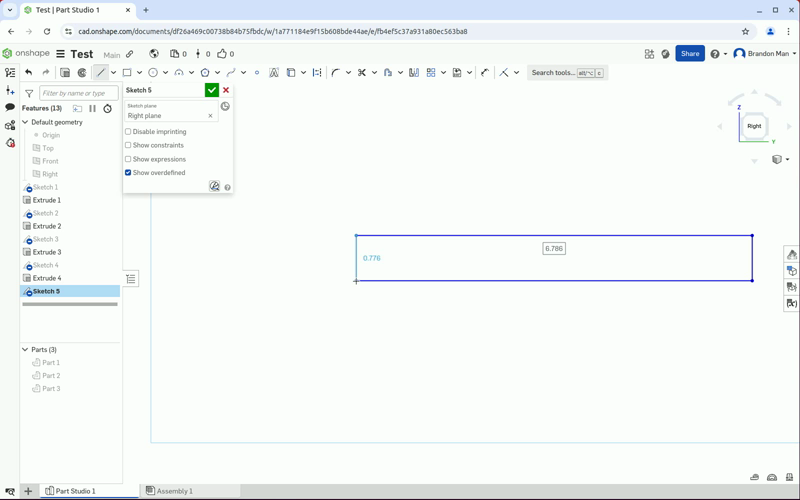
click(356, 280)
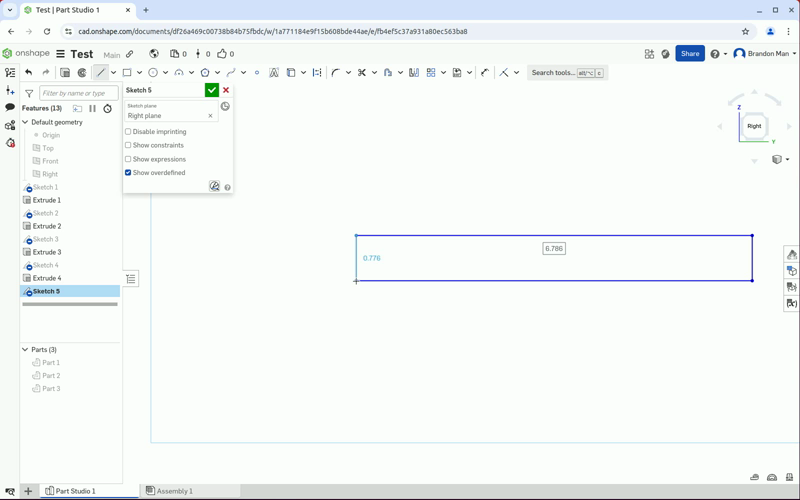
scroll(-6)
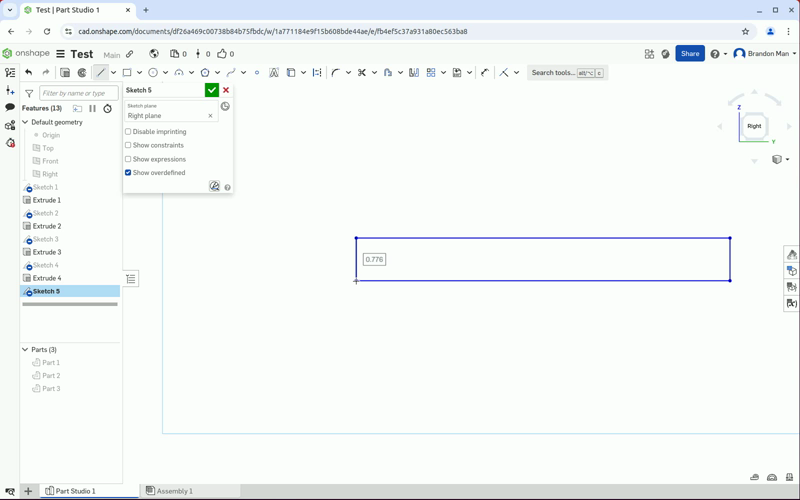
scroll(-6)
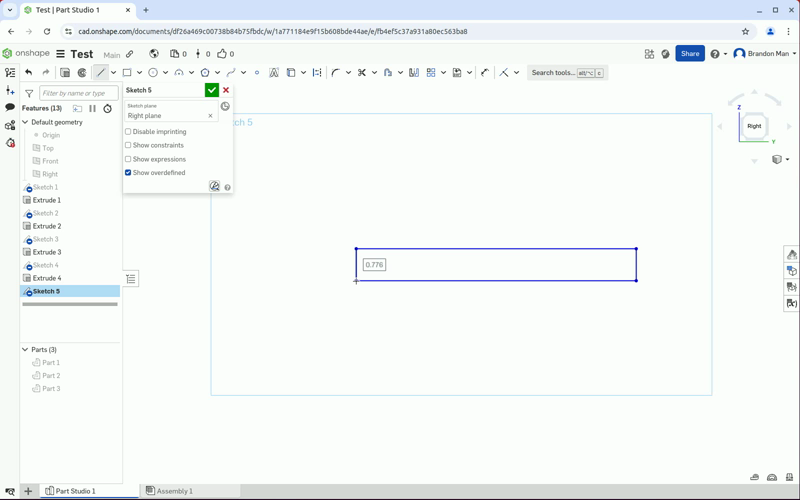
scroll(-6)
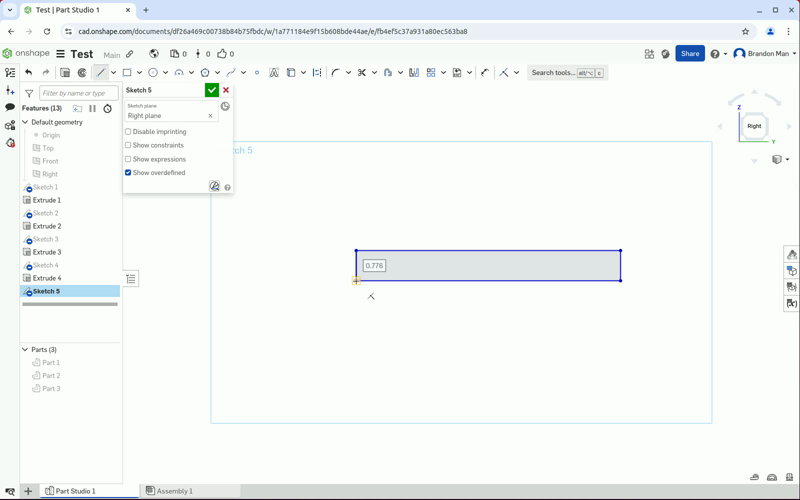
scroll(-6)
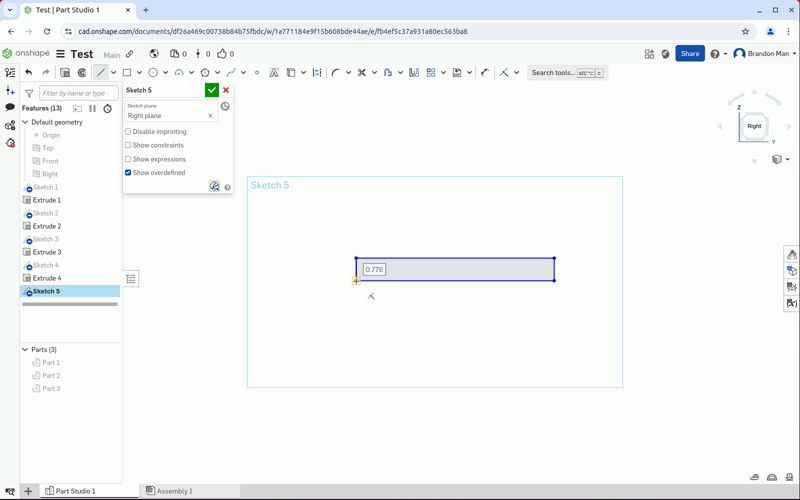
scroll(-6)
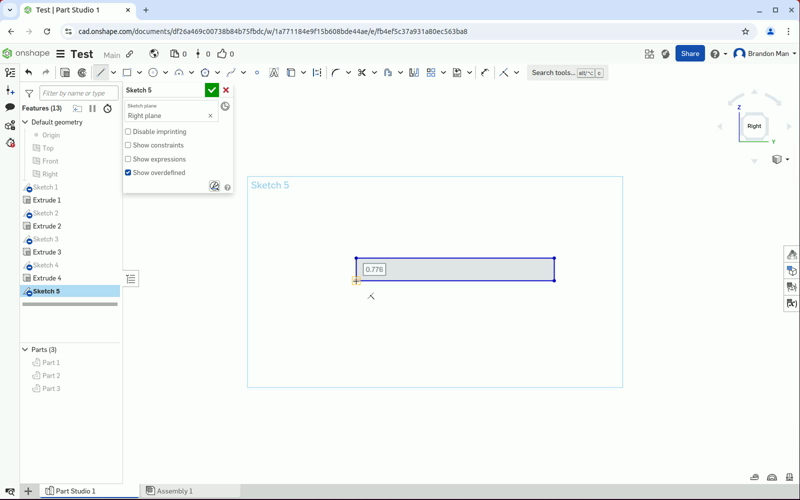
scroll(-6)
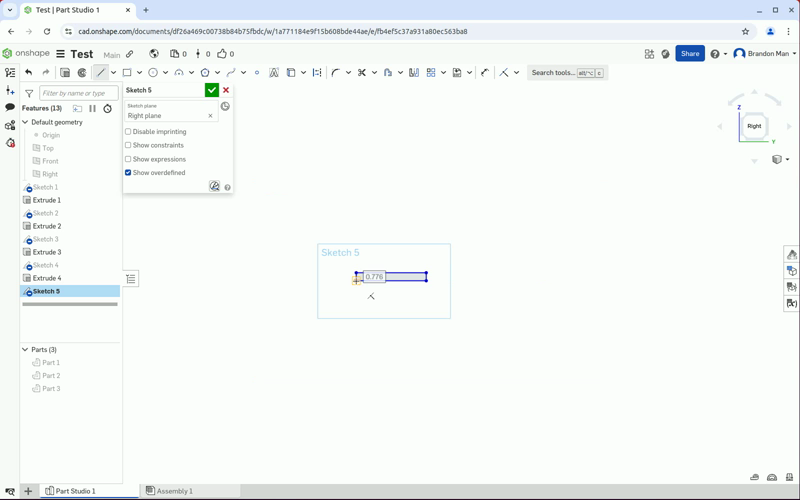
scroll(-6)
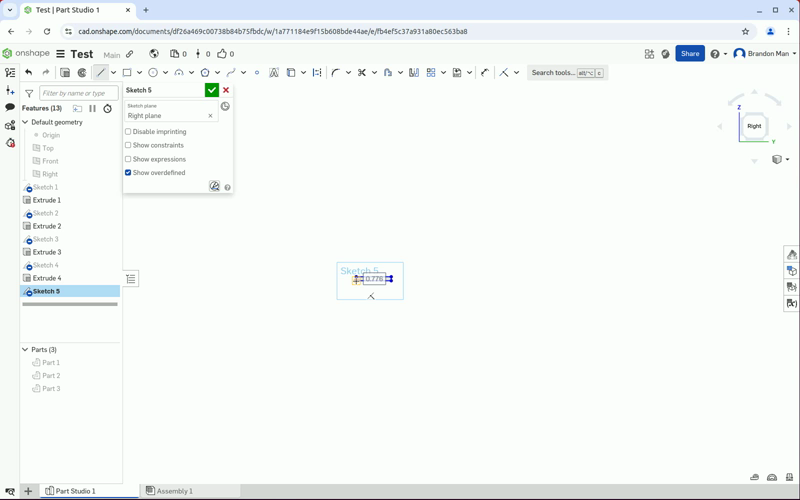
key(esc)
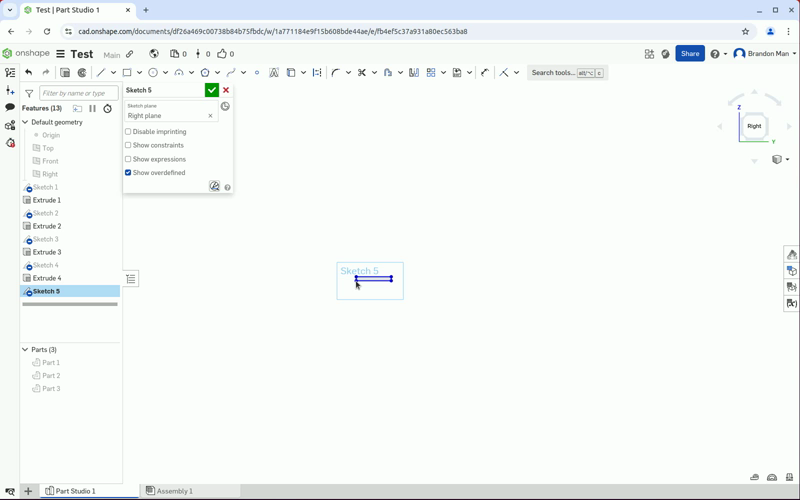
mouse_move(373, 278)
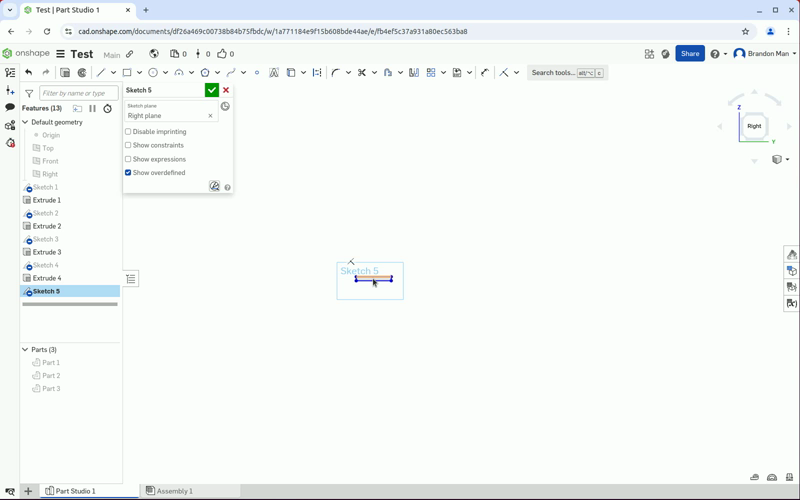
scroll(6)
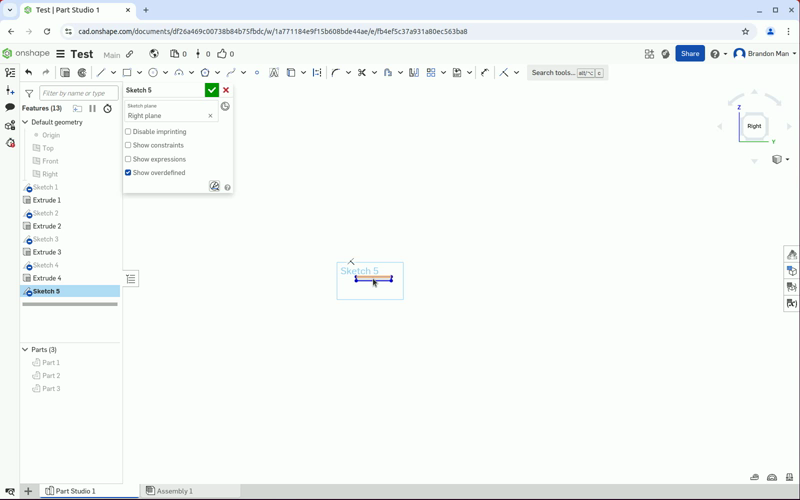
scroll(6)
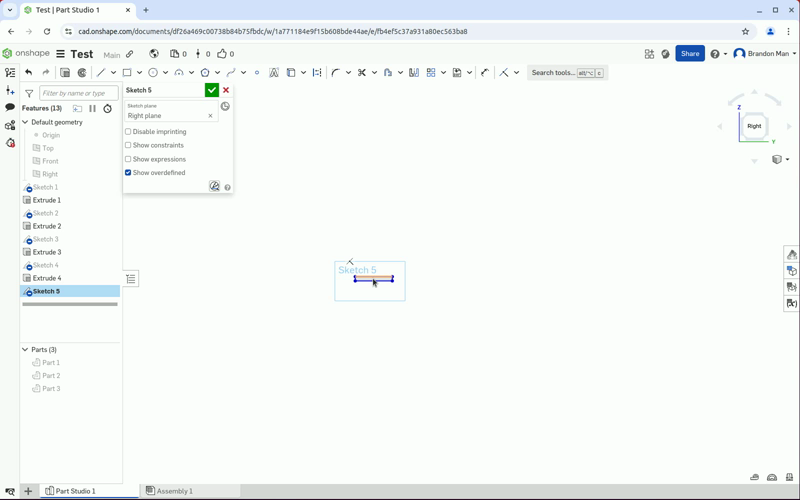
scroll(6)
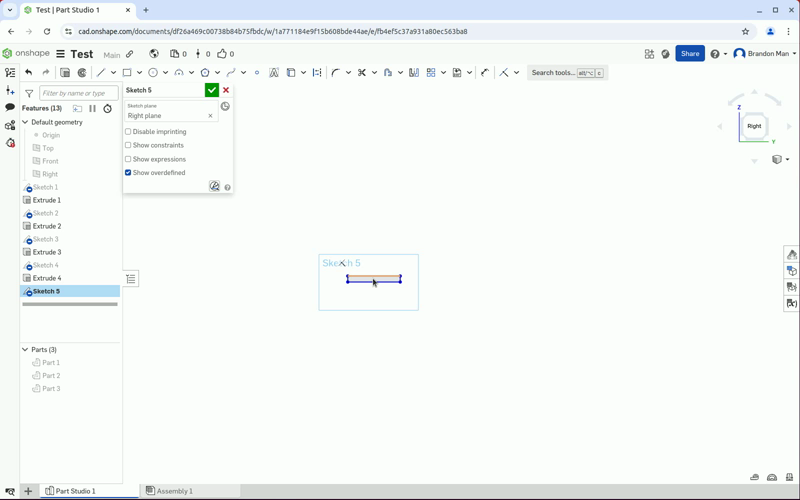
scroll(6)
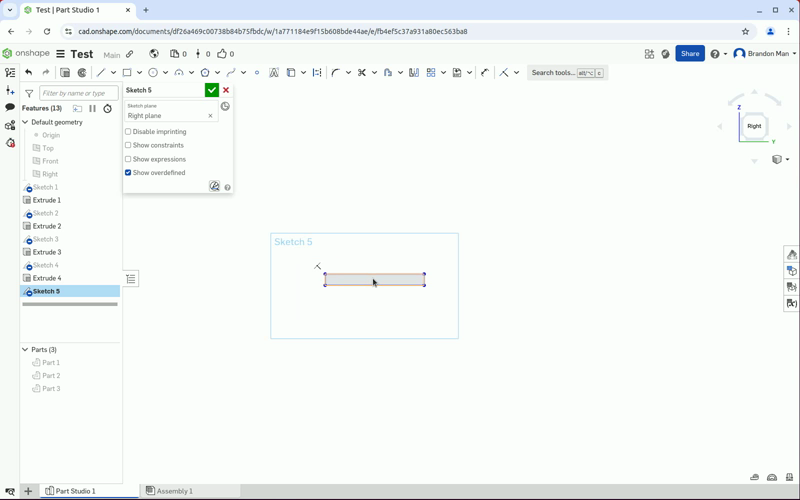
scroll(6)
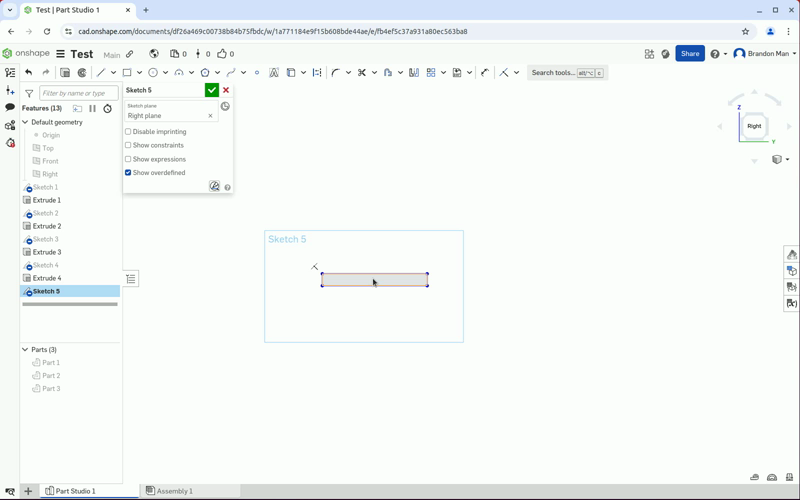
scroll(6)
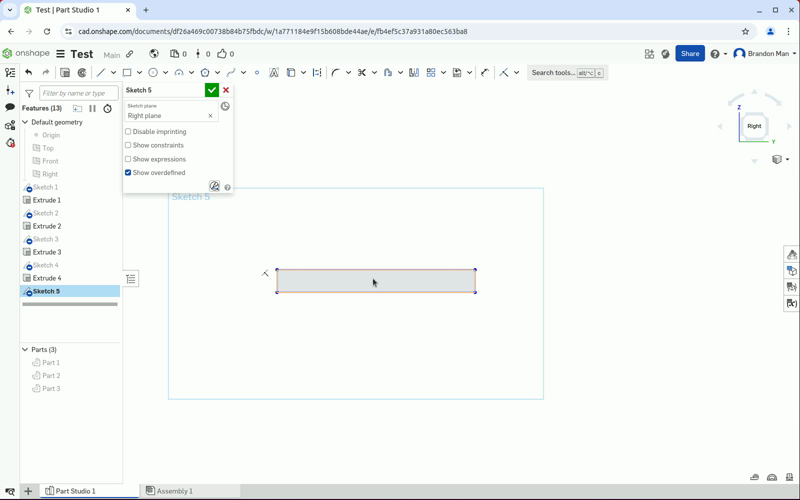
scroll(6)
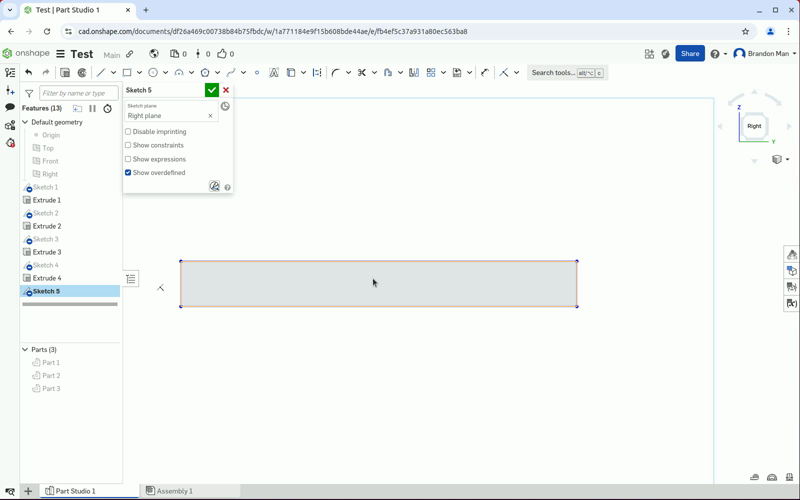
click(373, 278)
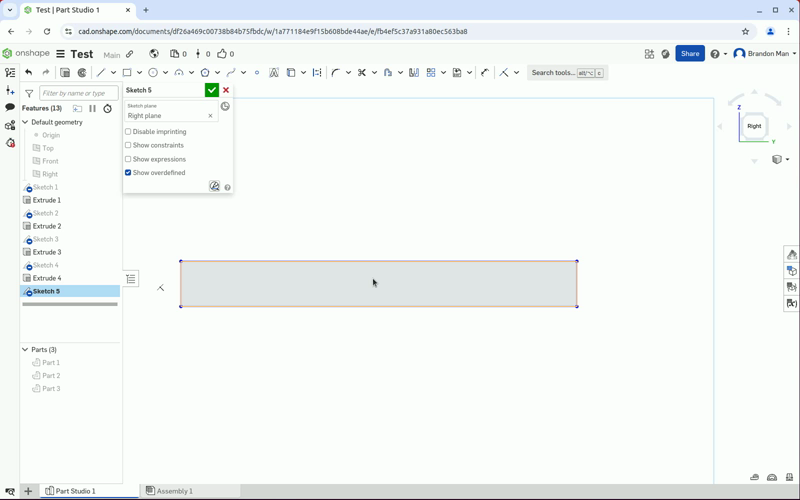
scroll(-6)
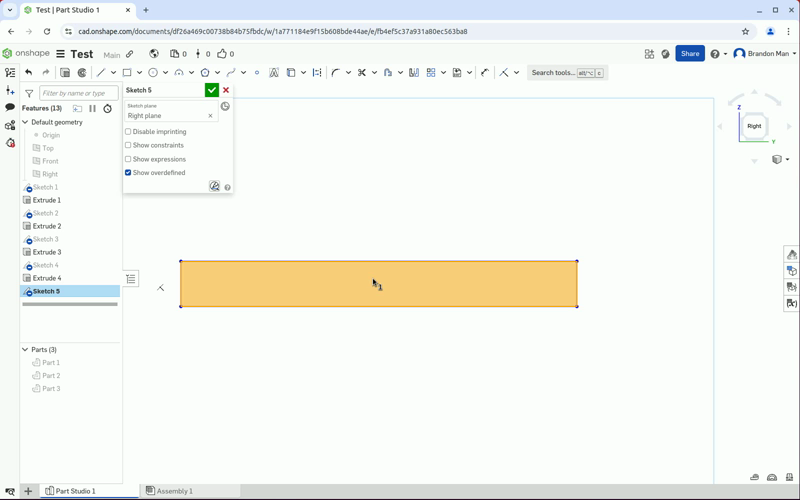
scroll(-6)
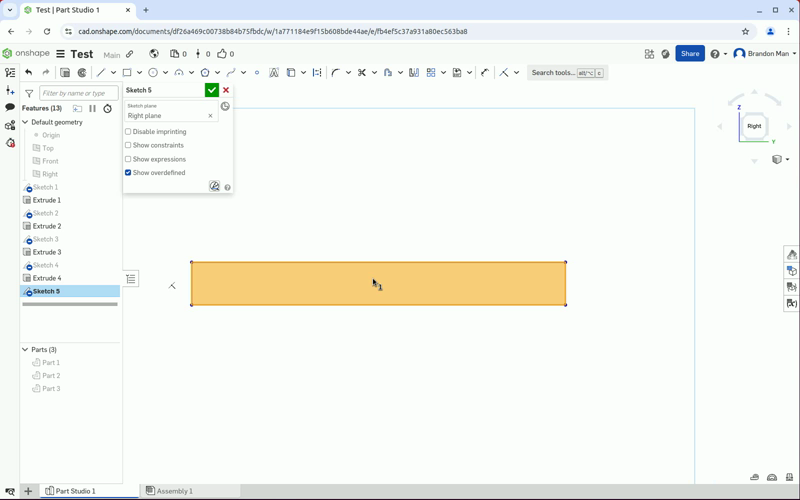
scroll(-6)
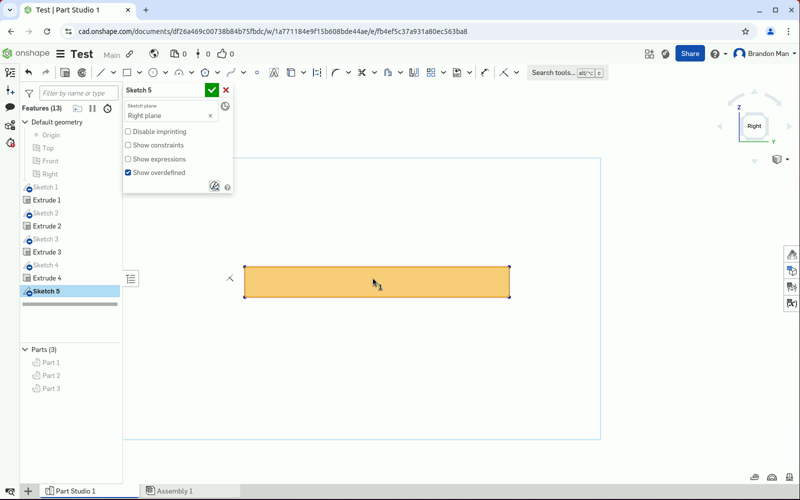
scroll(-6)
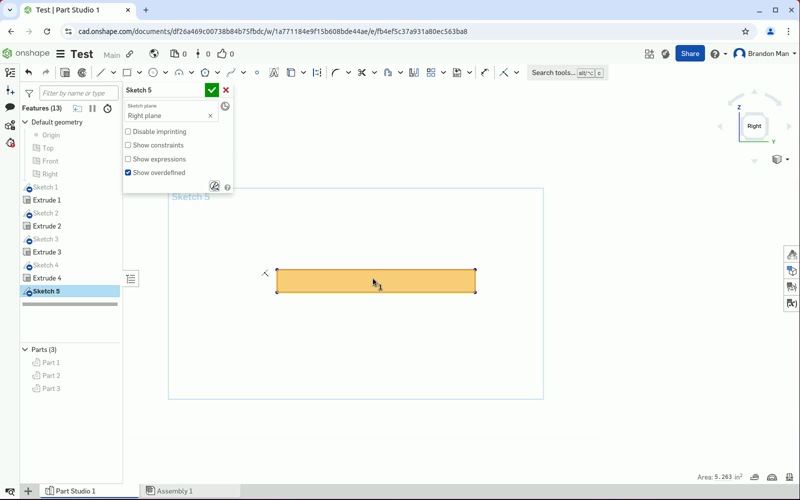
scroll(-6)
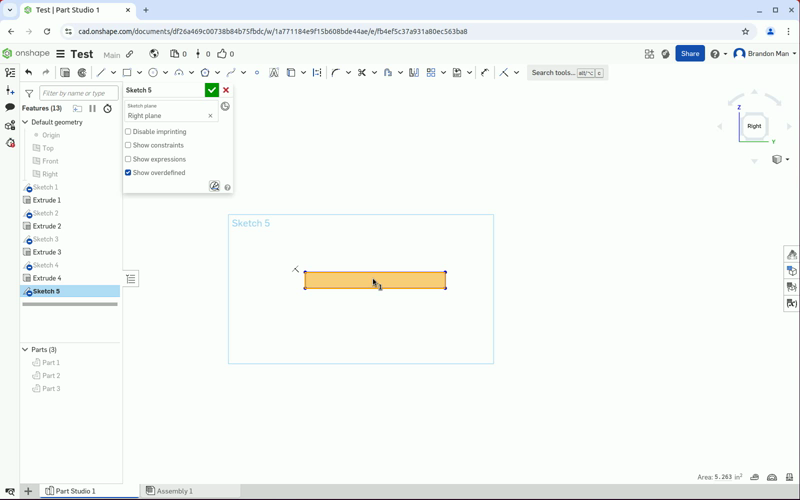
scroll(-6)
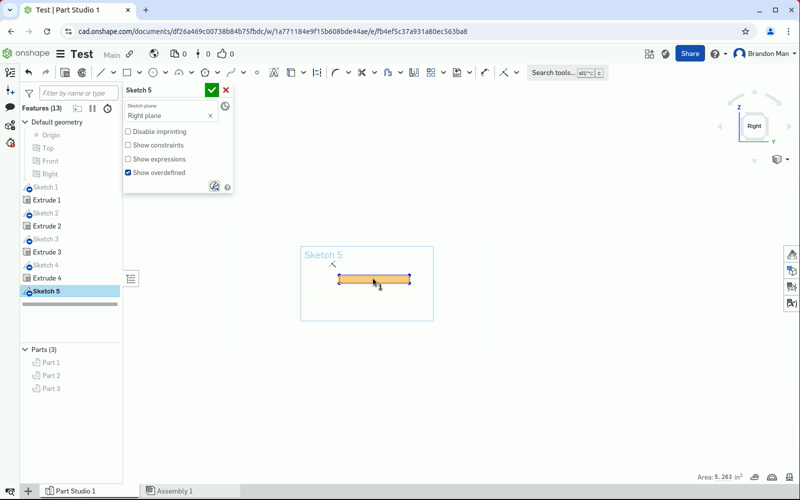
scroll(-6)
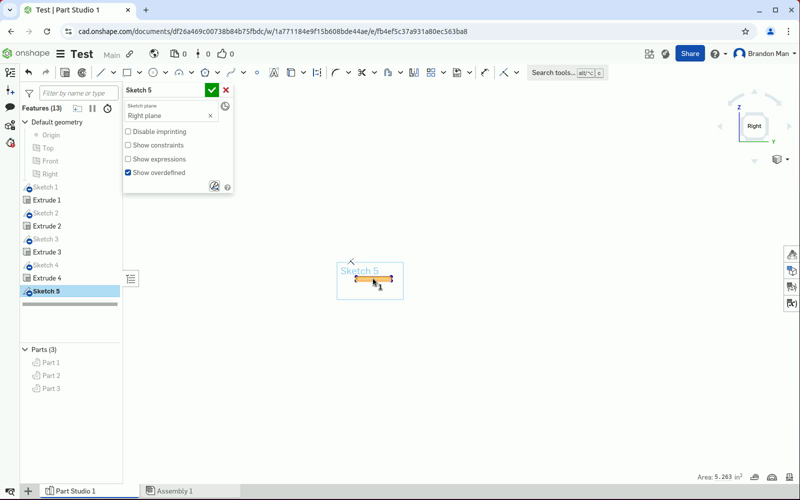
mouse_move(73, 352)
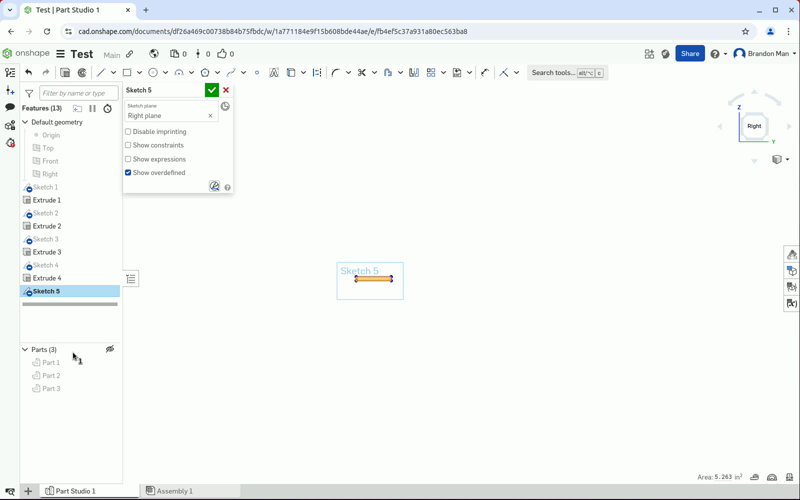
key(shift+y)
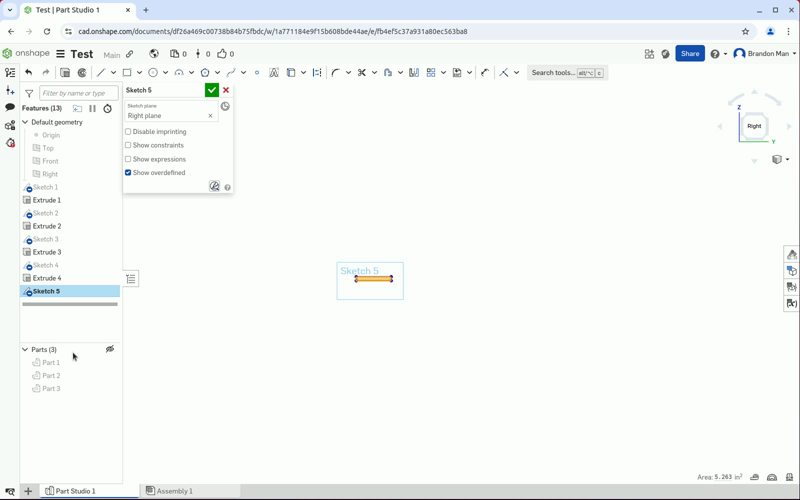
key(shift+e)
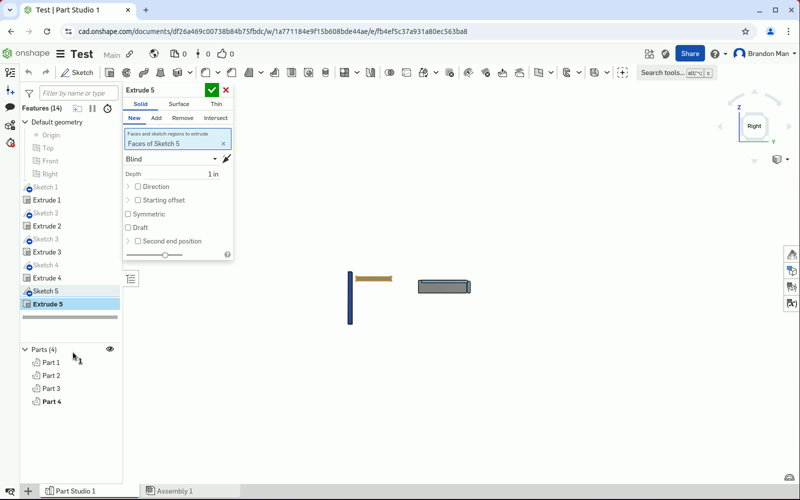
mouse_move(143, 106)
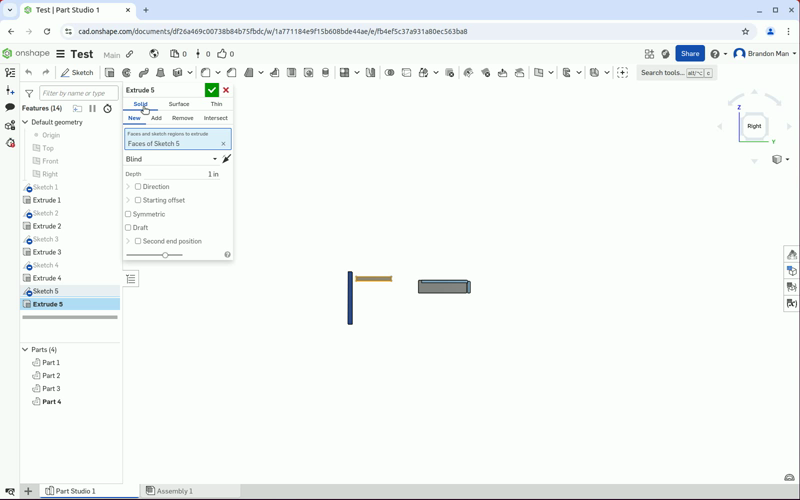
click(143, 106)
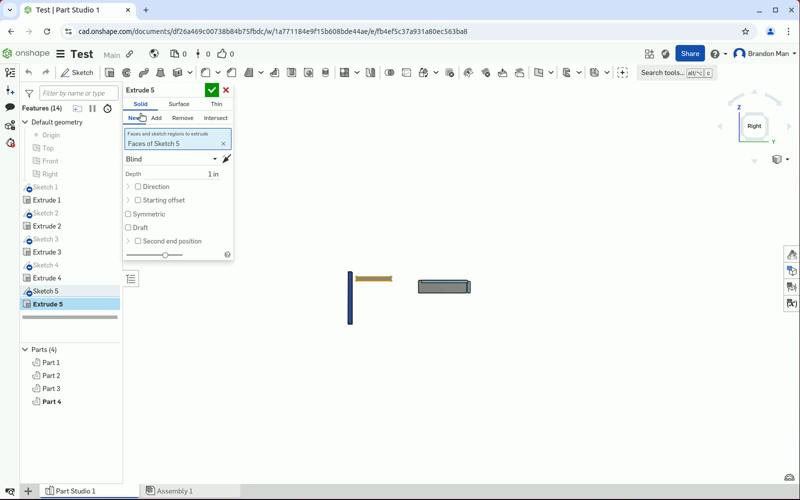
mouse_move(137, 120)
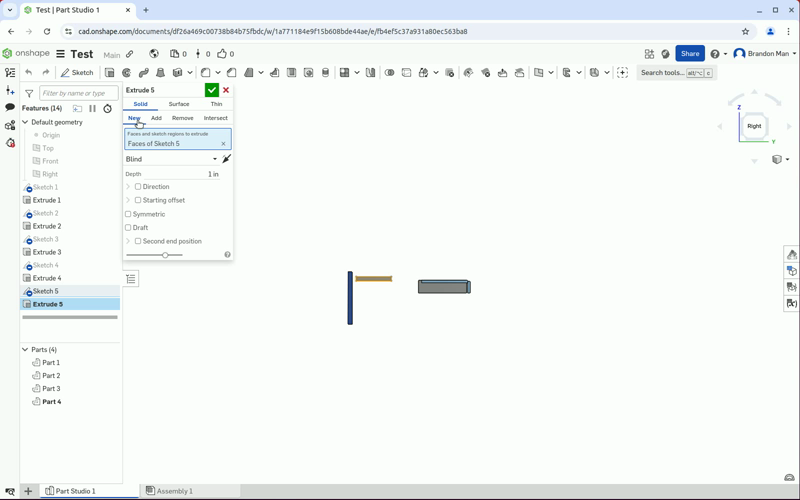
click(137, 120)
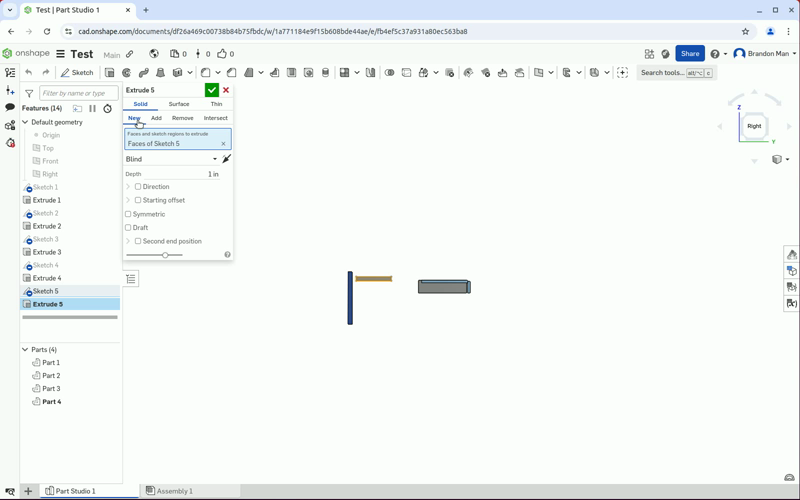
key(tab, 4)
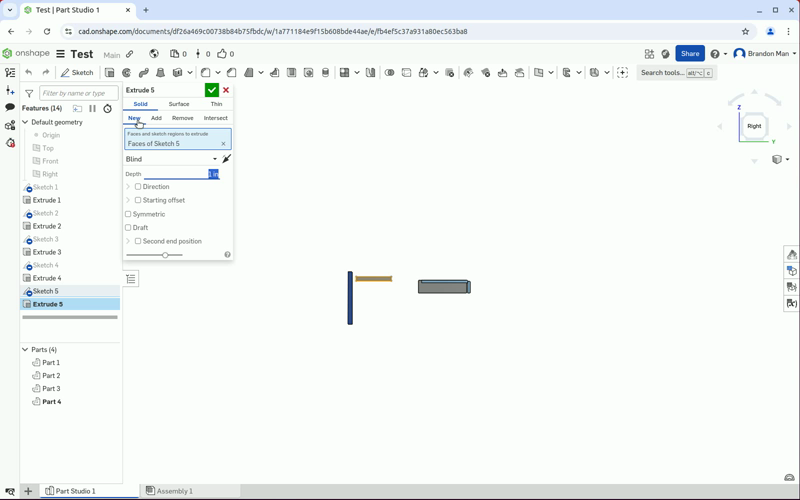
text(0.481)
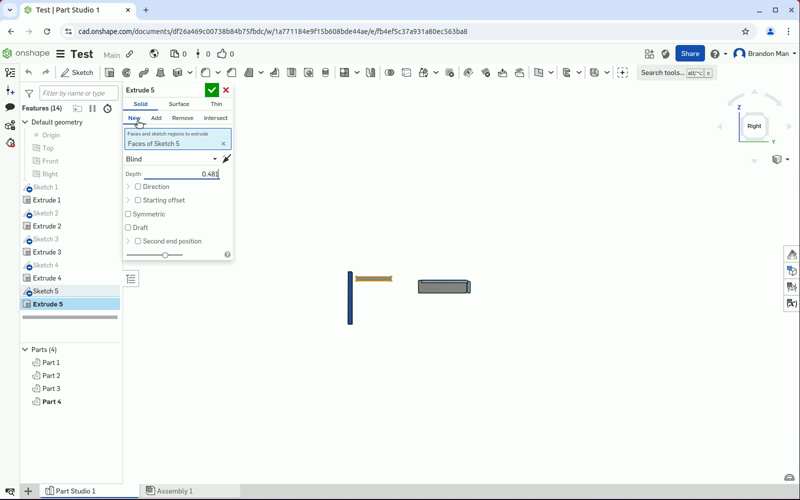
key(enter)
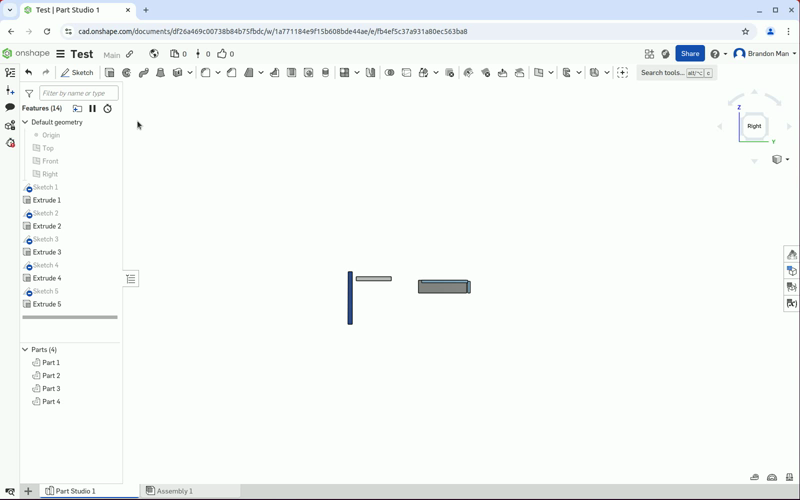
key(shift+h)
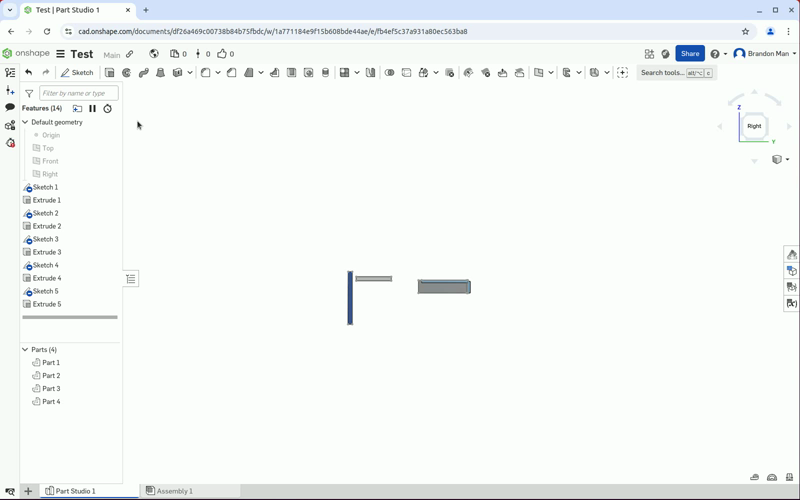
key(shift+h)
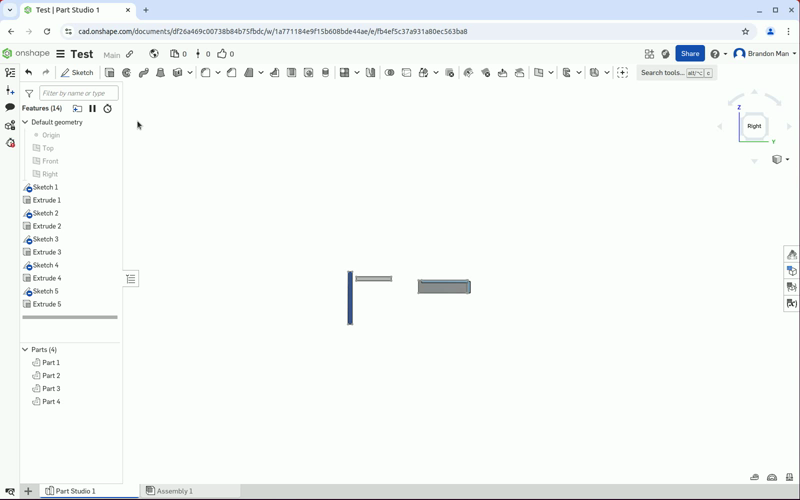
key(shift+7)
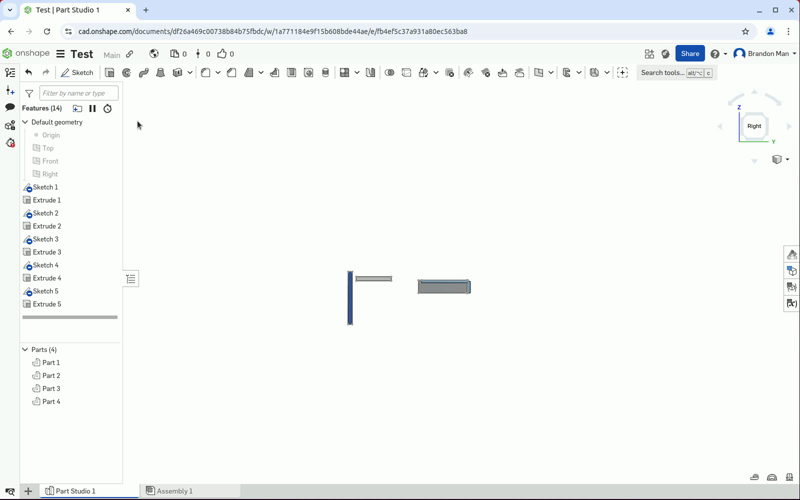
key(right, 2)
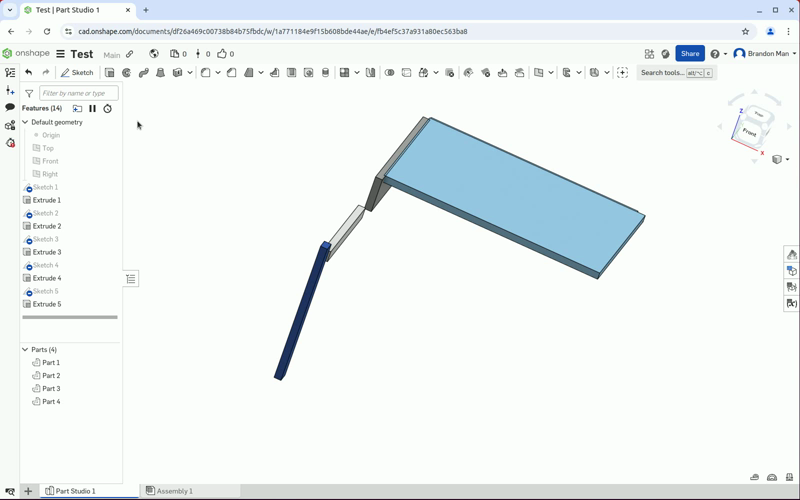
key(down, 2)
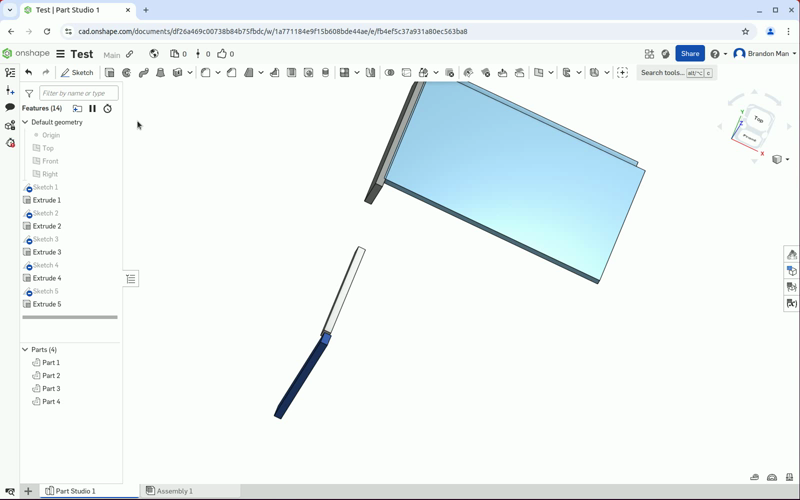
key(up, 2)
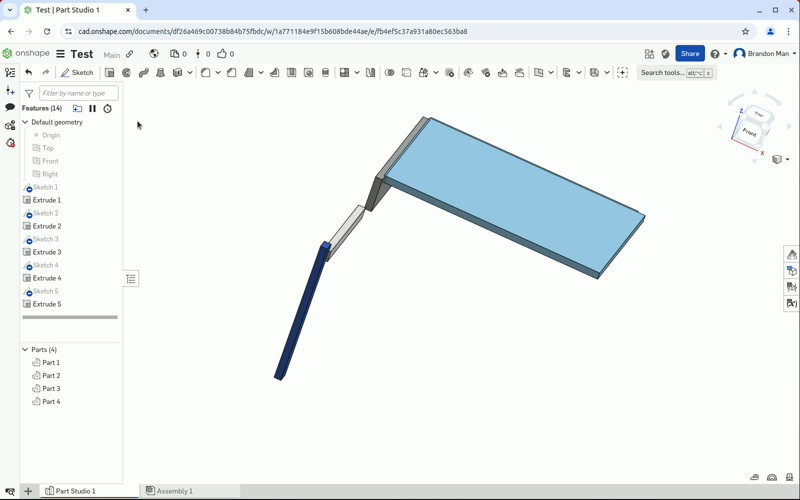
key(left, 2)
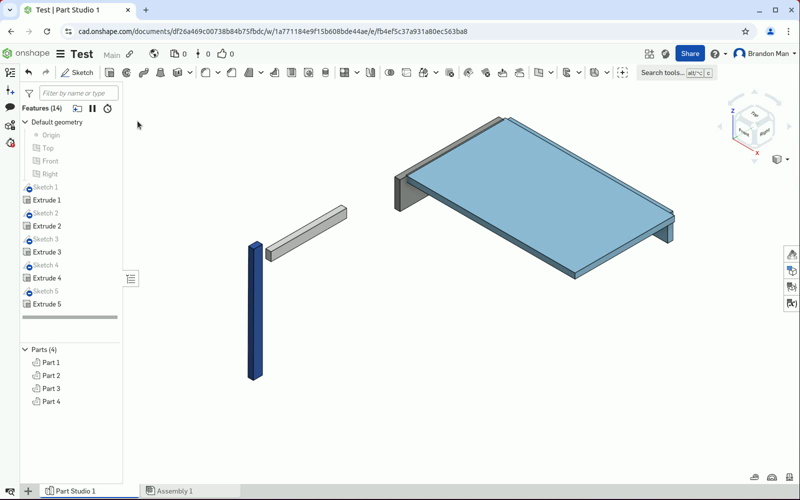
mouse_move(73, 189)
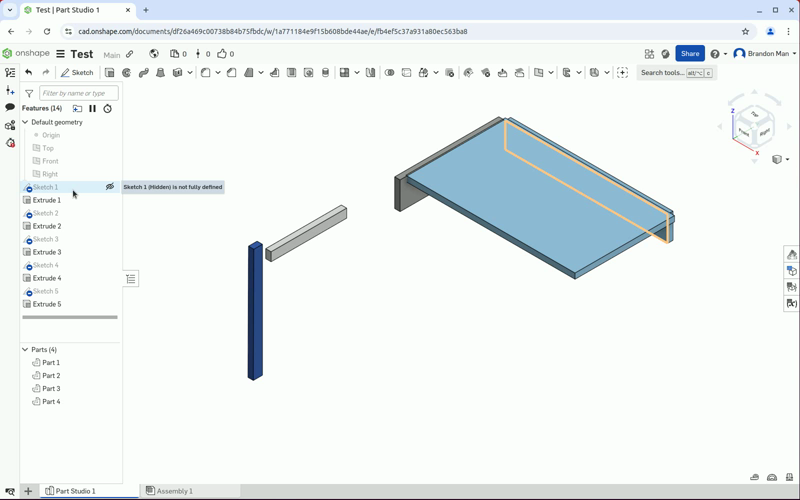
click(73, 189)